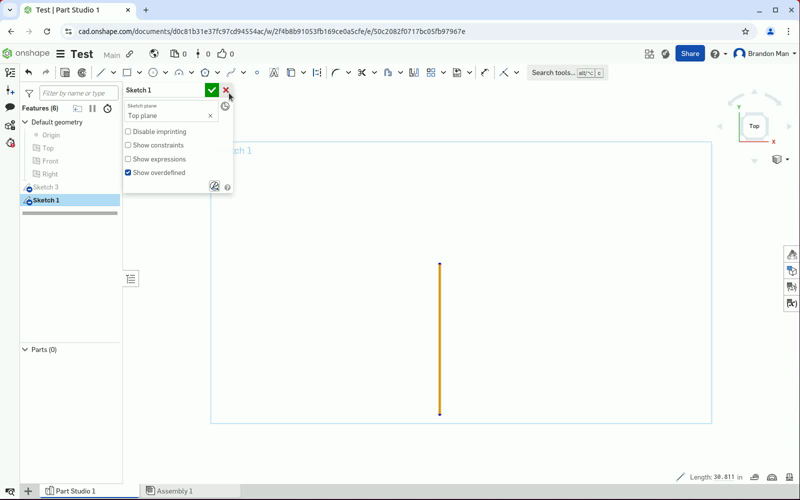
key(shift+h)
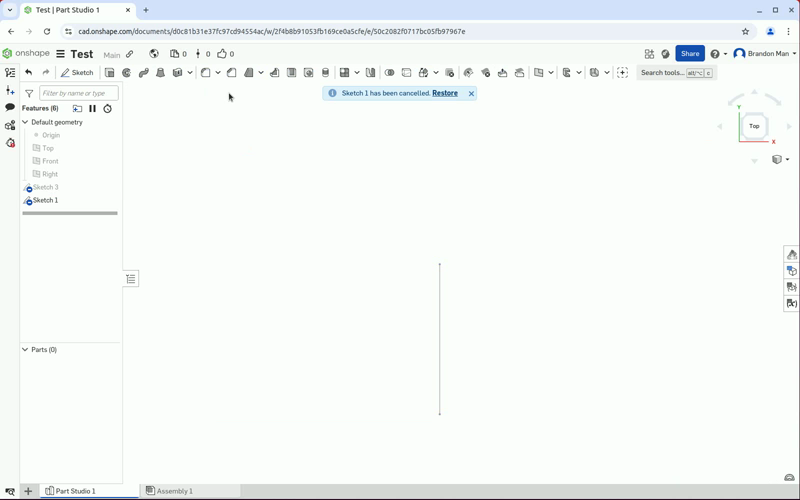
key(shift+s)
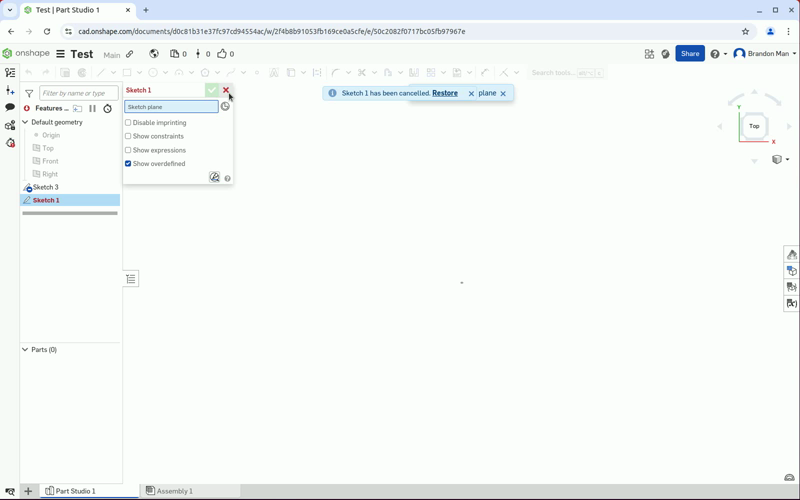
mouse_move(73, 150)
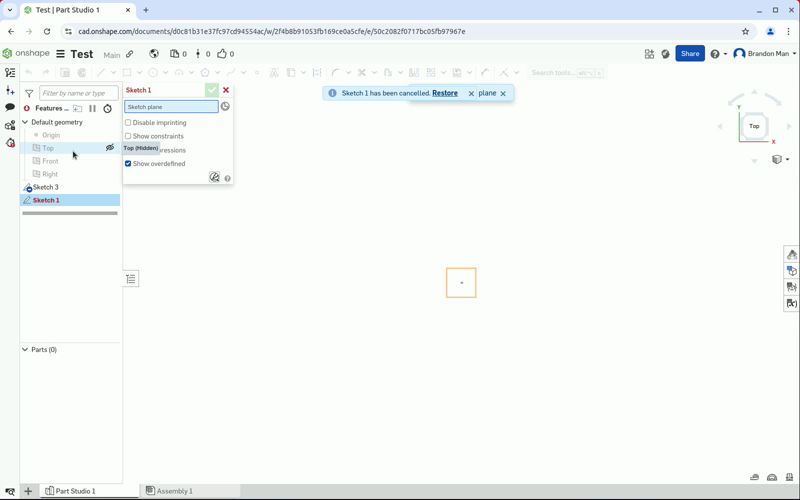
click(73, 150)
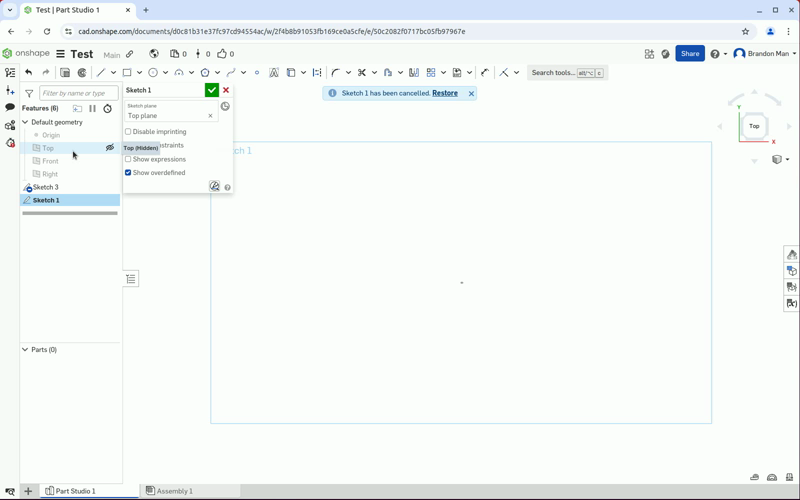
mouse_move(73, 352)
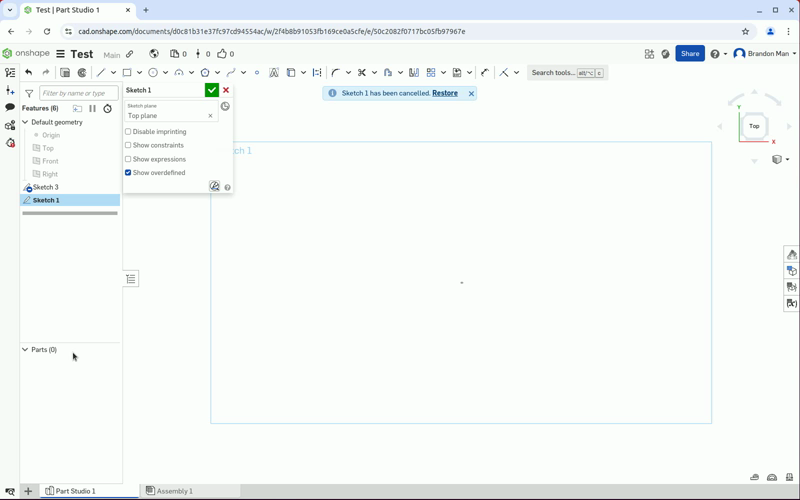
key(y)
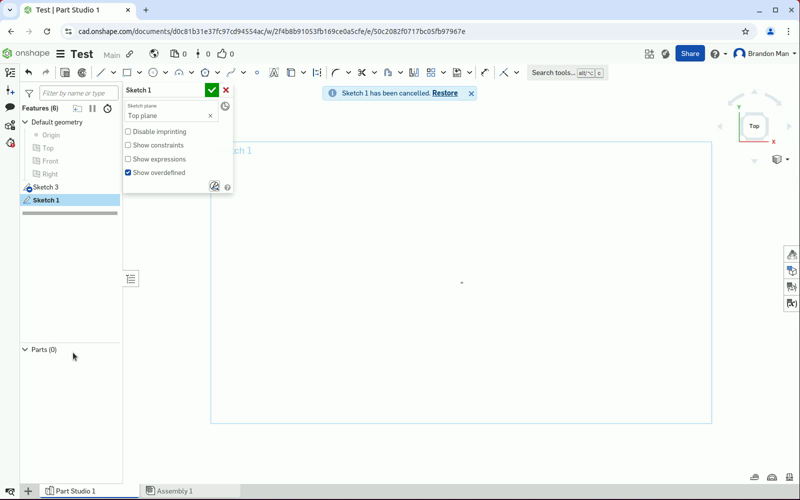
key(l)
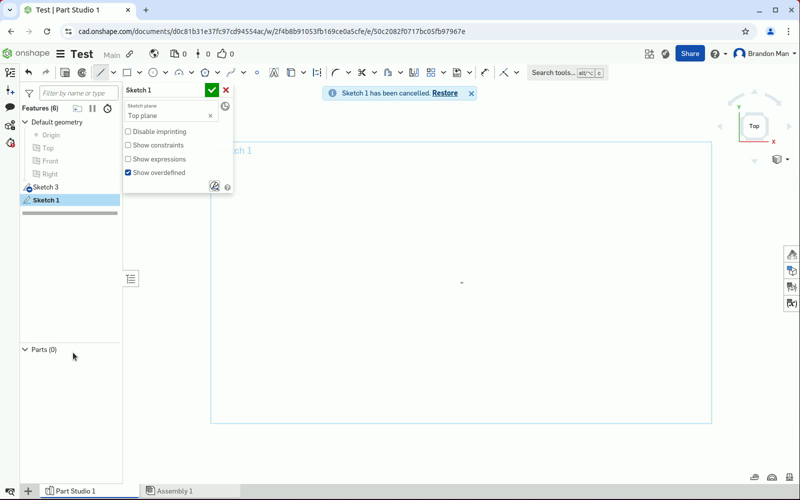
key_down(shift)
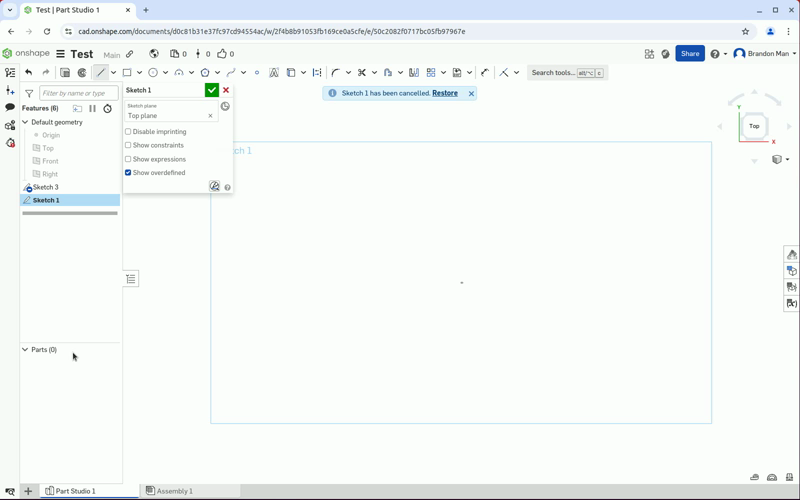
mouse_move(460, 282)
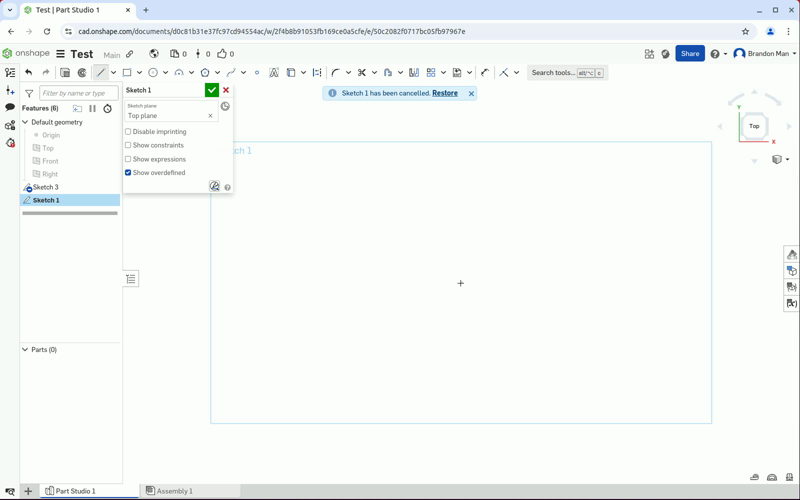
click(460, 282)
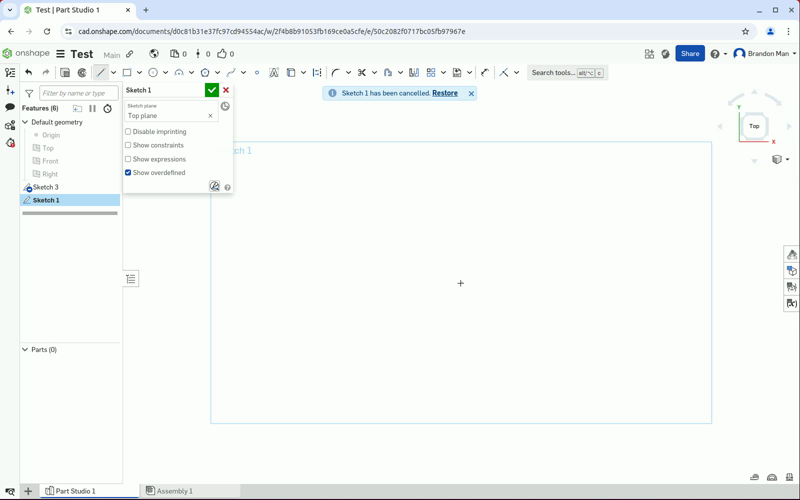
key_up(shift)
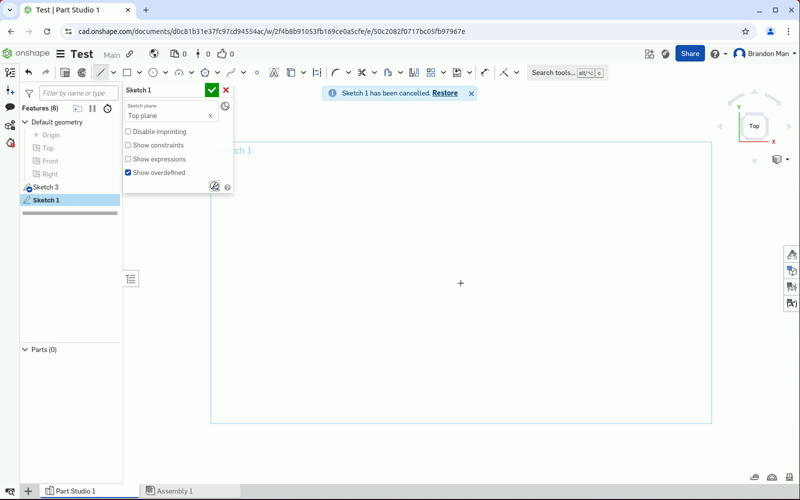
key_down(shift)
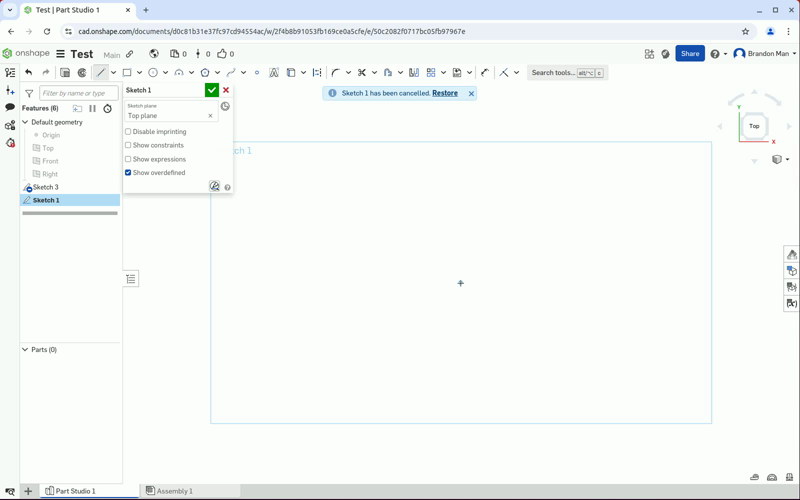
mouse_move(573, 282)
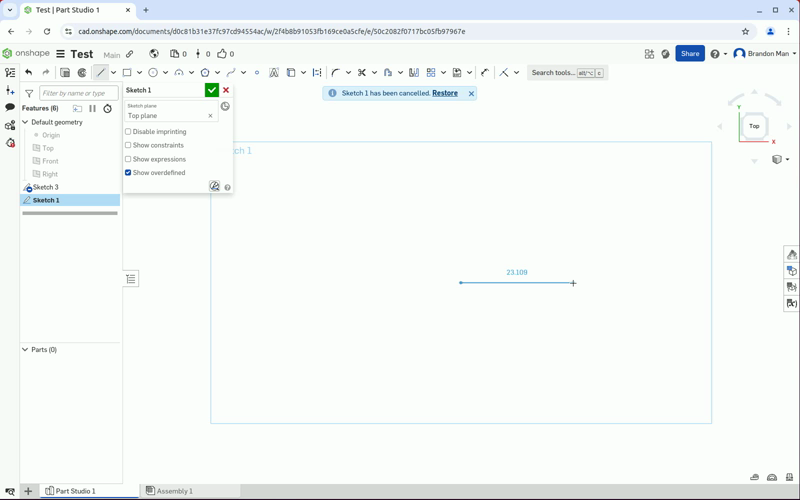
click(573, 282)
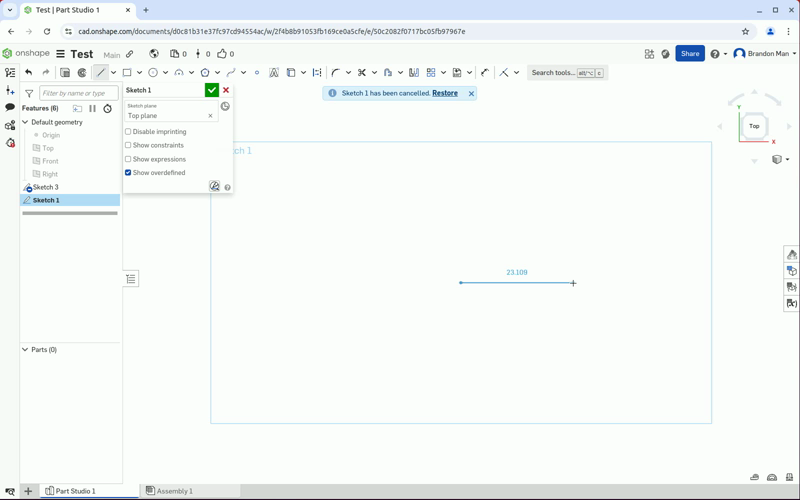
key_up(shift)
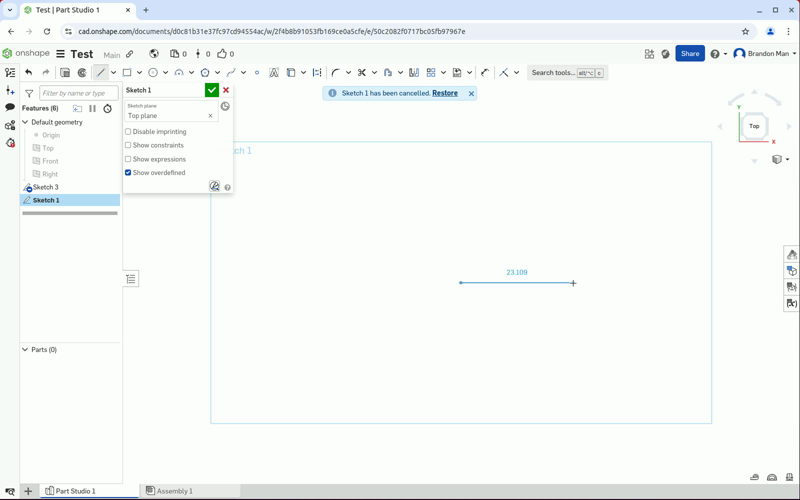
key_down(shift)
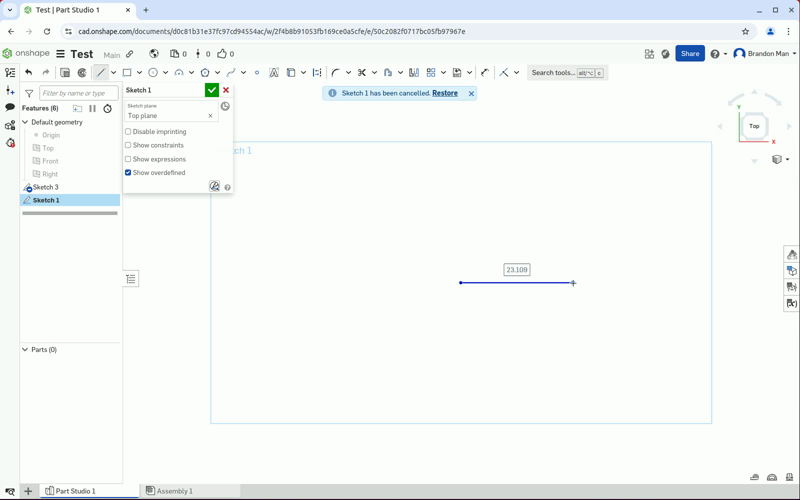
mouse_move(589, 282)
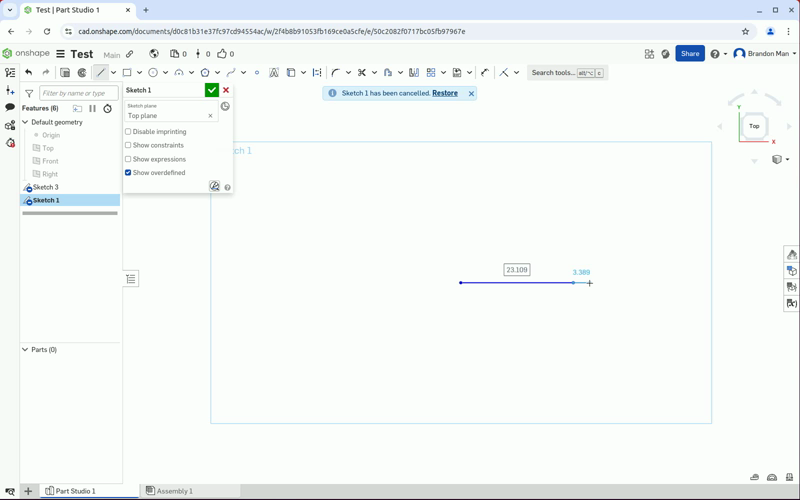
mouse_move(573, 270)
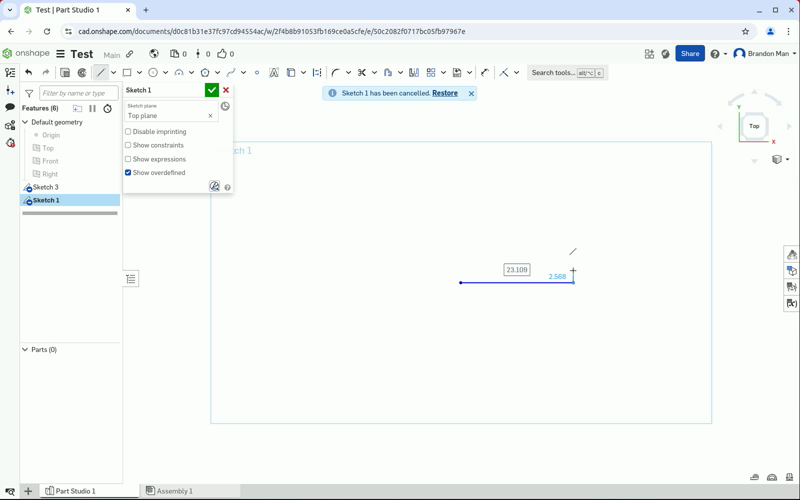
click(573, 270)
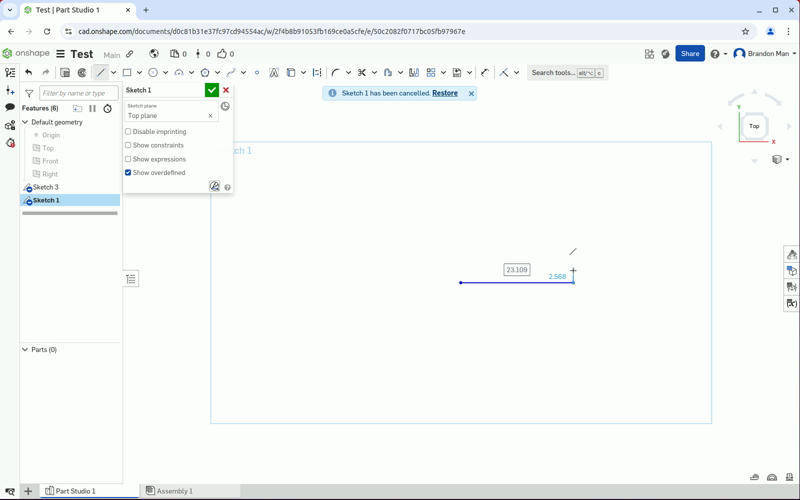
key_up(shift)
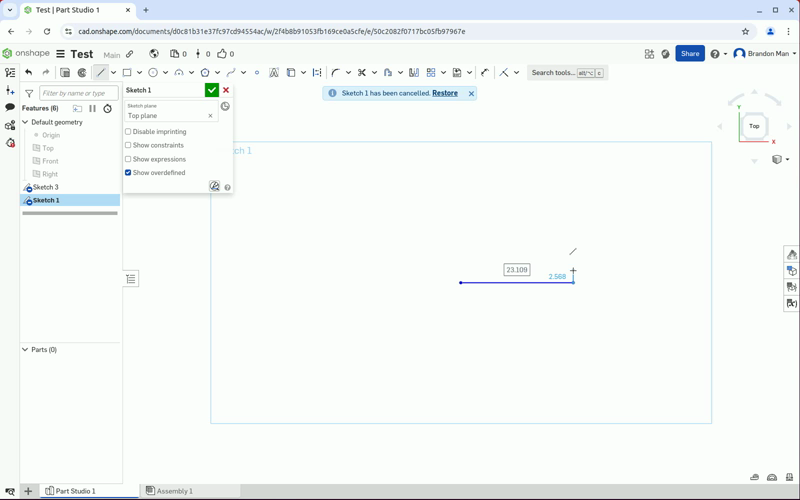
key_down(shift)
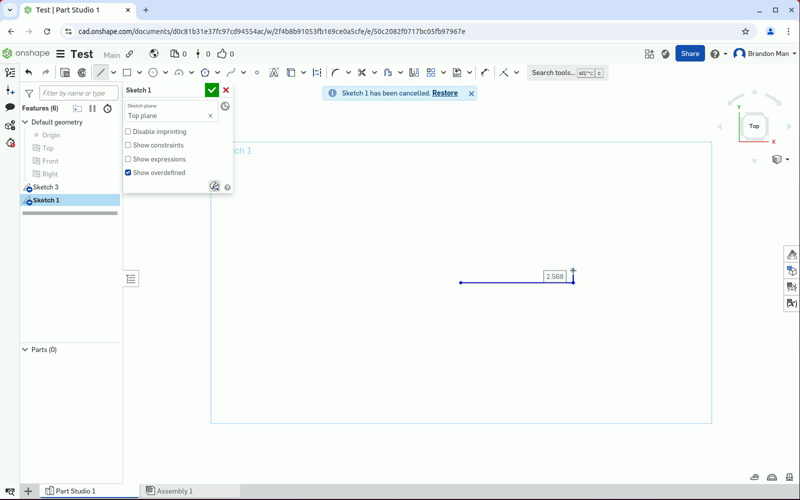
mouse_move(460, 270)
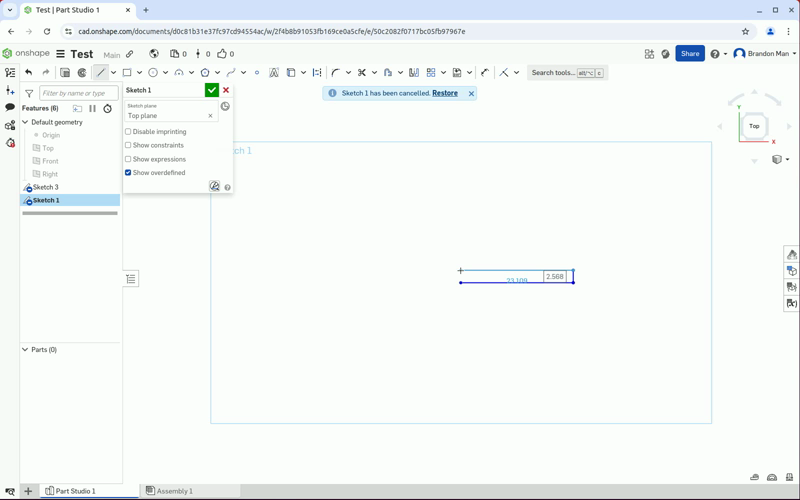
click(460, 270)
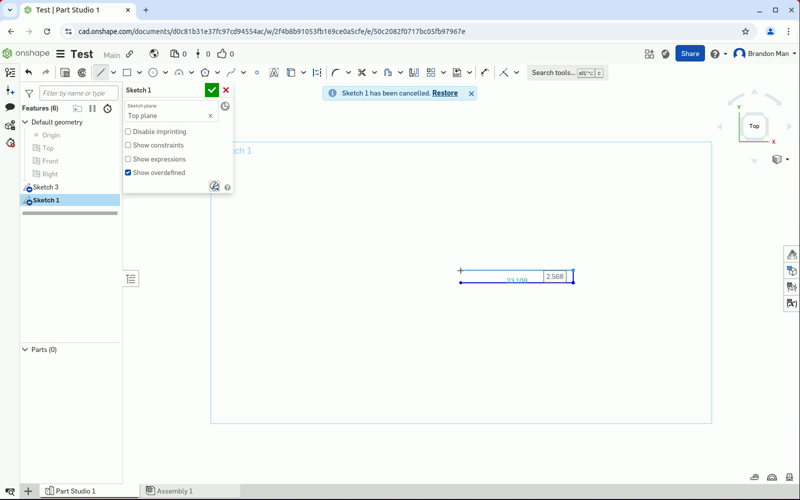
key_up(shift)
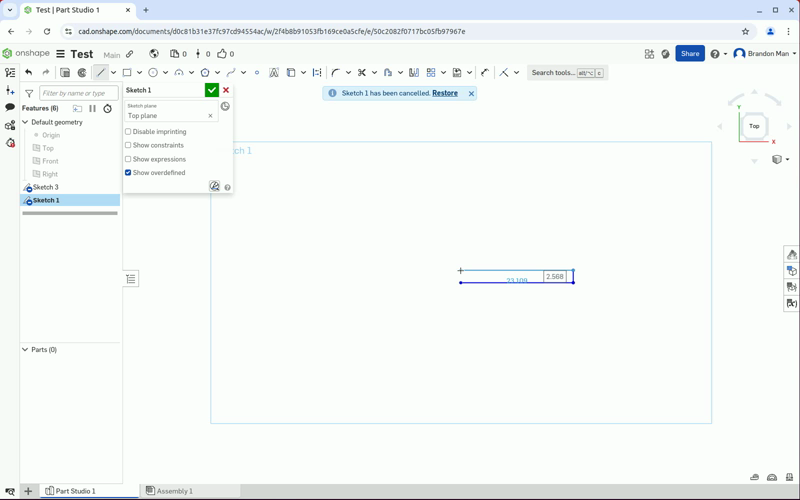
mouse_move(490, 270)
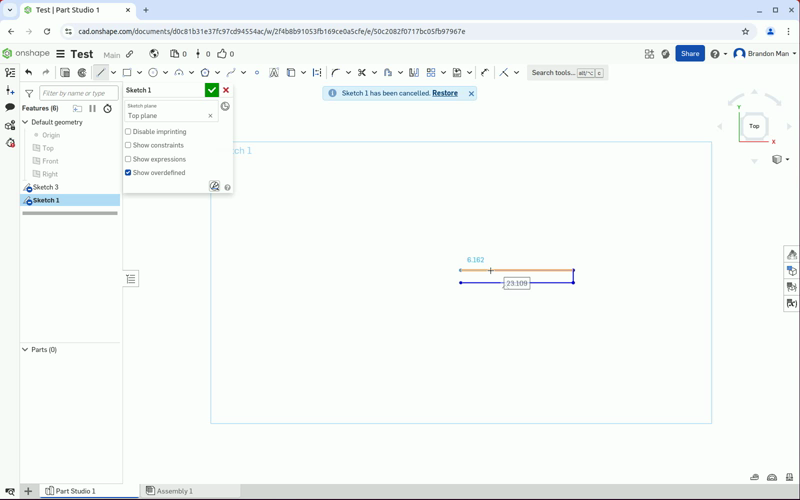
key_down(shift)
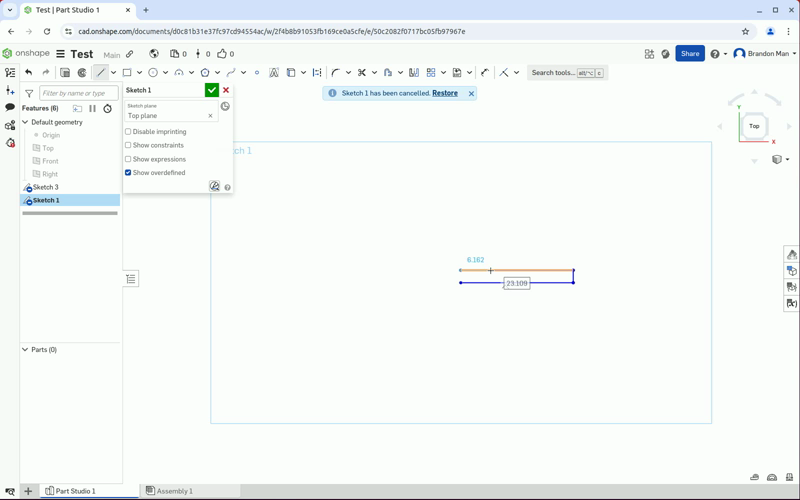
mouse_move(460, 282)
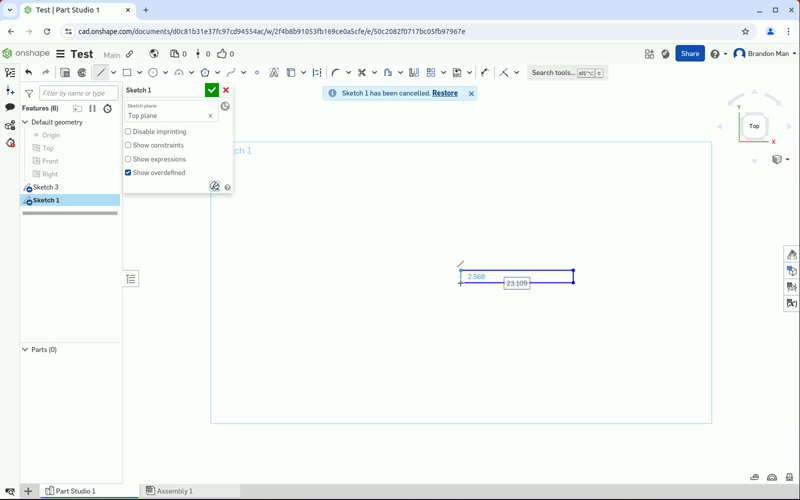
key_up(shift)
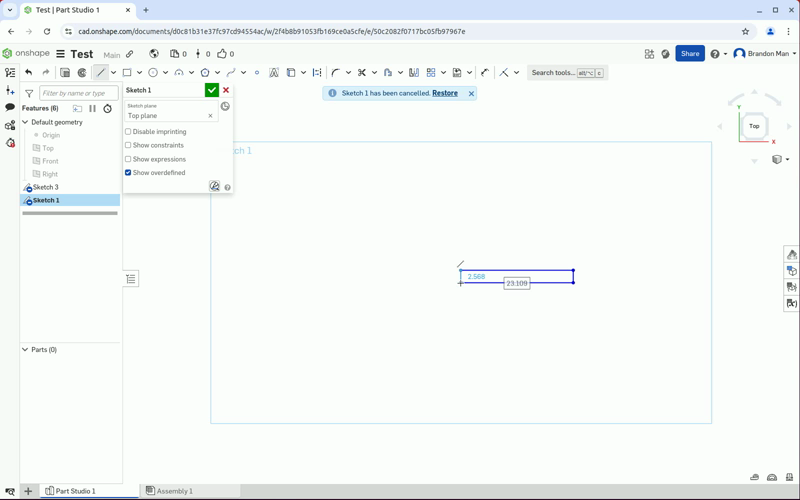
click(460, 282)
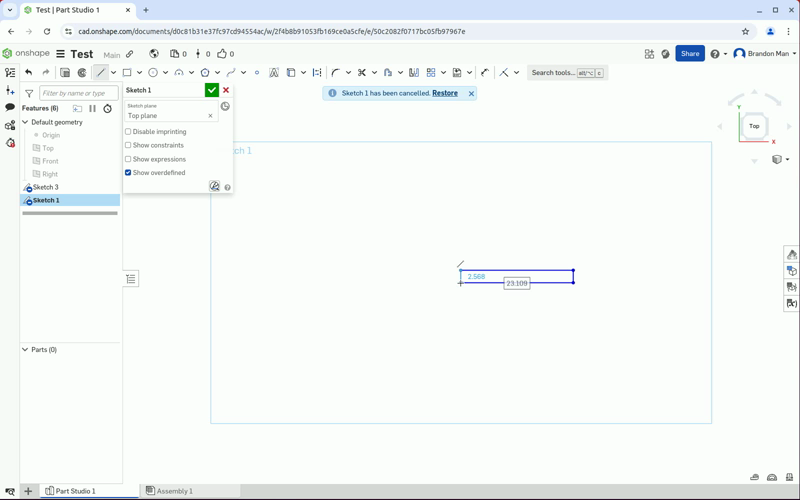
key(esc)
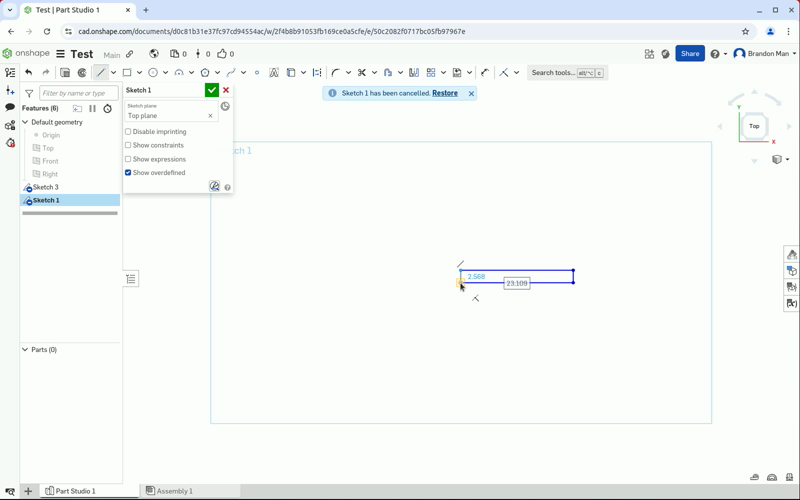
key(l)
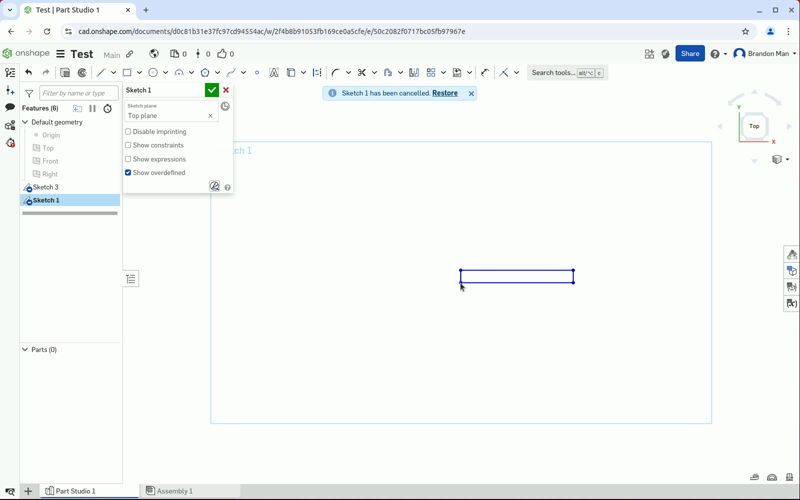
key_down(shift)
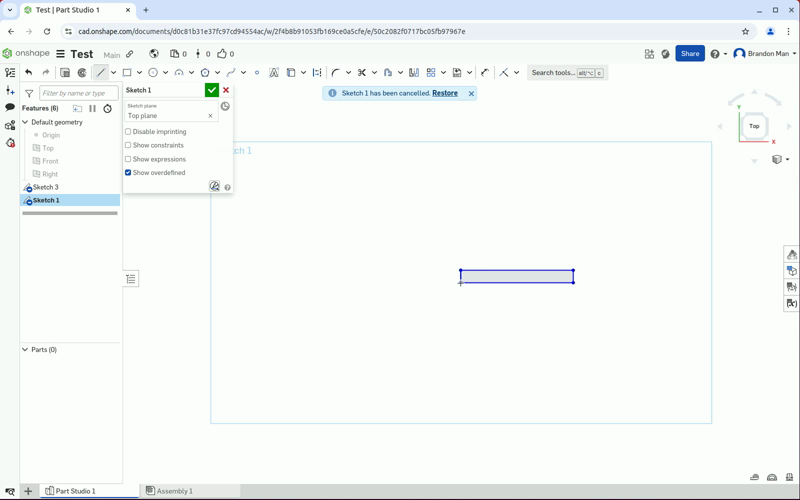
mouse_move(461, 281)
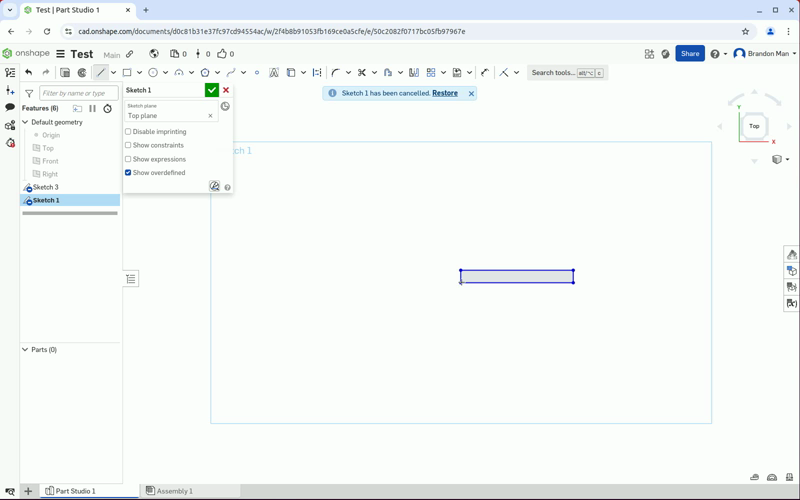
scroll(6)
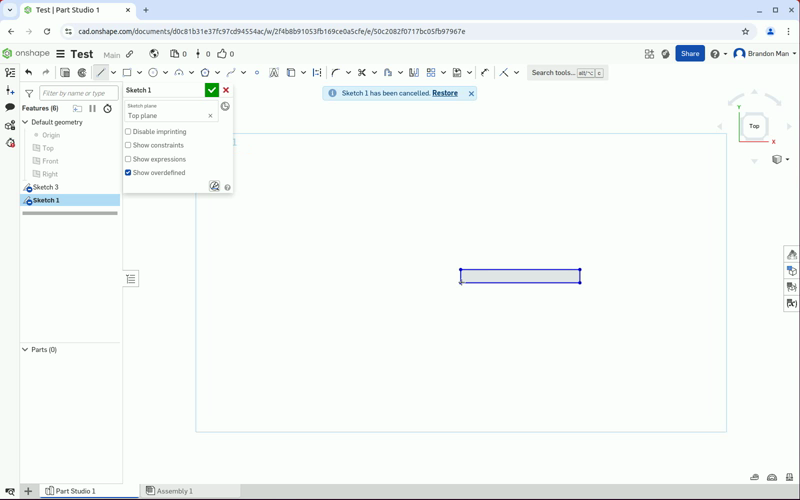
scroll(6)
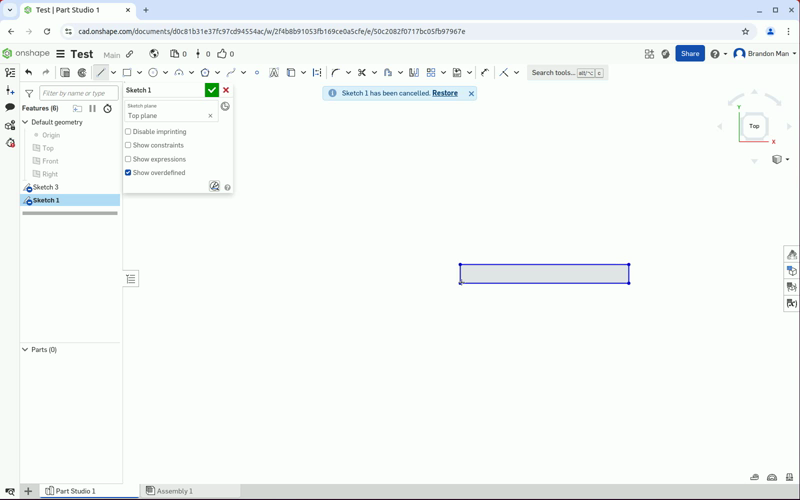
scroll(6)
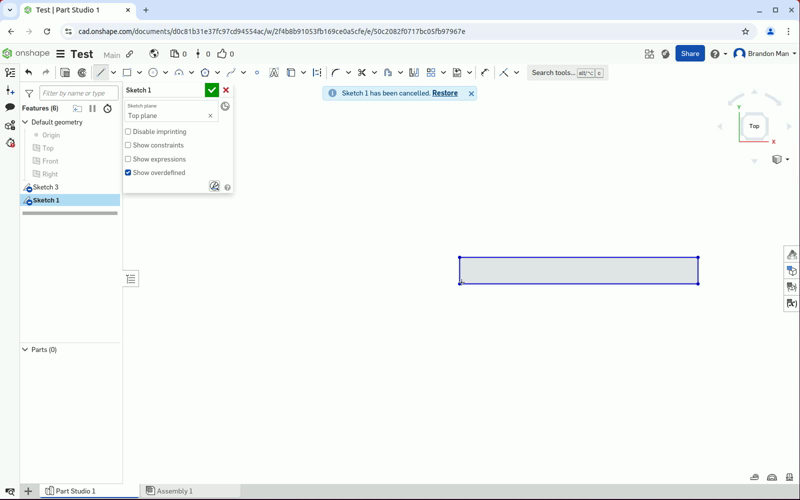
scroll(6)
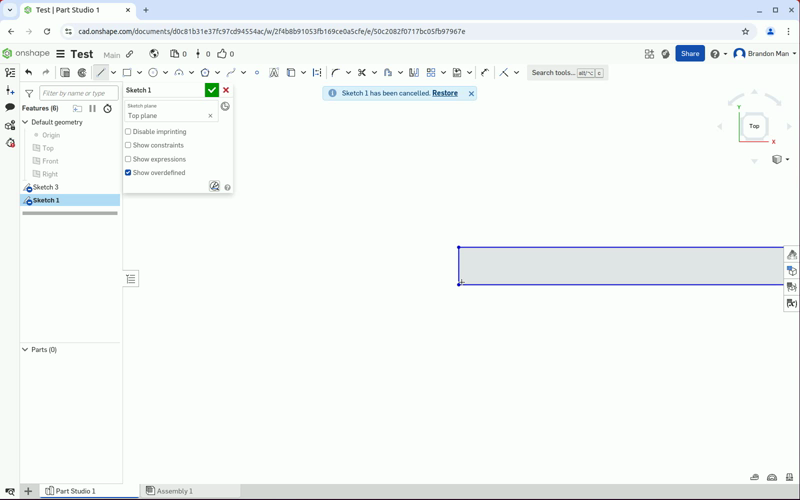
scroll(6)
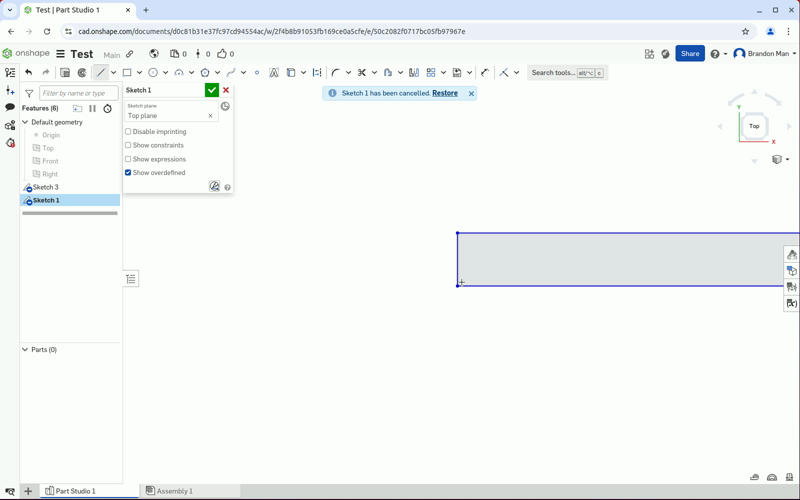
scroll(6)
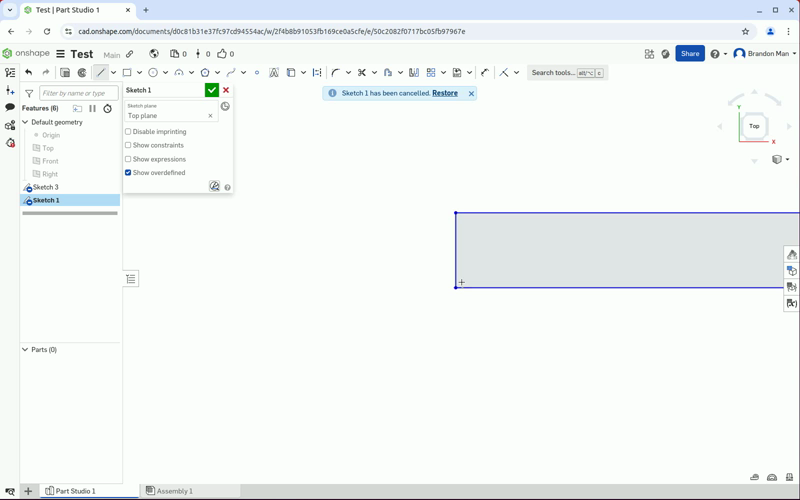
scroll(6)
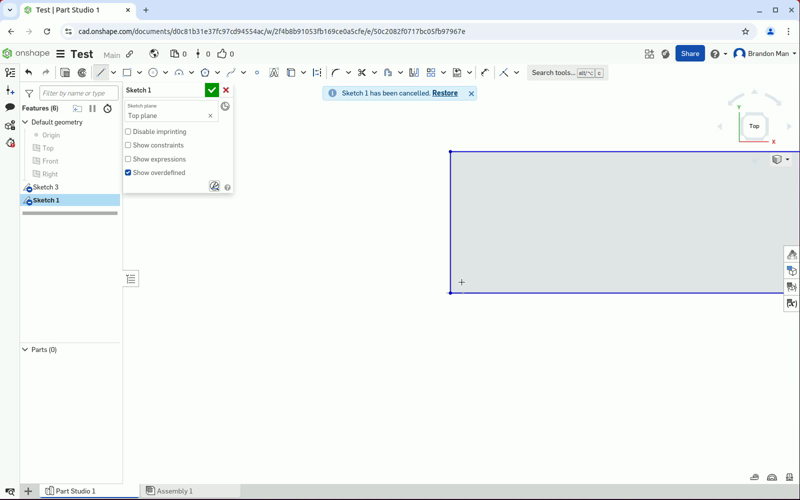
click(461, 281)
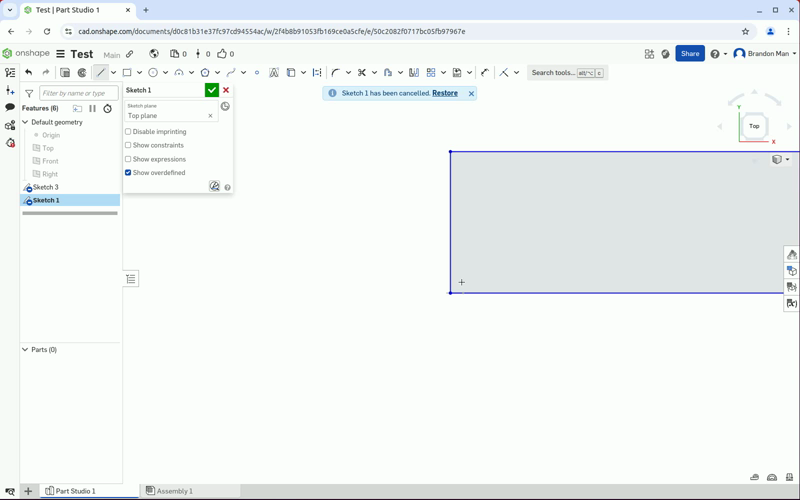
scroll(-6)
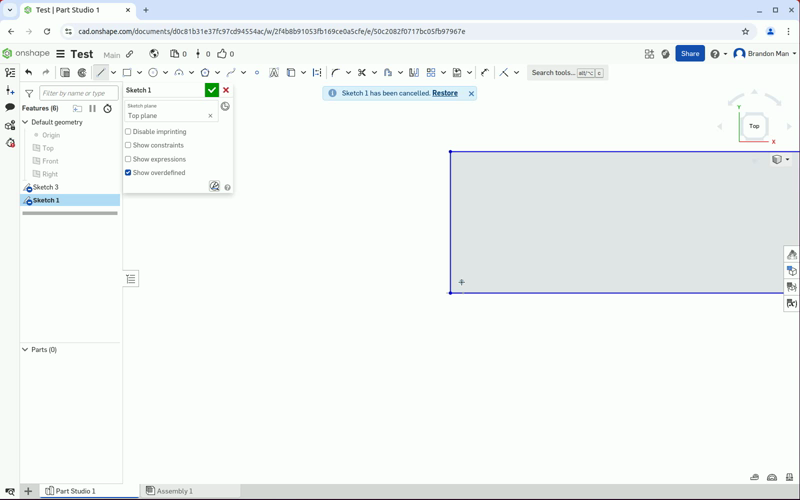
scroll(-6)
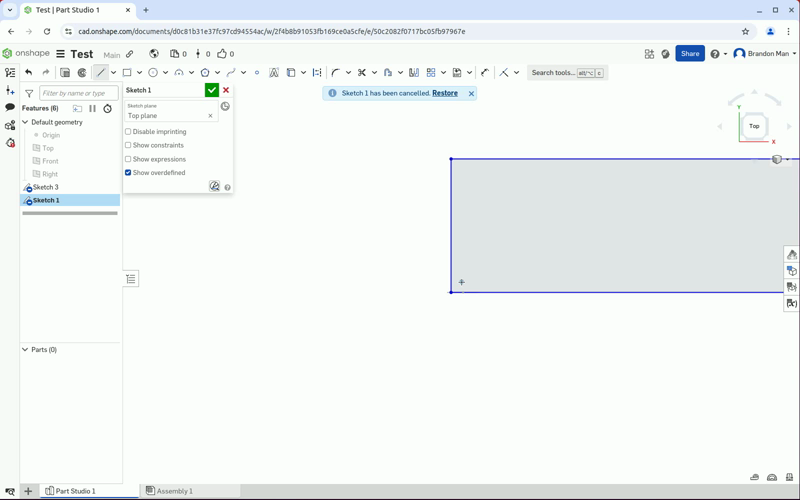
scroll(-6)
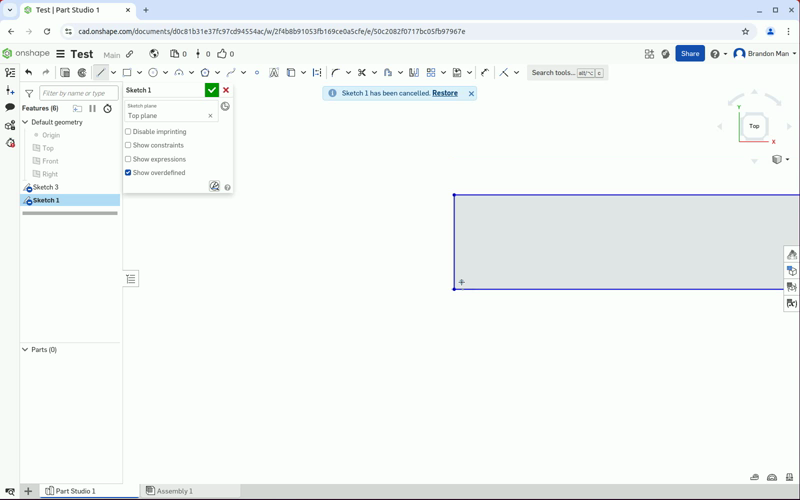
scroll(-6)
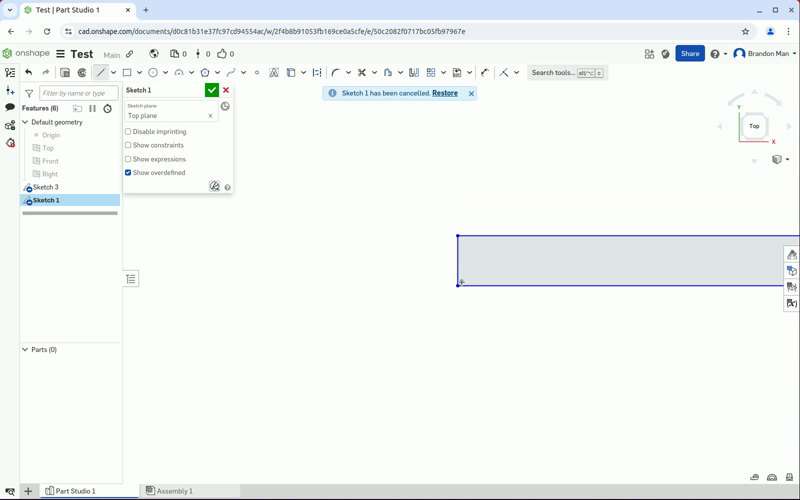
scroll(-6)
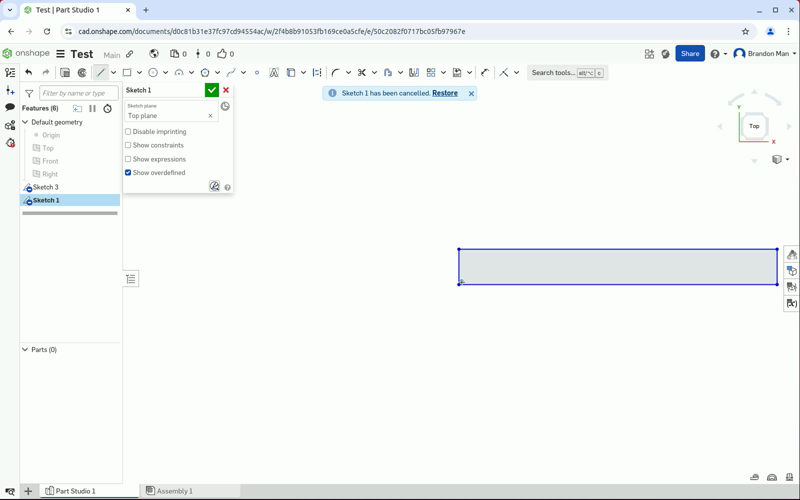
scroll(-6)
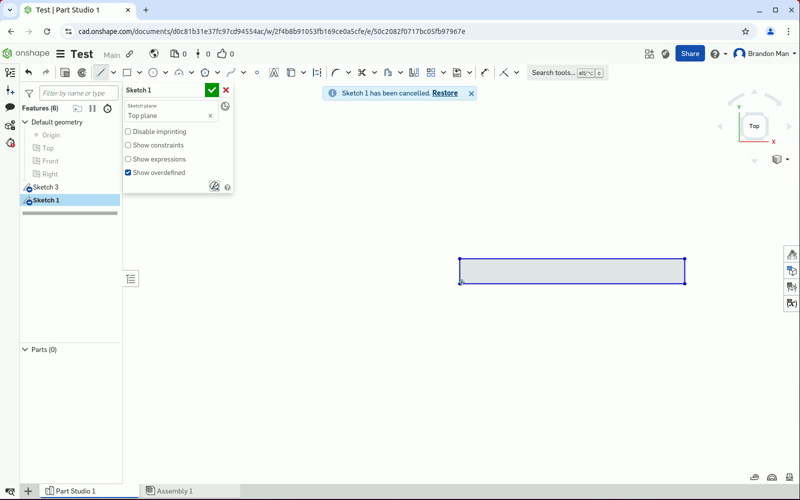
scroll(-6)
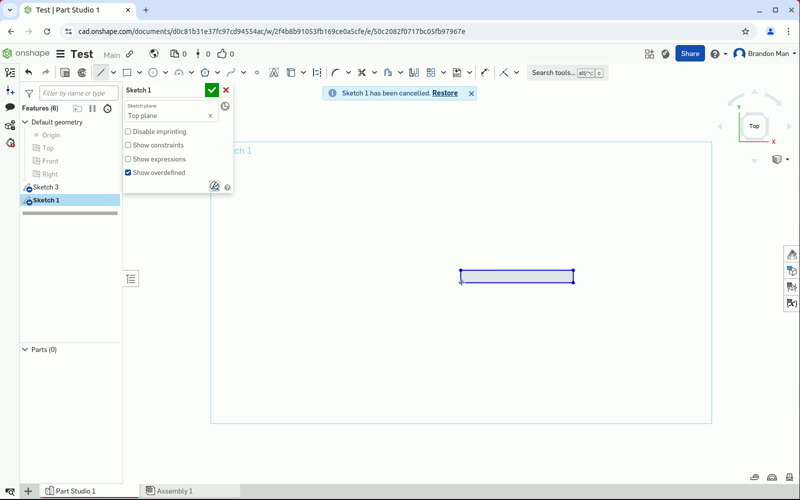
key_up(shift)
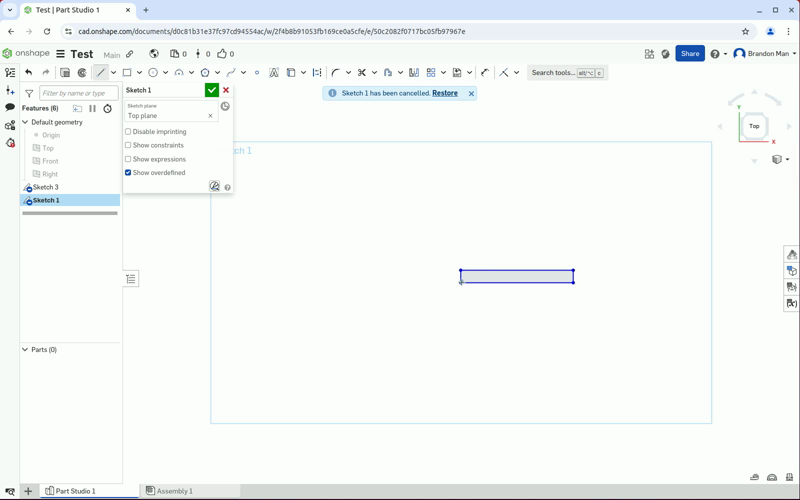
key_down(shift)
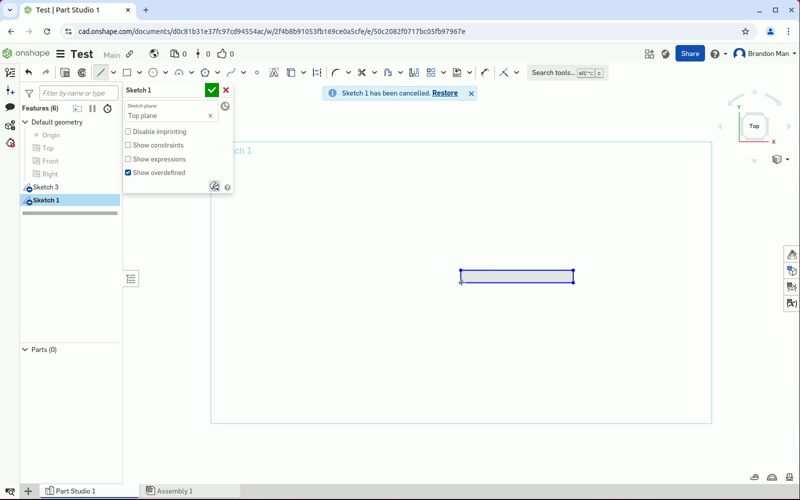
mouse_move(572, 281)
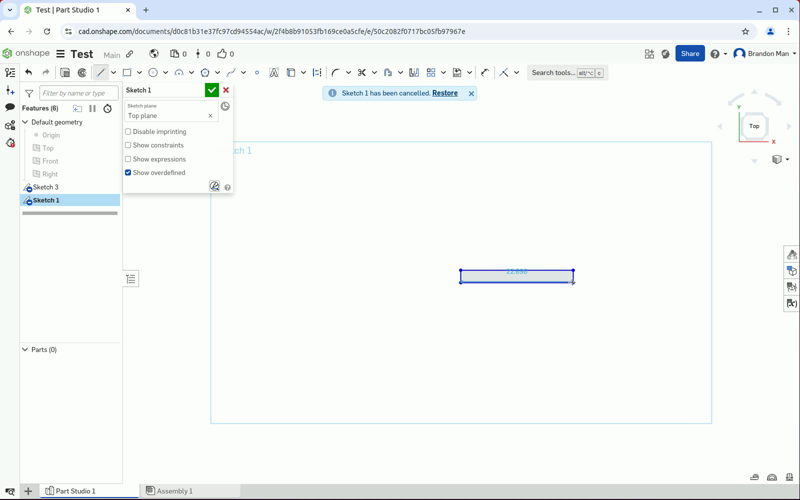
scroll(6)
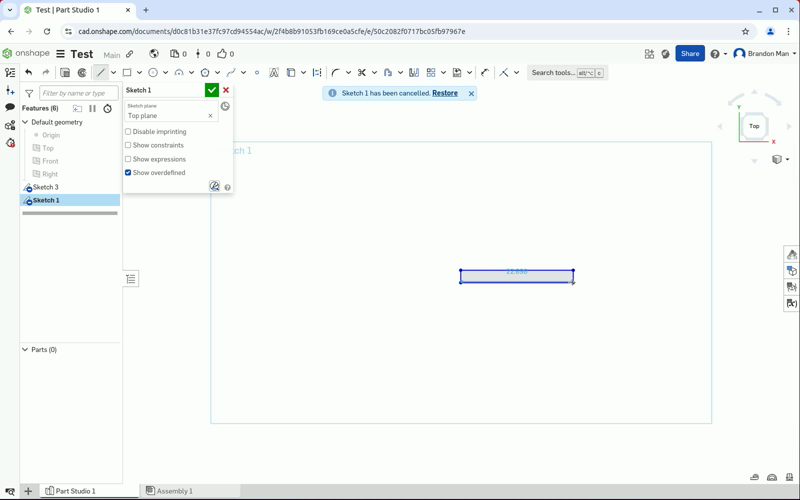
scroll(6)
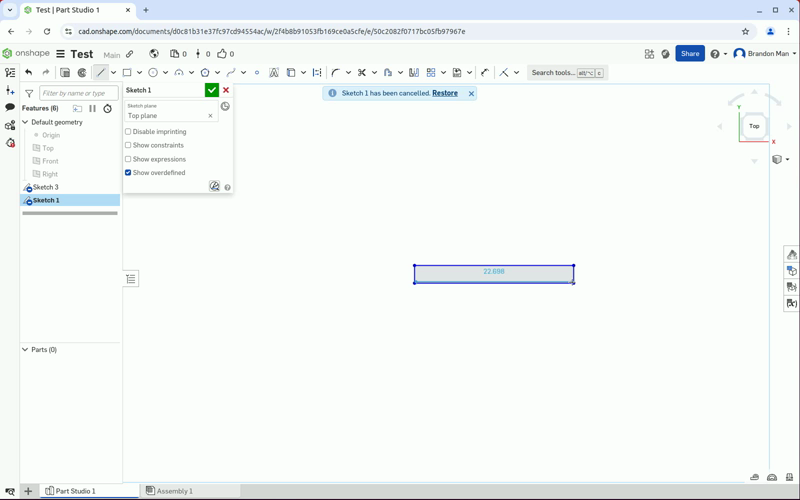
scroll(6)
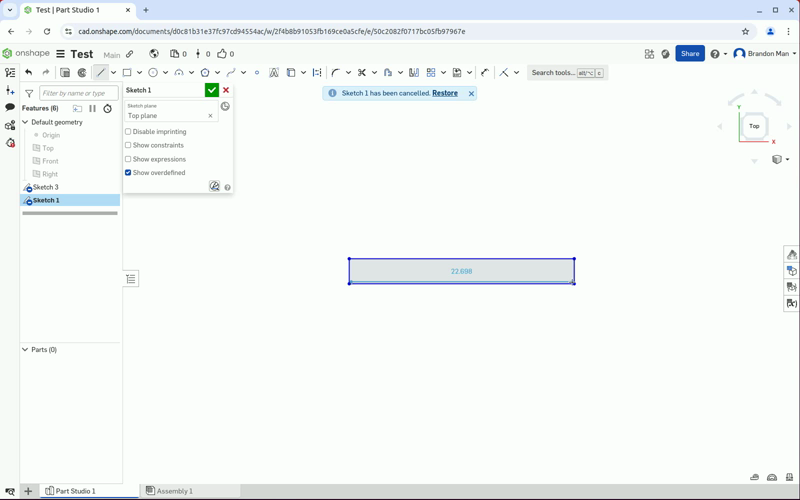
scroll(6)
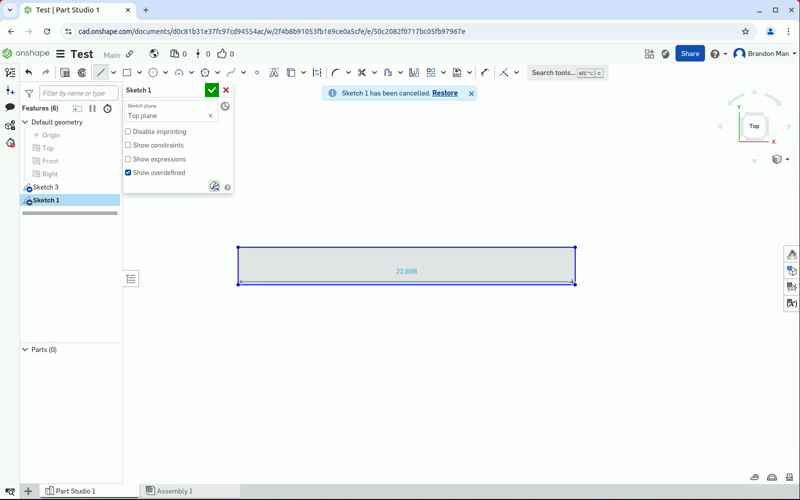
scroll(6)
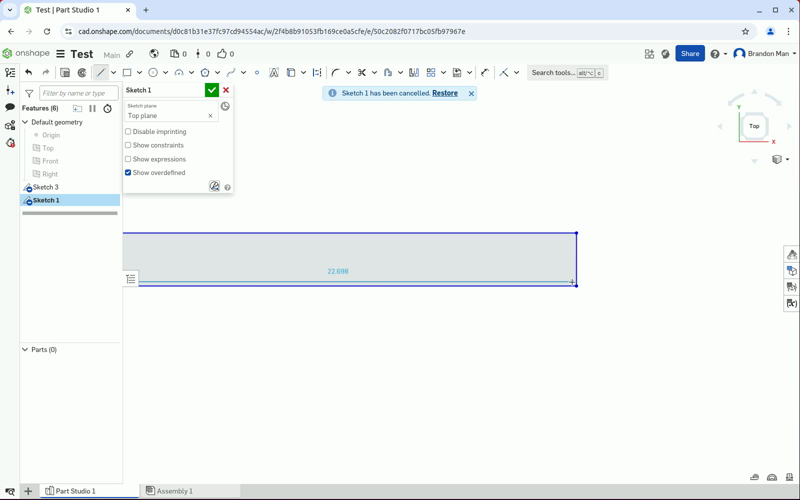
scroll(6)
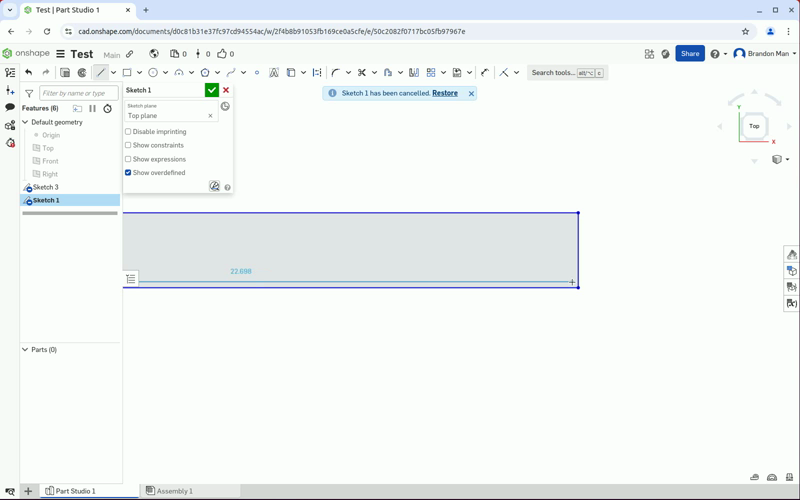
scroll(6)
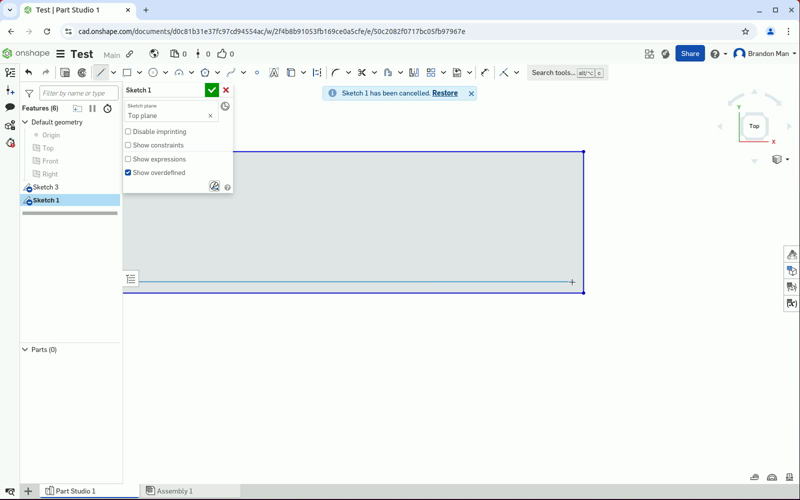
click(572, 281)
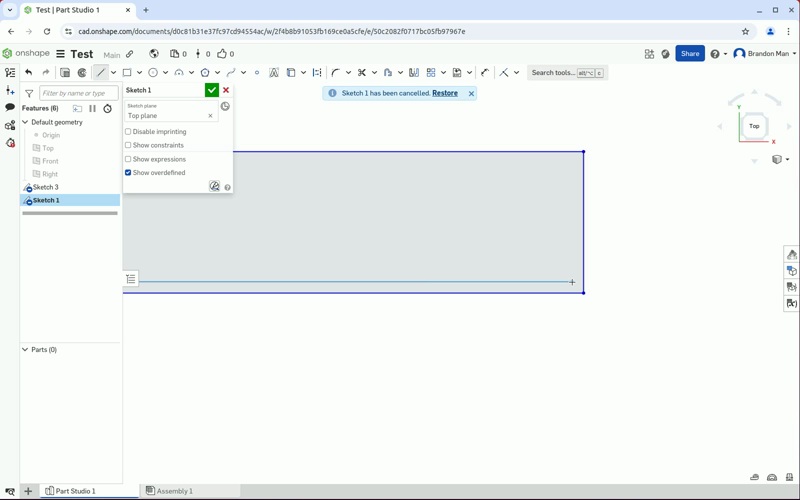
scroll(-6)
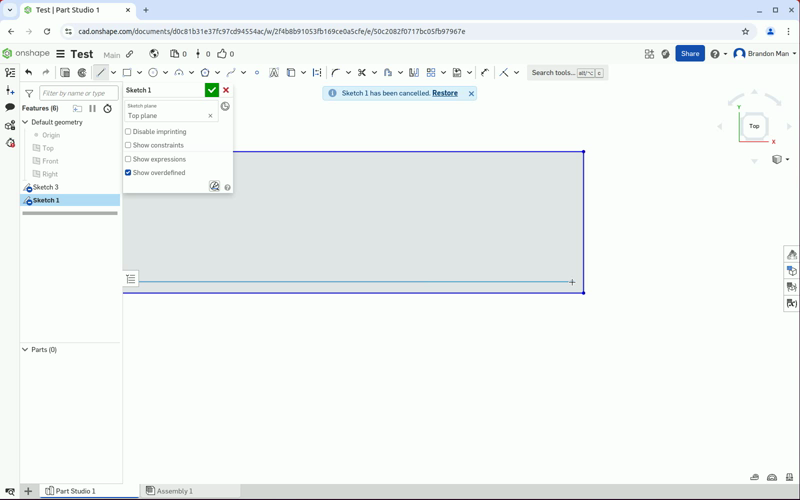
scroll(-6)
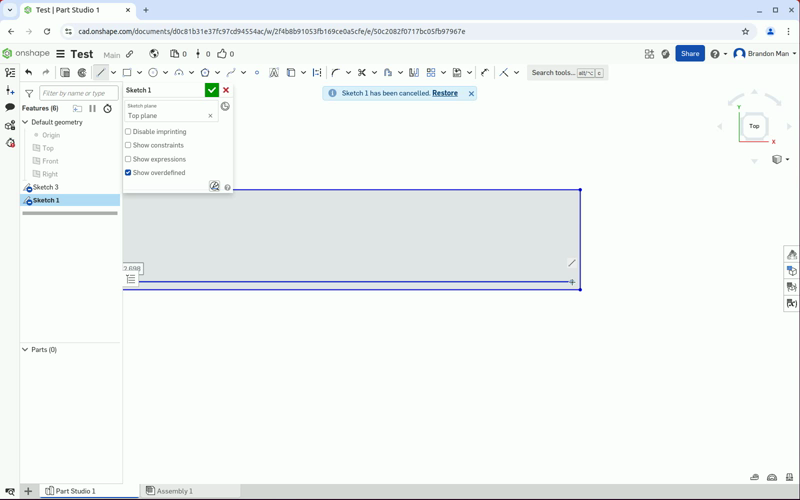
scroll(-6)
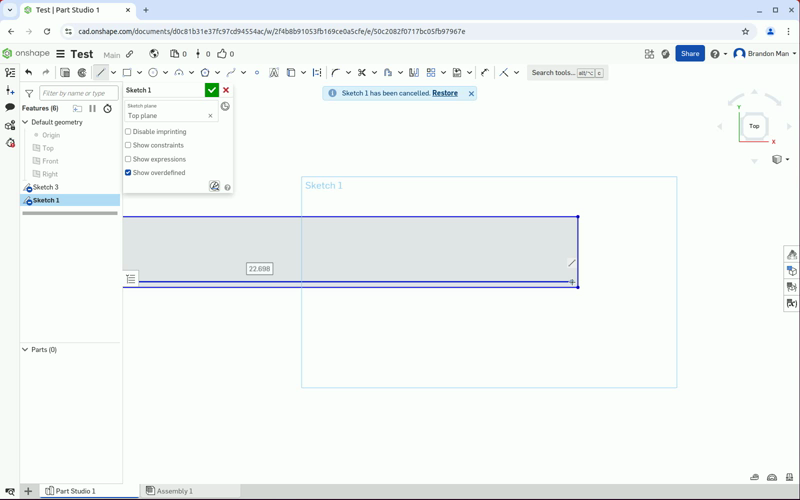
scroll(-6)
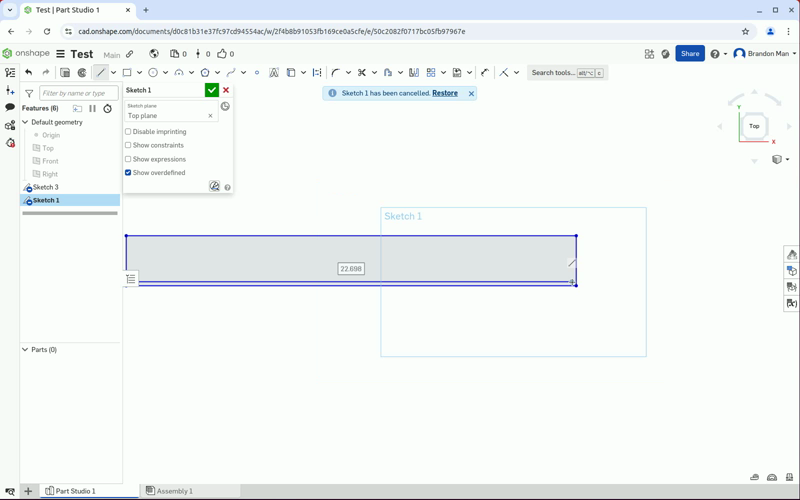
scroll(-6)
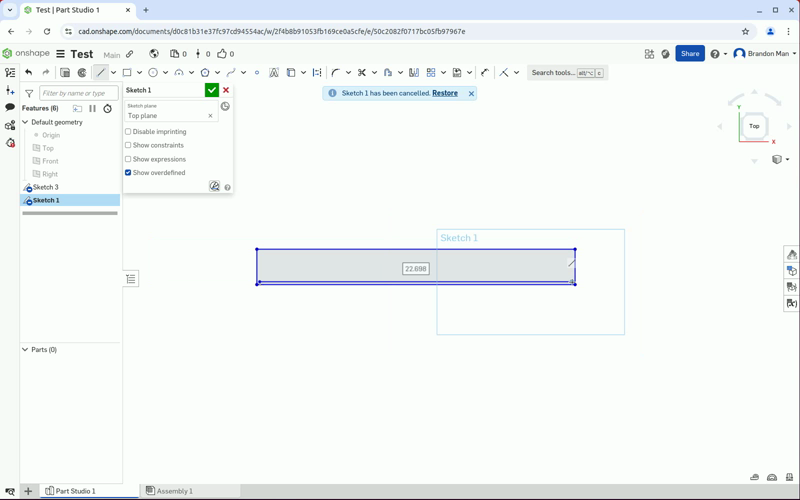
scroll(-6)
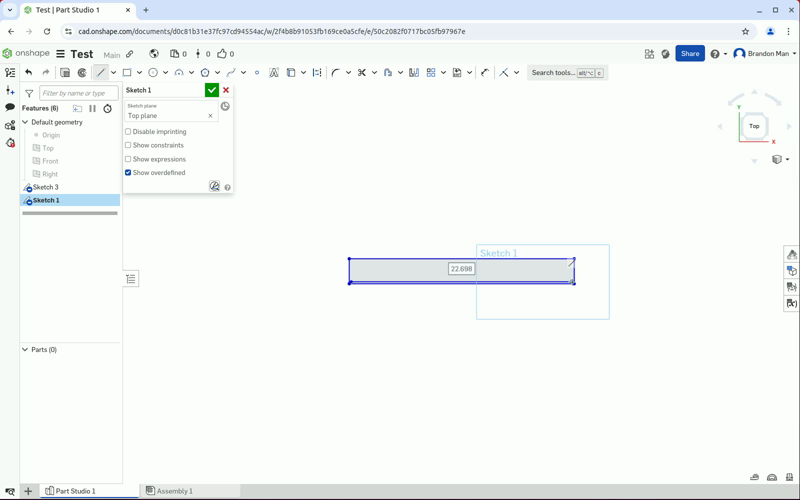
scroll(-6)
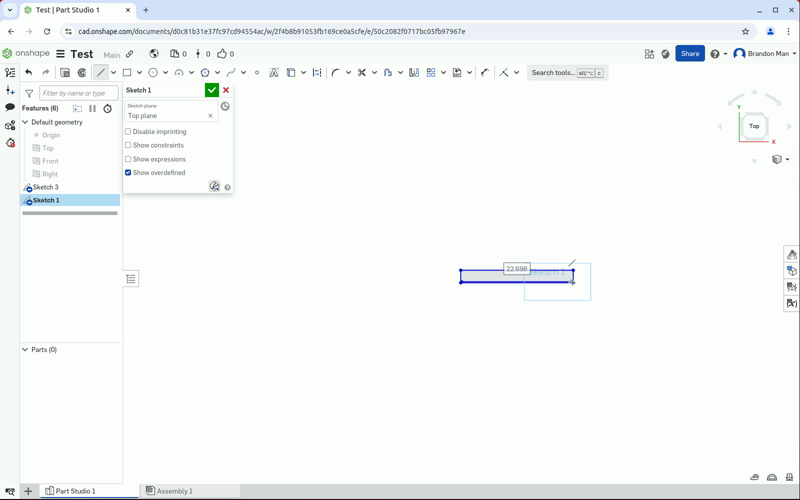
key_up(shift)
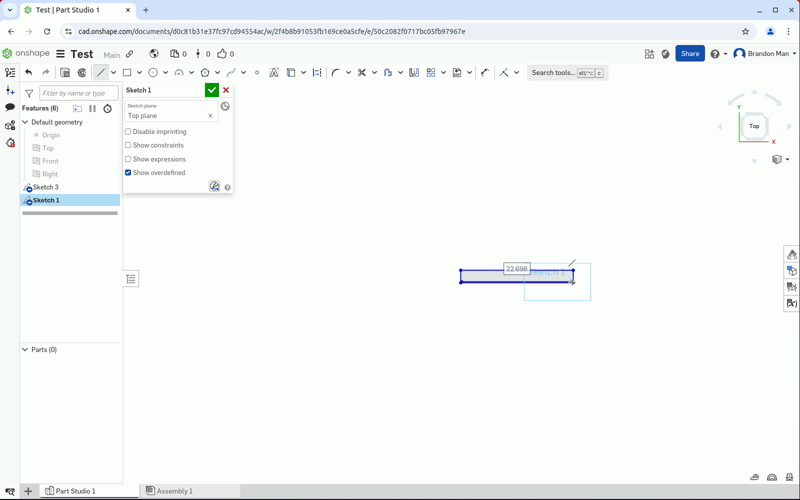
key_down(shift)
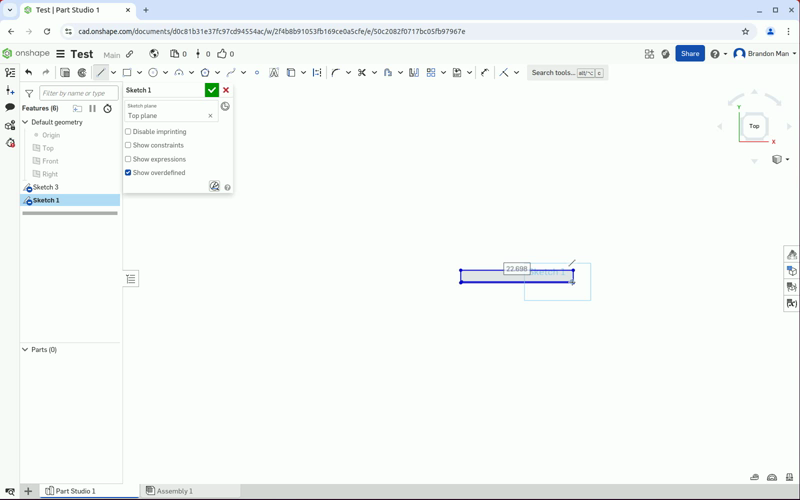
mouse_move(589, 281)
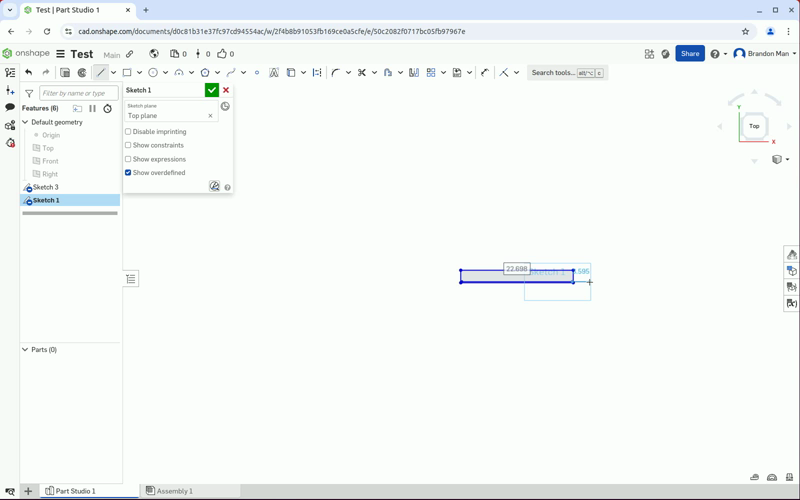
mouse_move(572, 270)
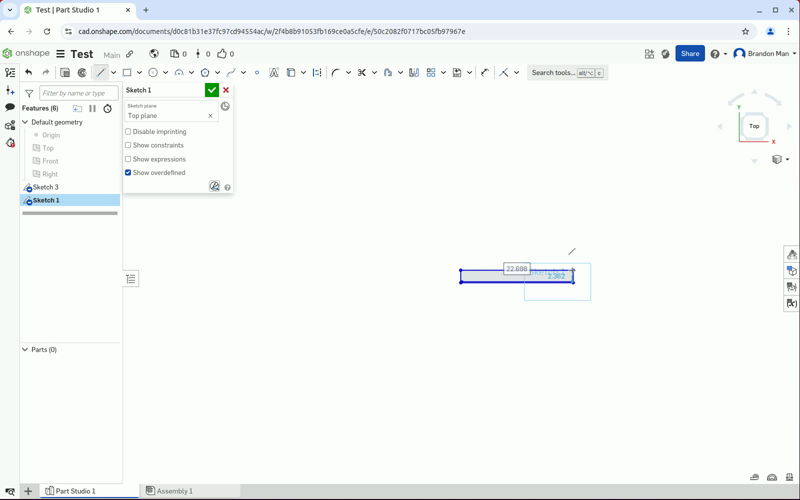
scroll(6)
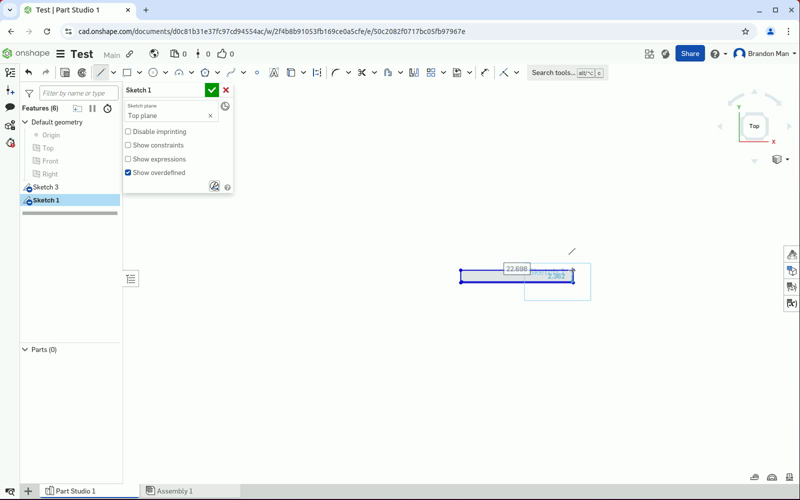
scroll(6)
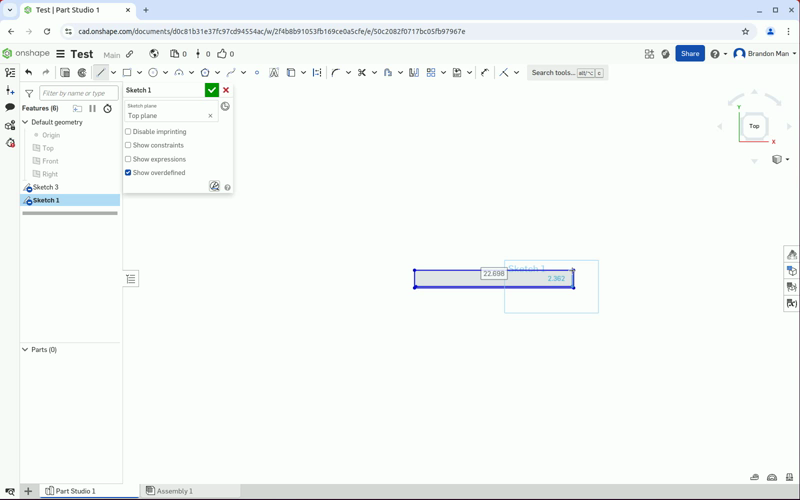
scroll(6)
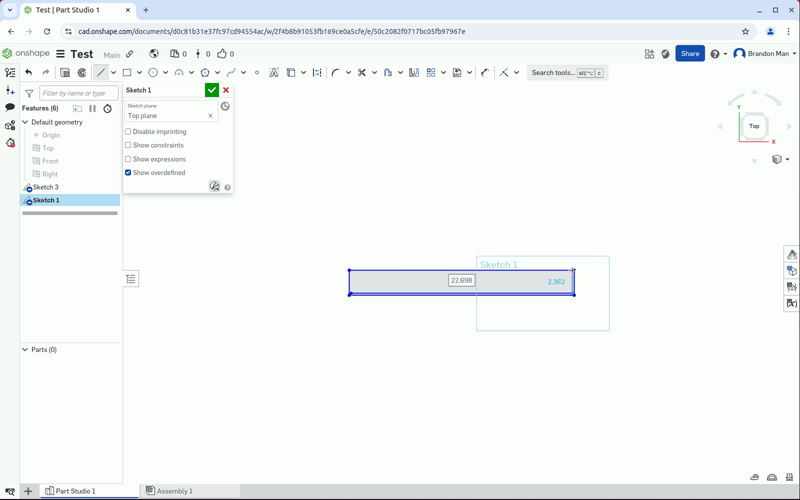
scroll(6)
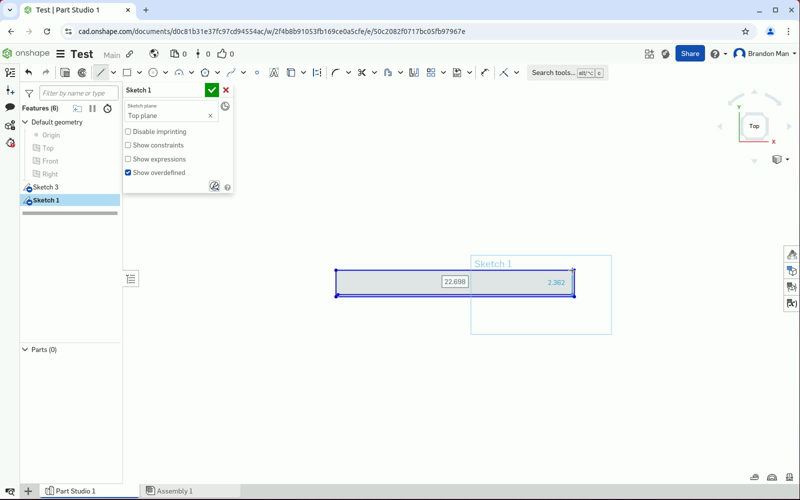
scroll(6)
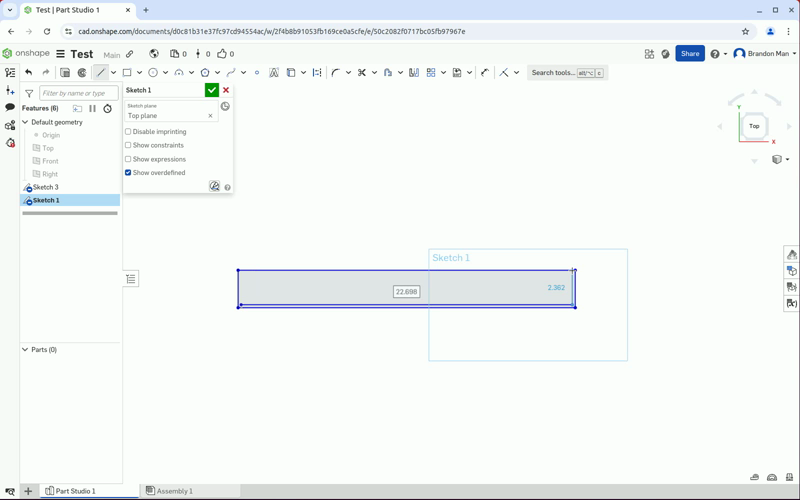
scroll(6)
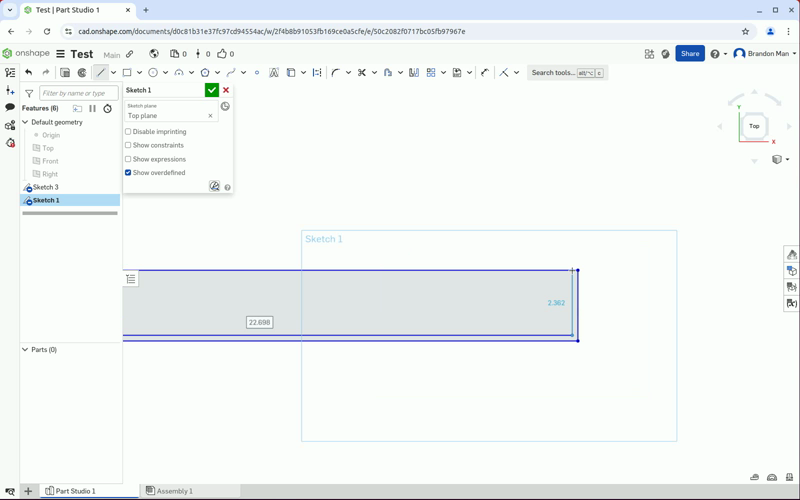
scroll(6)
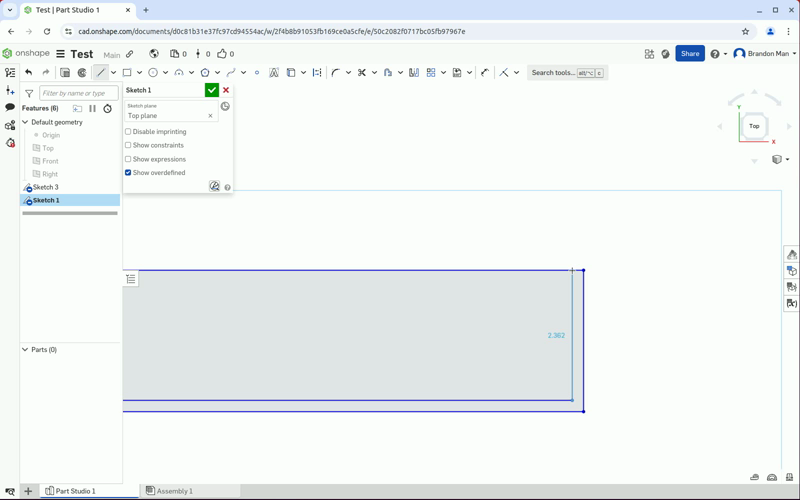
click(572, 270)
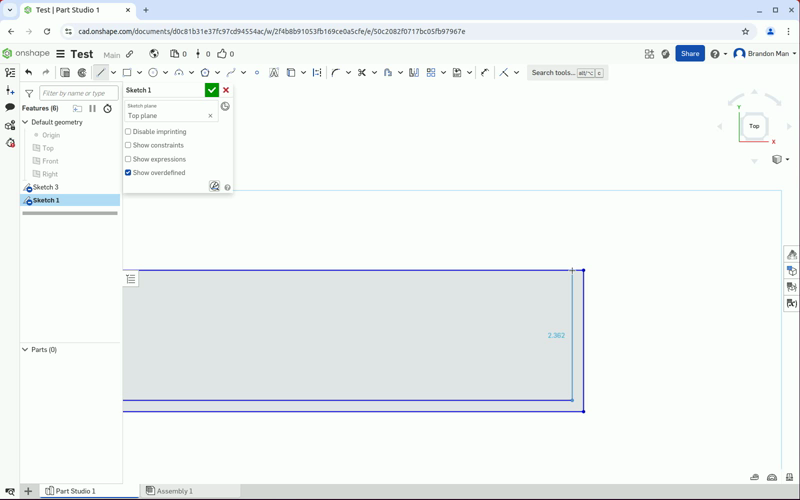
scroll(-6)
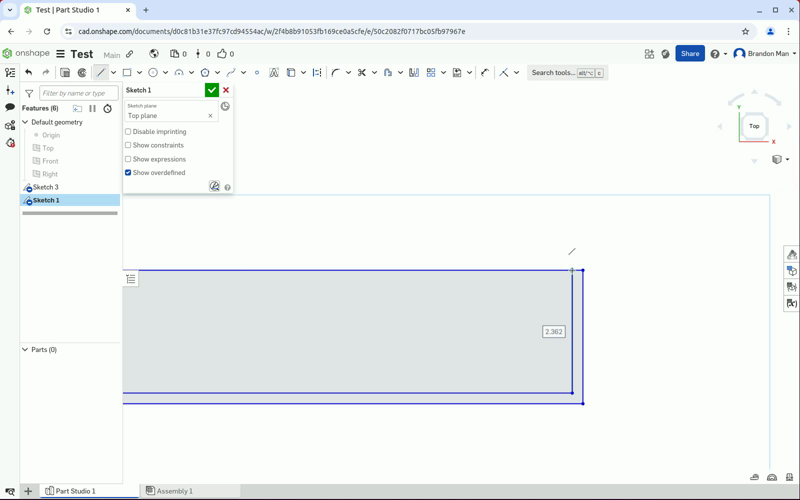
scroll(-6)
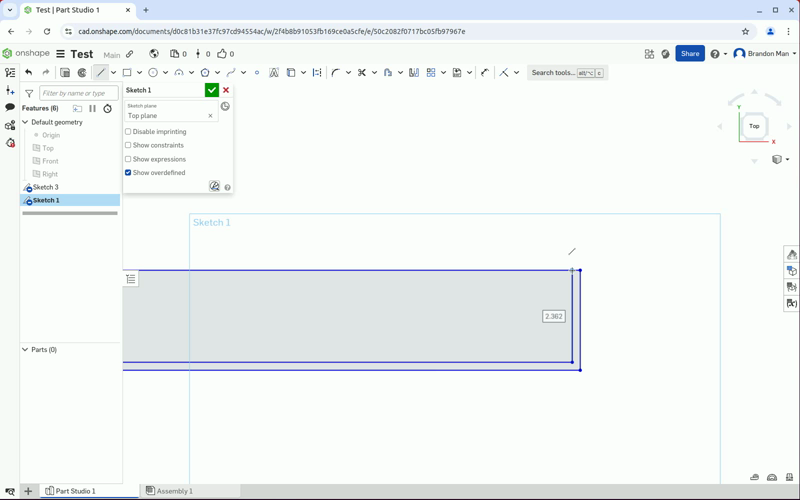
scroll(-6)
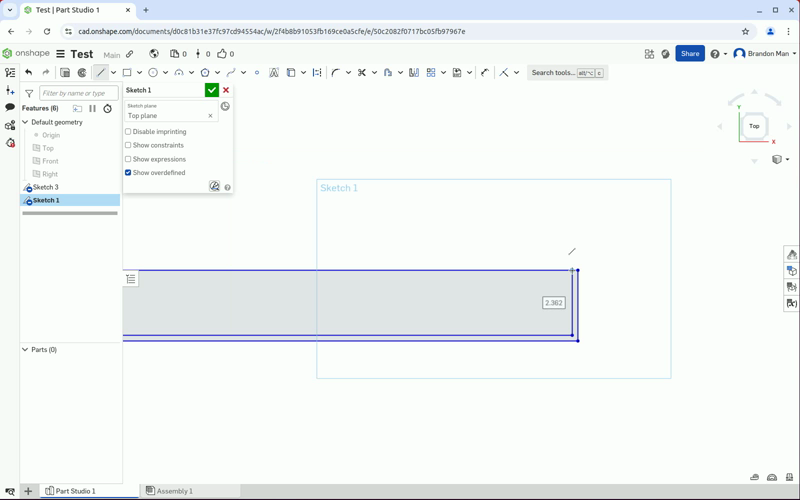
scroll(-6)
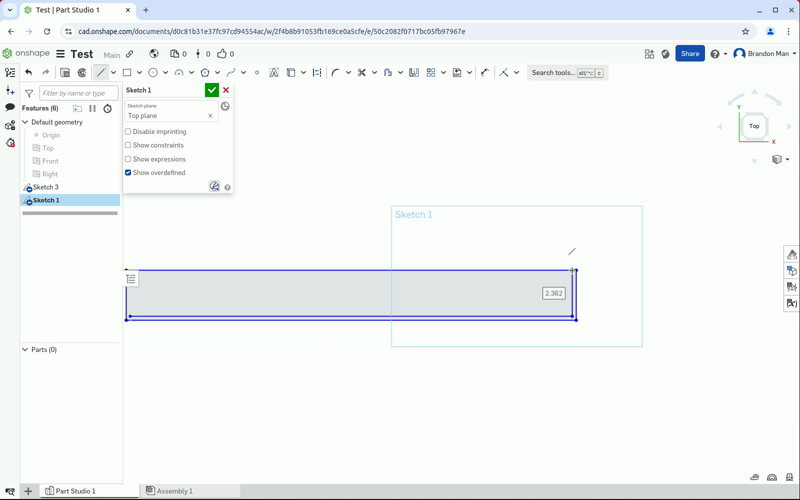
scroll(-6)
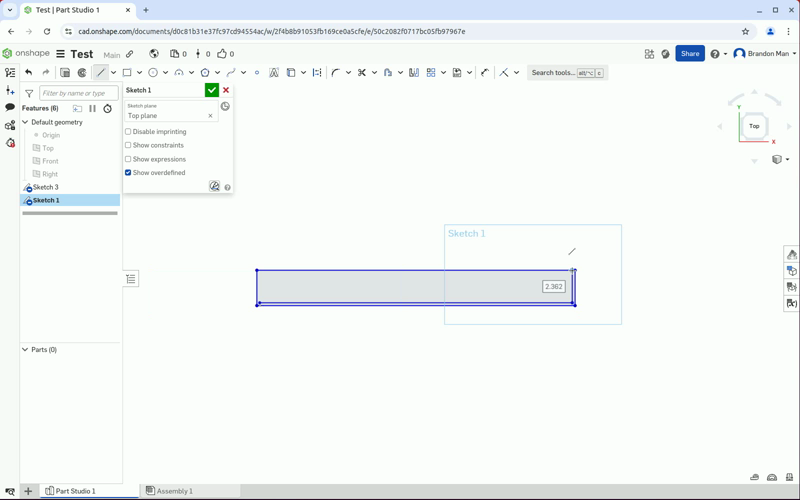
scroll(-6)
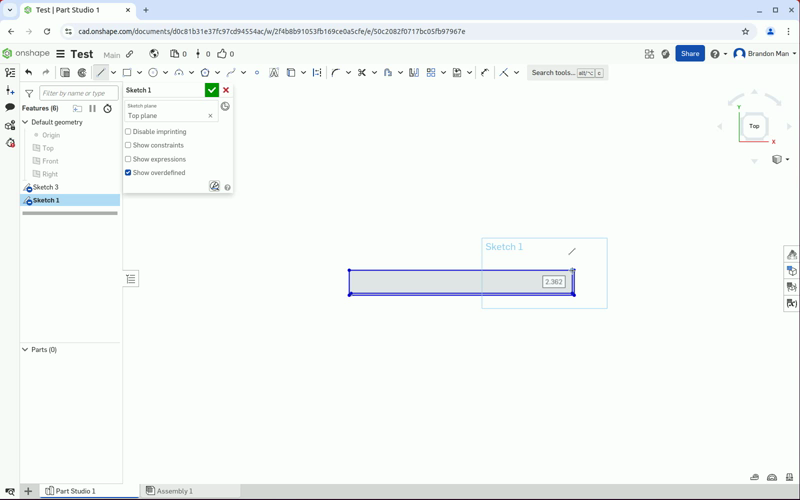
scroll(-6)
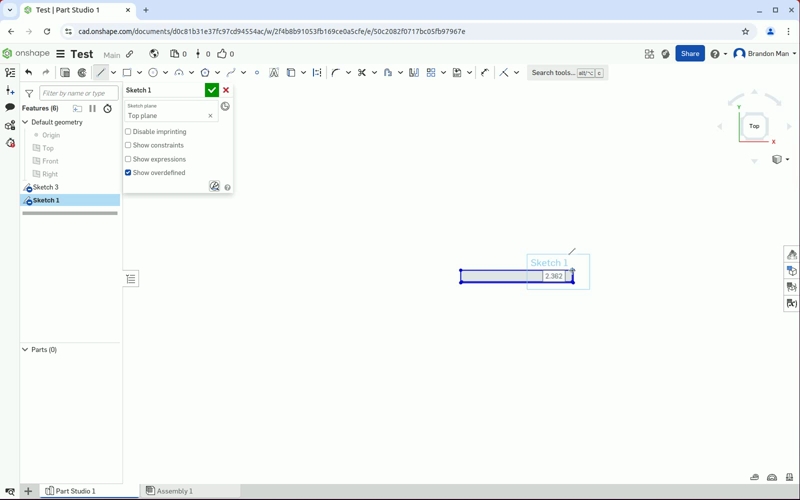
key_up(shift)
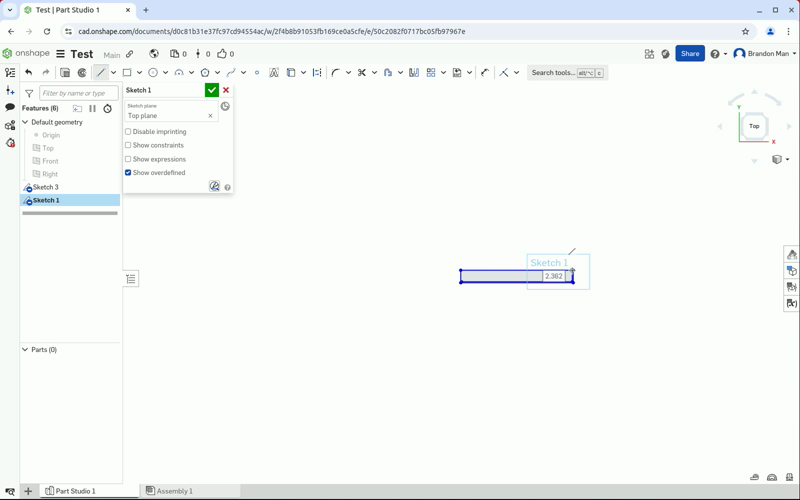
key_down(shift)
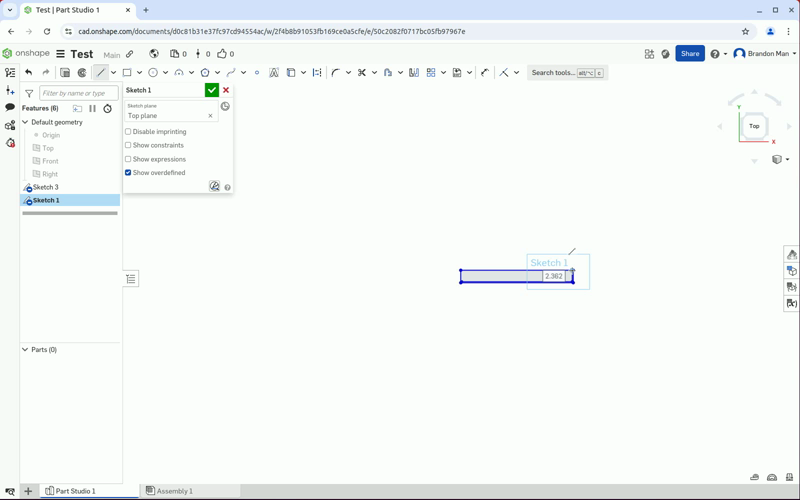
mouse_move(461, 270)
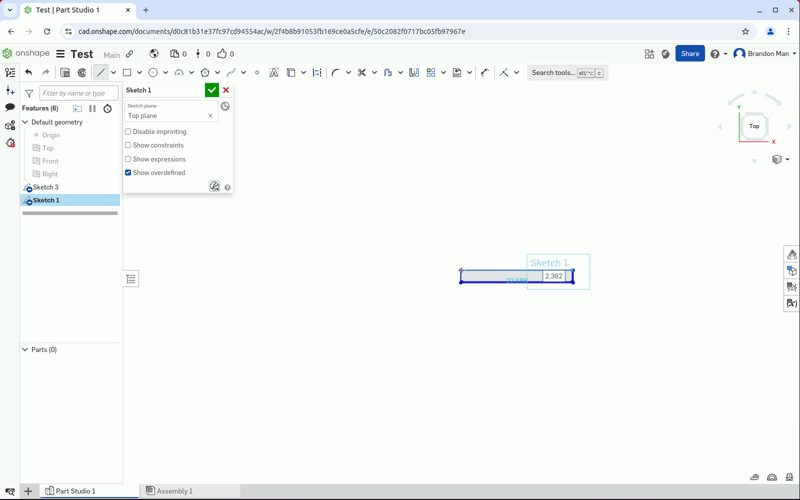
scroll(6)
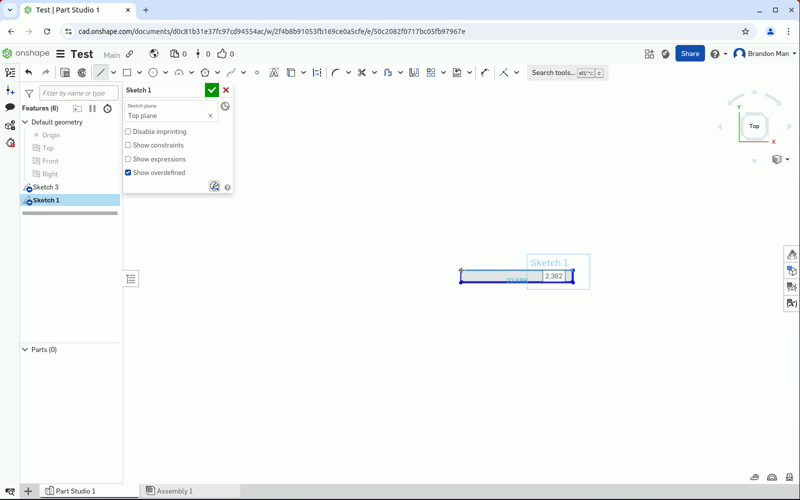
scroll(6)
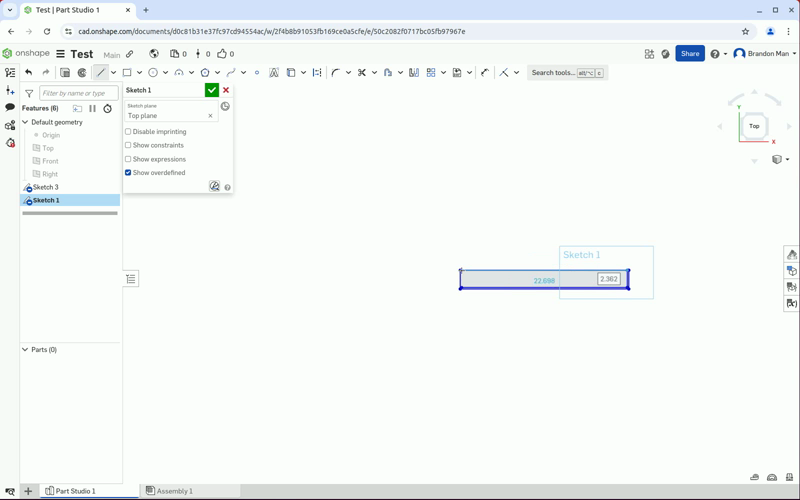
scroll(6)
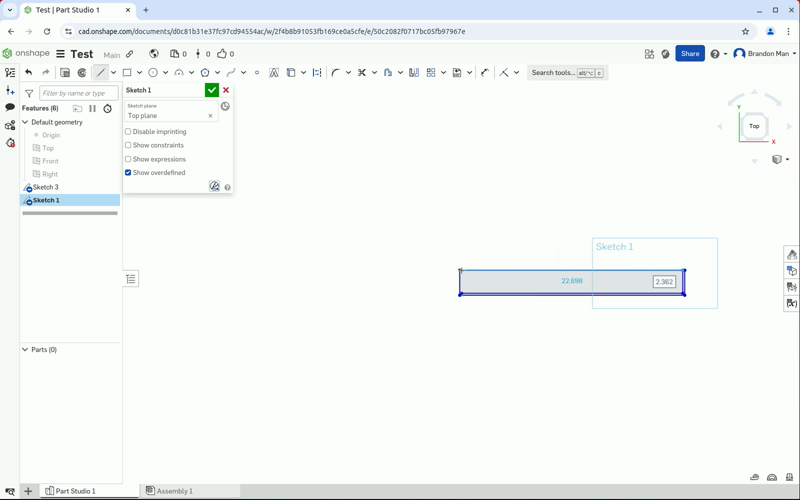
scroll(6)
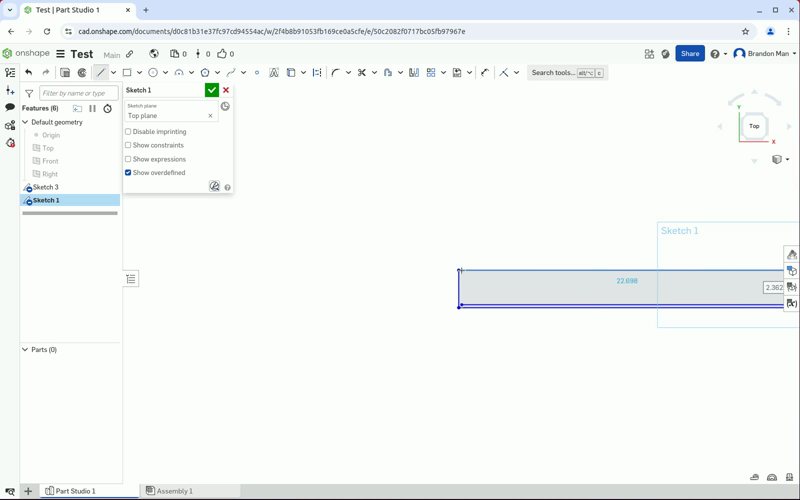
scroll(6)
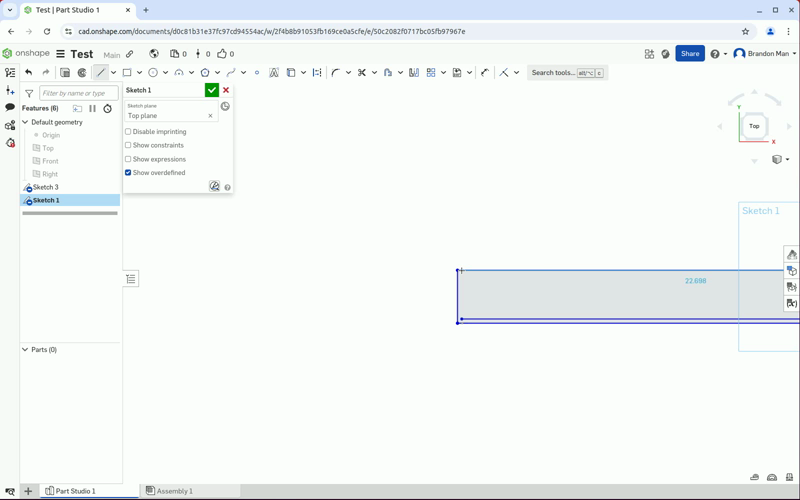
scroll(6)
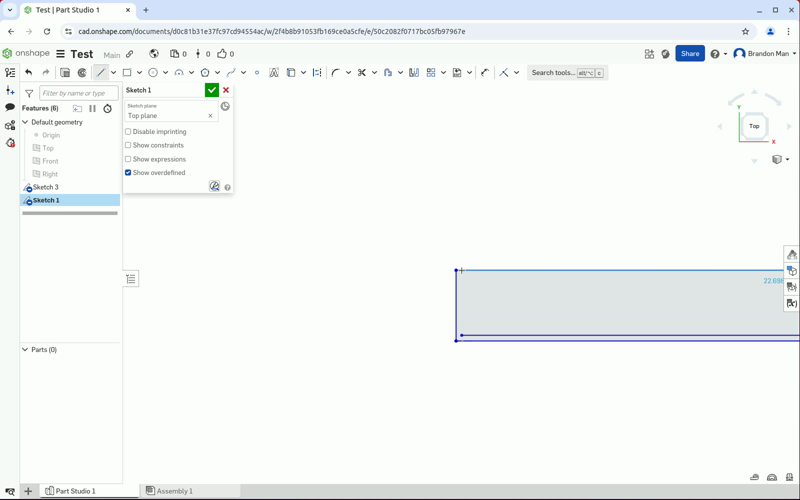
scroll(6)
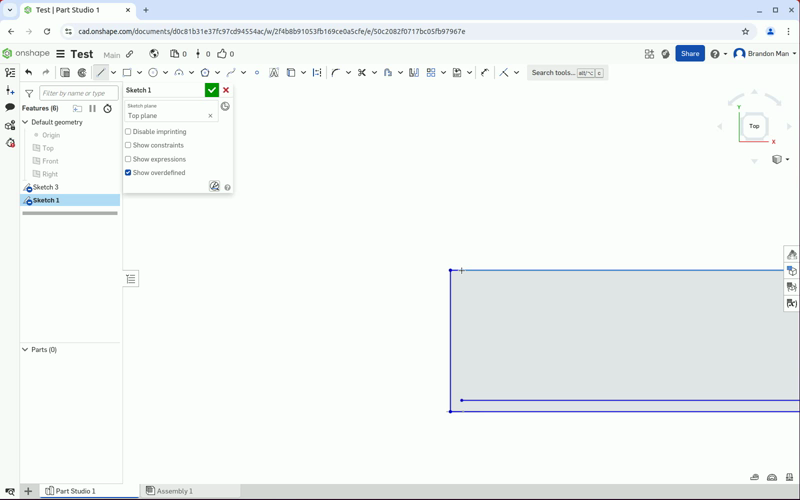
click(461, 270)
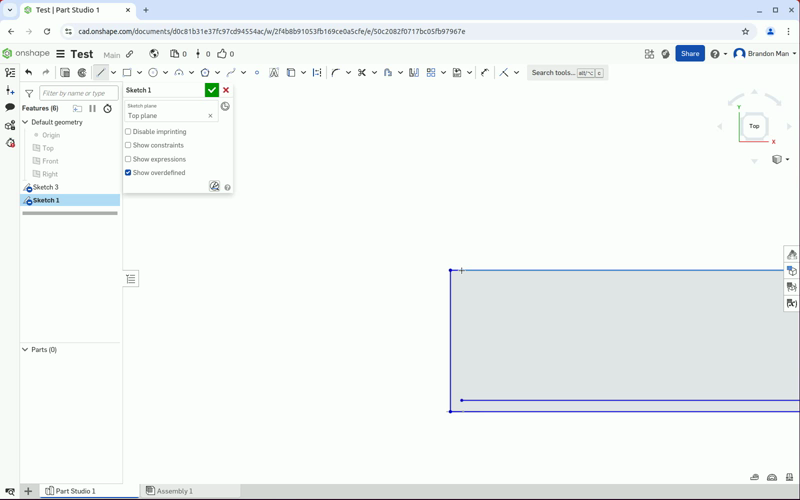
scroll(-6)
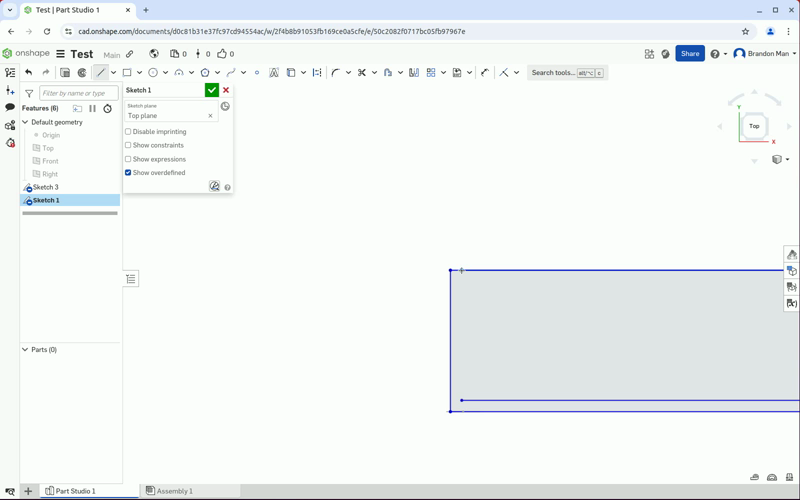
scroll(-6)
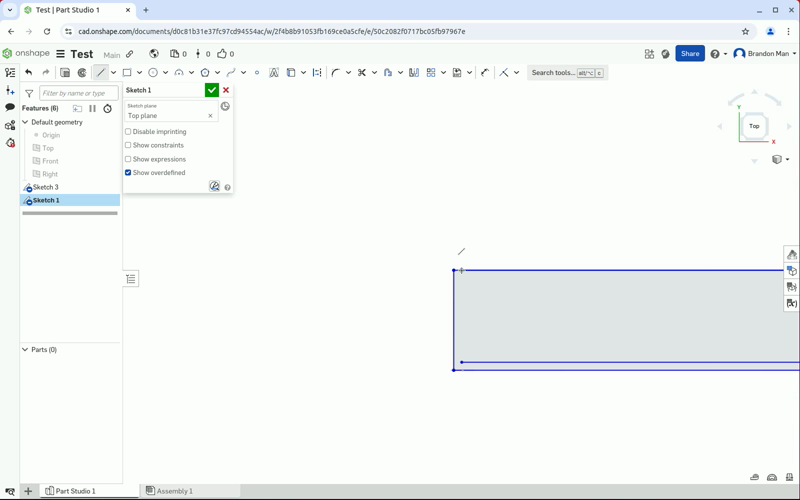
scroll(-6)
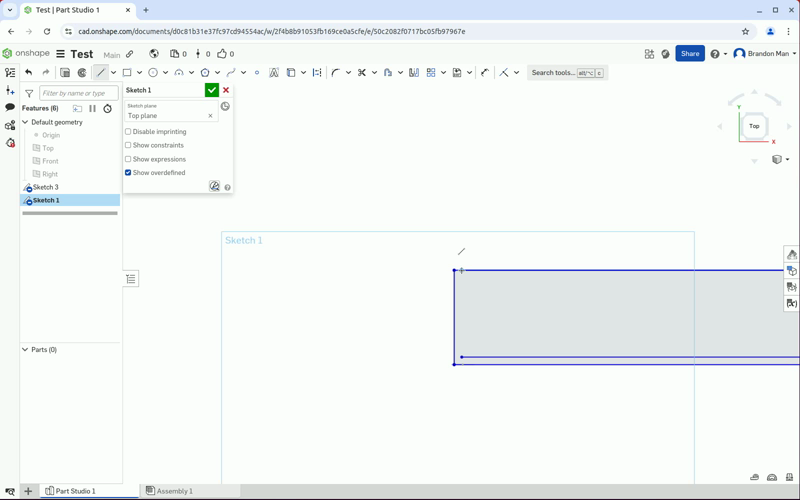
scroll(-6)
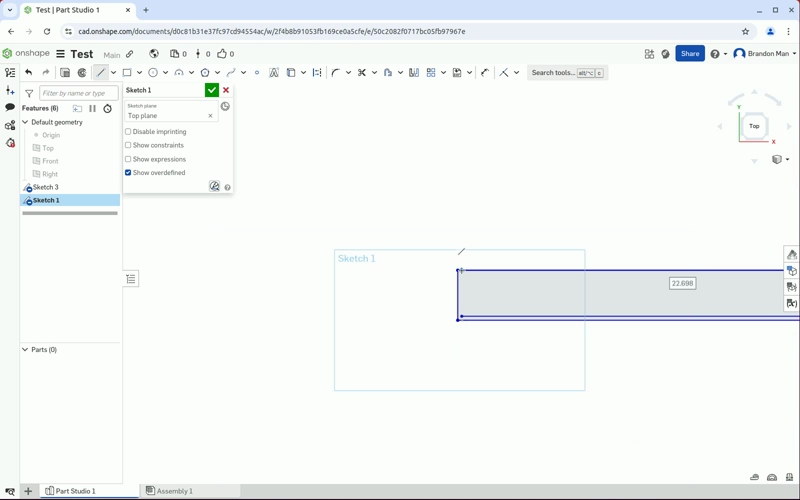
scroll(-6)
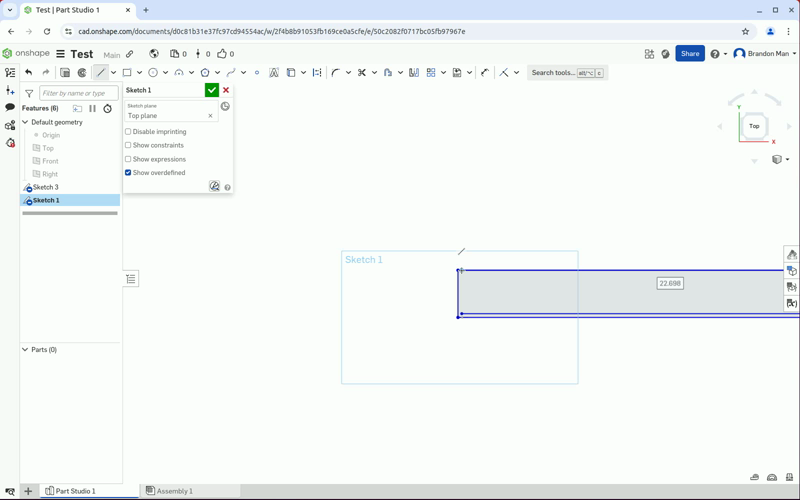
scroll(-6)
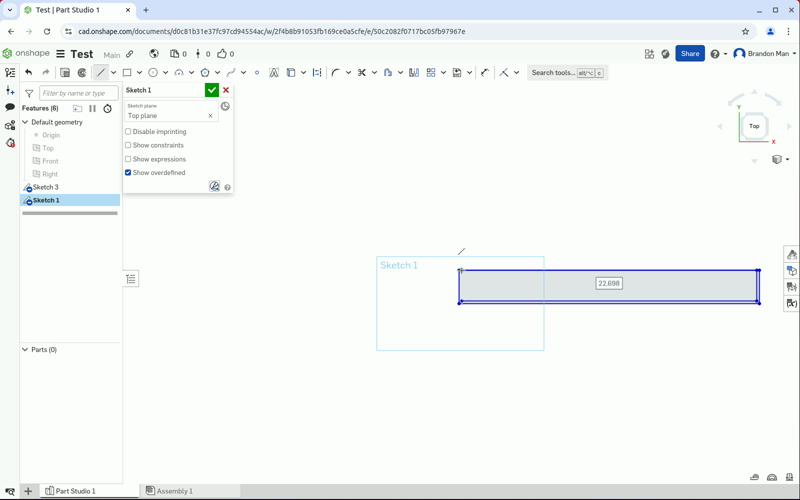
scroll(-6)
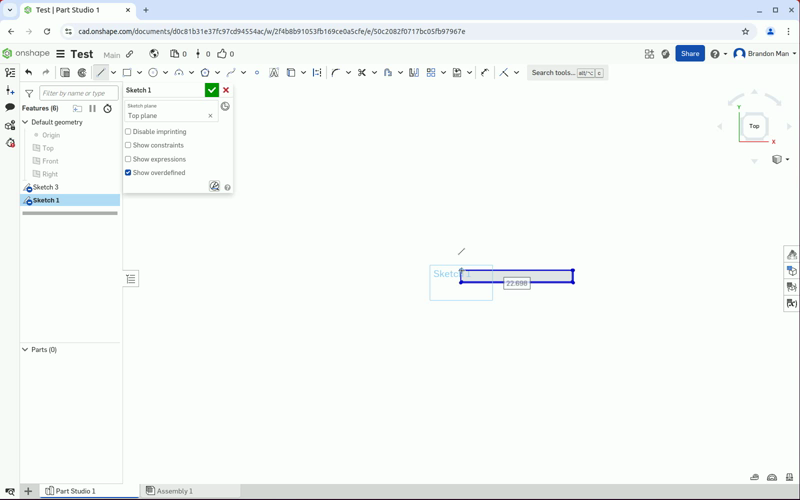
key_up(shift)
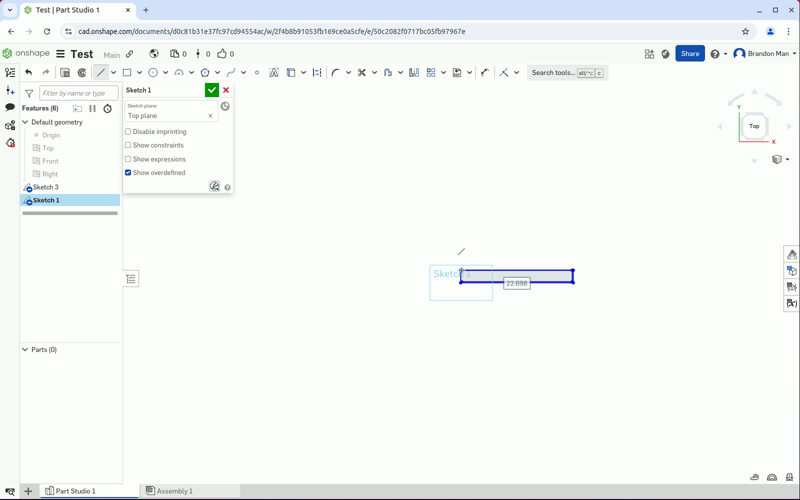
mouse_move(492, 270)
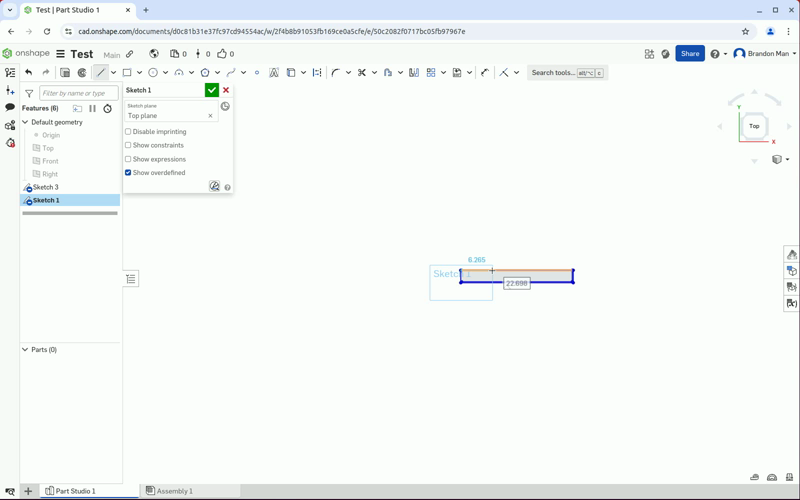
key_down(shift)
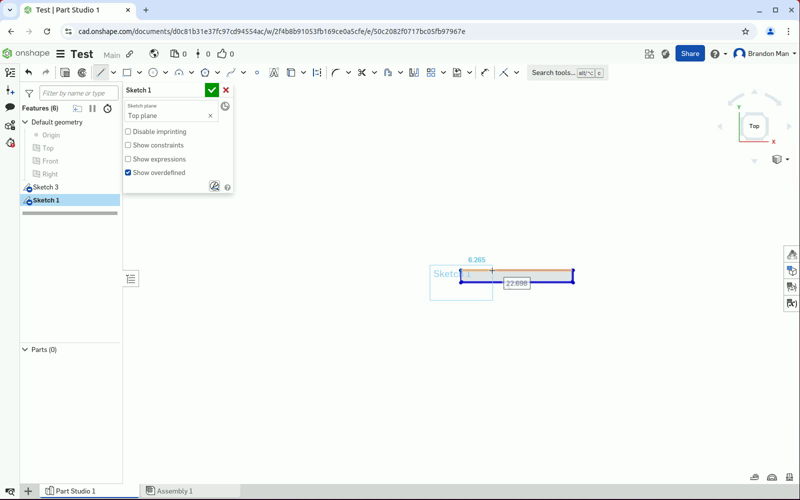
mouse_move(461, 281)
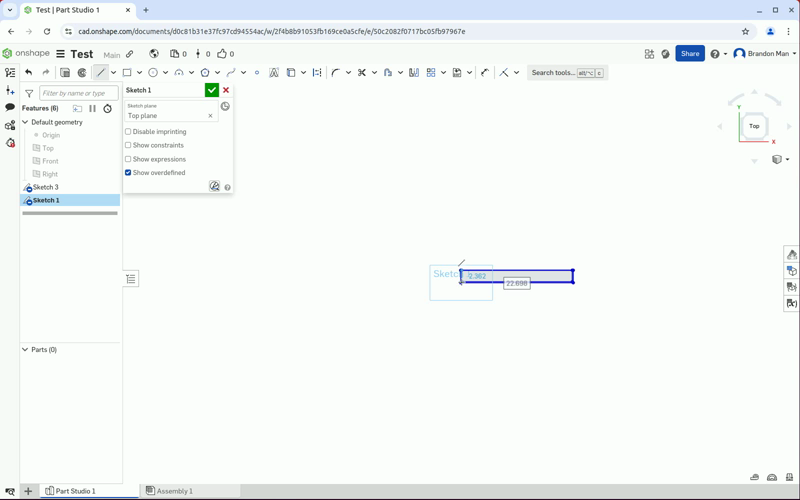
scroll(6)
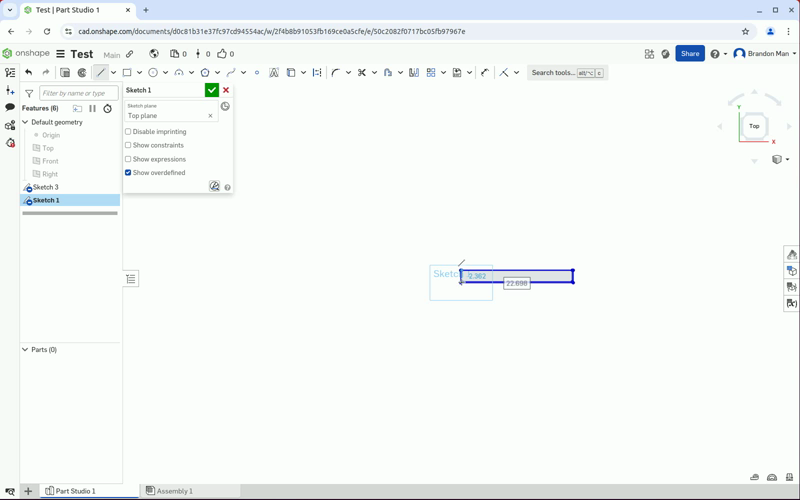
scroll(6)
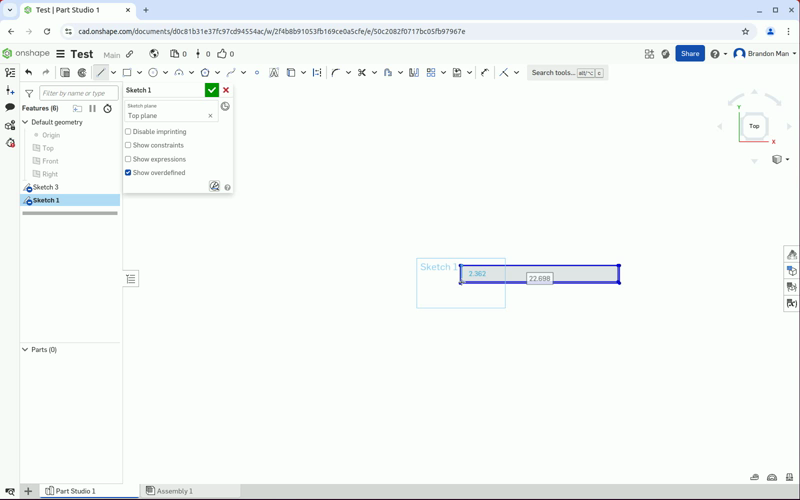
scroll(6)
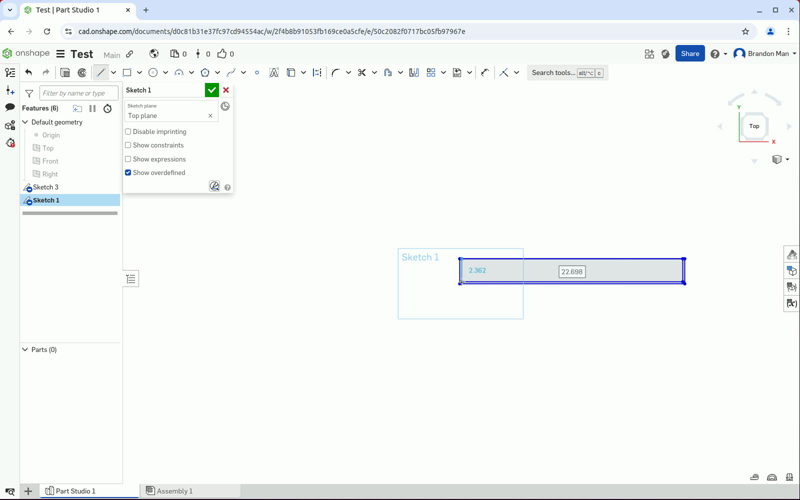
scroll(6)
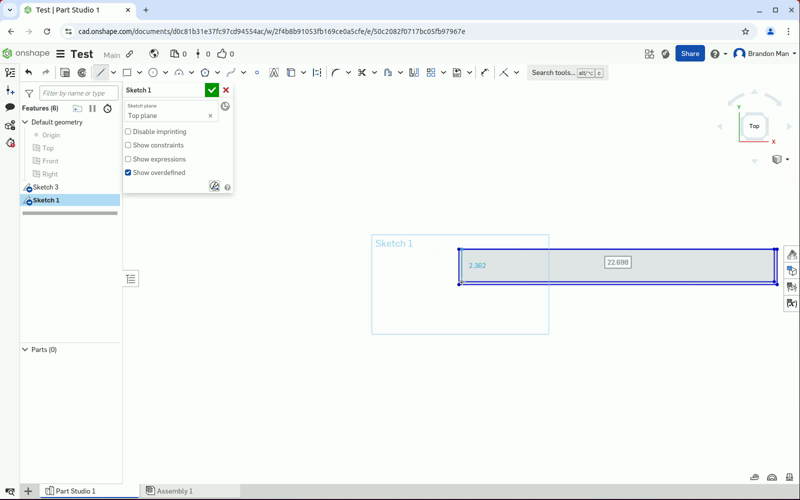
scroll(6)
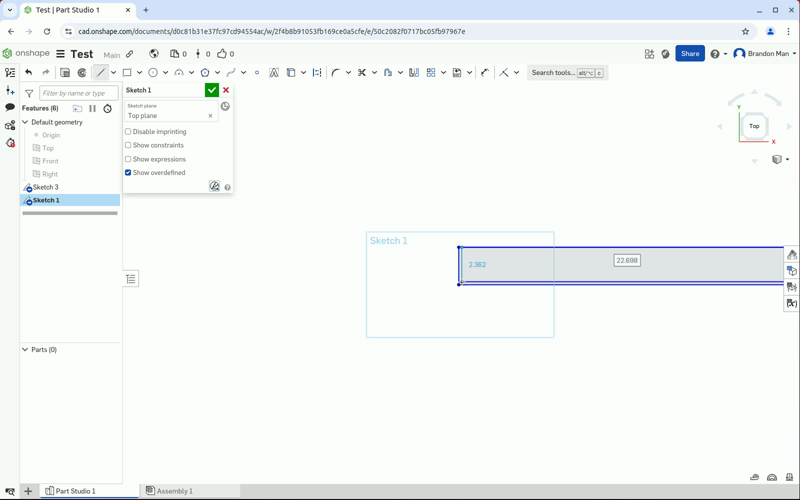
scroll(6)
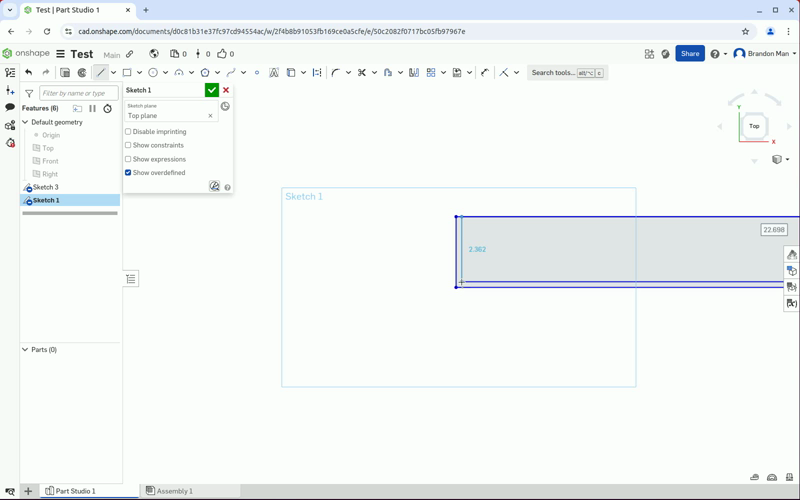
scroll(6)
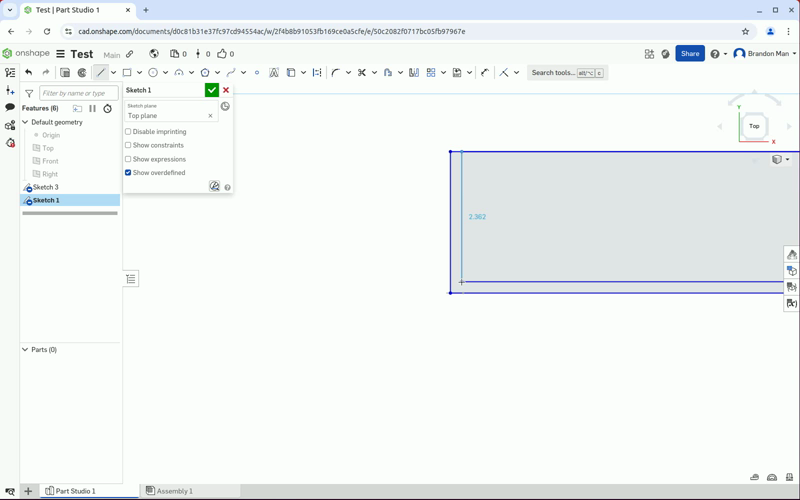
key_up(shift)
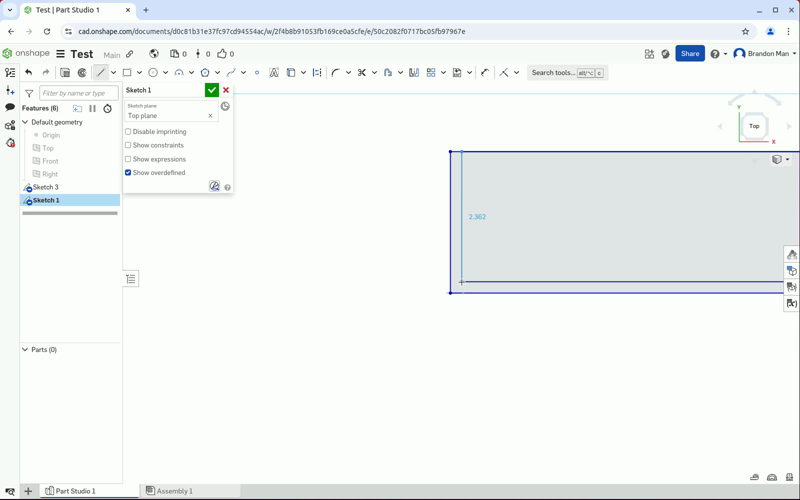
click(461, 281)
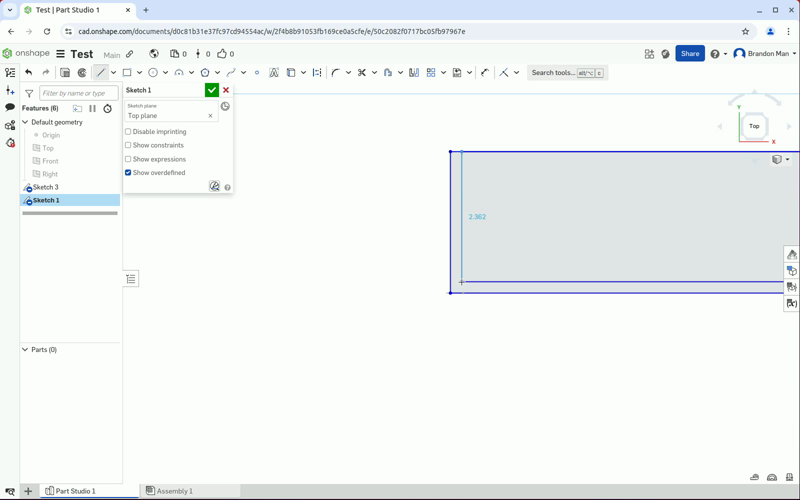
scroll(-6)
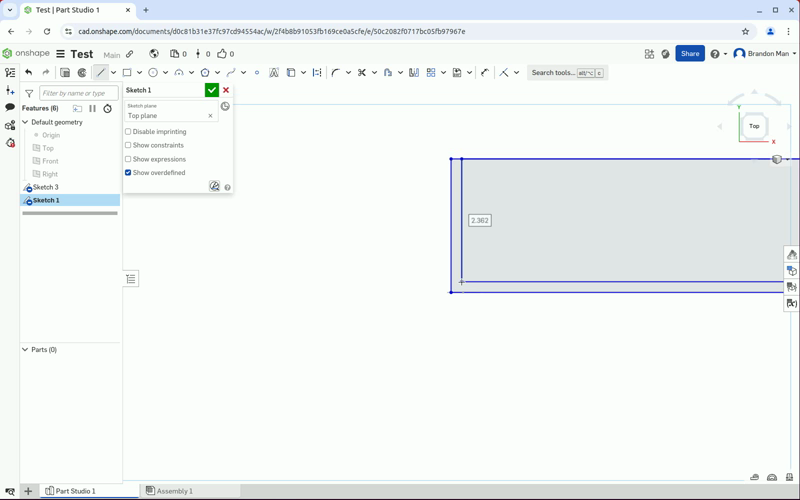
scroll(-6)
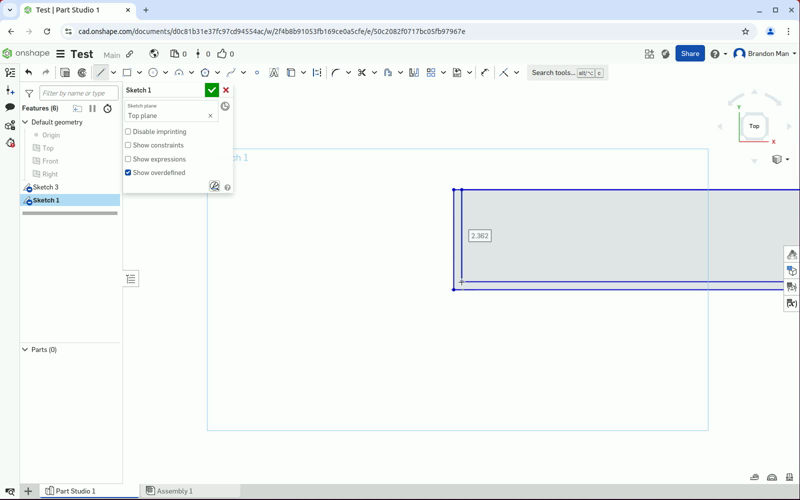
scroll(-6)
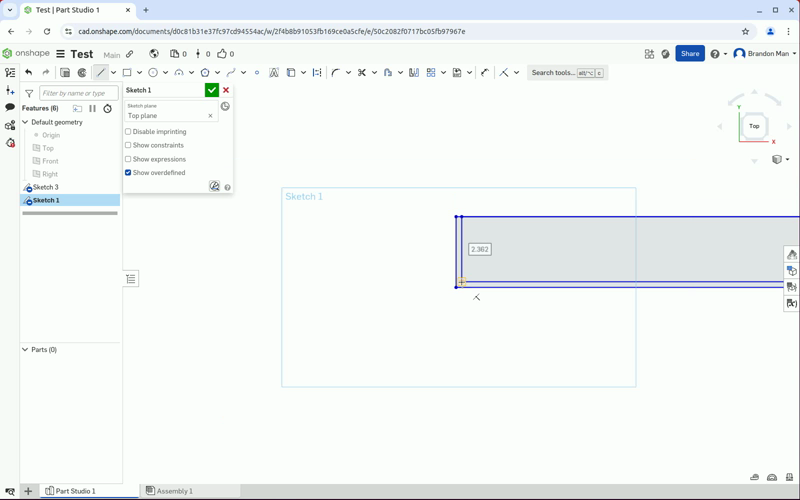
scroll(-6)
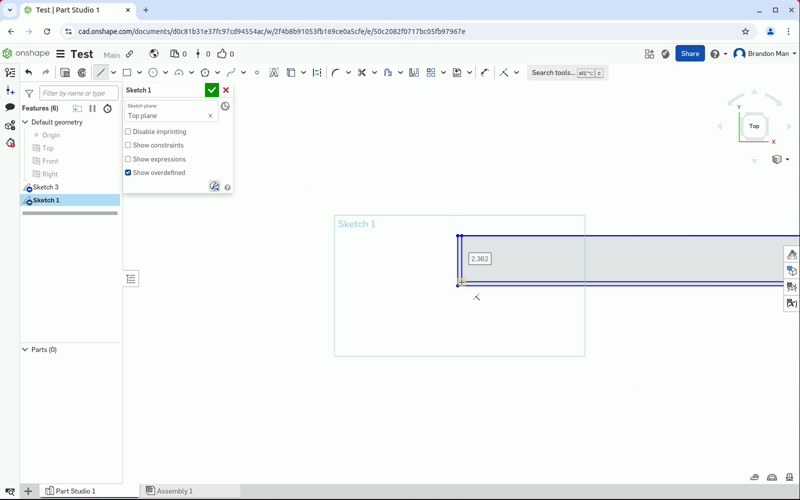
scroll(-6)
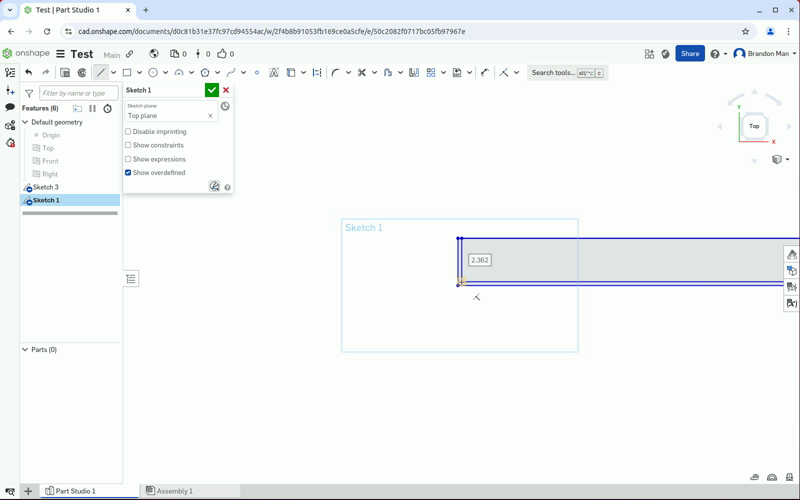
scroll(-6)
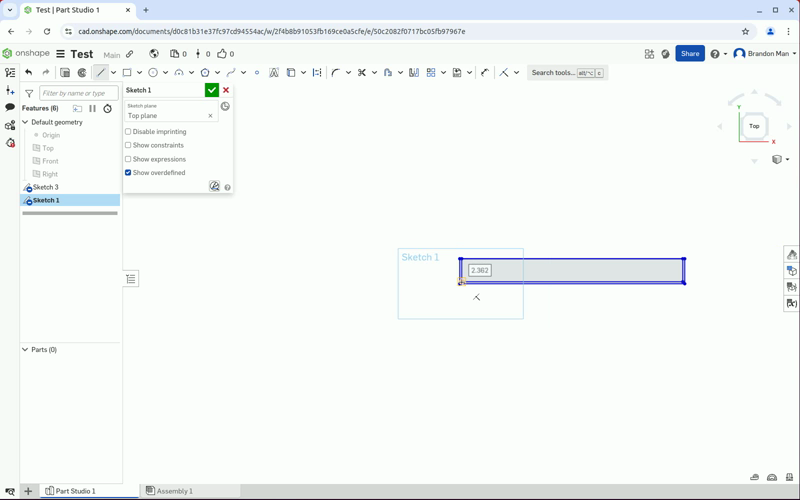
scroll(-6)
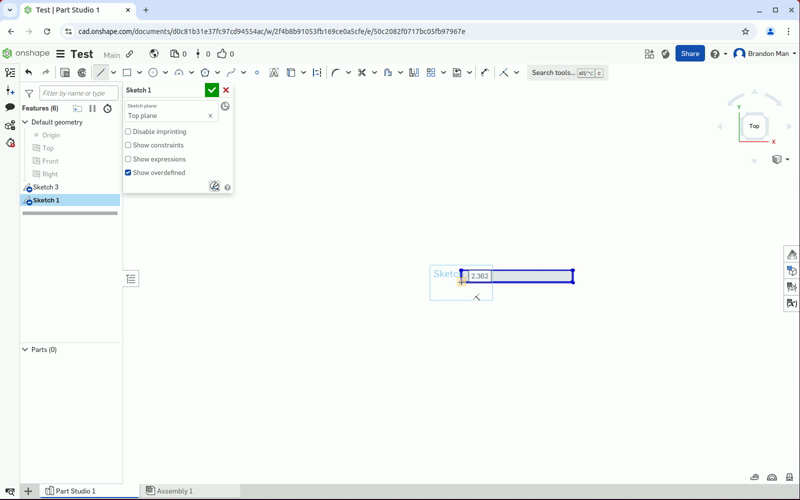
key(esc)
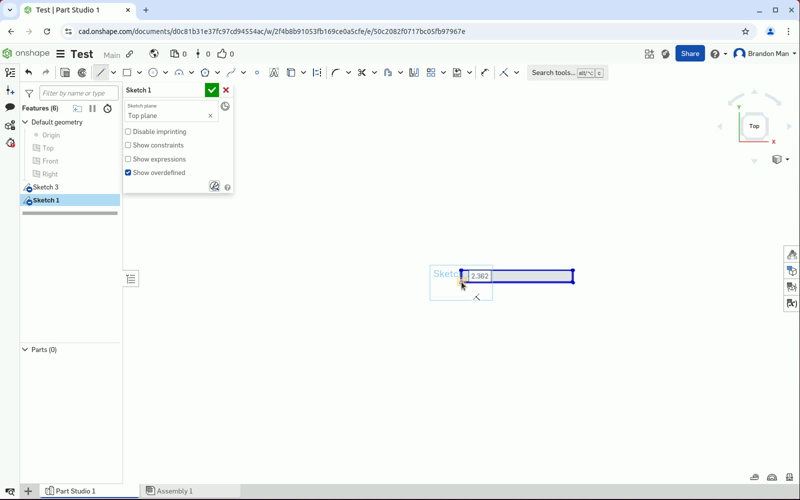
mouse_move(509, 281)
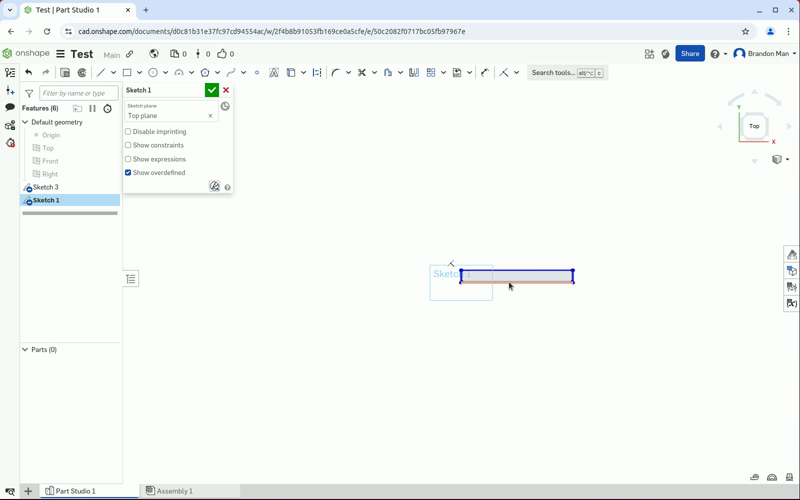
scroll(6)
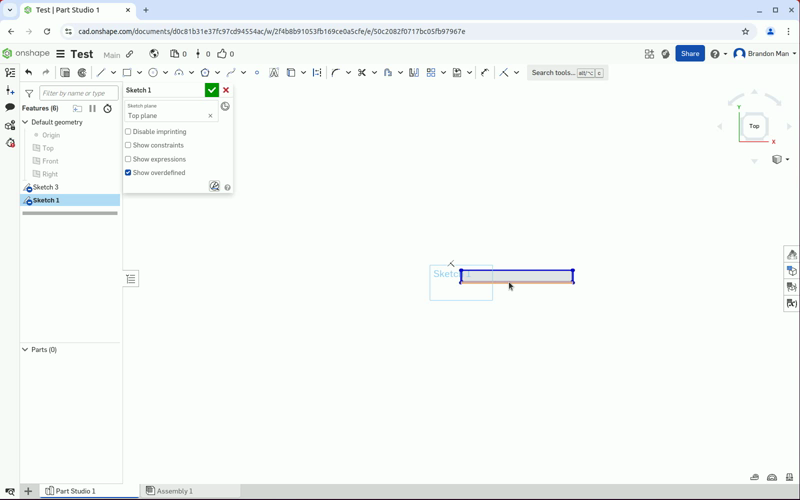
scroll(6)
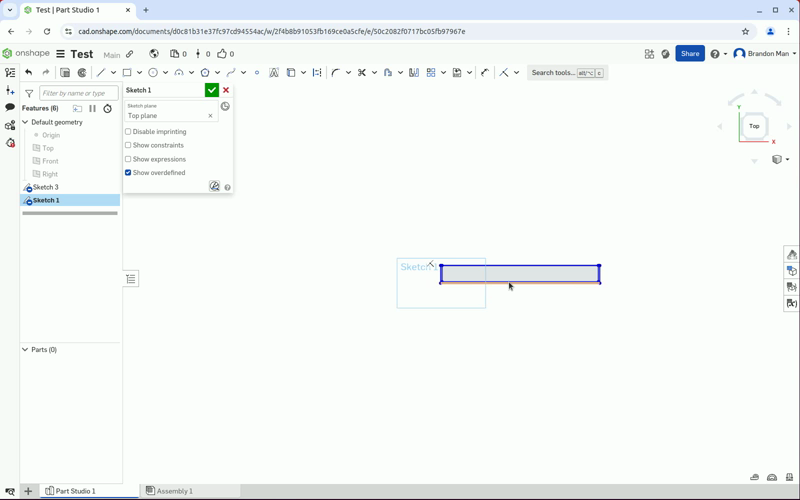
scroll(6)
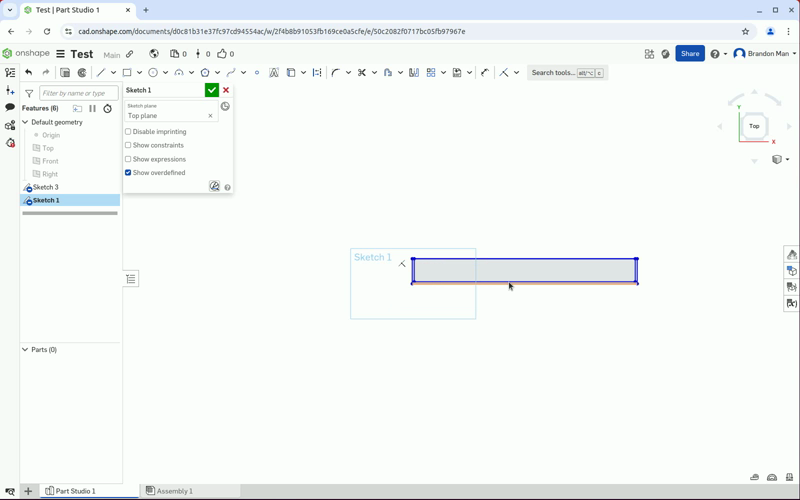
scroll(6)
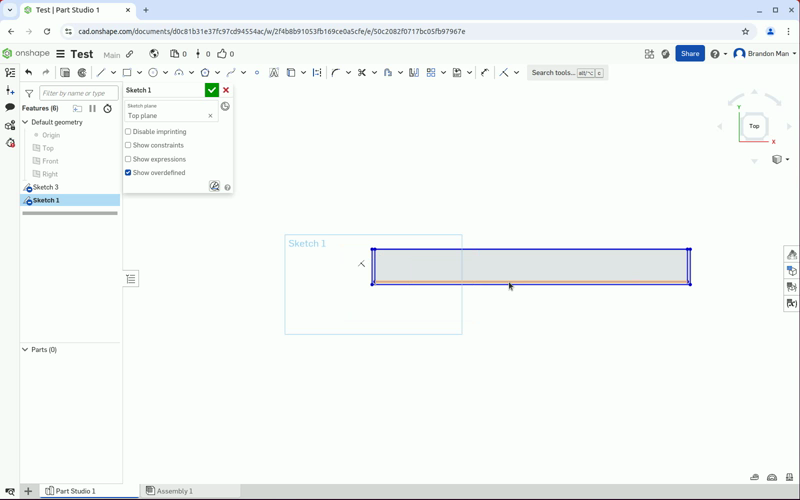
scroll(6)
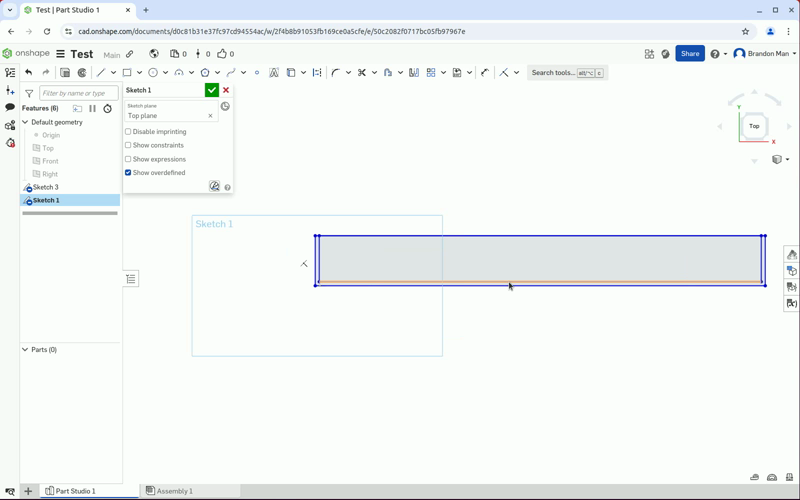
scroll(6)
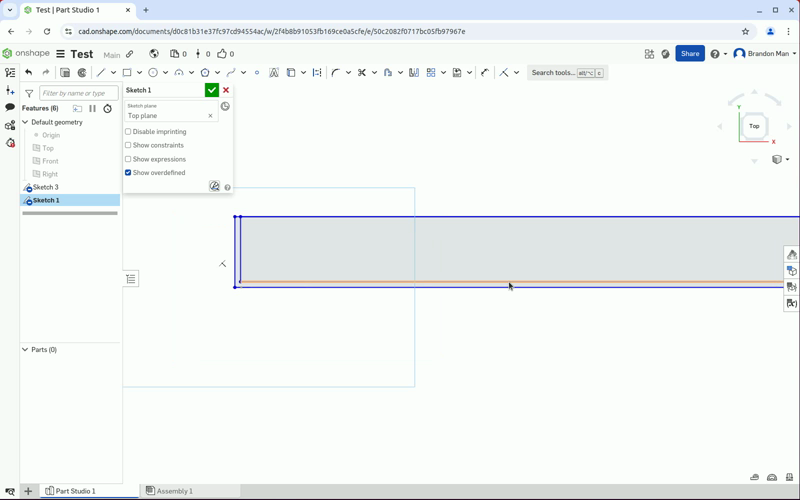
scroll(6)
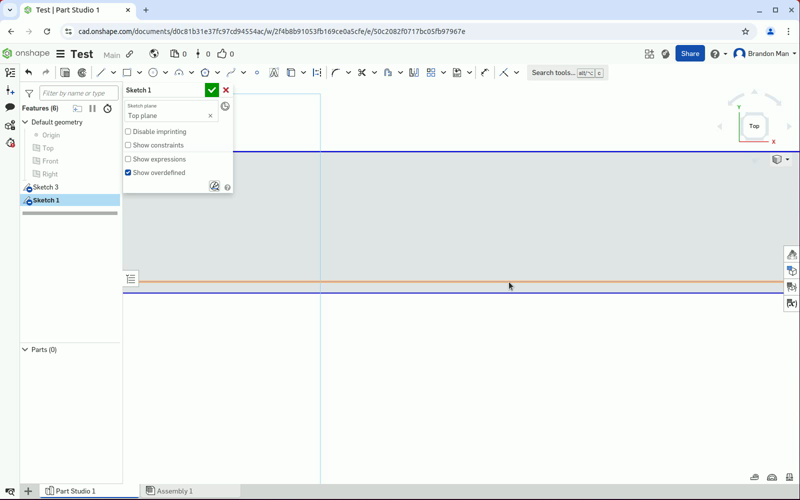
click(509, 281)
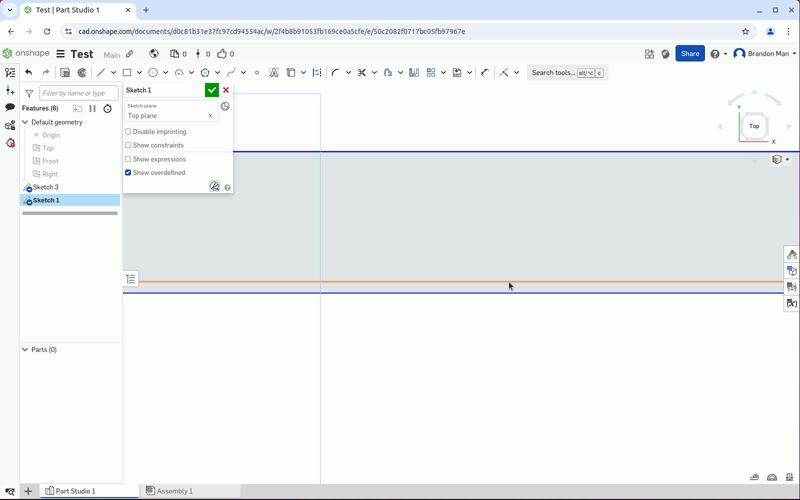
scroll(-6)
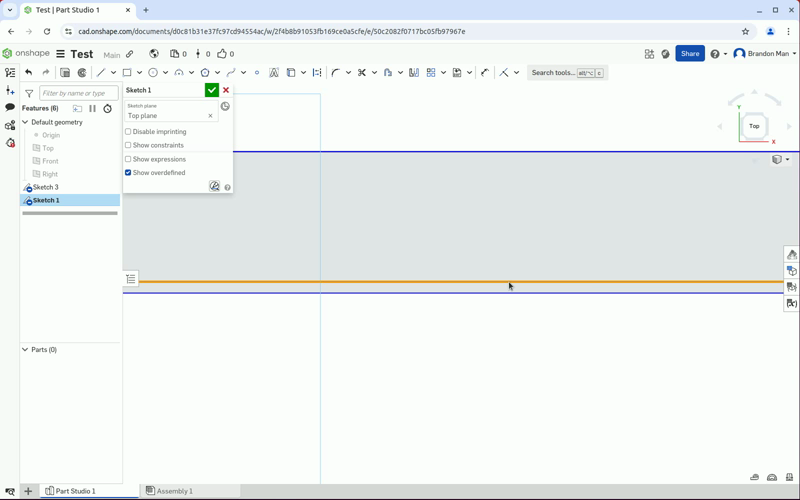
scroll(-6)
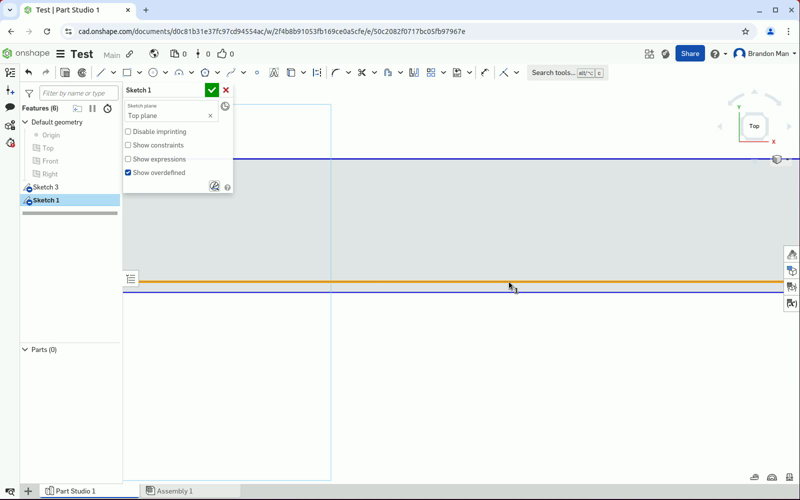
scroll(-6)
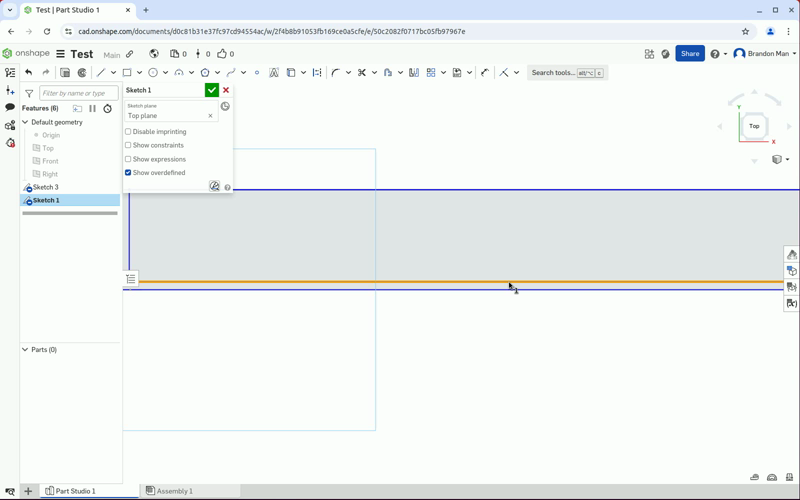
scroll(-6)
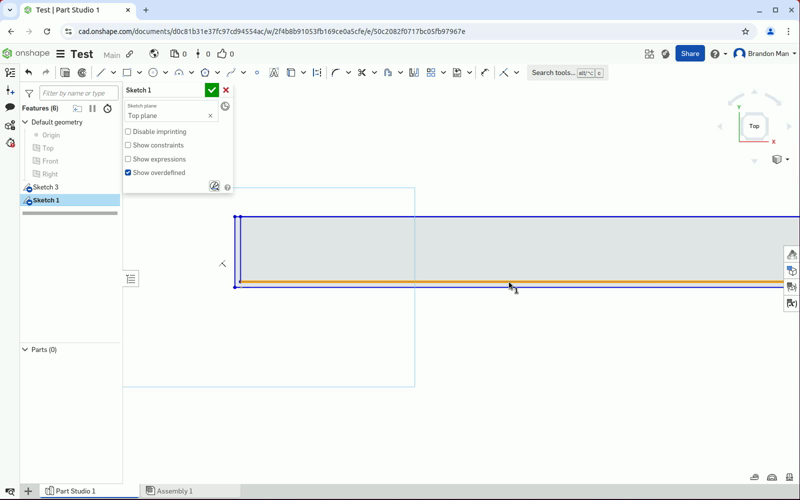
scroll(-6)
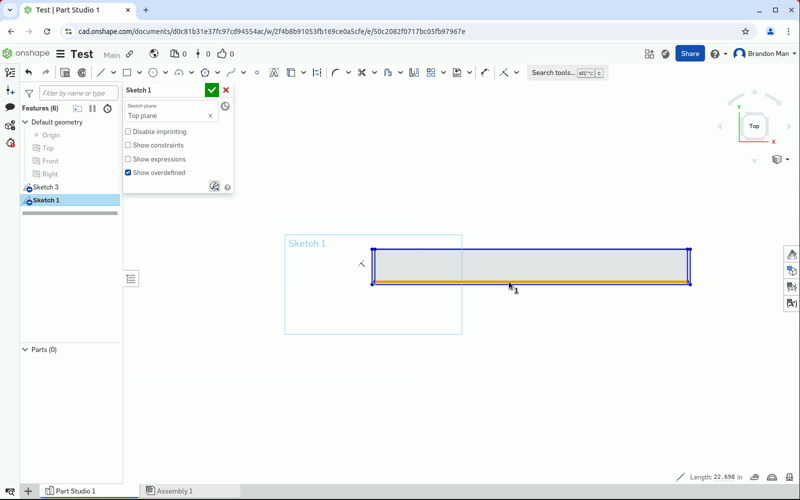
scroll(-6)
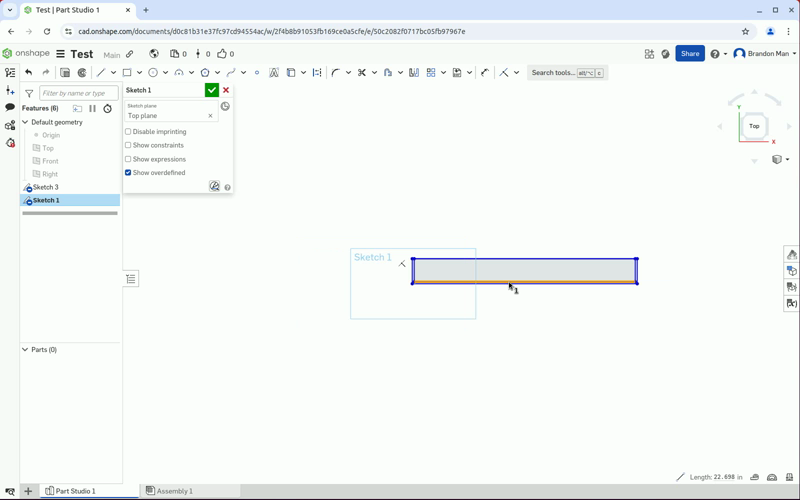
scroll(-6)
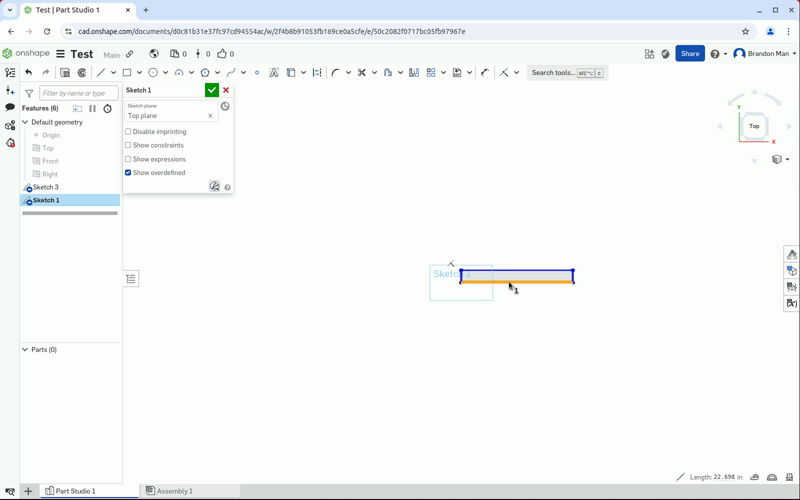
mouse_move(73, 352)
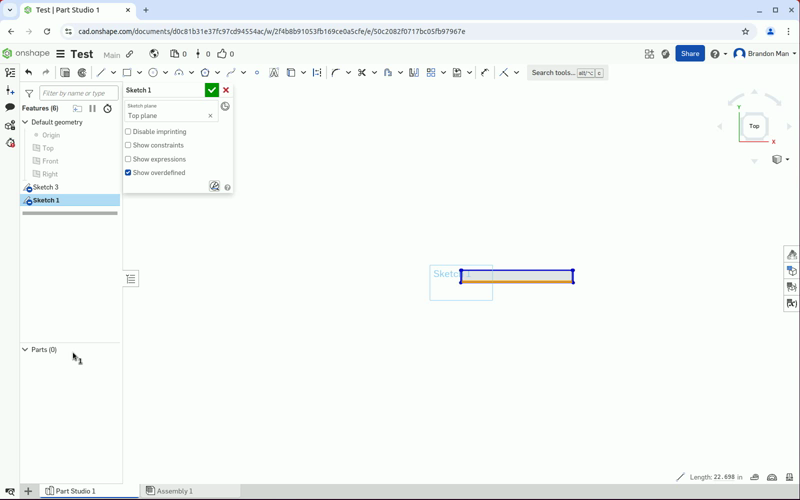
key(shift+y)
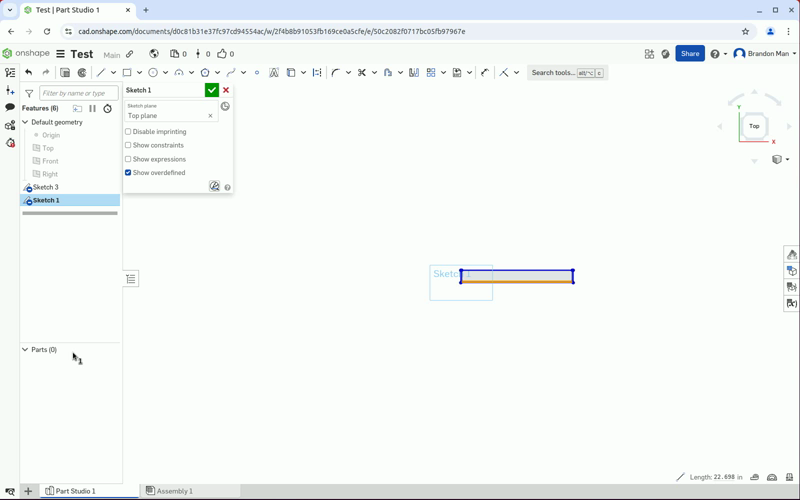
key(shift+e)
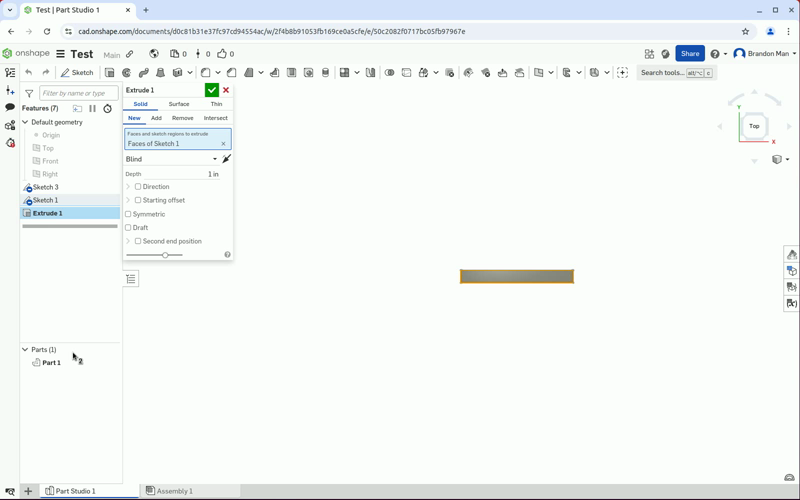
mouse_move(143, 106)
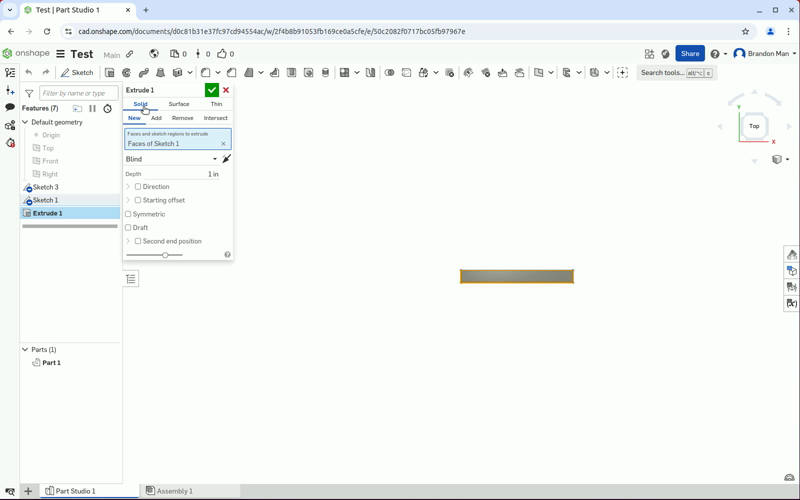
click(143, 106)
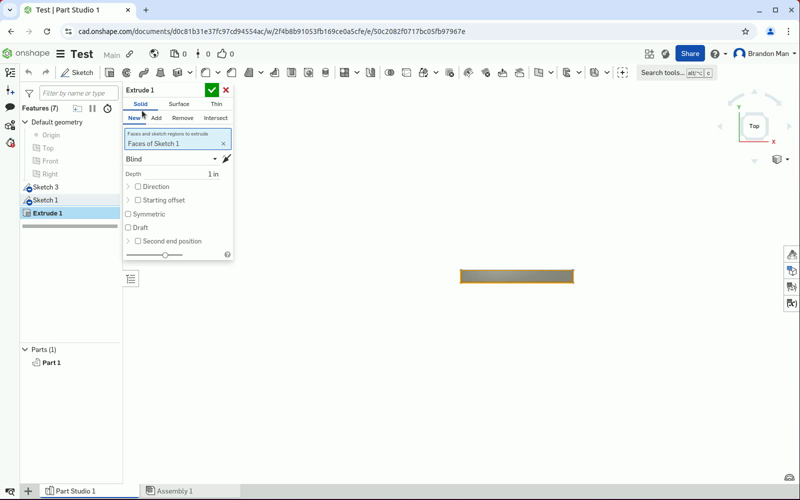
mouse_move(137, 120)
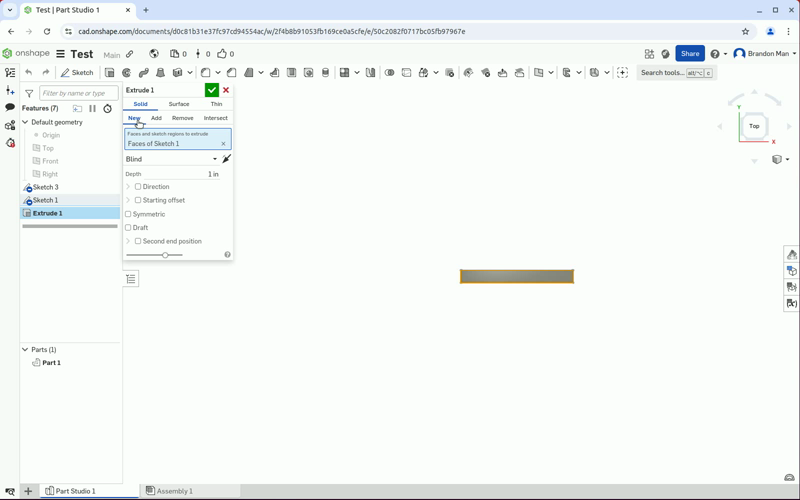
click(137, 120)
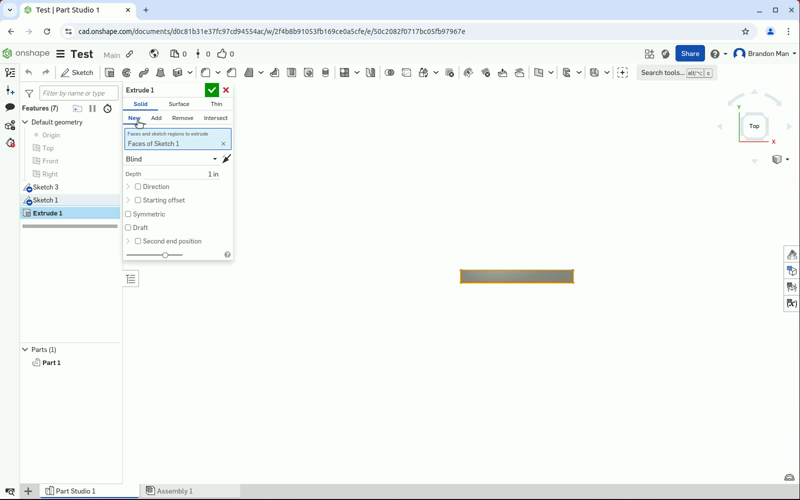
key(tab, 4)
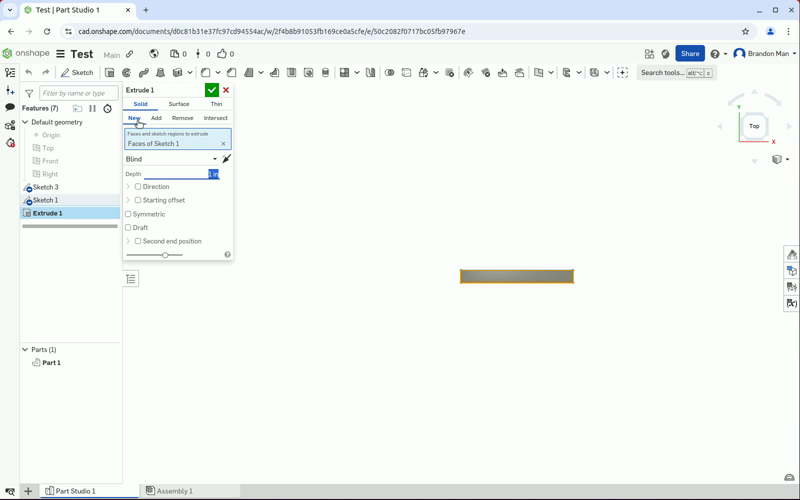
text(1.685)
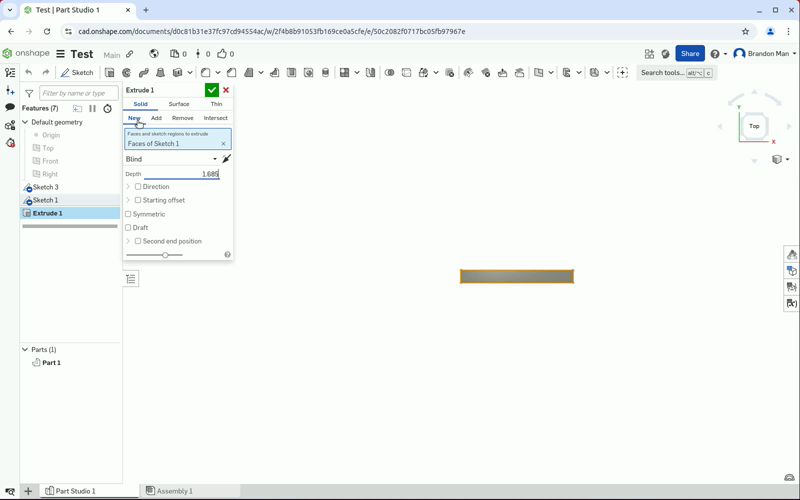
key(enter)
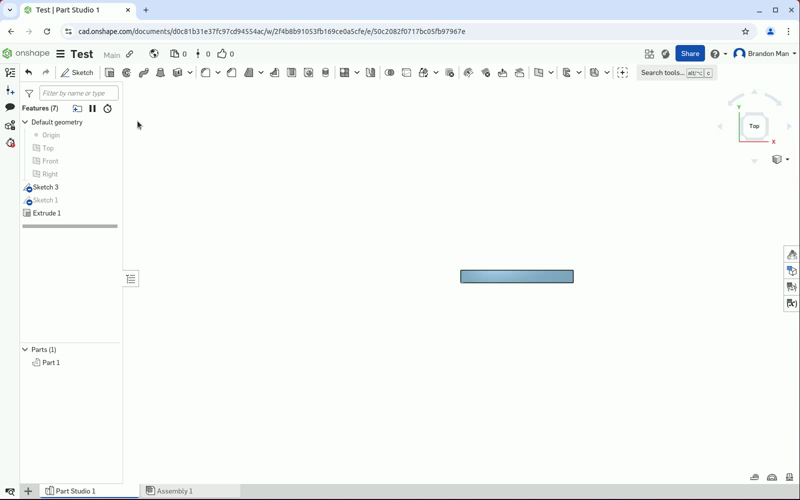
key(shift+h)
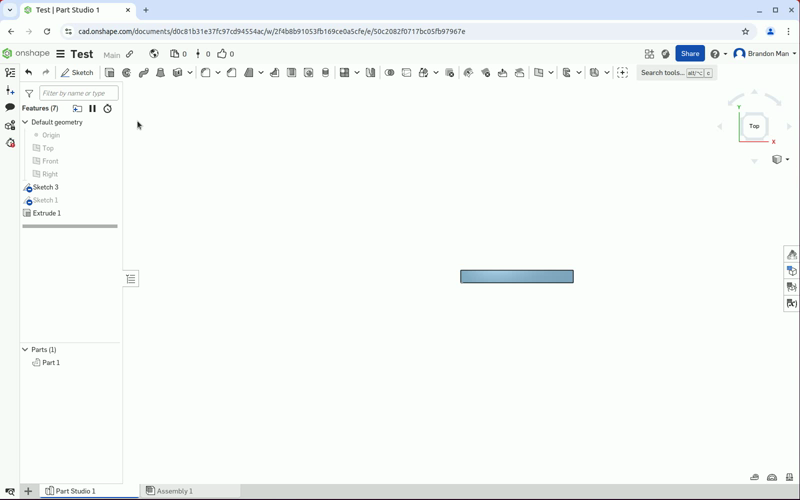
key(shift+h)
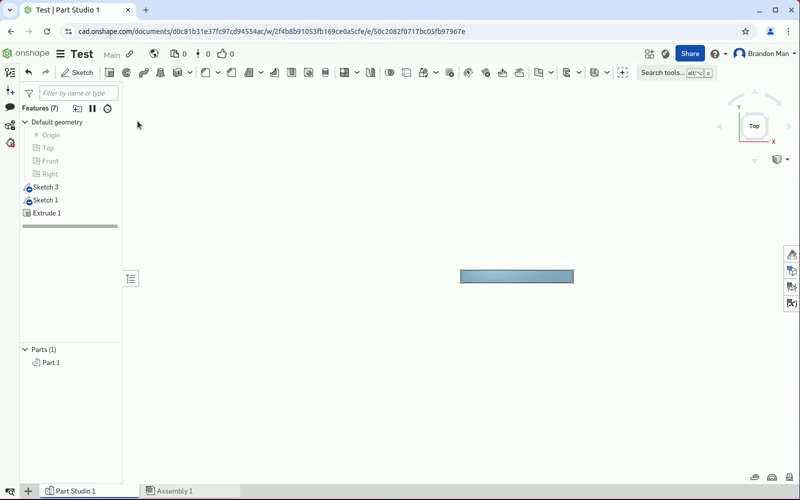
mouse_move(73, 189)
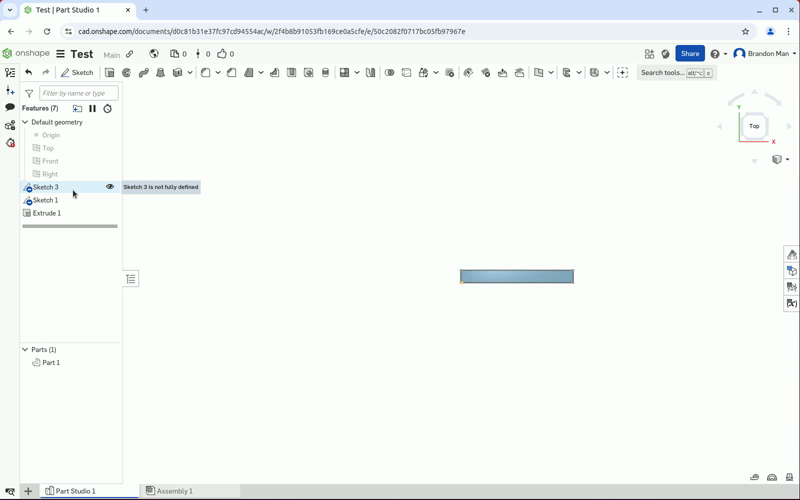
click(73, 189)
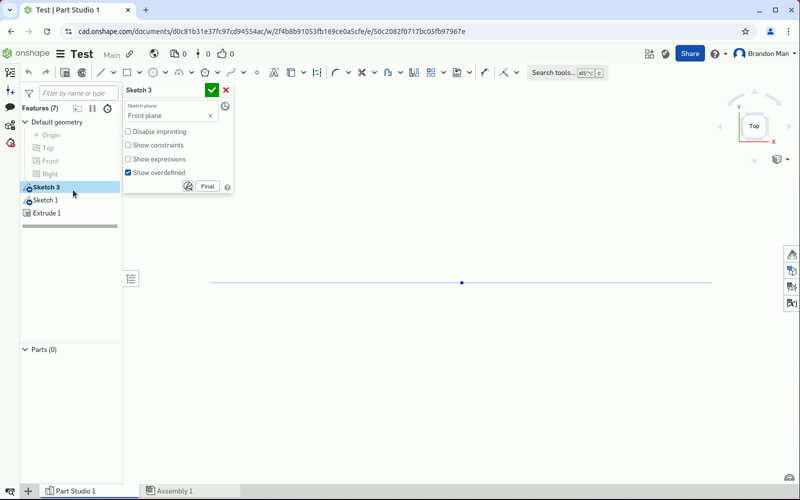
mouse_move(229, 92)
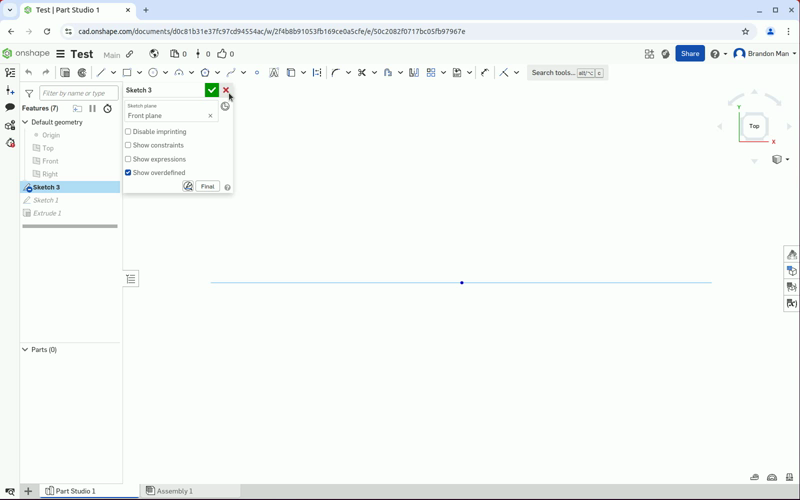
click(229, 92)
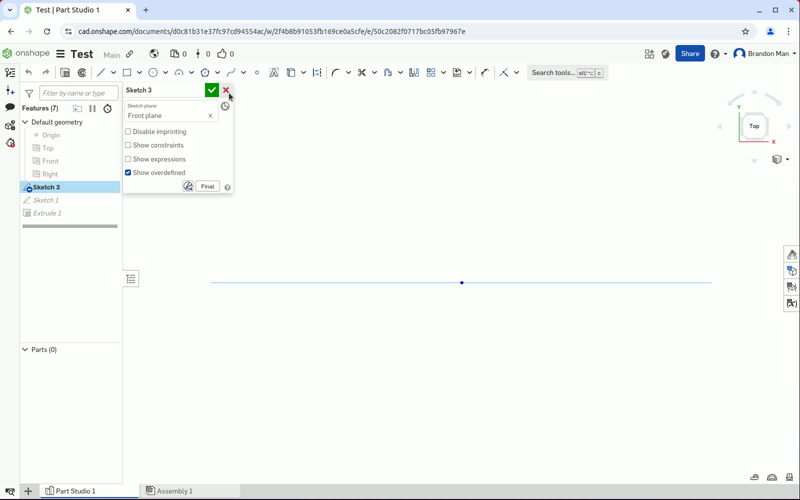
key(shift+s)
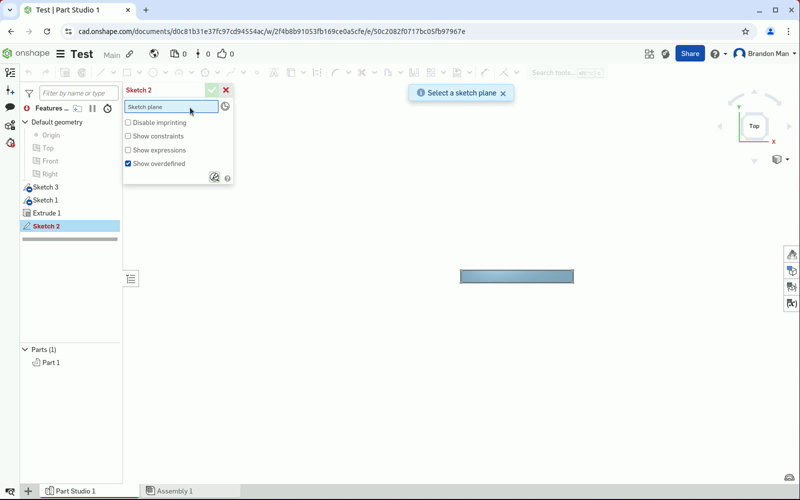
mouse_move(73, 150)
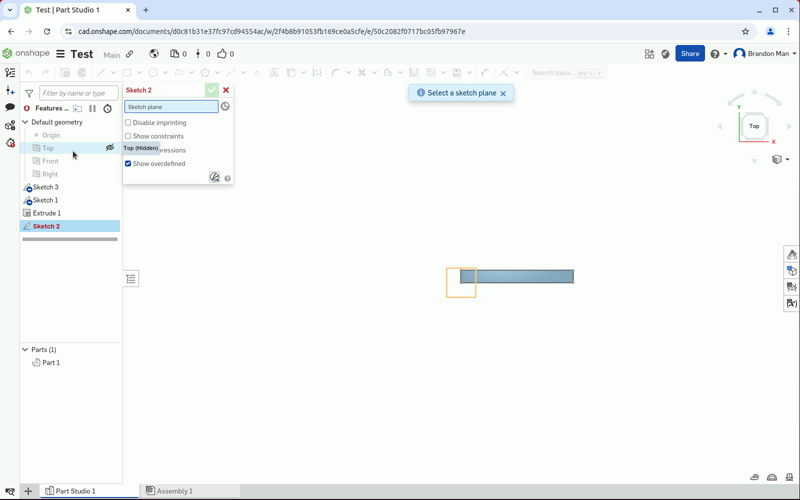
click(73, 150)
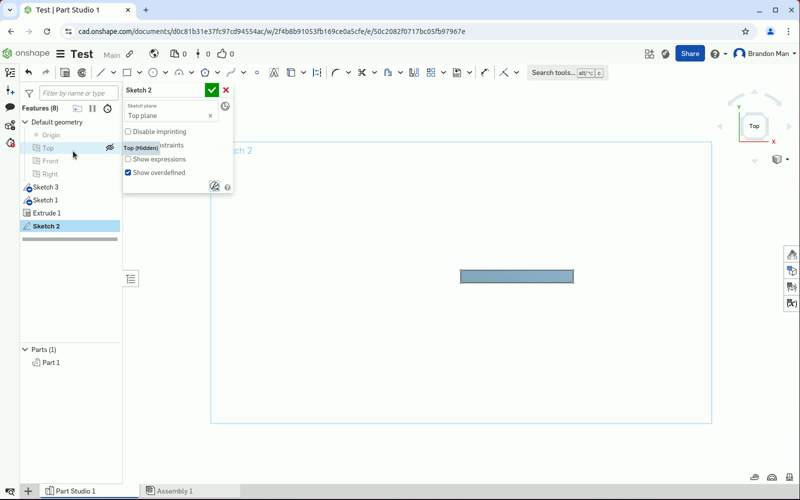
mouse_move(73, 352)
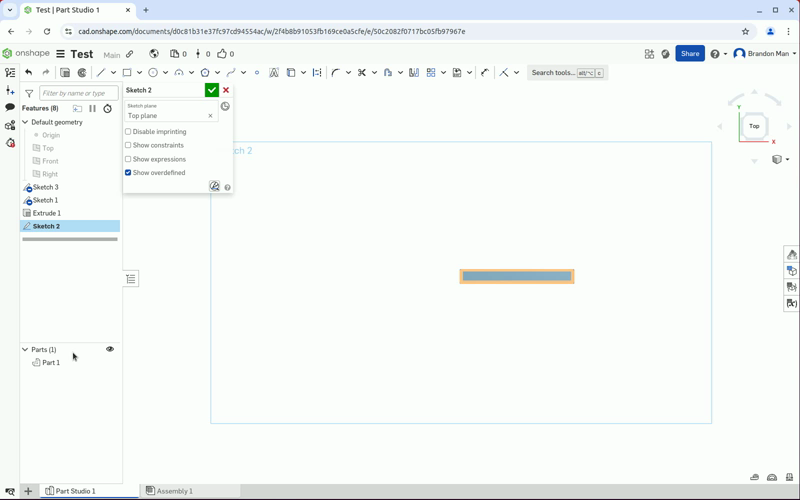
key(y)
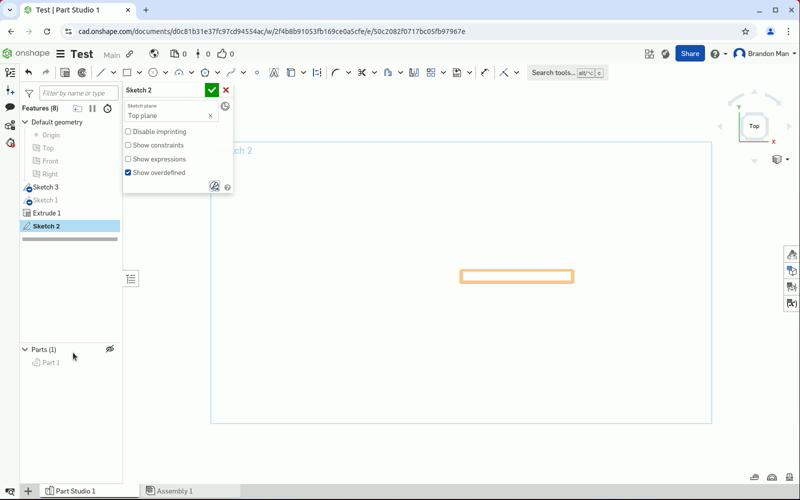
key(l)
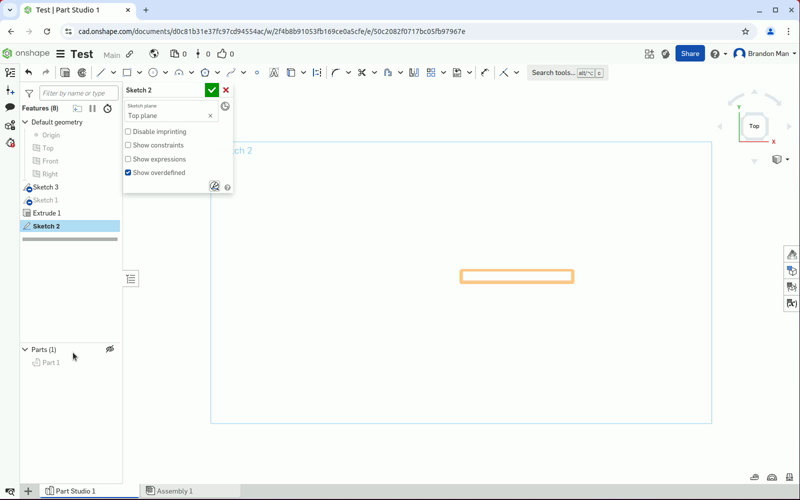
key_down(shift)
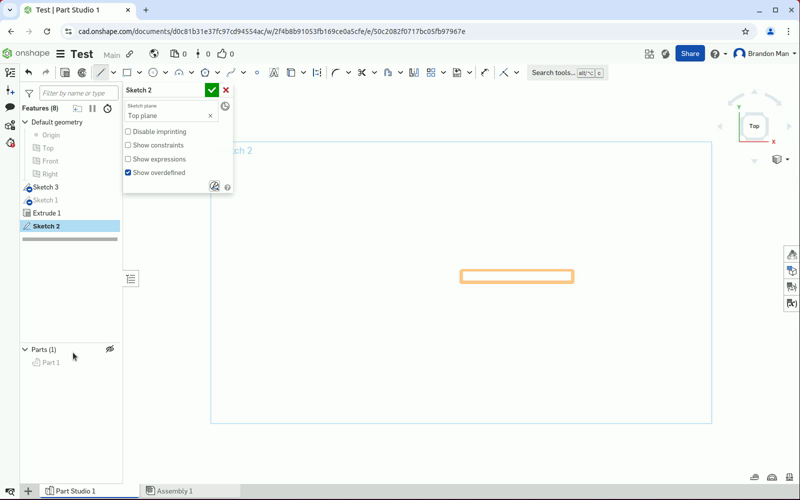
mouse_move(460, 282)
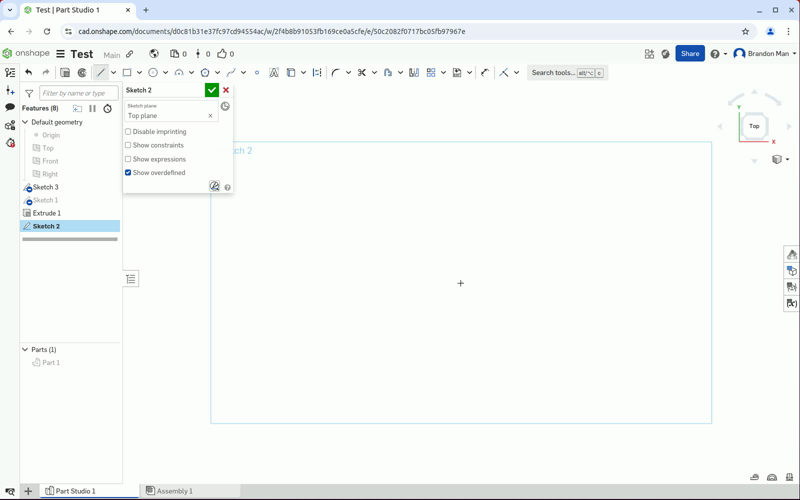
click(460, 282)
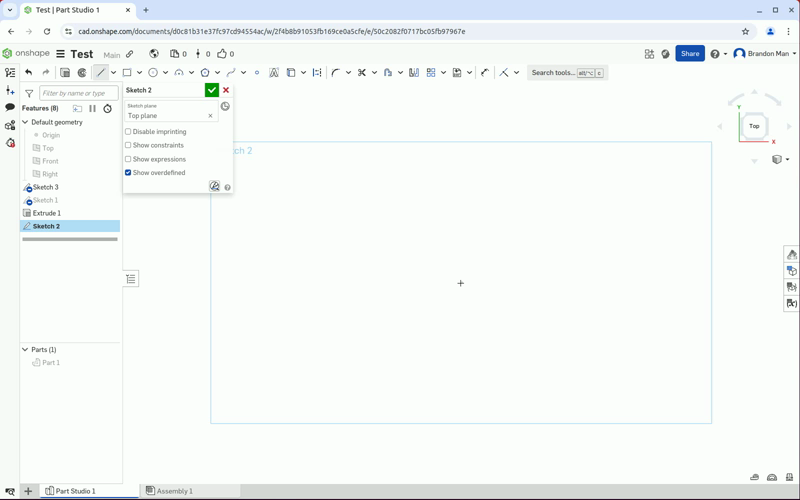
key_up(shift)
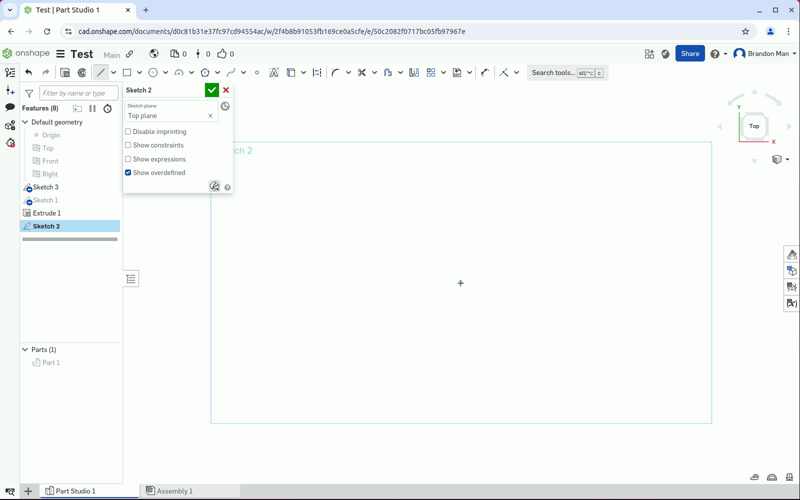
key_down(shift)
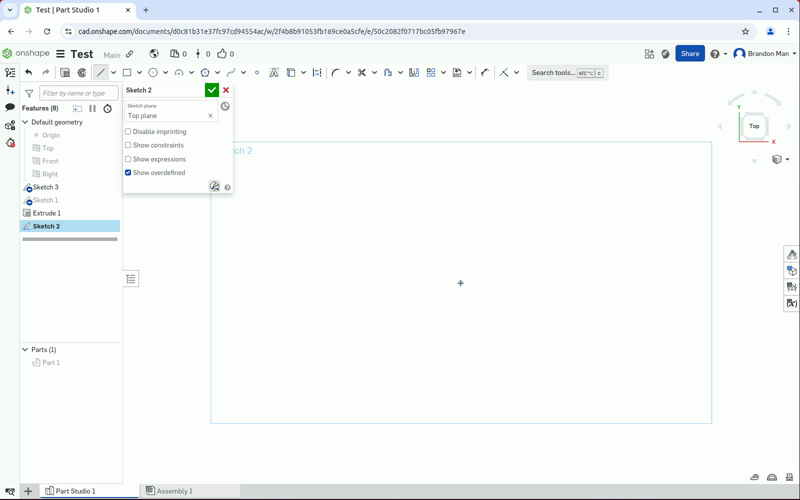
mouse_move(573, 282)
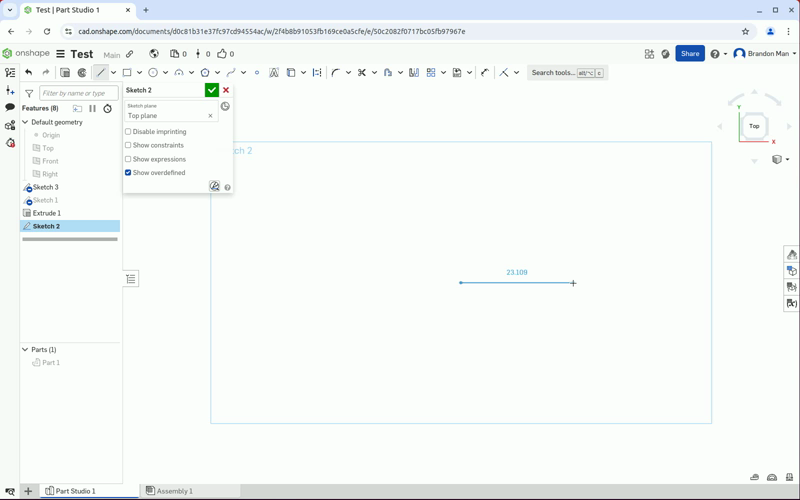
click(573, 282)
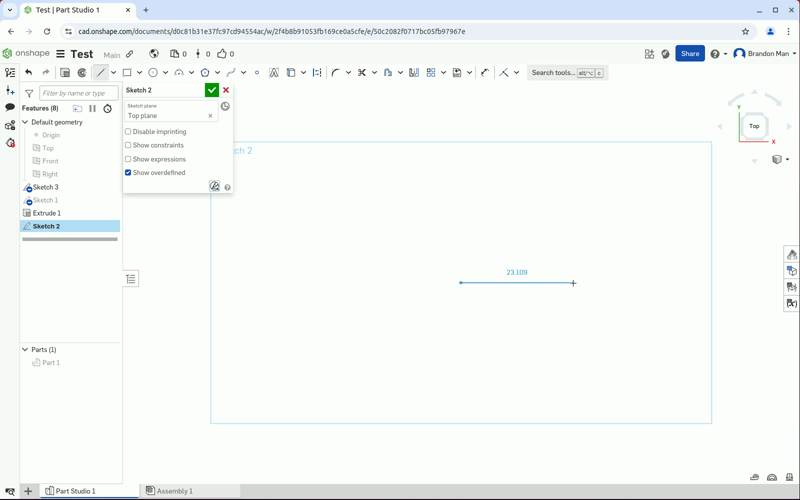
key_up(shift)
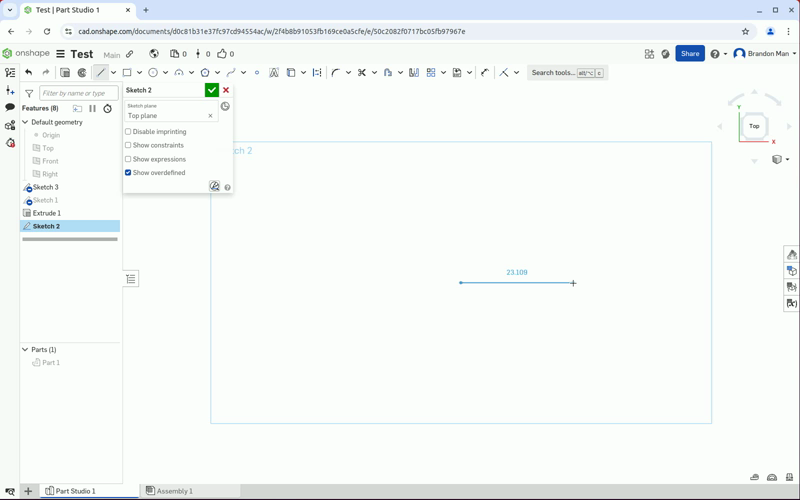
key_down(shift)
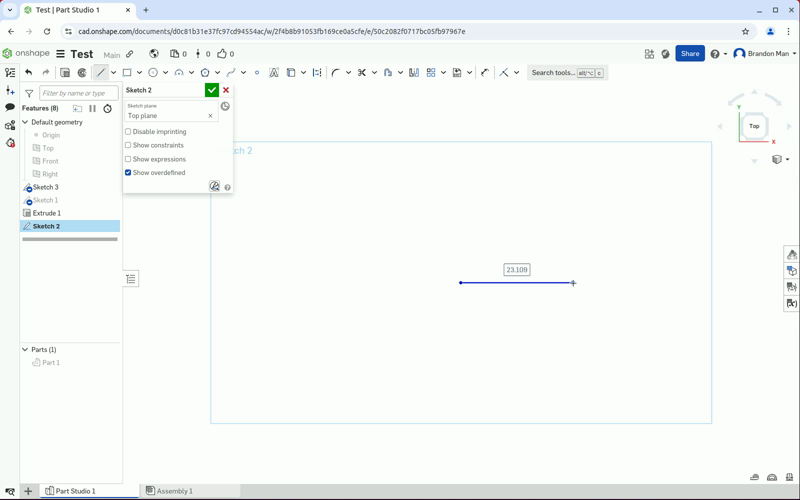
mouse_move(589, 282)
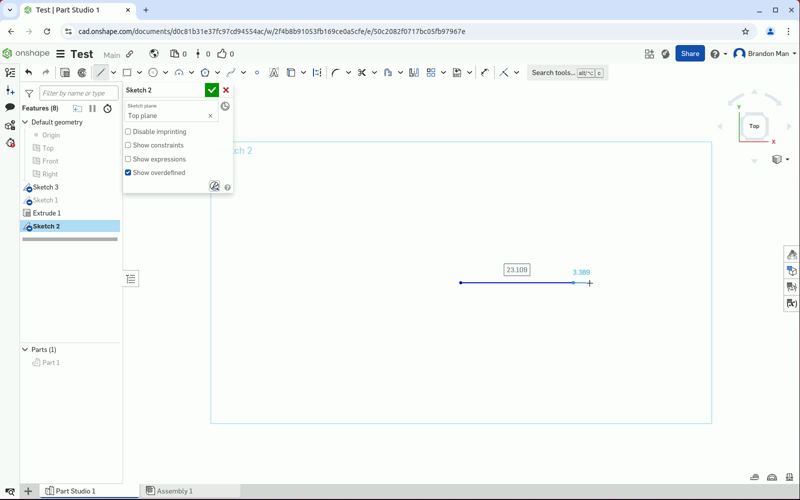
mouse_move(573, 270)
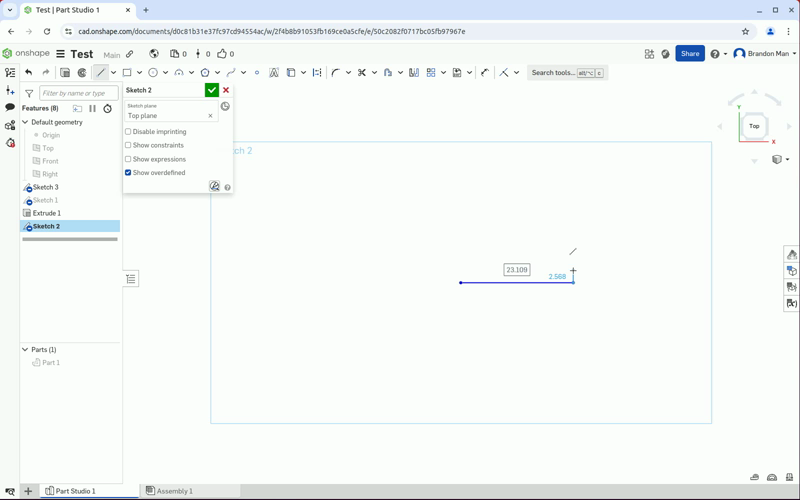
click(573, 270)
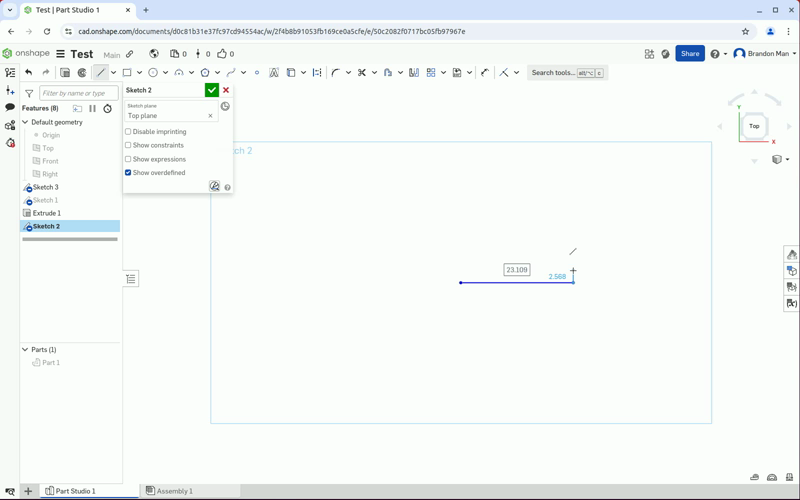
key_up(shift)
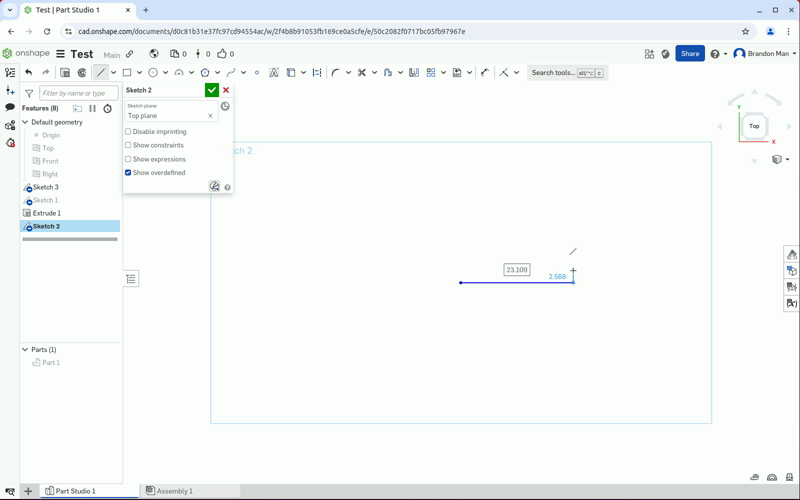
key_down(shift)
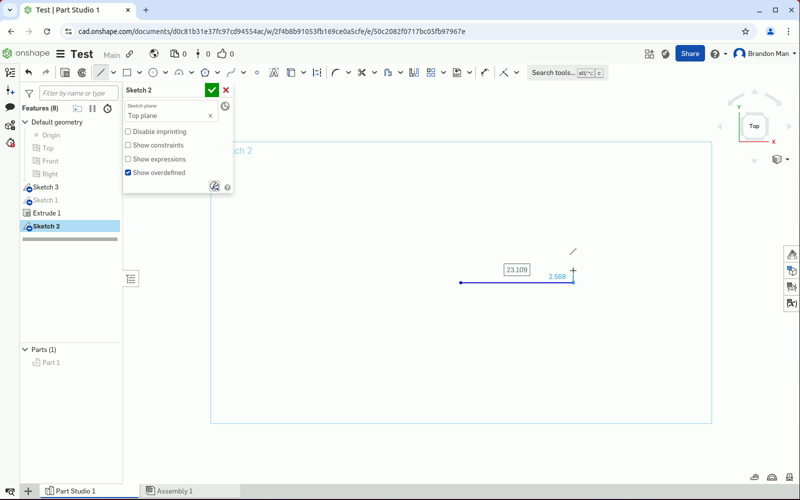
mouse_move(460, 270)
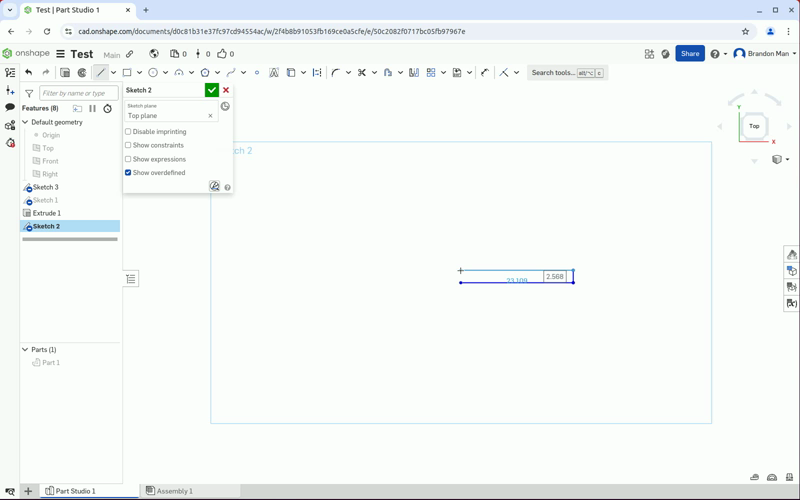
click(460, 270)
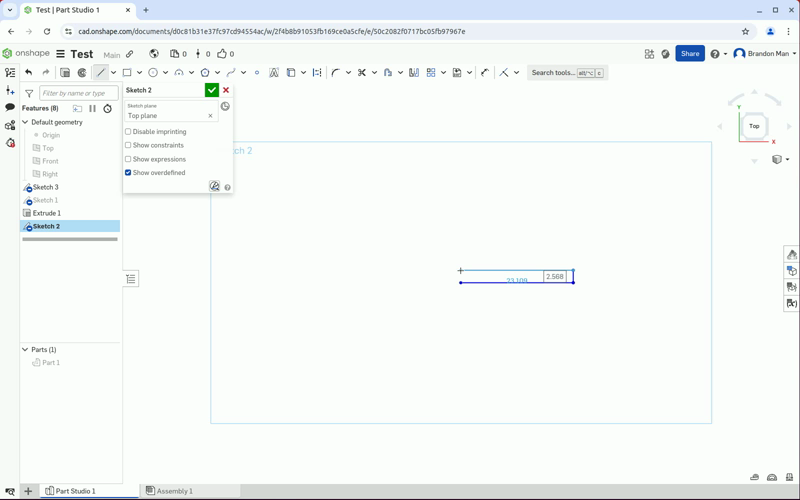
key_up(shift)
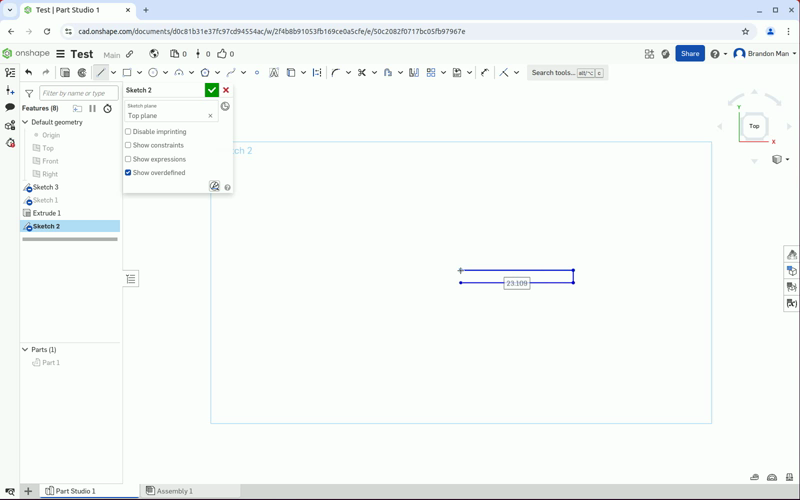
mouse_move(490, 270)
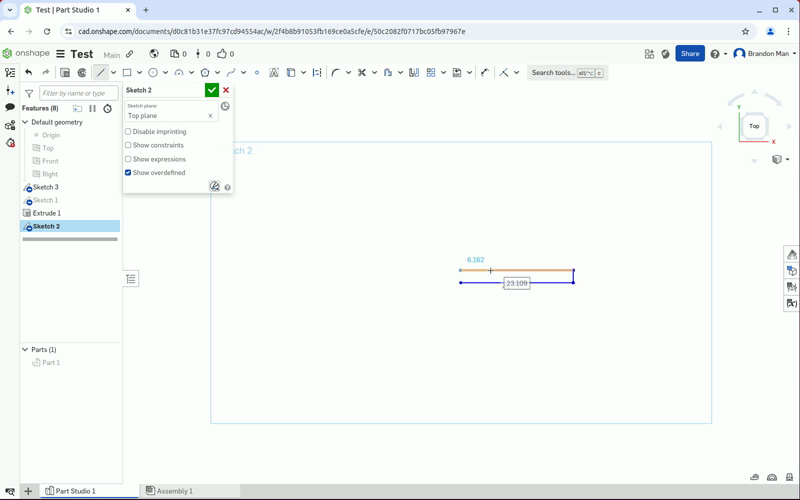
key_down(shift)
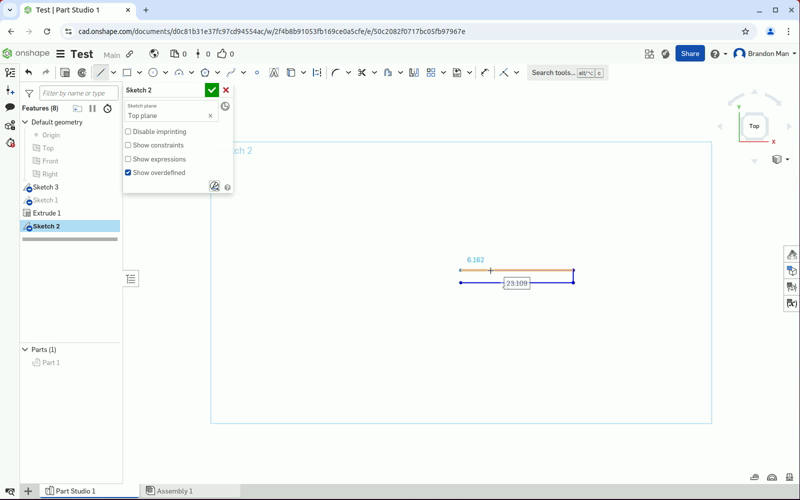
mouse_move(460, 282)
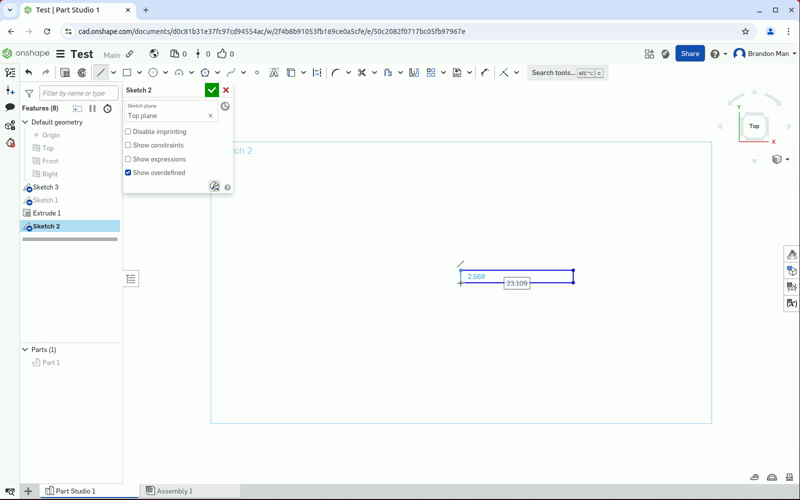
key_up(shift)
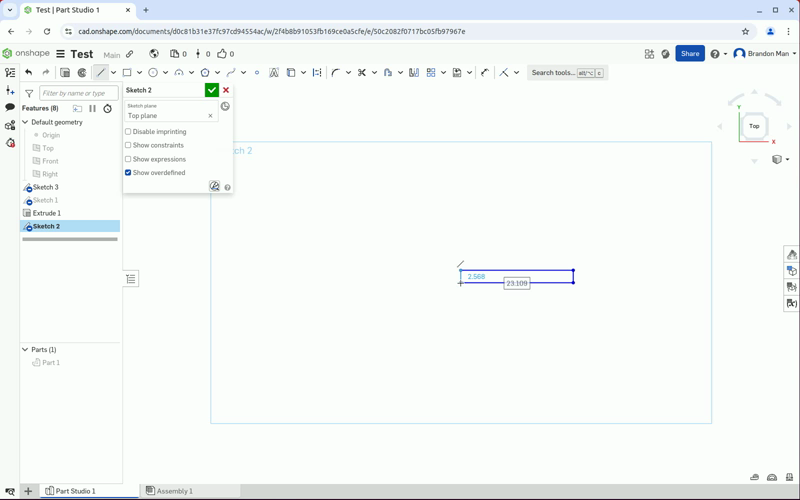
click(460, 282)
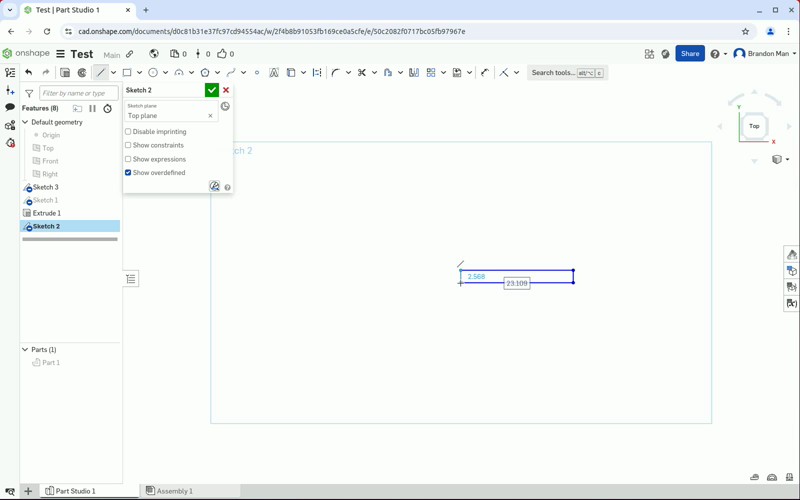
key(esc)
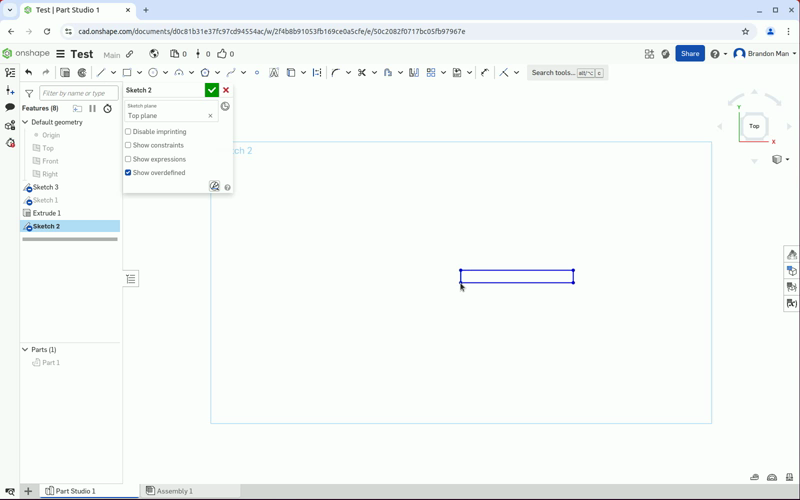
key(l)
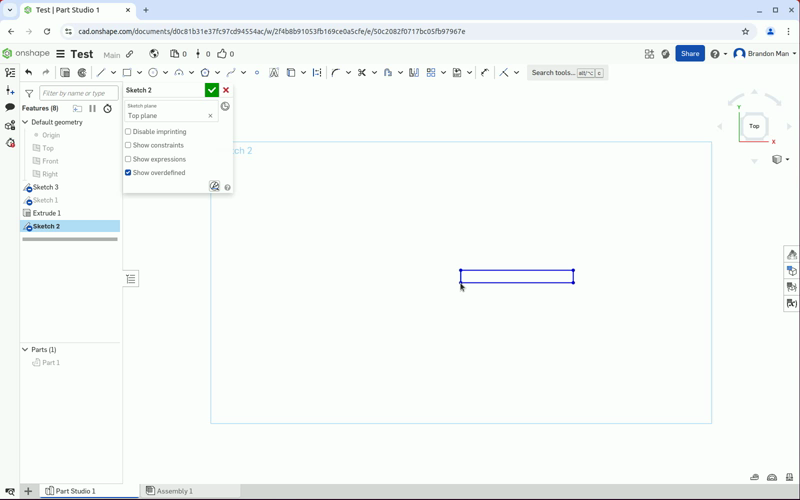
key_down(shift)
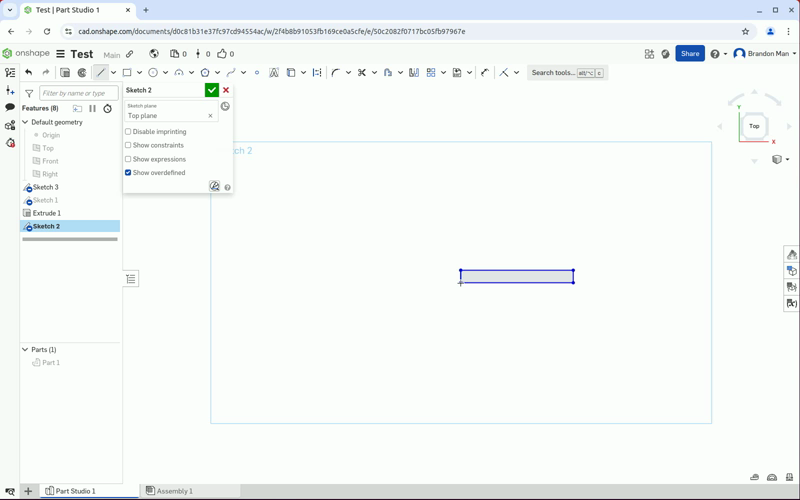
mouse_move(461, 281)
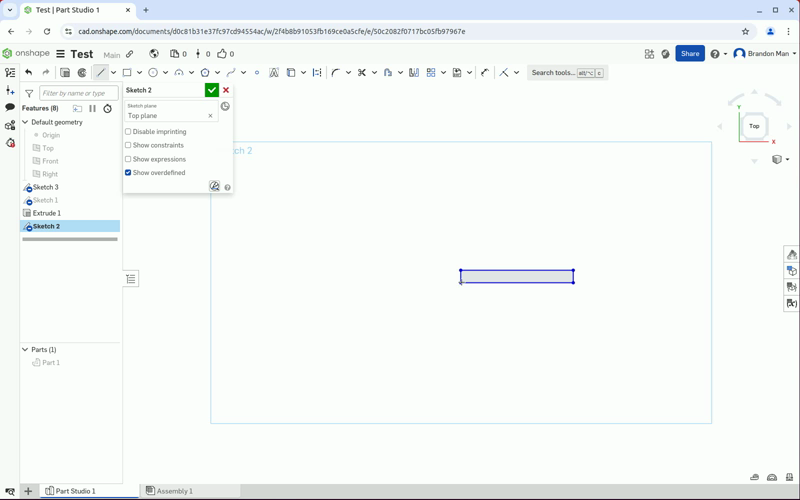
scroll(6)
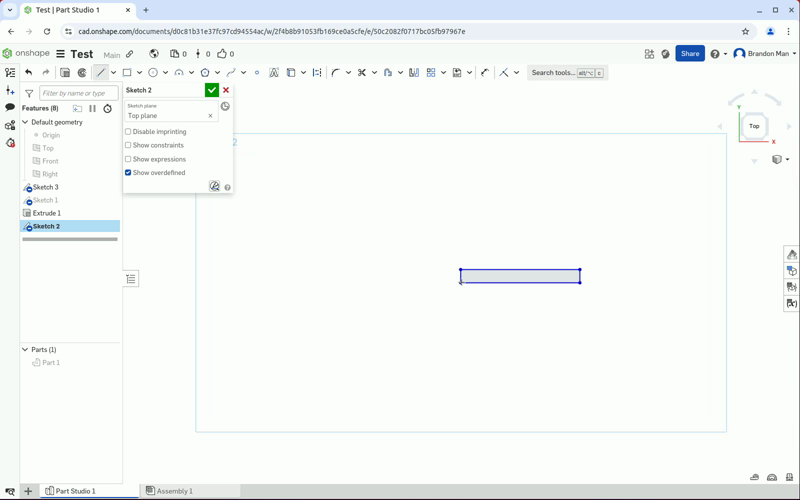
scroll(6)
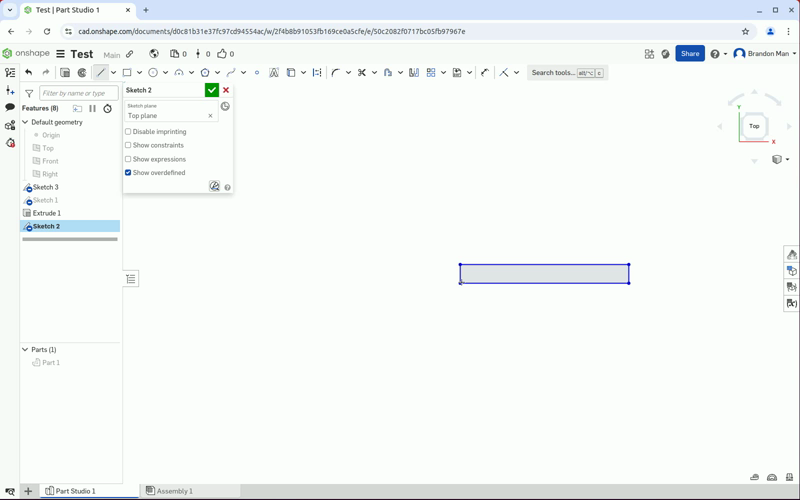
scroll(6)
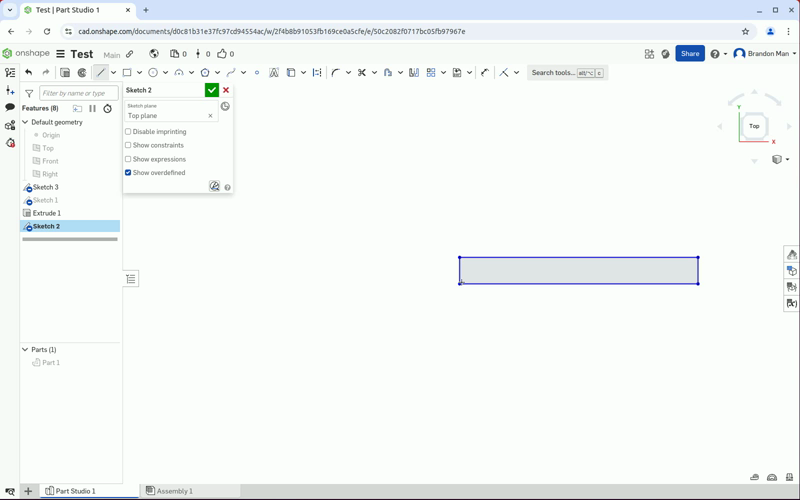
scroll(6)
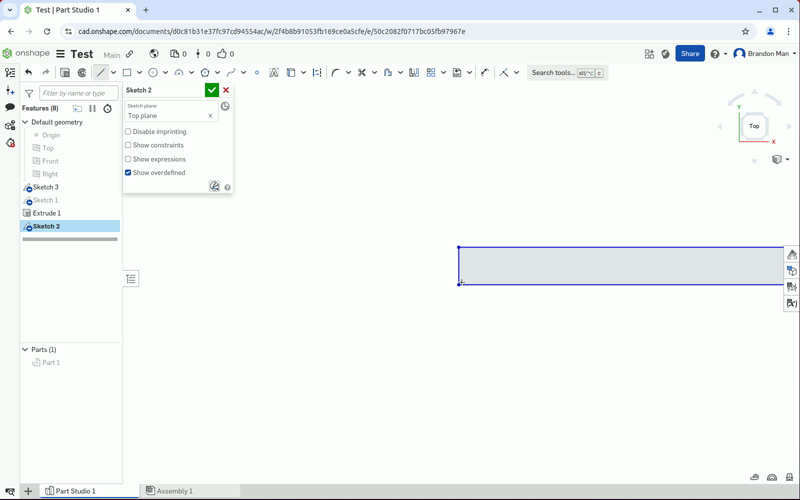
scroll(6)
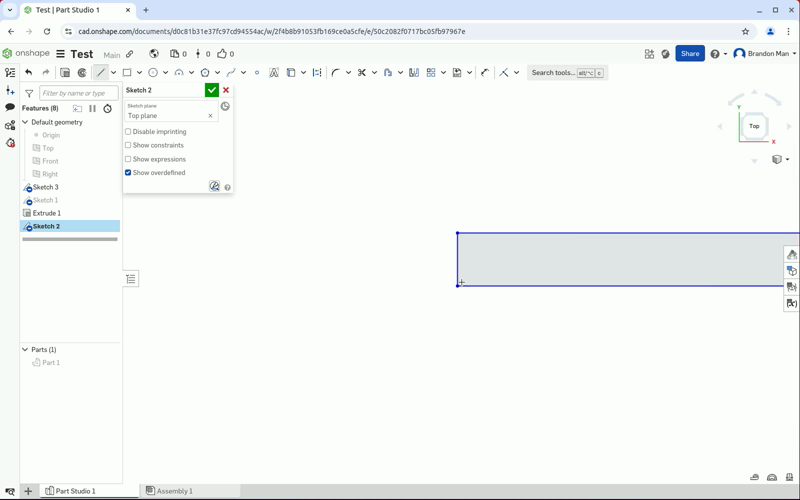
scroll(6)
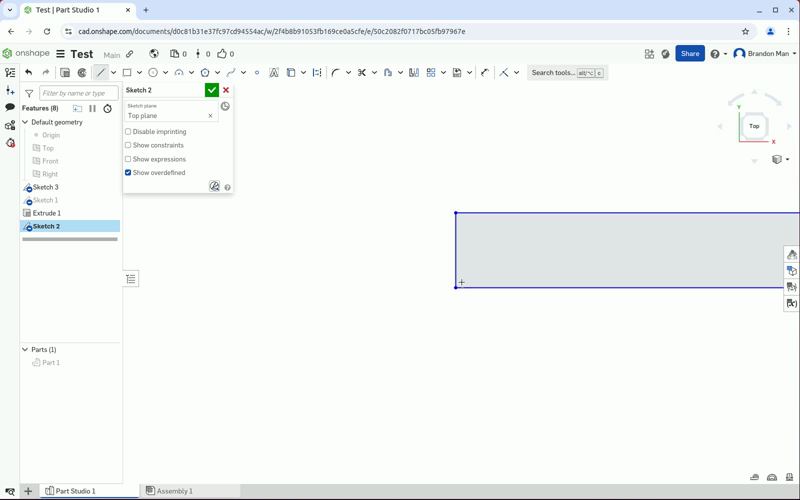
scroll(6)
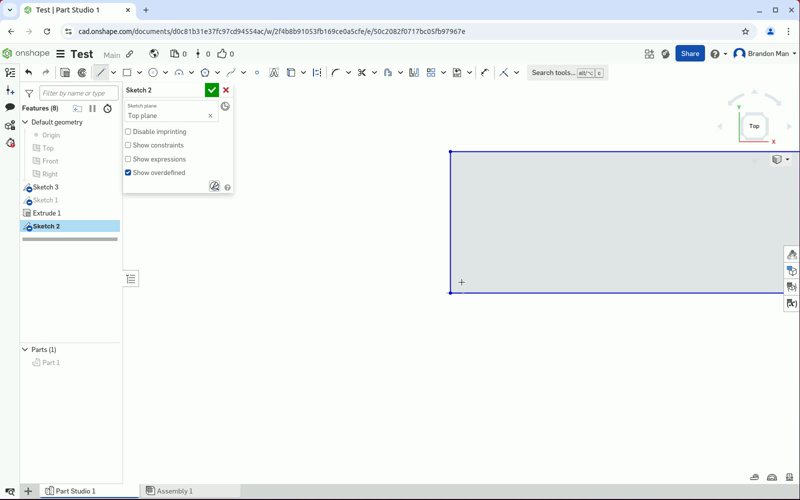
click(461, 281)
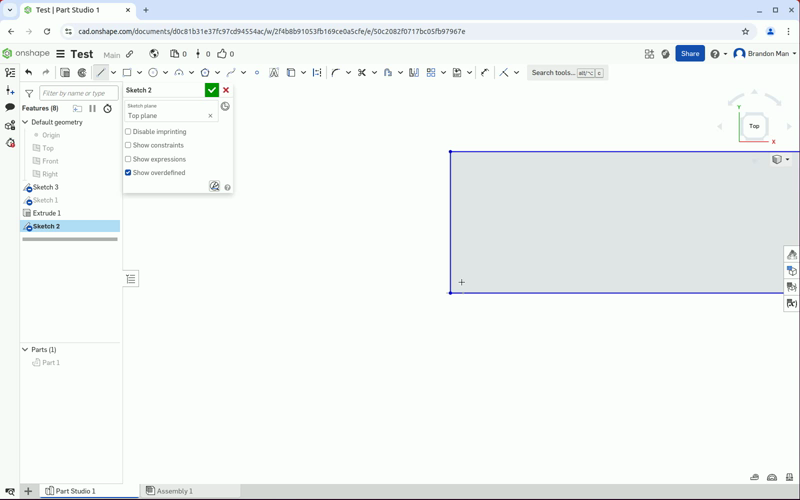
scroll(-6)
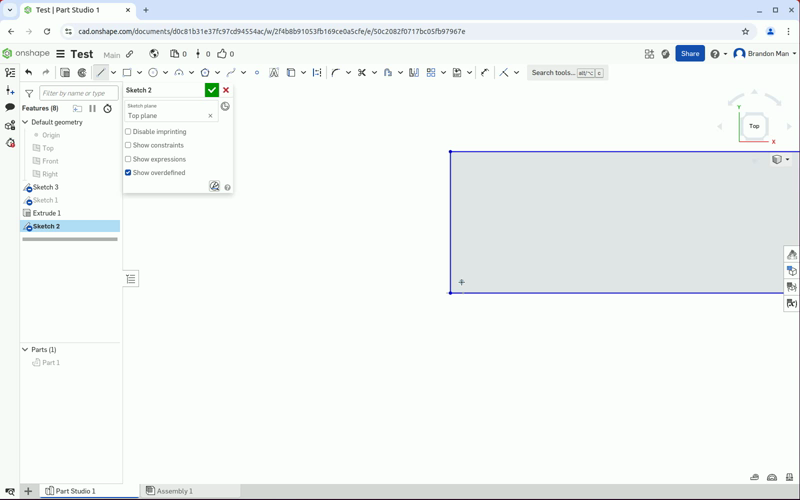
scroll(-6)
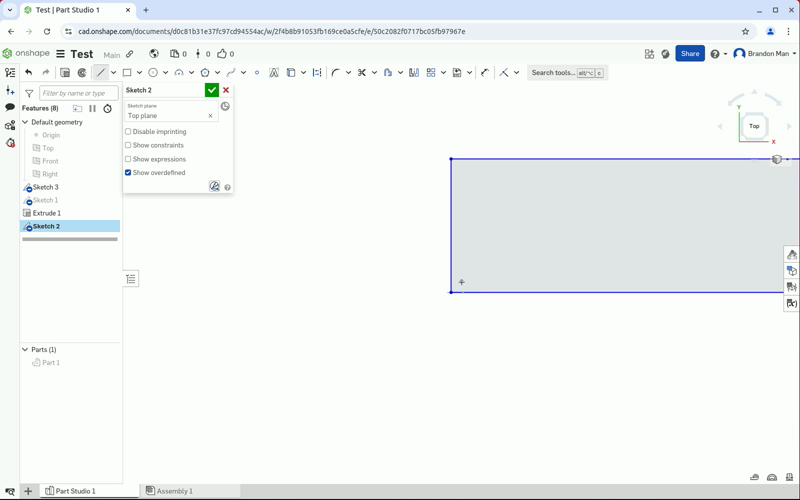
scroll(-6)
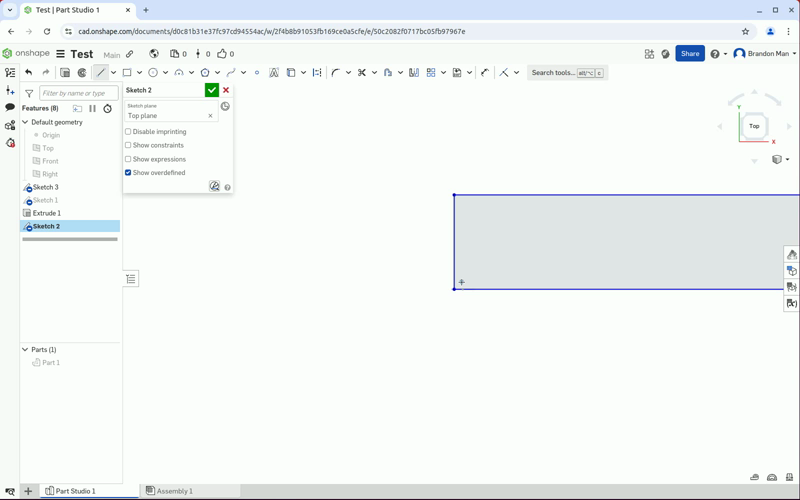
scroll(-6)
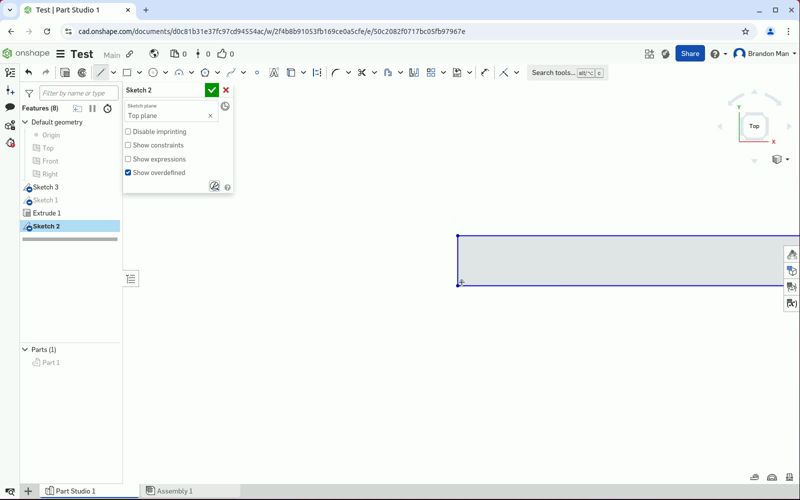
scroll(-6)
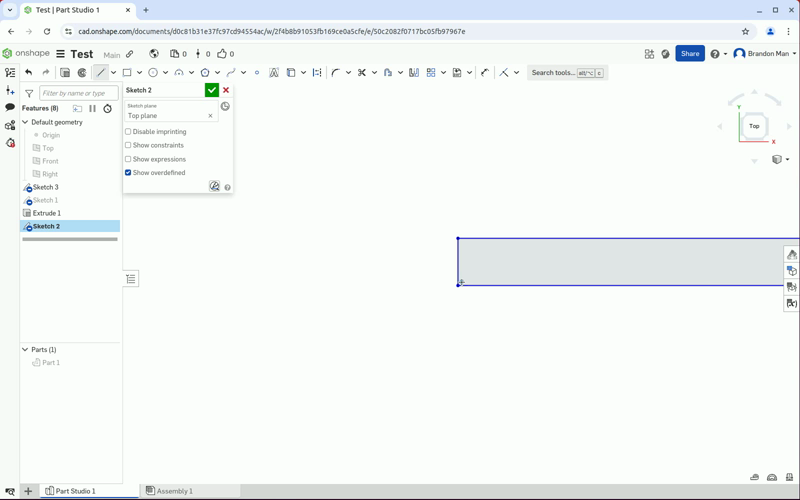
scroll(-6)
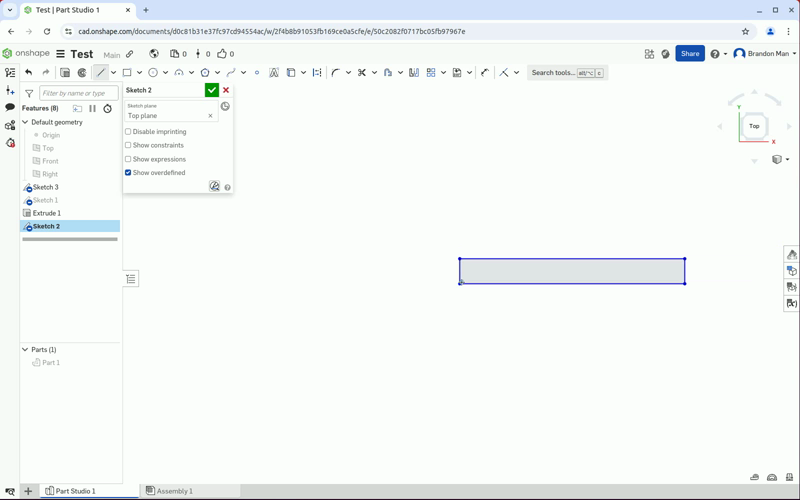
scroll(-6)
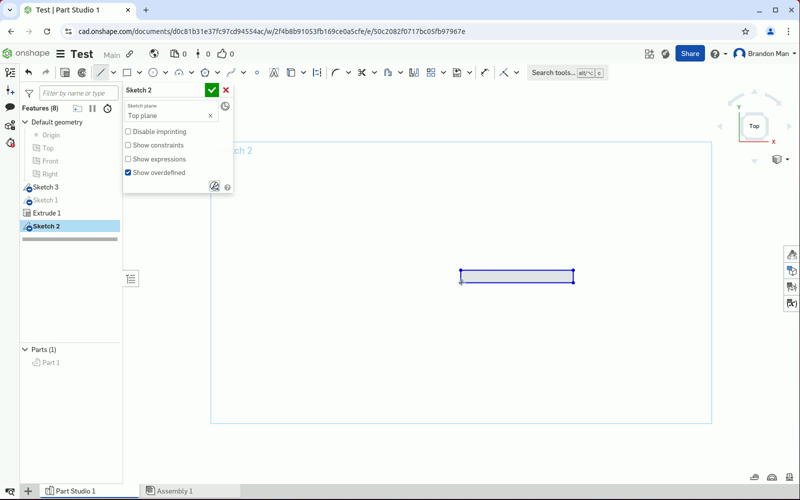
key_up(shift)
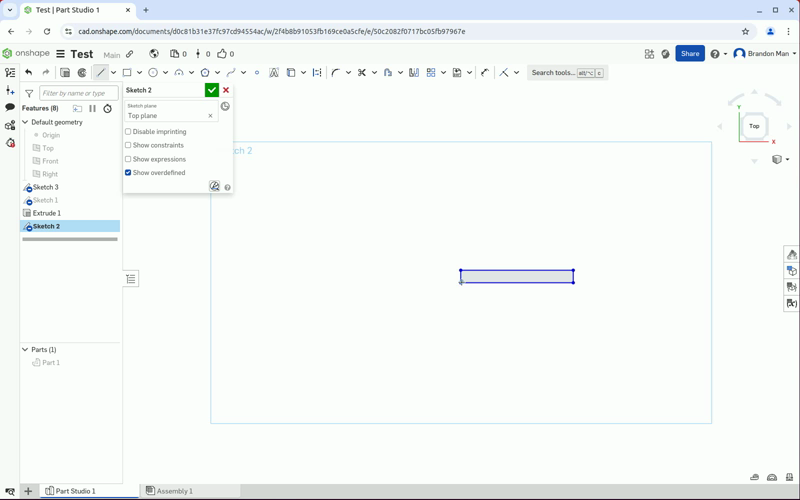
key_down(shift)
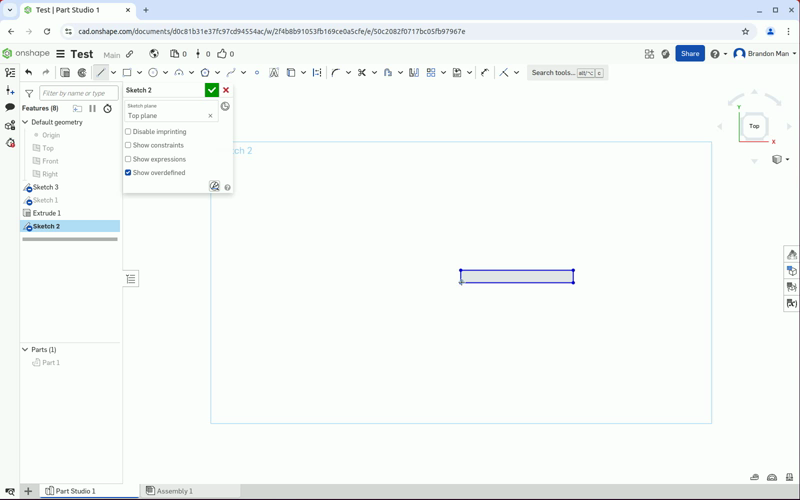
mouse_move(572, 281)
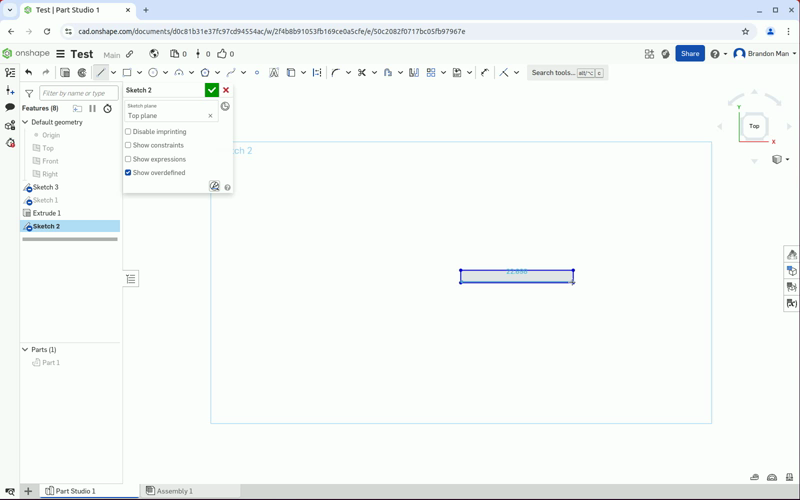
scroll(6)
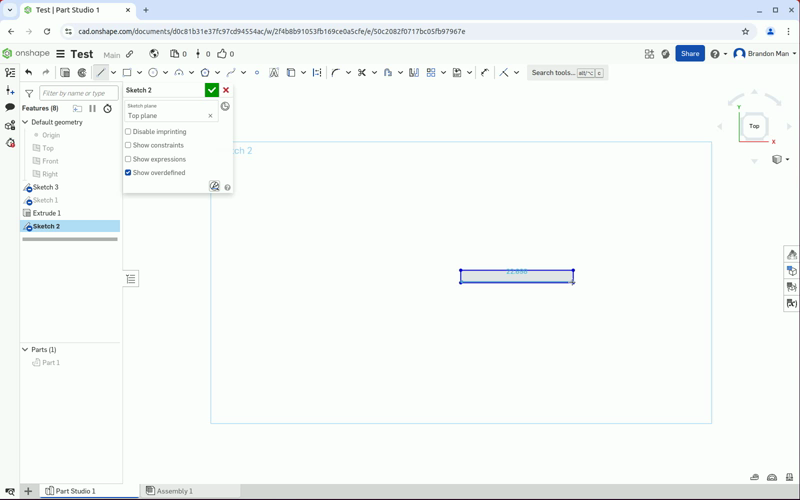
scroll(6)
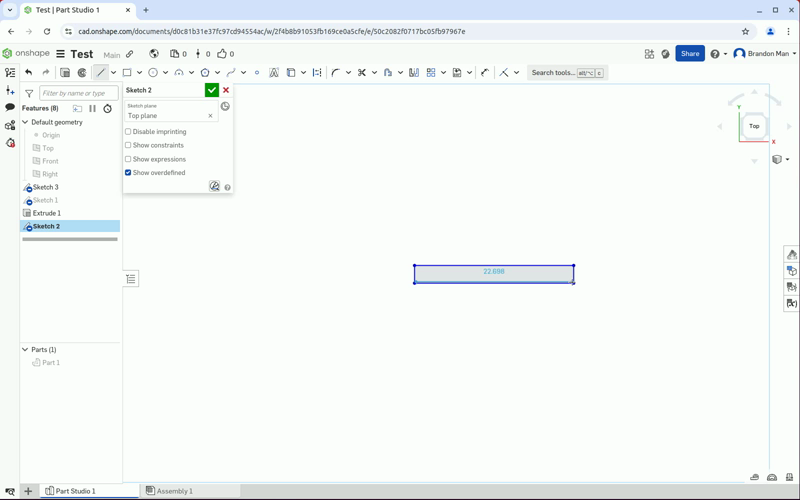
scroll(6)
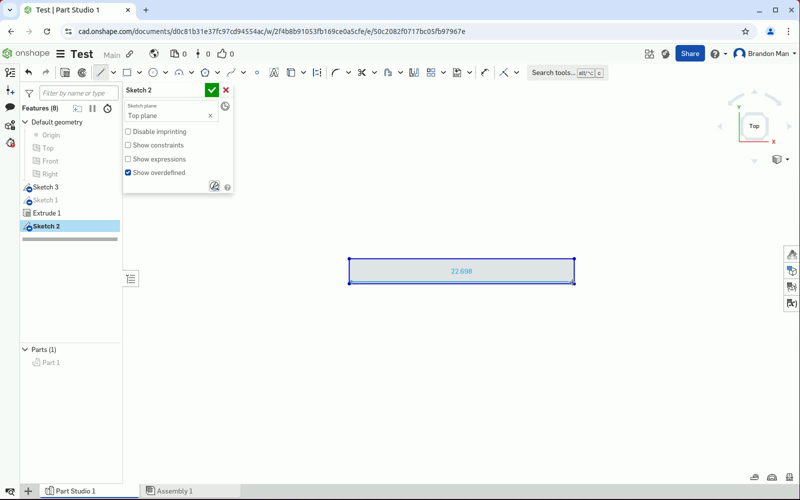
scroll(6)
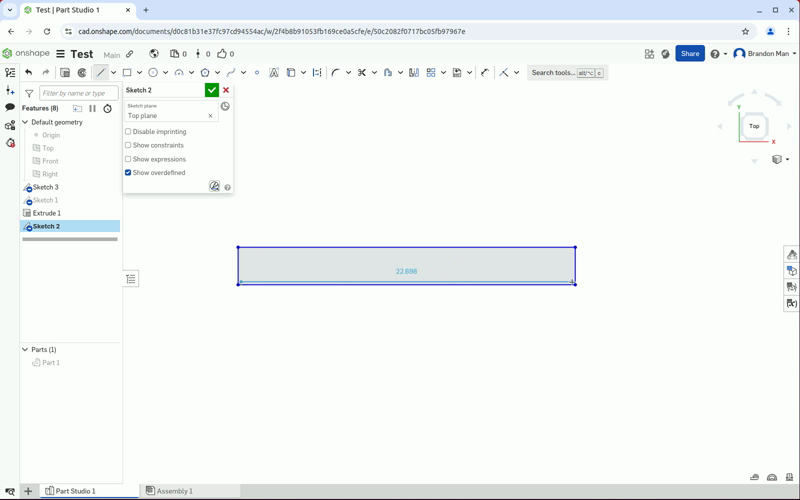
scroll(6)
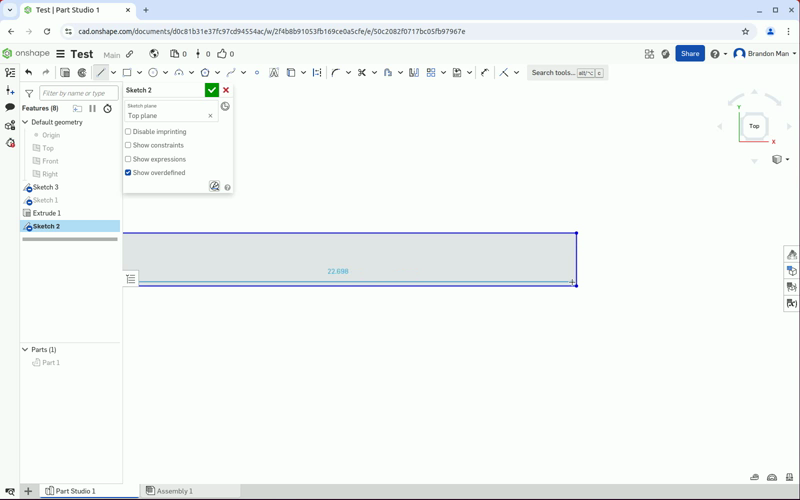
scroll(6)
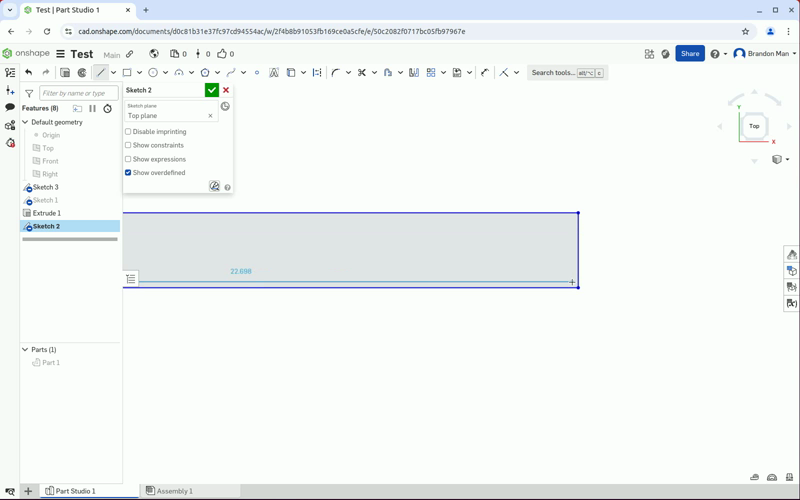
scroll(6)
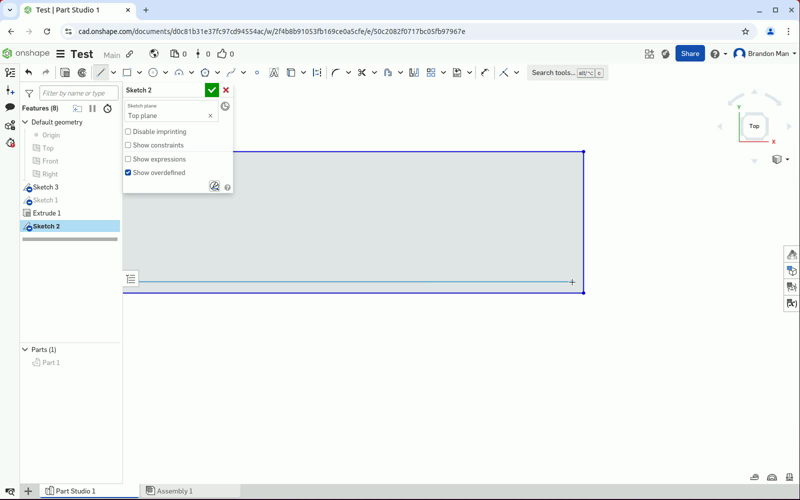
click(572, 281)
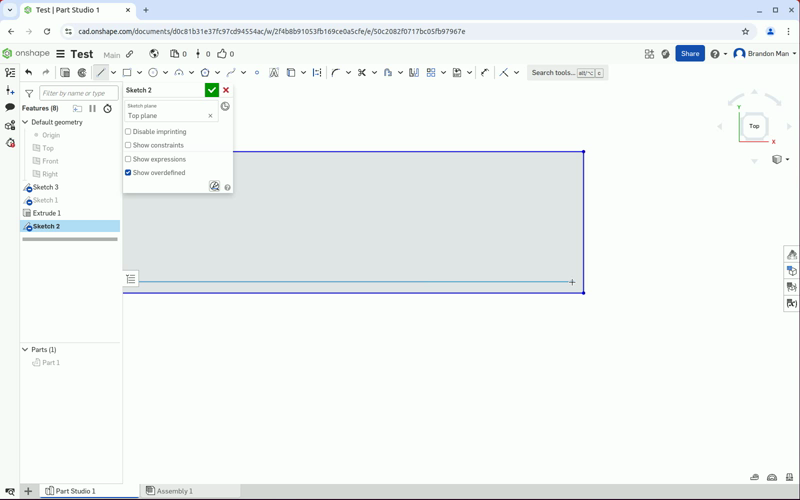
scroll(-6)
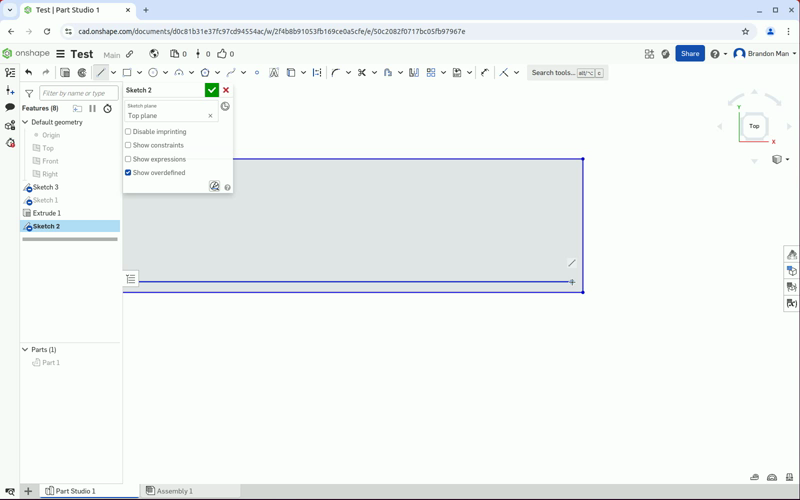
scroll(-6)
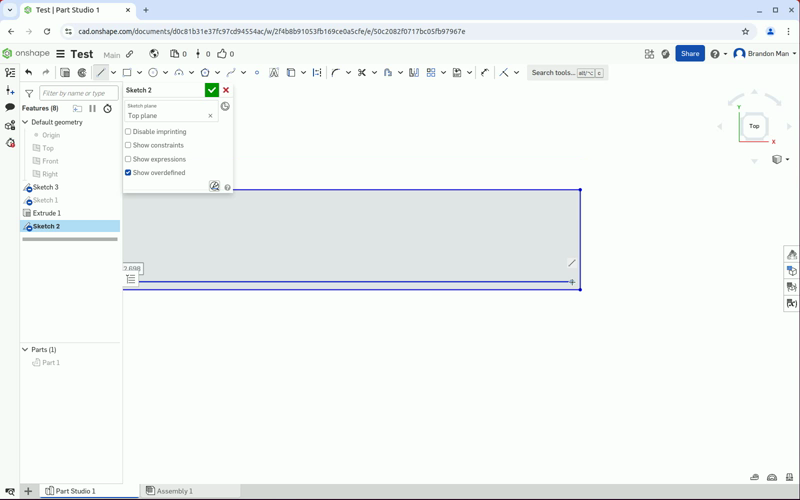
scroll(-6)
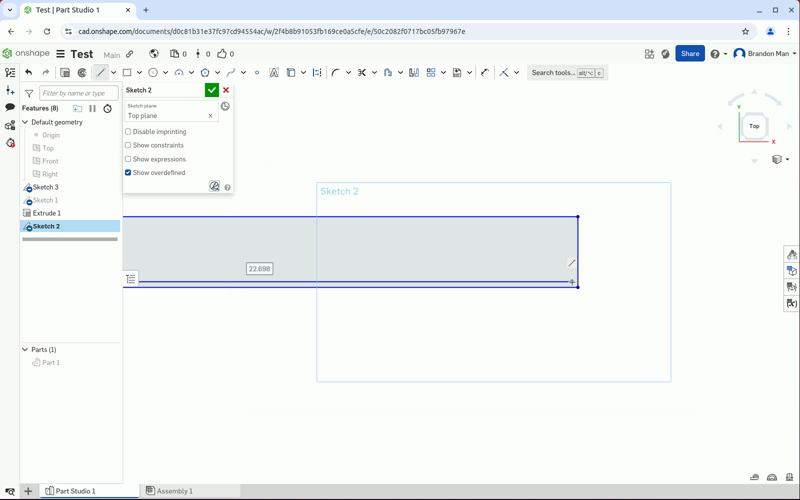
scroll(-6)
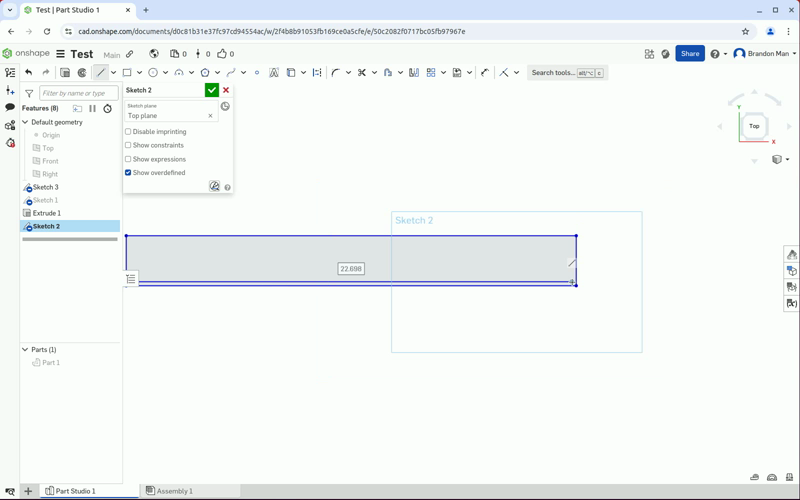
scroll(-6)
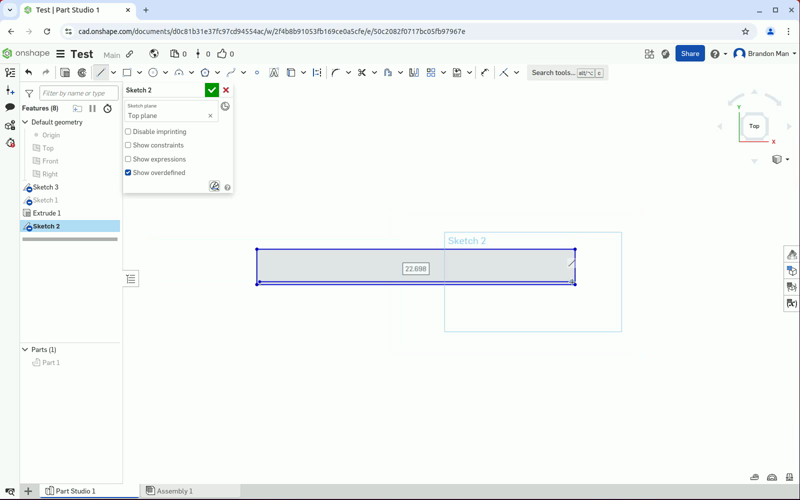
scroll(-6)
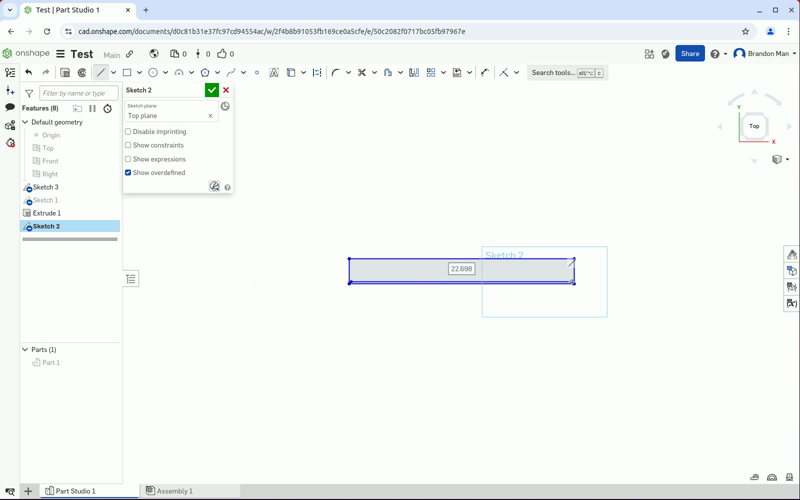
scroll(-6)
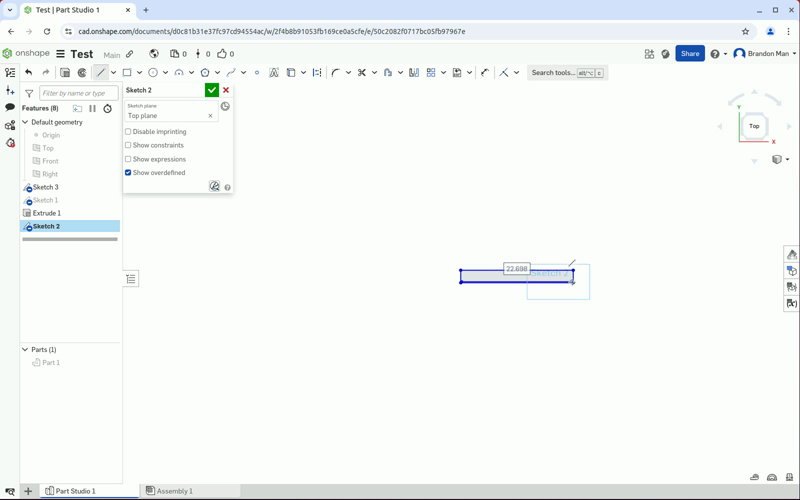
key_up(shift)
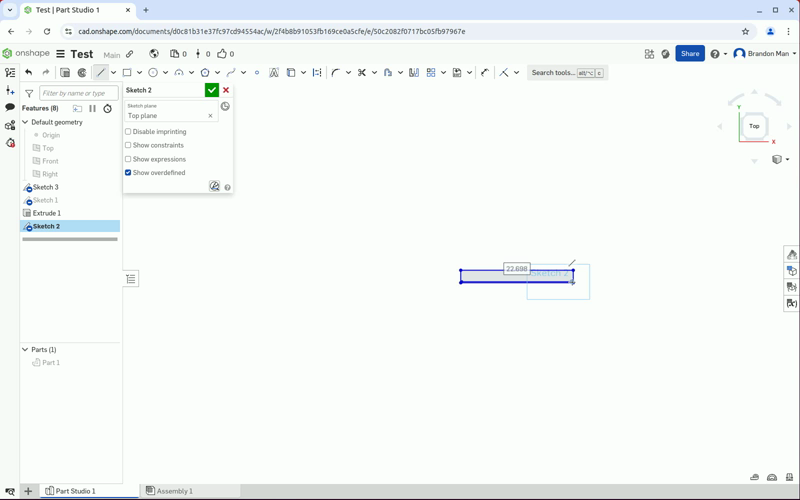
key_down(shift)
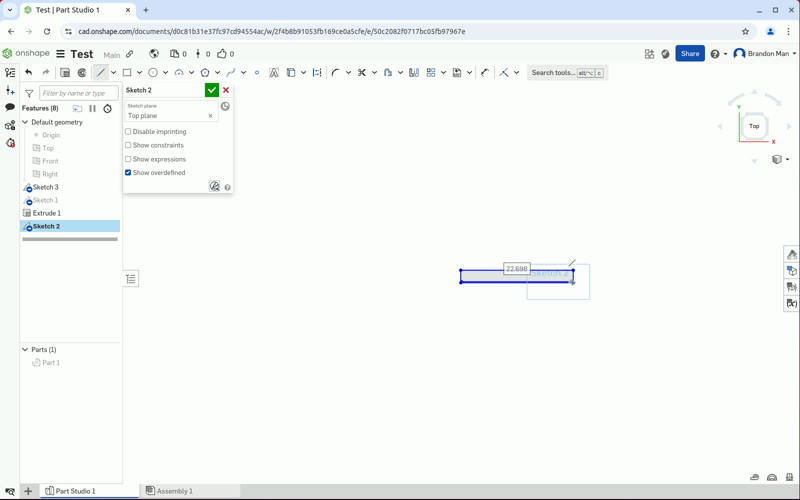
mouse_move(589, 281)
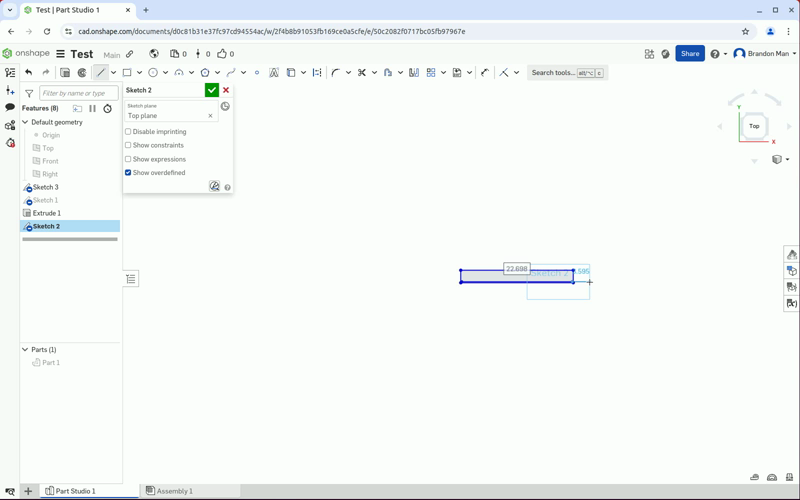
mouse_move(572, 270)
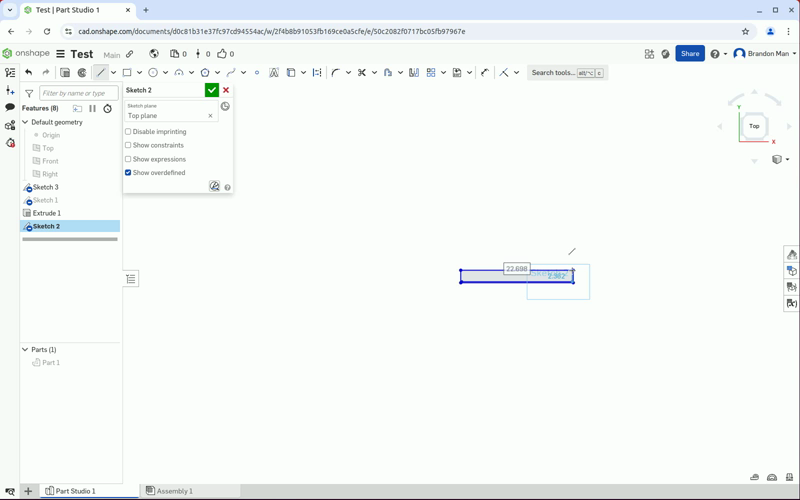
scroll(6)
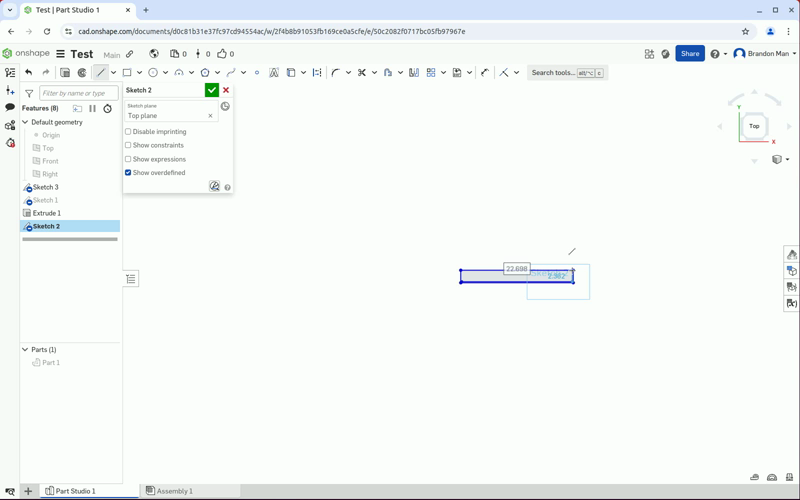
scroll(6)
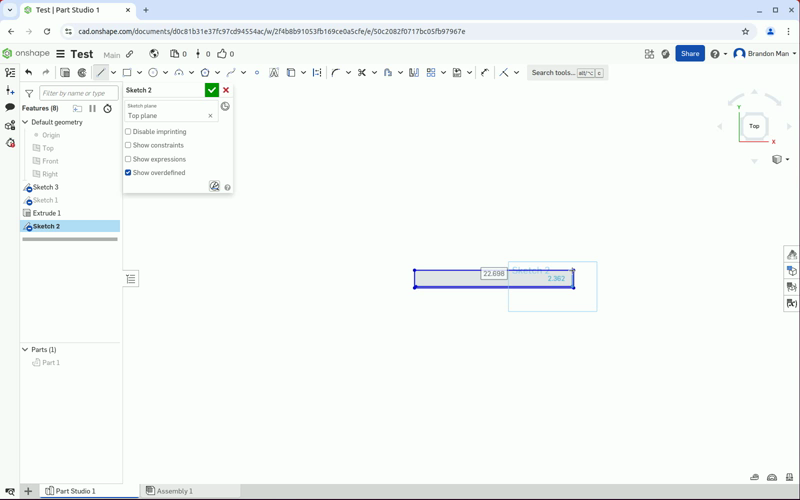
scroll(6)
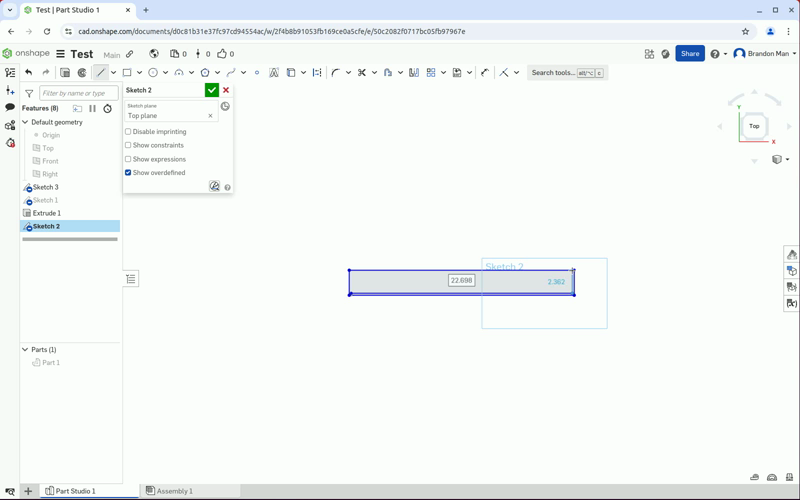
scroll(6)
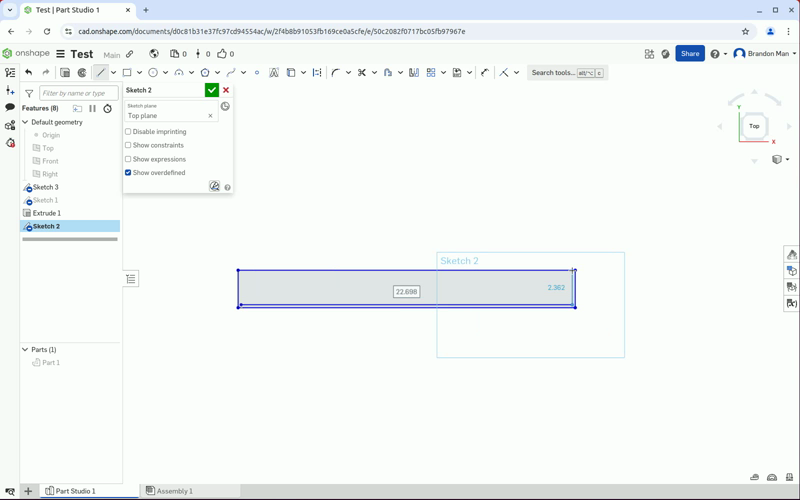
scroll(6)
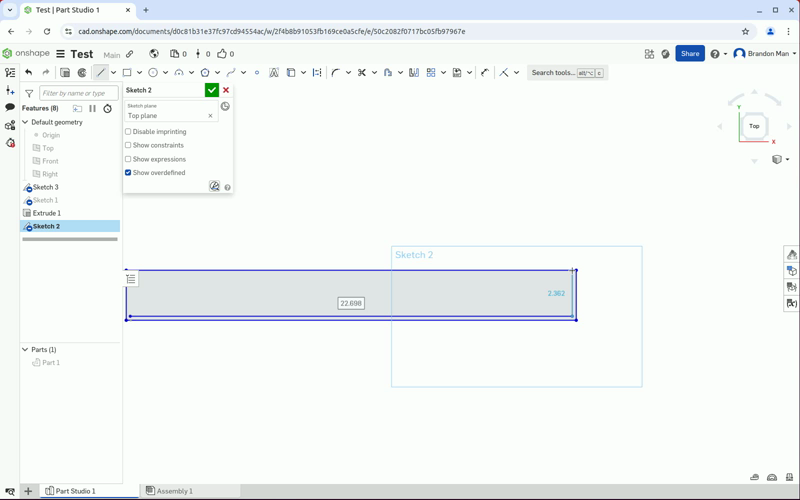
scroll(6)
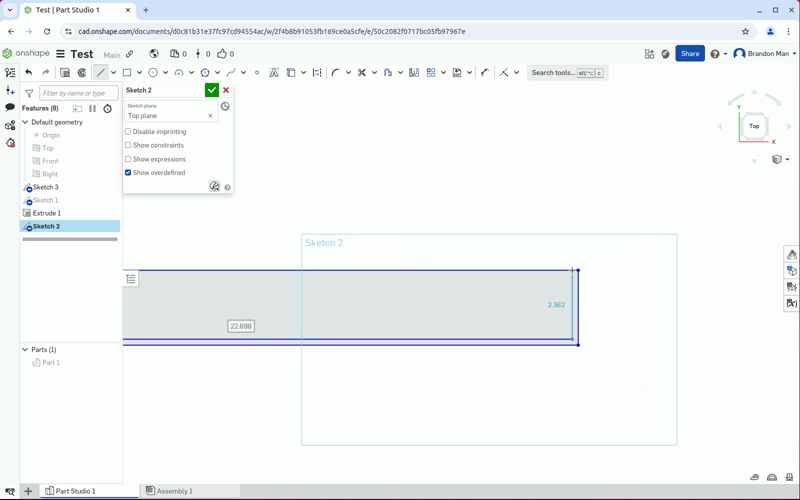
scroll(6)
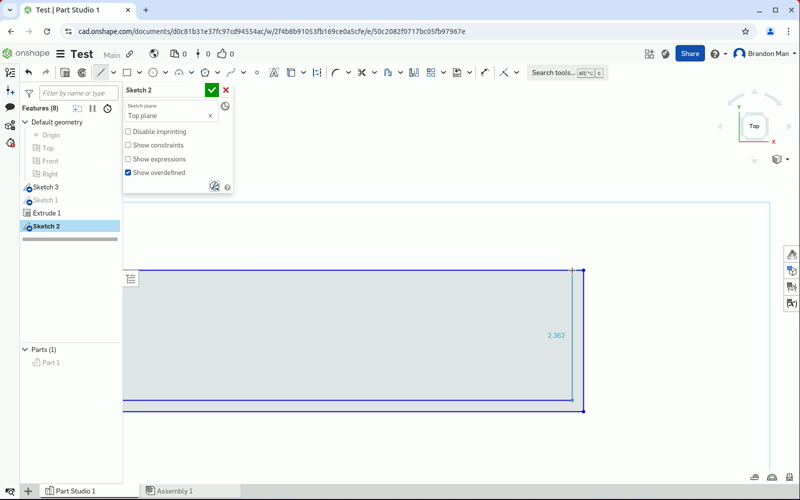
click(572, 270)
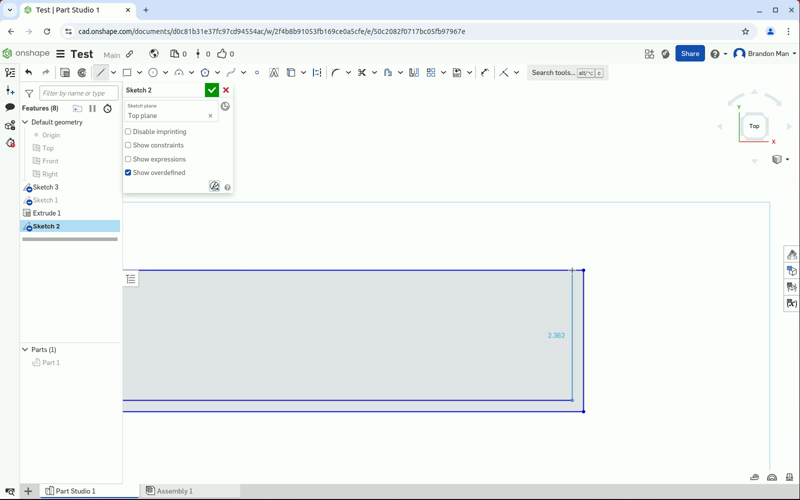
scroll(-6)
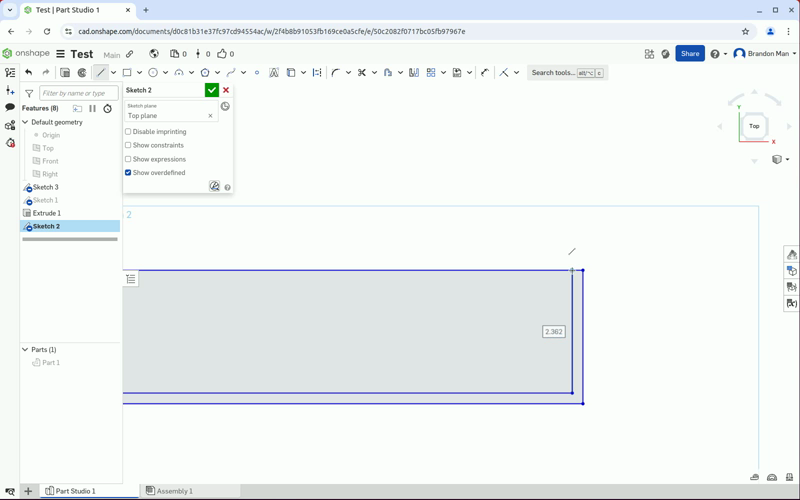
scroll(-6)
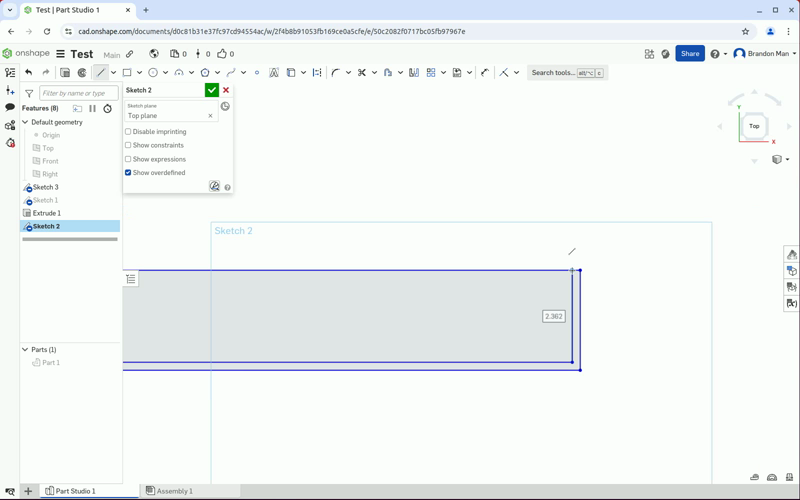
scroll(-6)
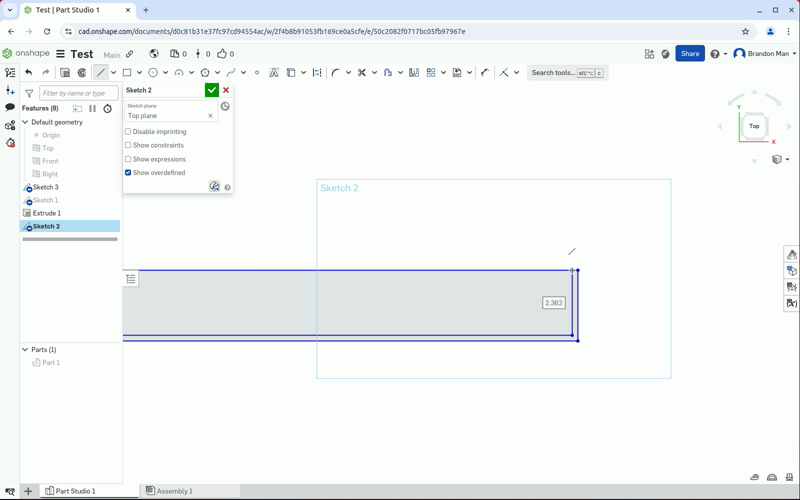
scroll(-6)
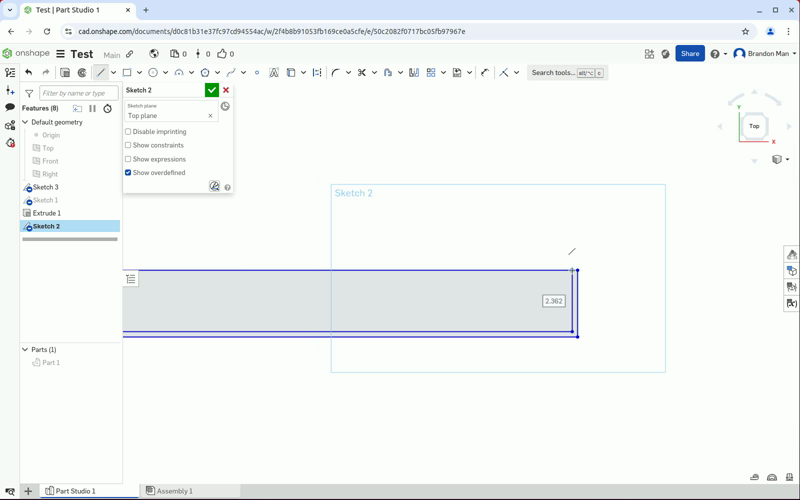
scroll(-6)
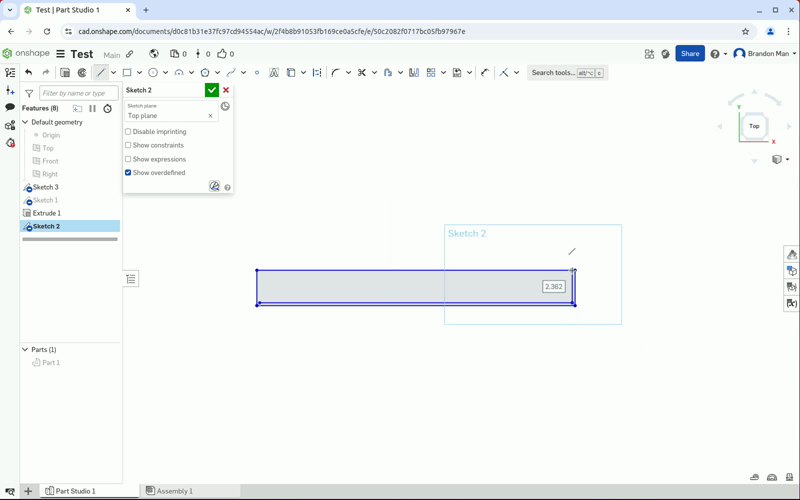
scroll(-6)
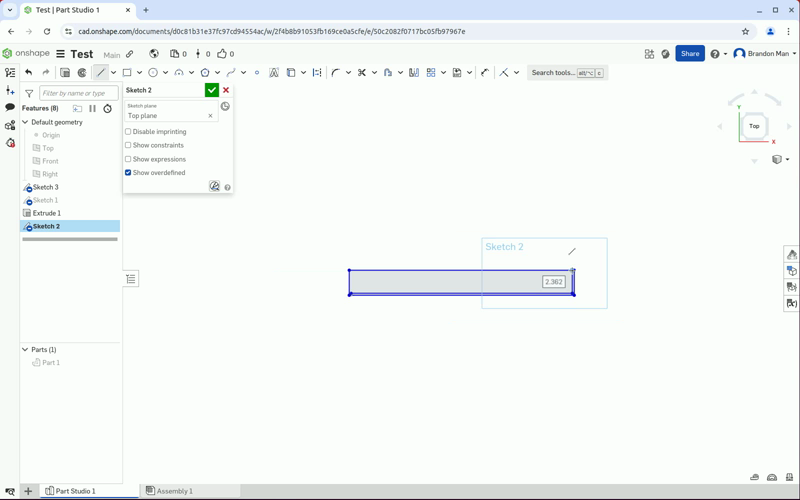
scroll(-6)
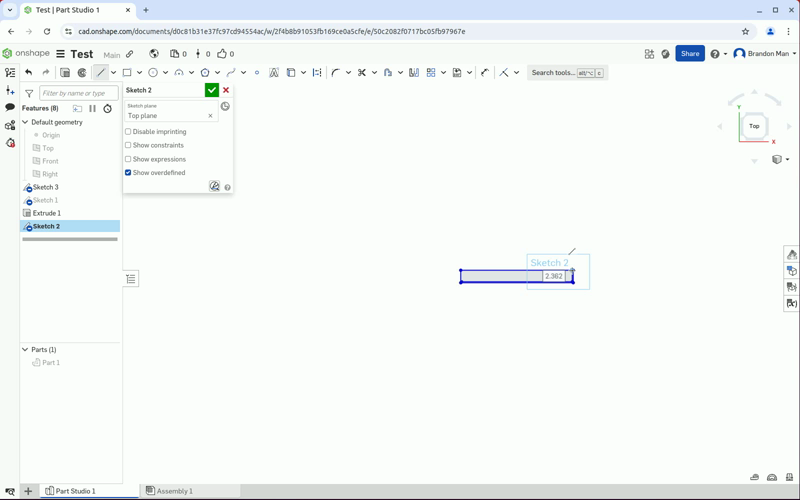
key_up(shift)
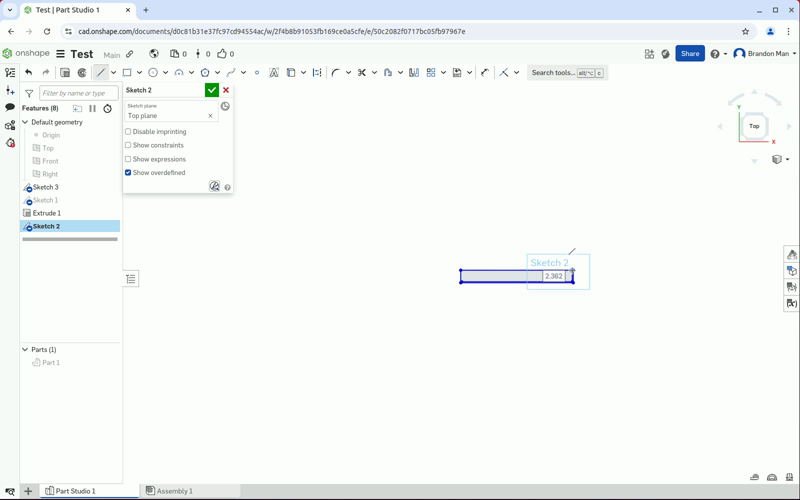
key_down(shift)
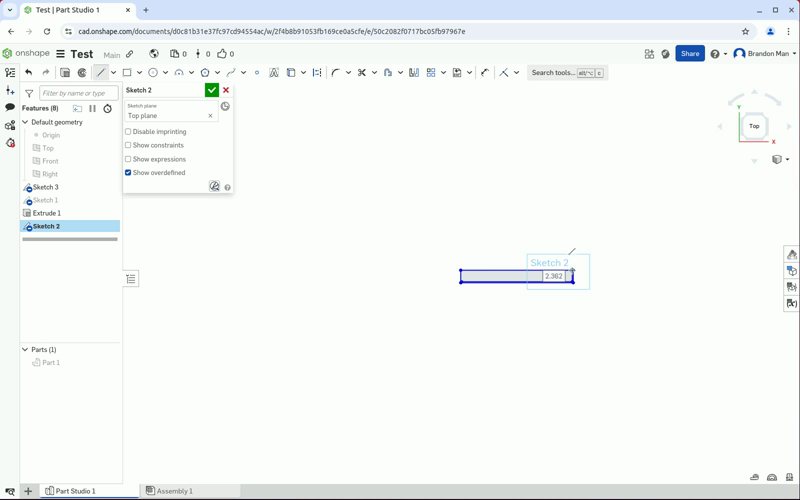
mouse_move(461, 270)
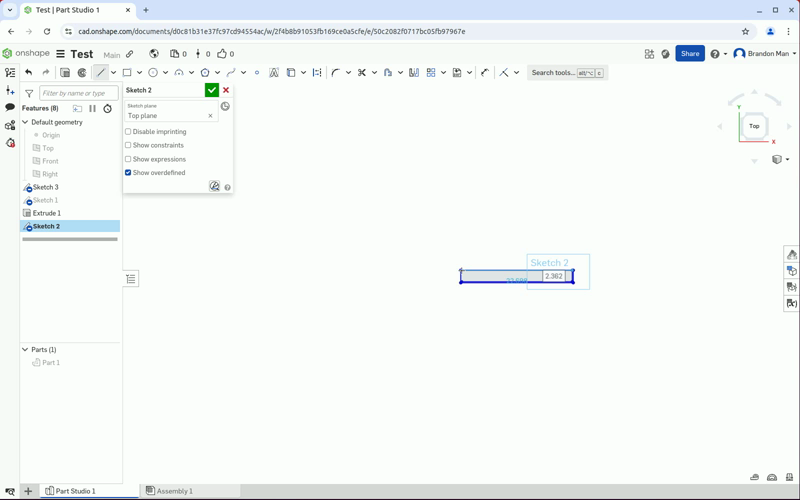
scroll(6)
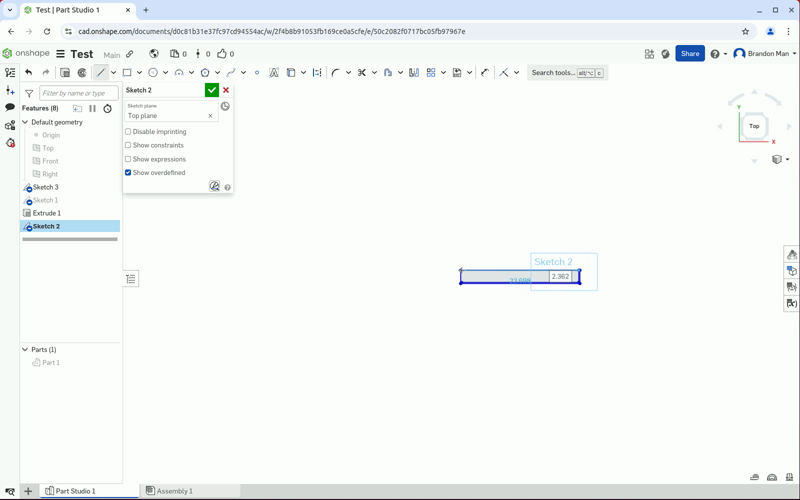
scroll(6)
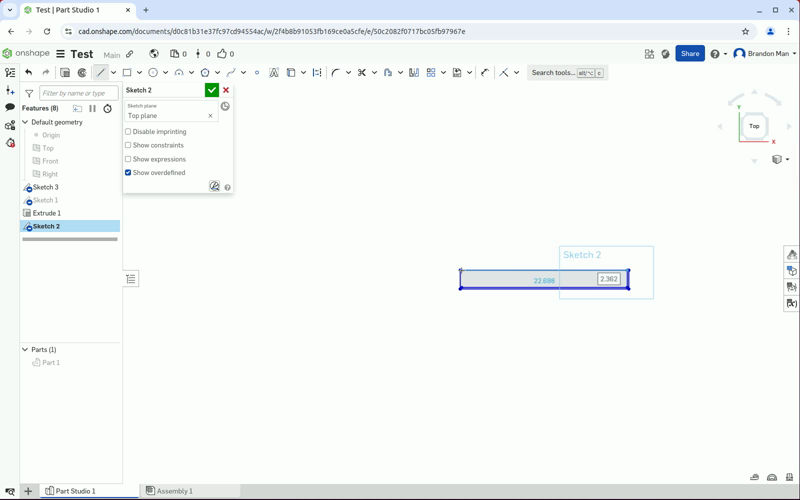
scroll(6)
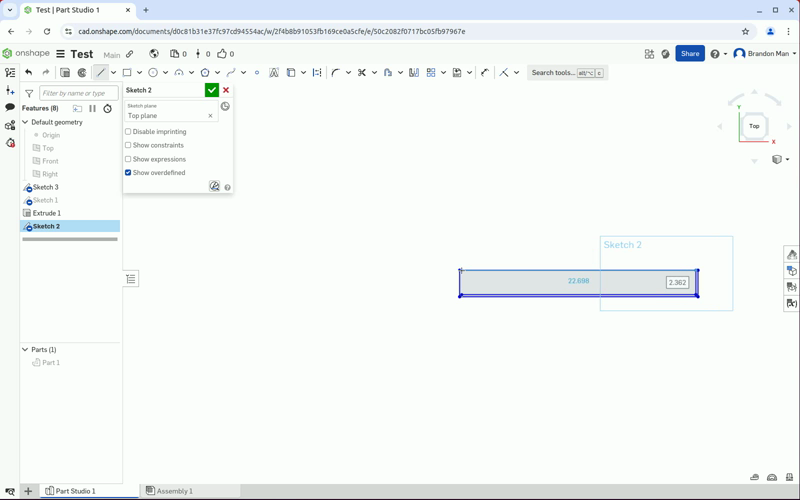
scroll(6)
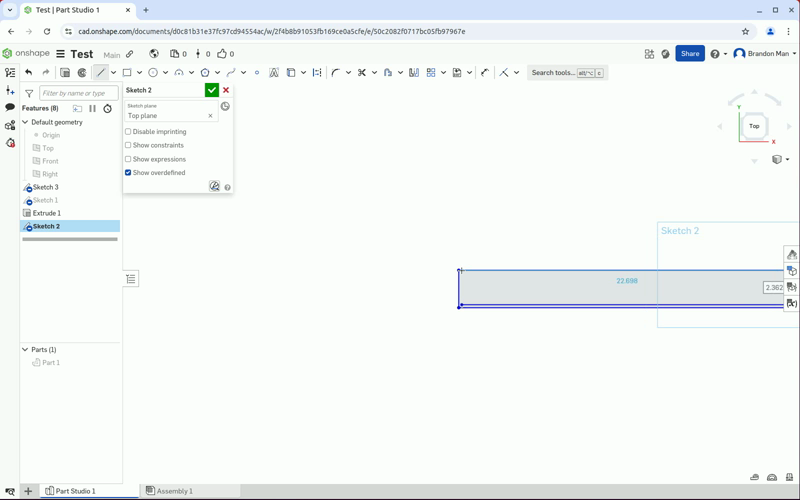
scroll(6)
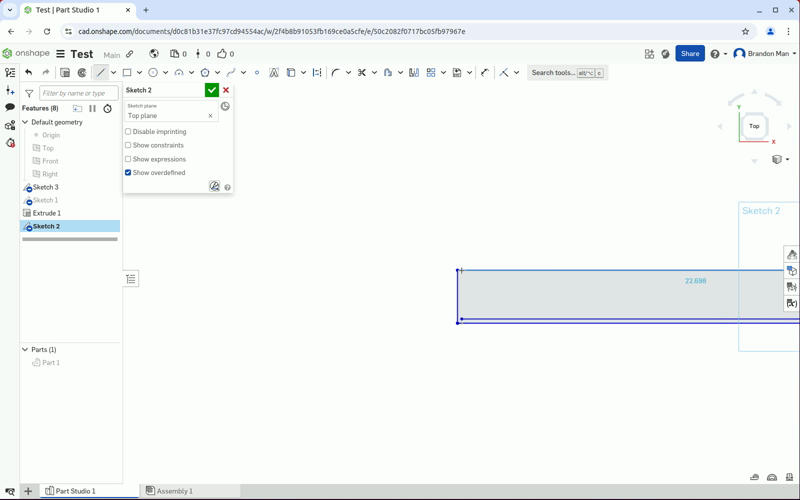
scroll(6)
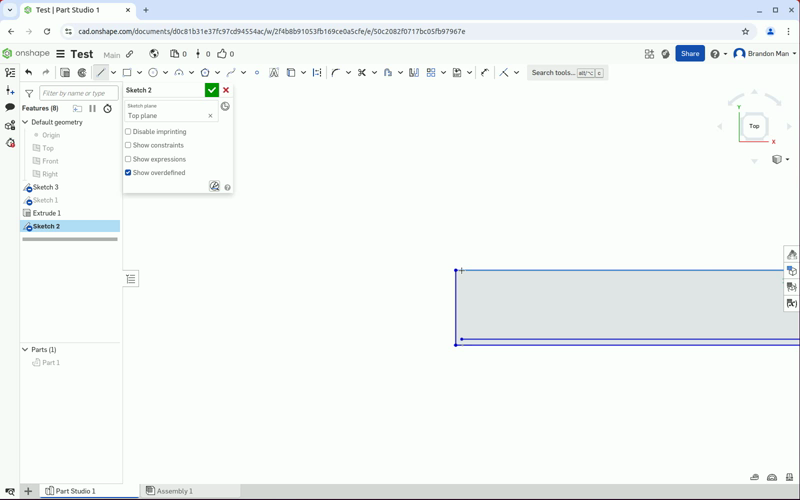
scroll(6)
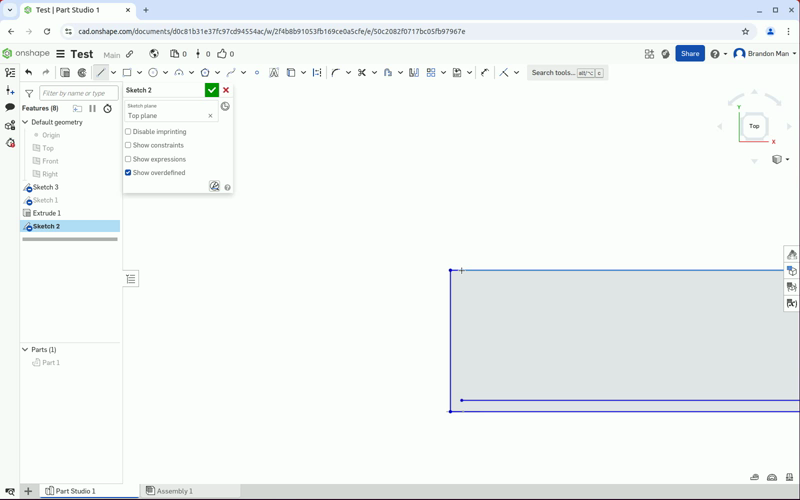
click(461, 270)
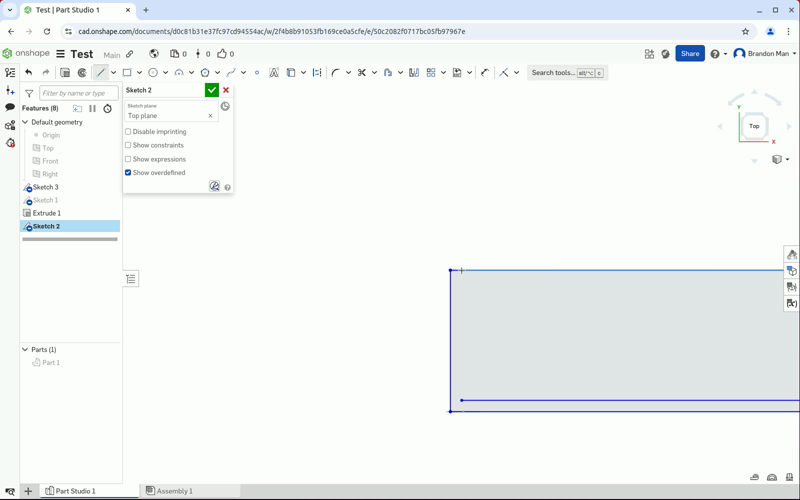
scroll(-6)
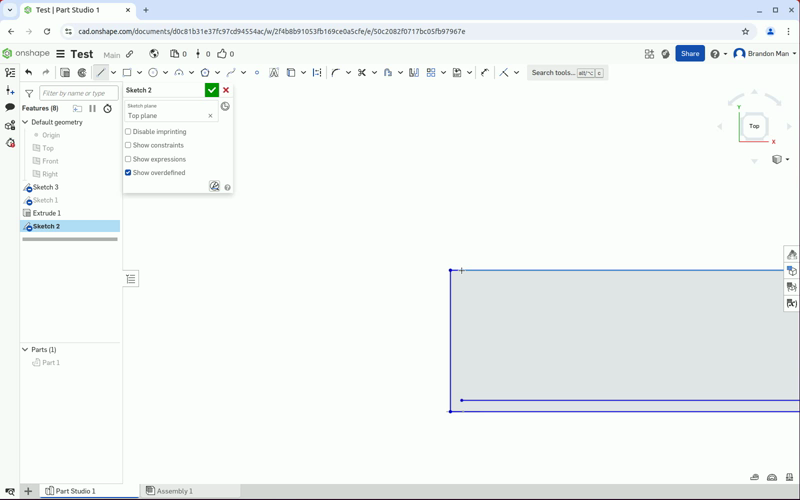
scroll(-6)
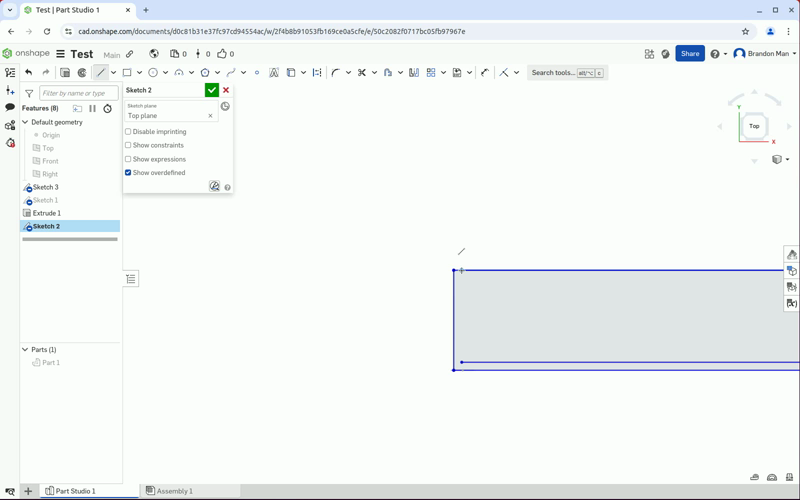
scroll(-6)
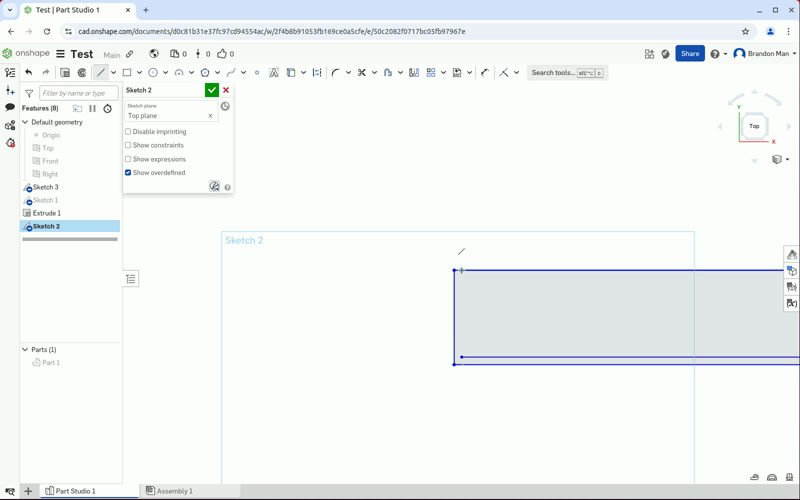
scroll(-6)
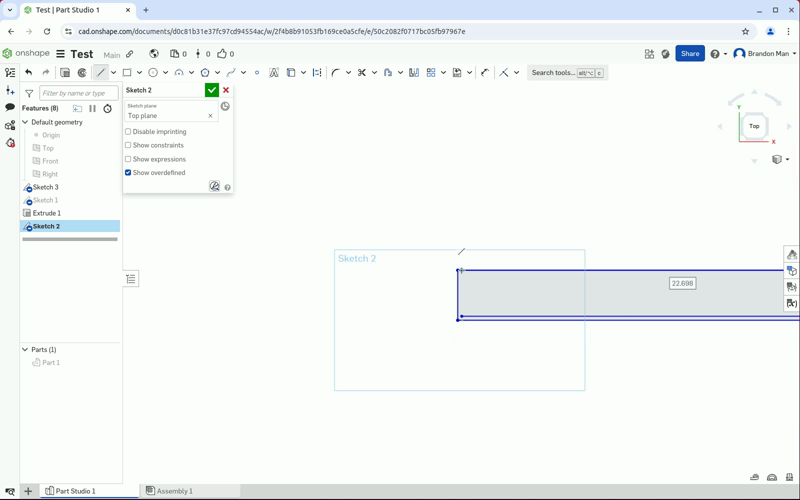
scroll(-6)
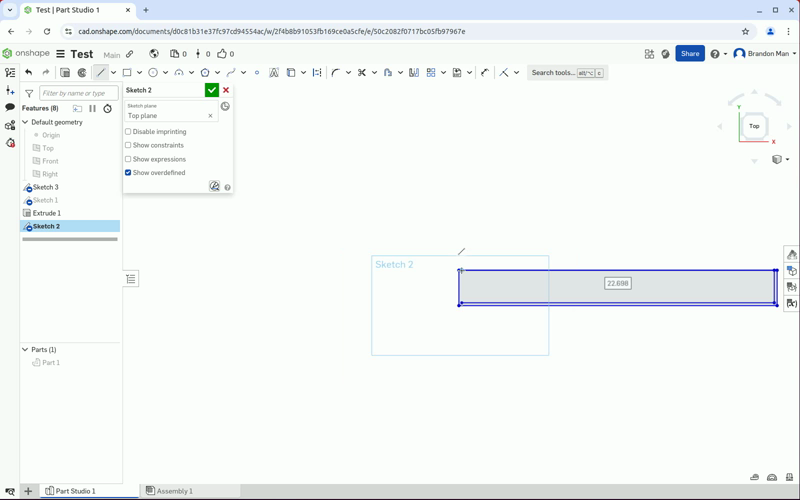
scroll(-6)
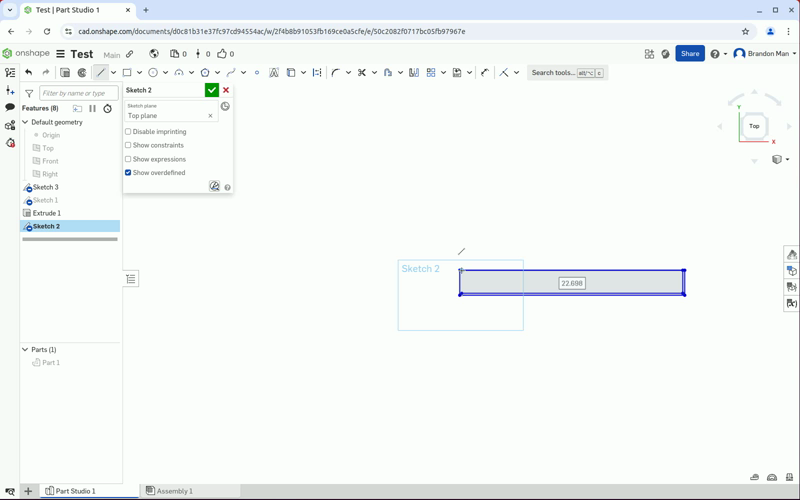
scroll(-6)
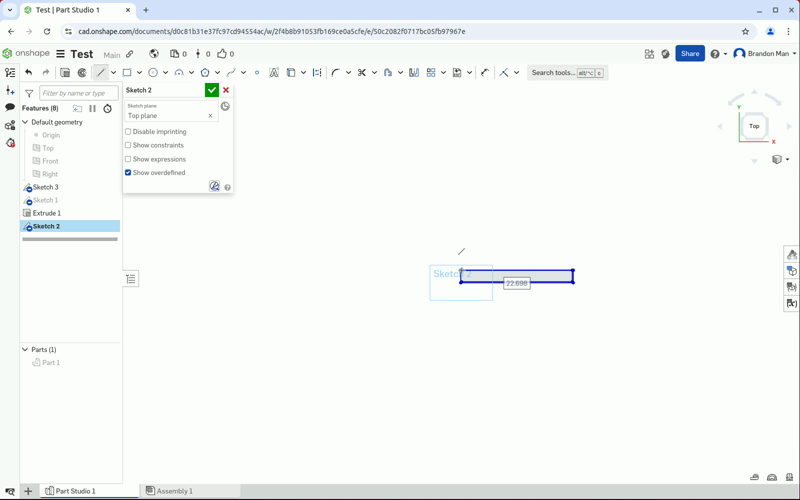
key_up(shift)
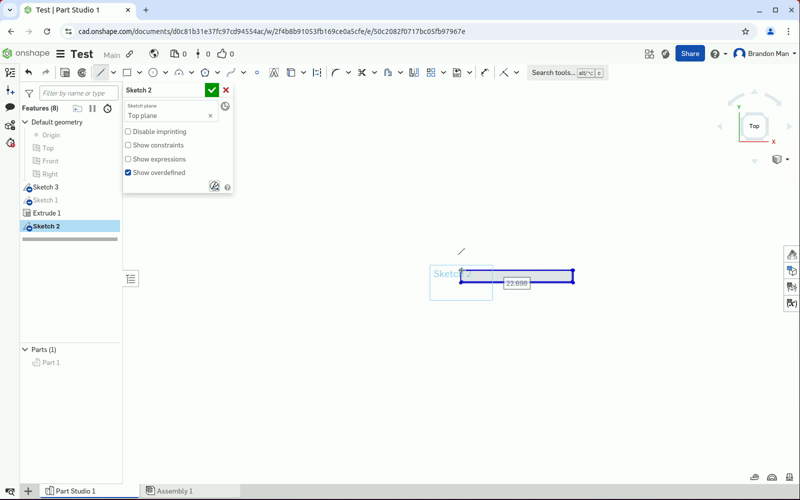
mouse_move(492, 270)
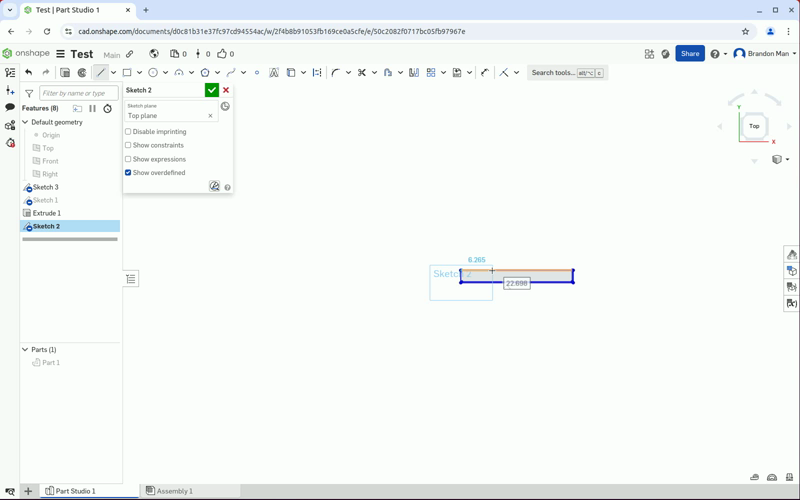
key_down(shift)
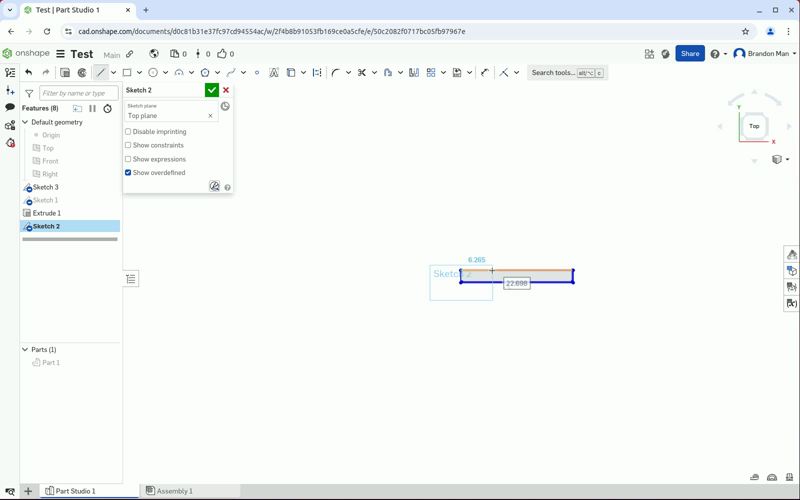
mouse_move(461, 281)
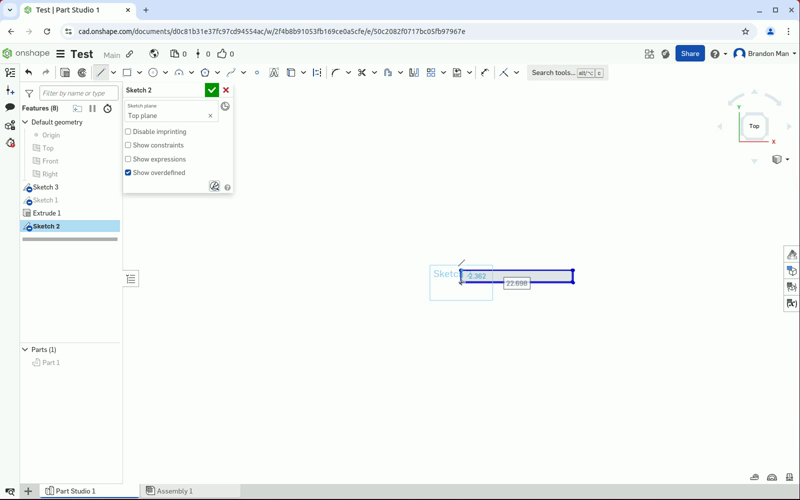
scroll(6)
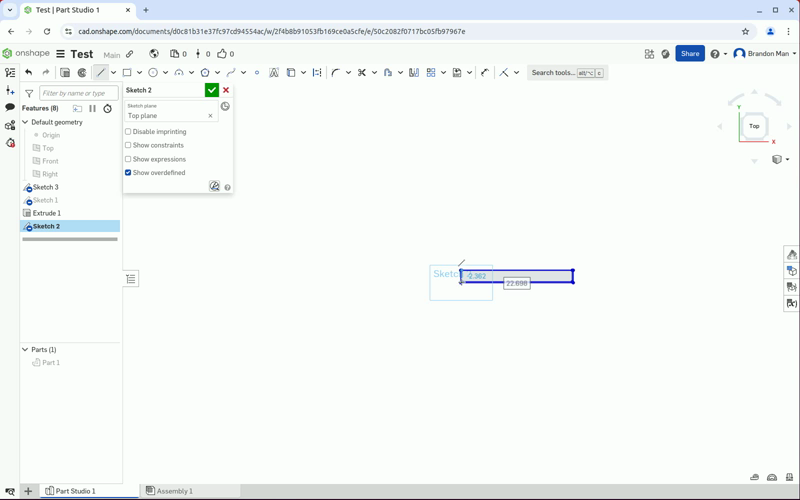
scroll(6)
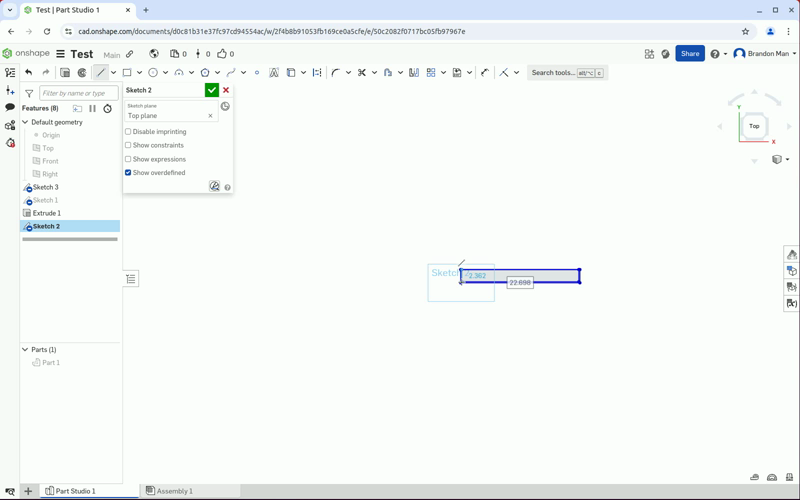
scroll(6)
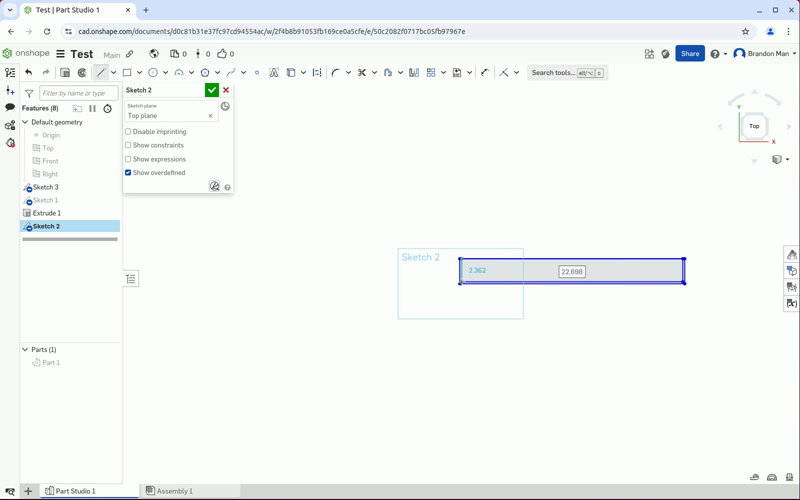
scroll(6)
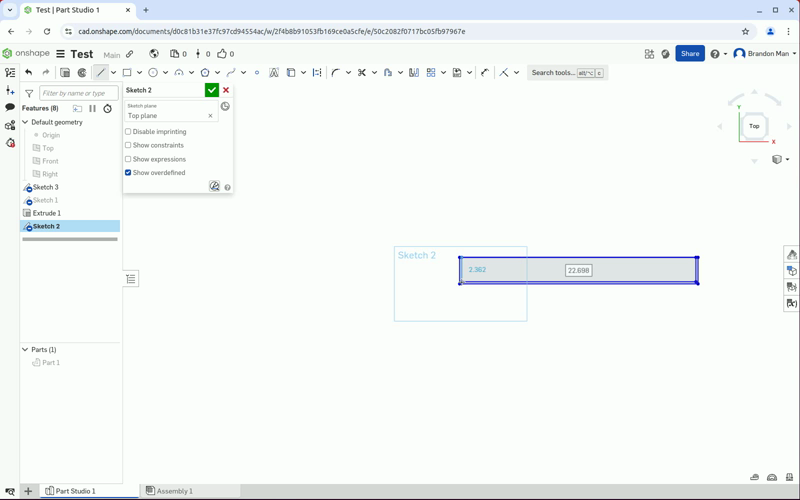
scroll(6)
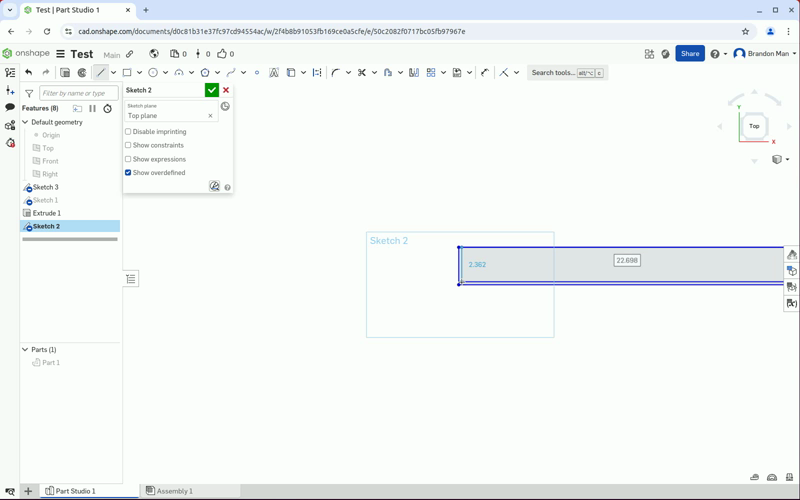
scroll(6)
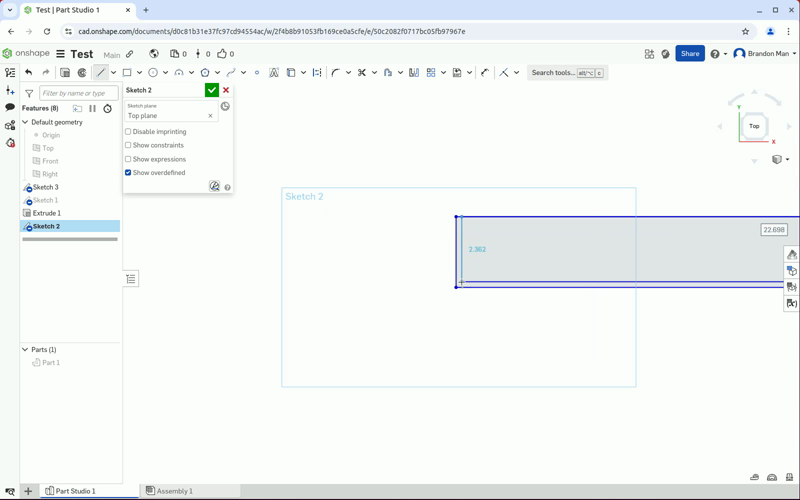
scroll(6)
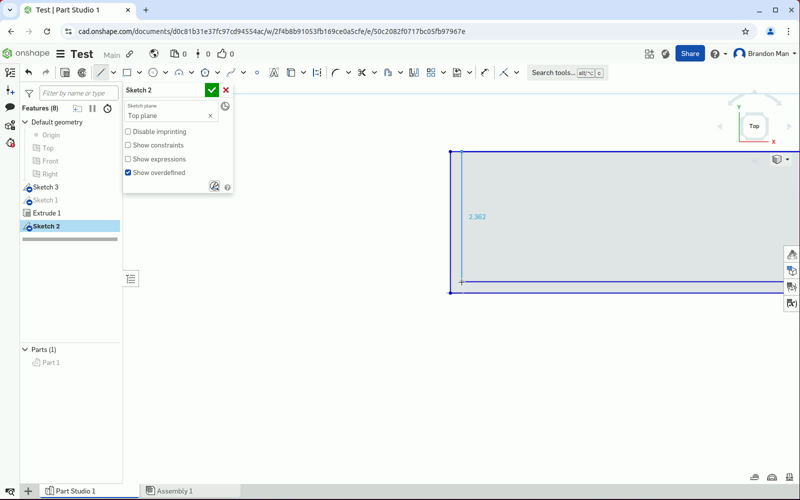
key_up(shift)
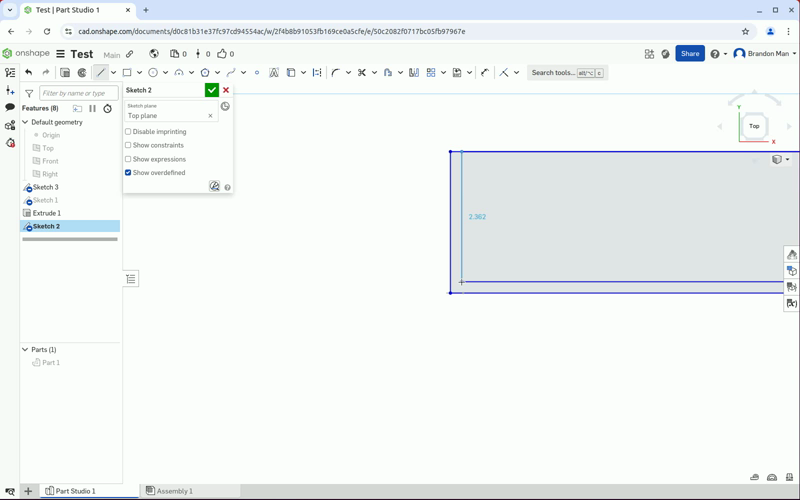
click(461, 281)
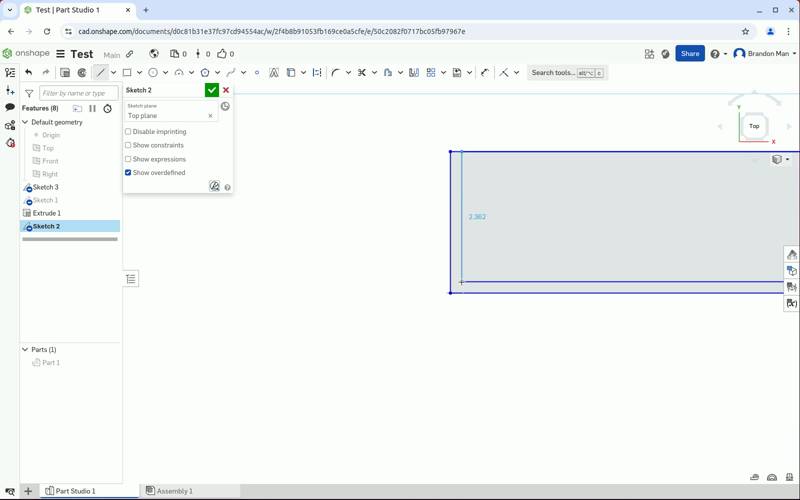
scroll(-6)
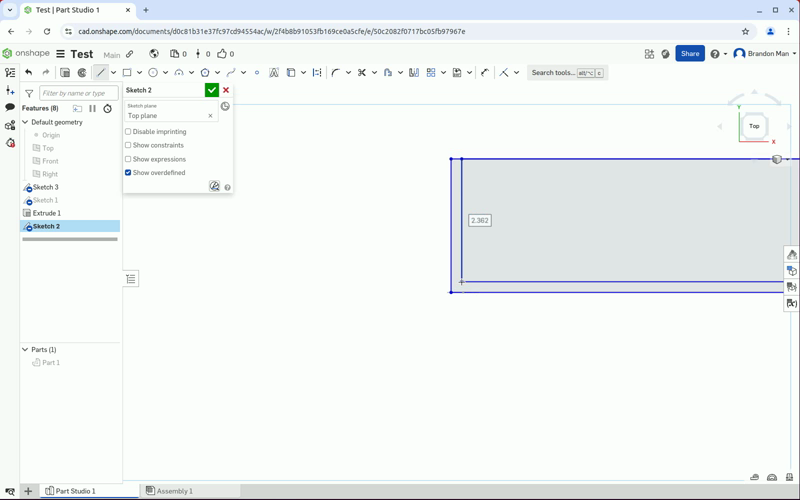
scroll(-6)
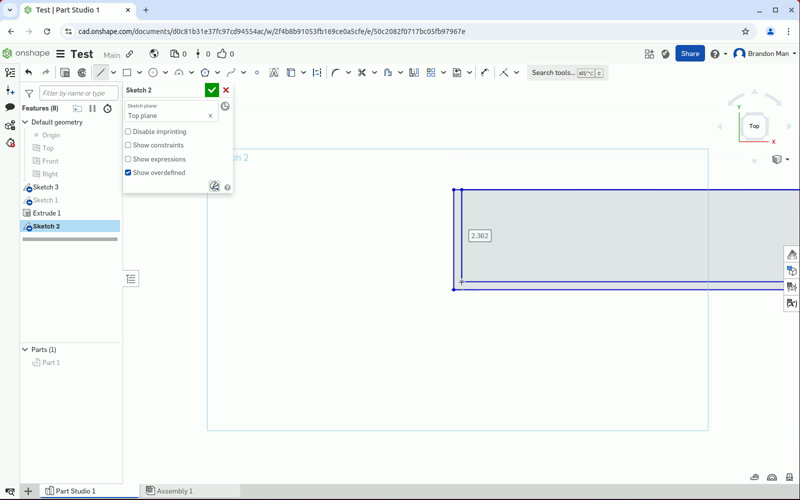
scroll(-6)
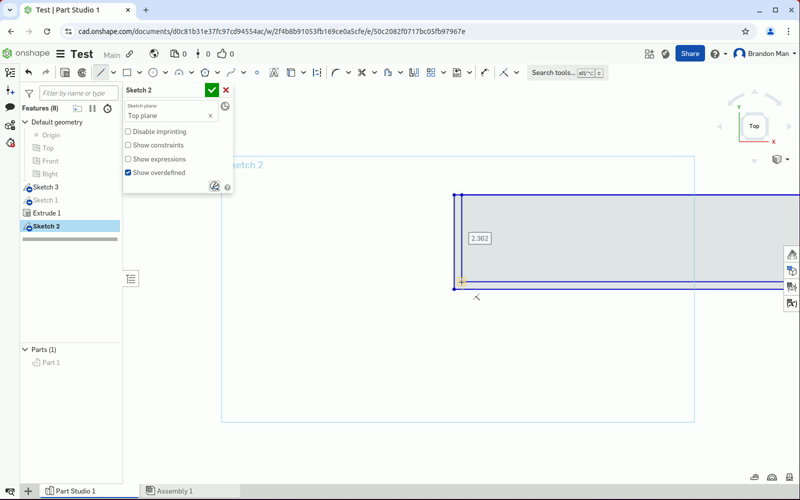
scroll(-6)
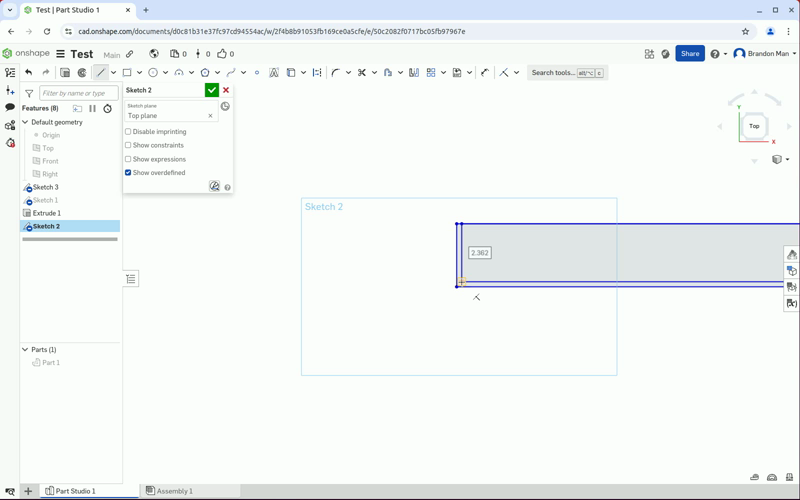
scroll(-6)
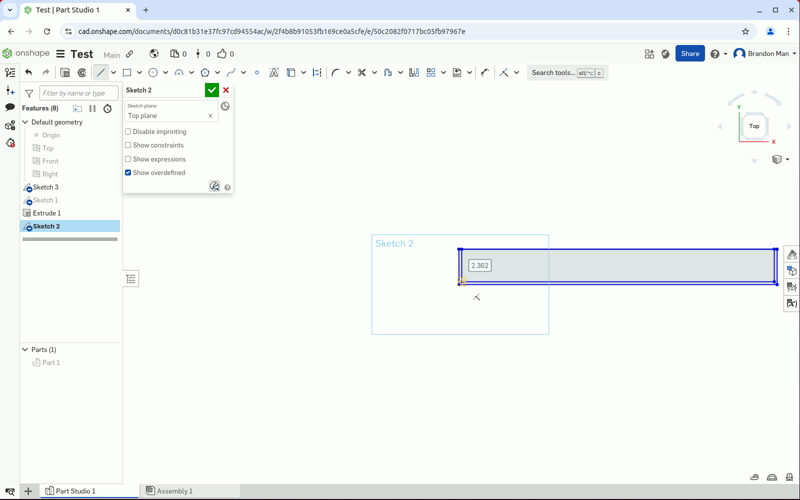
scroll(-6)
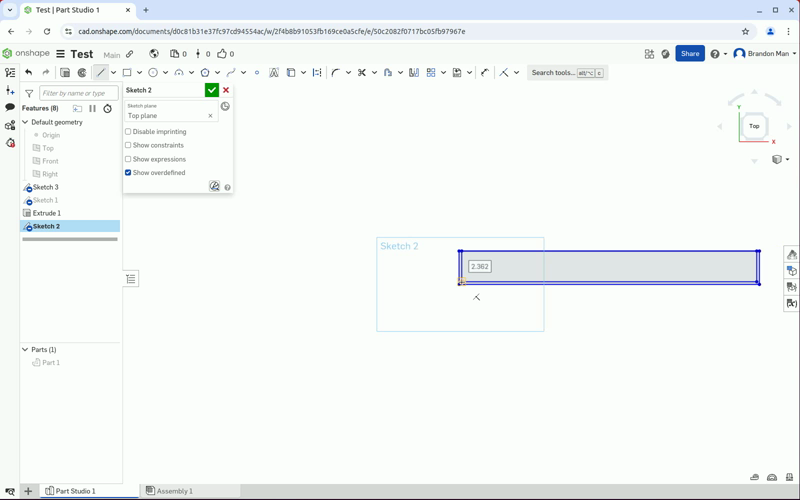
scroll(-6)
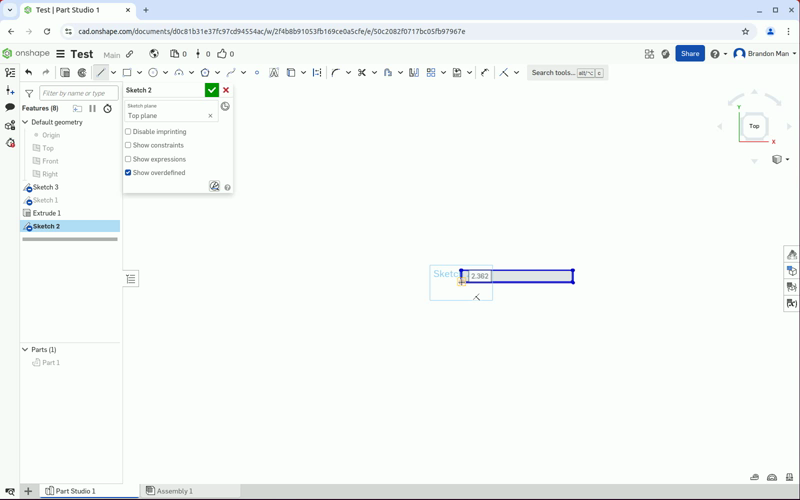
key(esc)
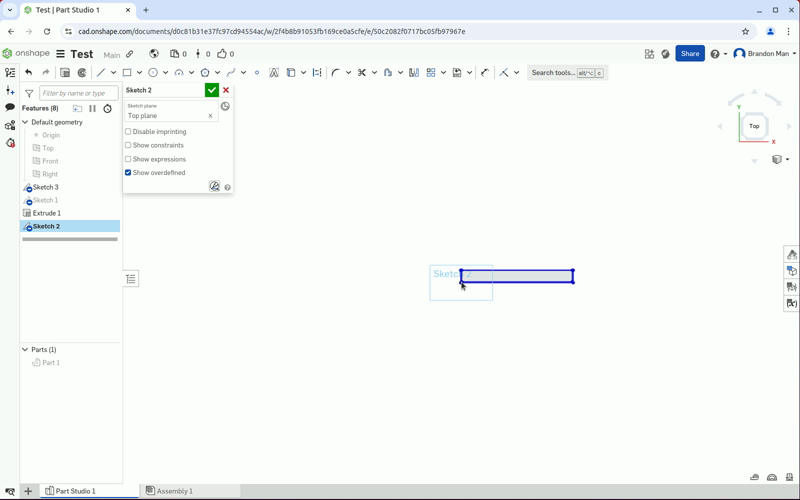
mouse_move(503, 282)
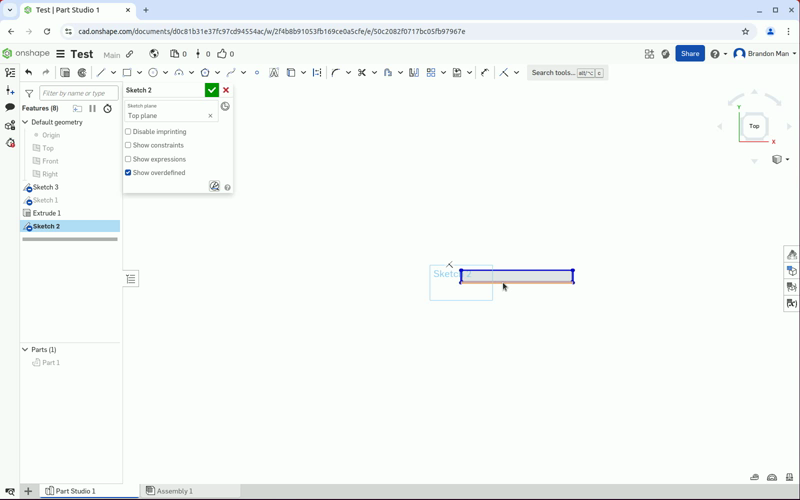
scroll(6)
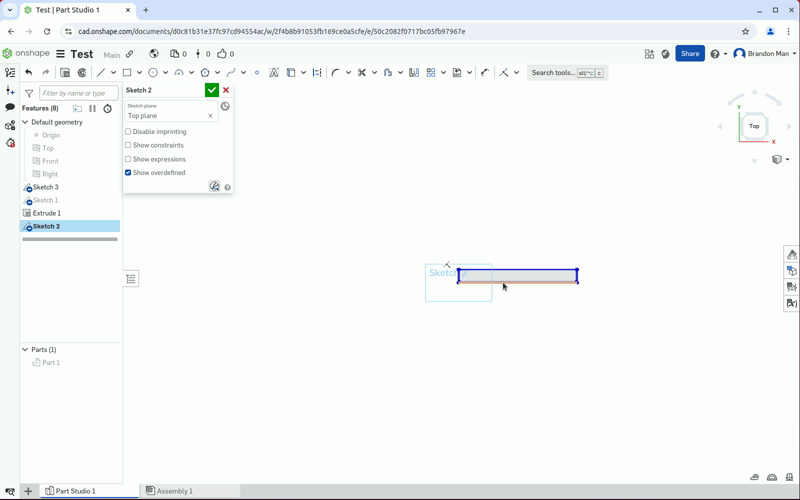
scroll(6)
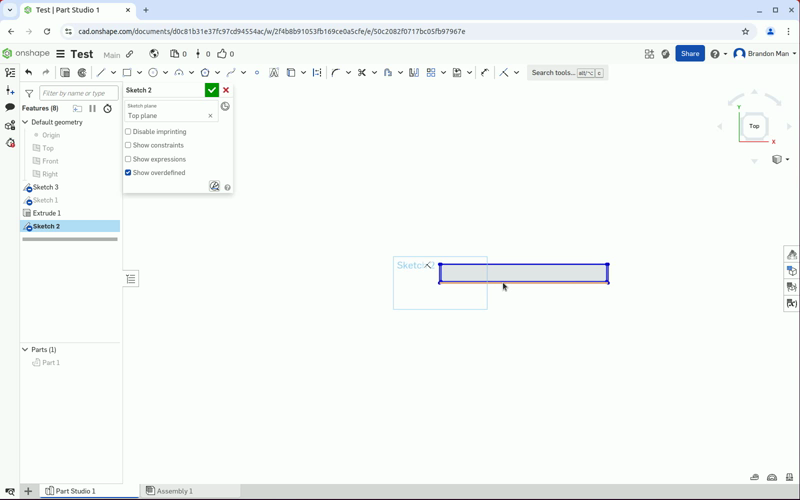
scroll(6)
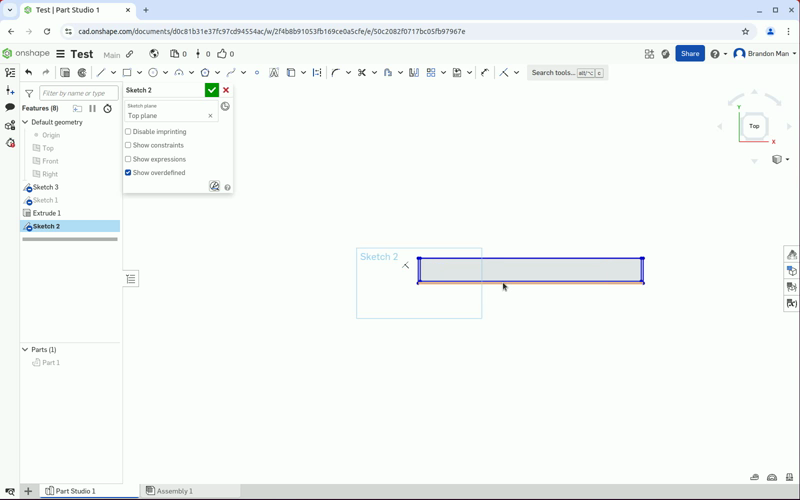
scroll(6)
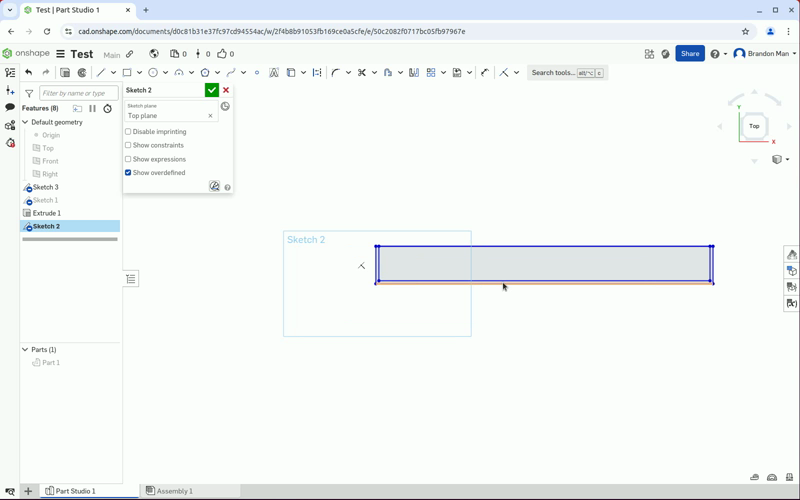
scroll(6)
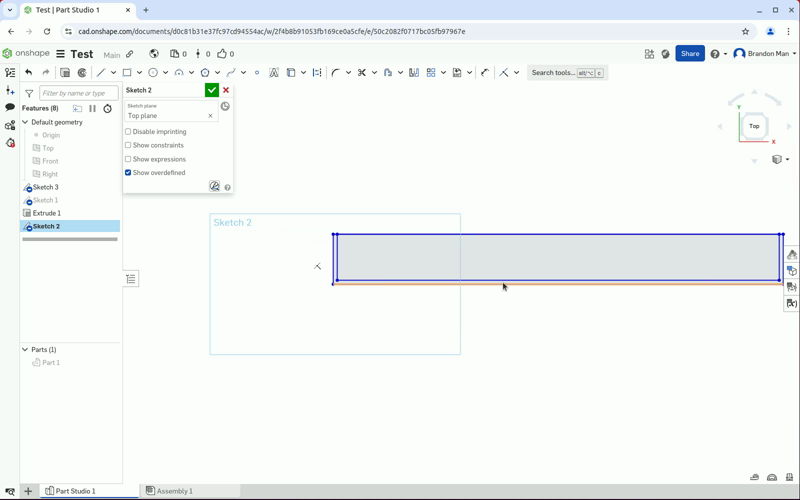
scroll(6)
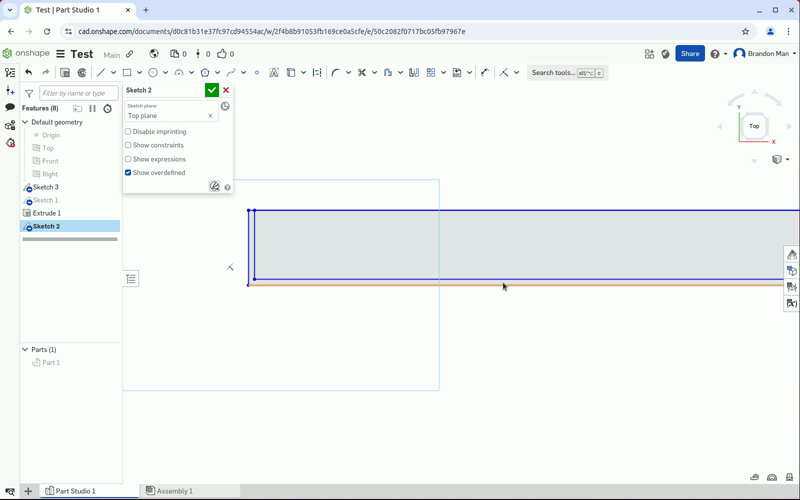
scroll(6)
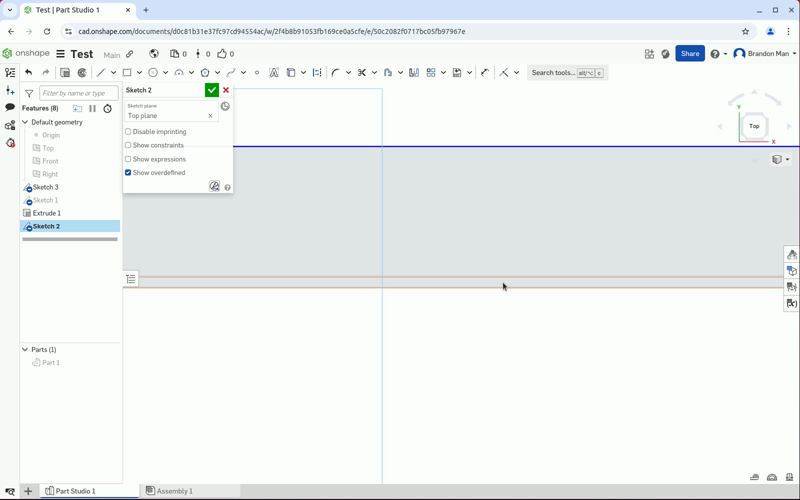
click(503, 282)
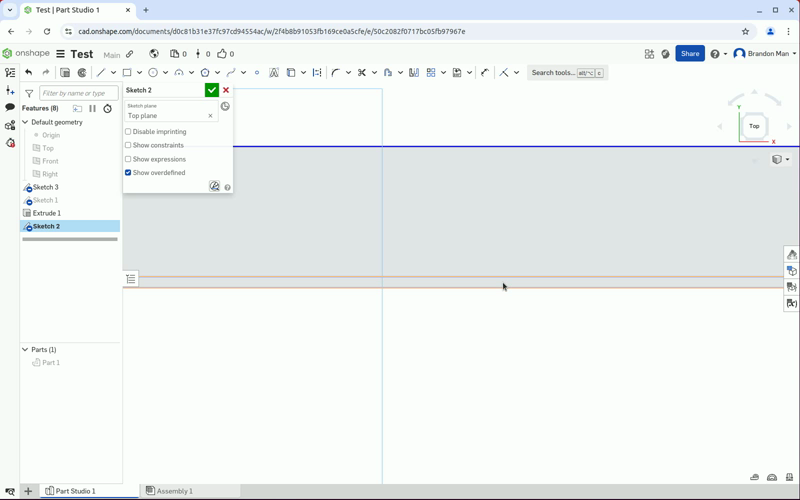
scroll(-6)
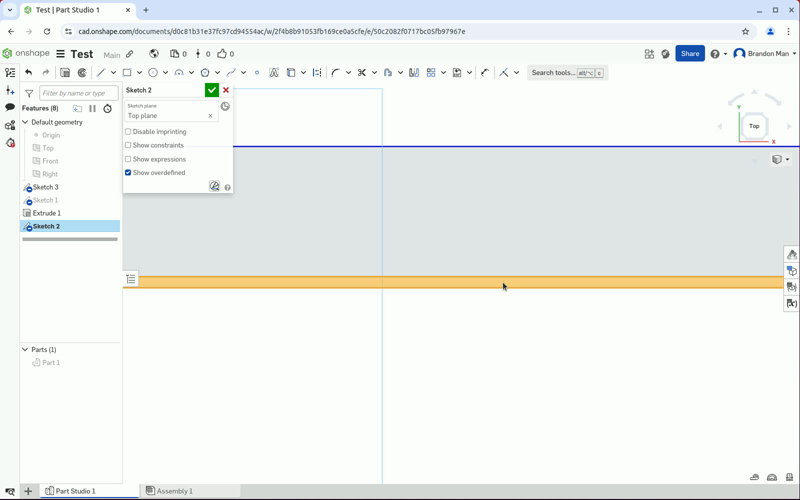
scroll(-6)
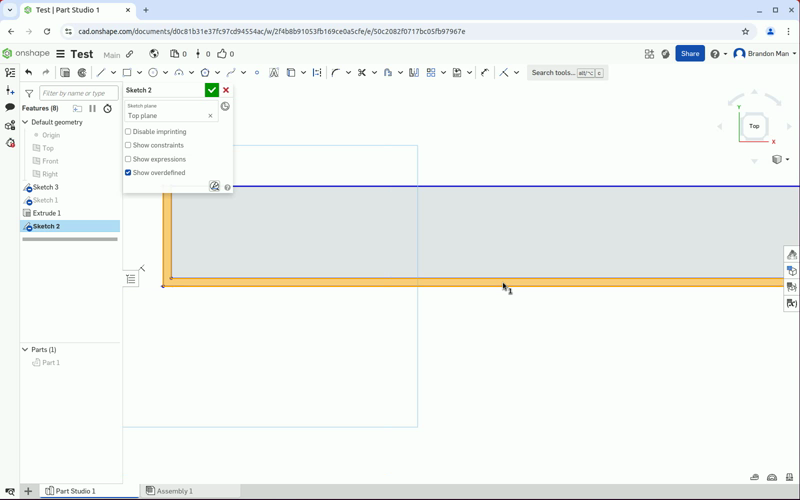
scroll(-6)
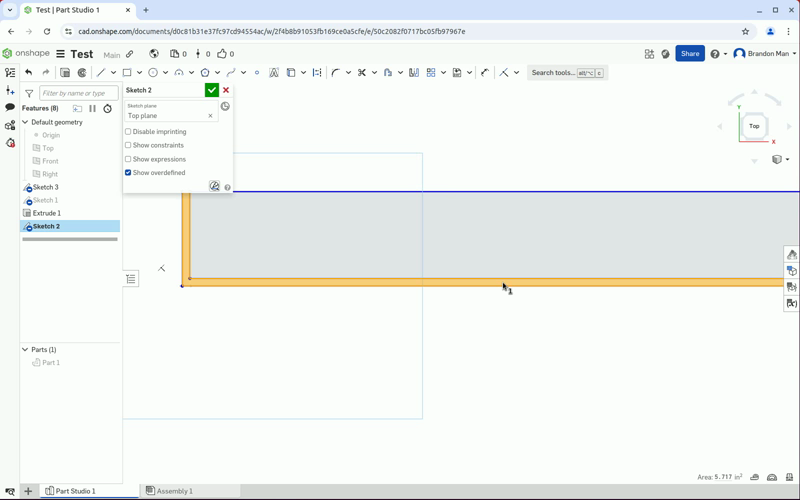
scroll(-6)
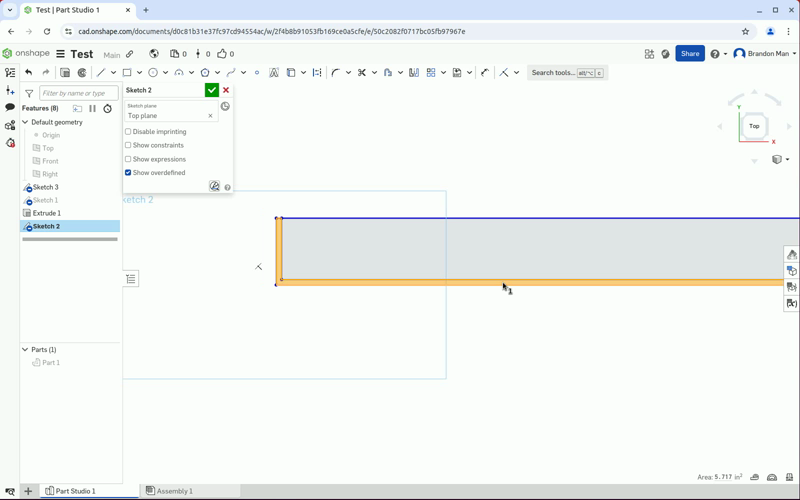
scroll(-6)
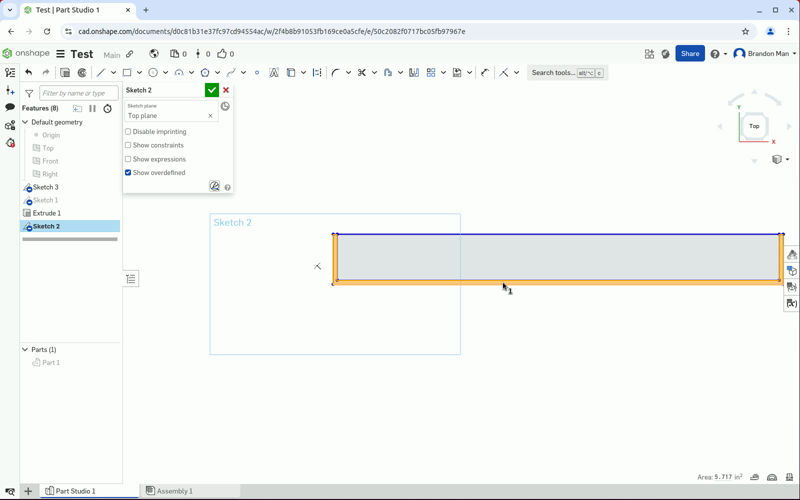
scroll(-6)
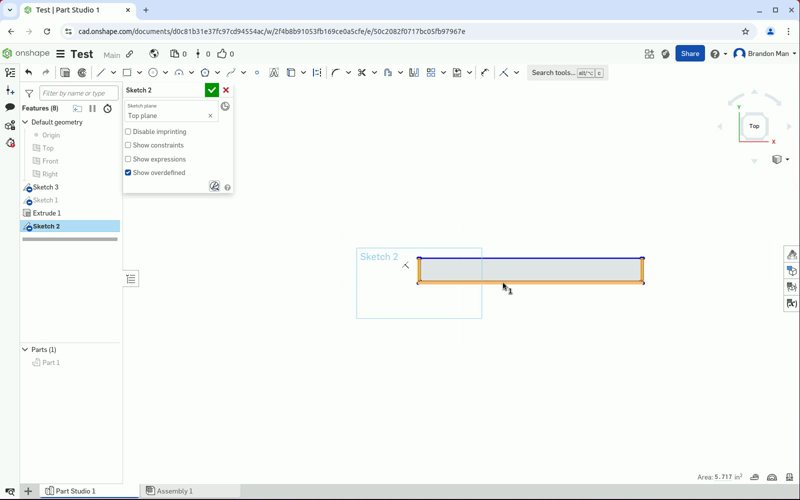
scroll(-6)
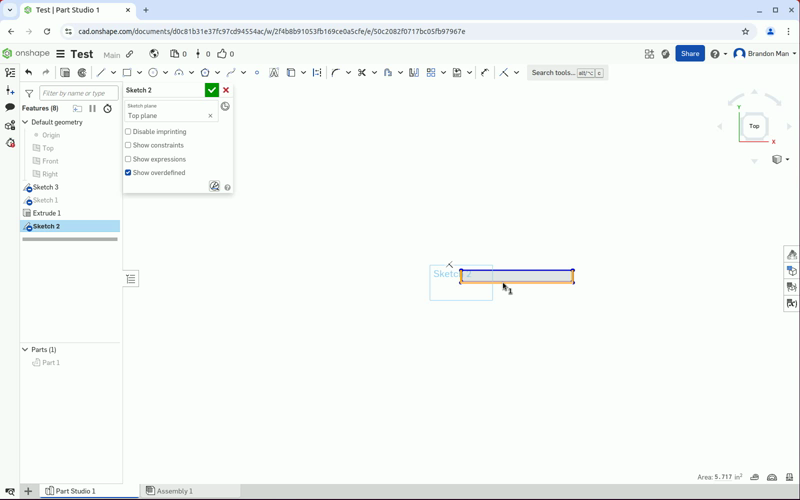
mouse_move(73, 352)
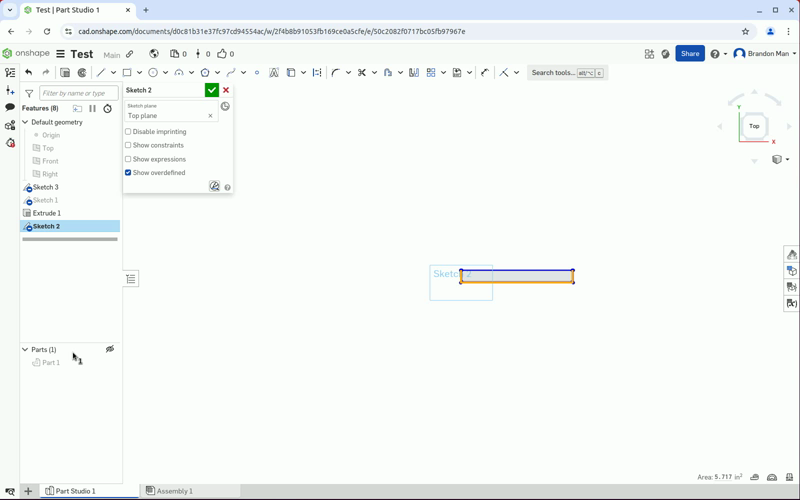
key(shift+y)
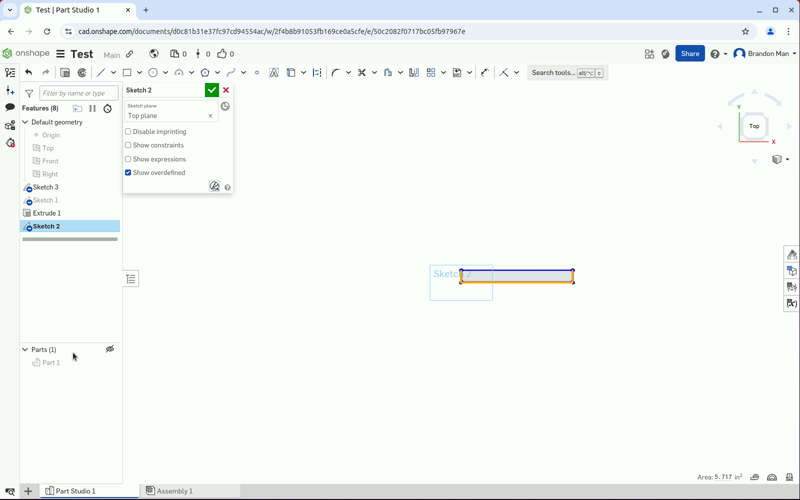
key(shift+e)
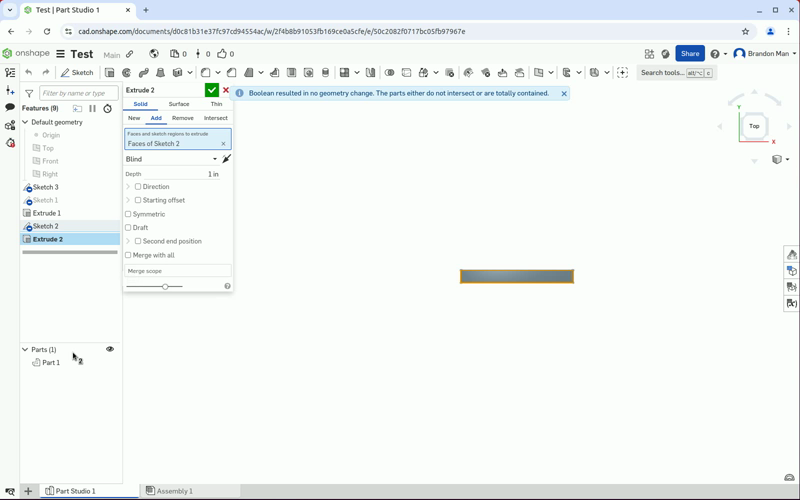
mouse_move(143, 106)
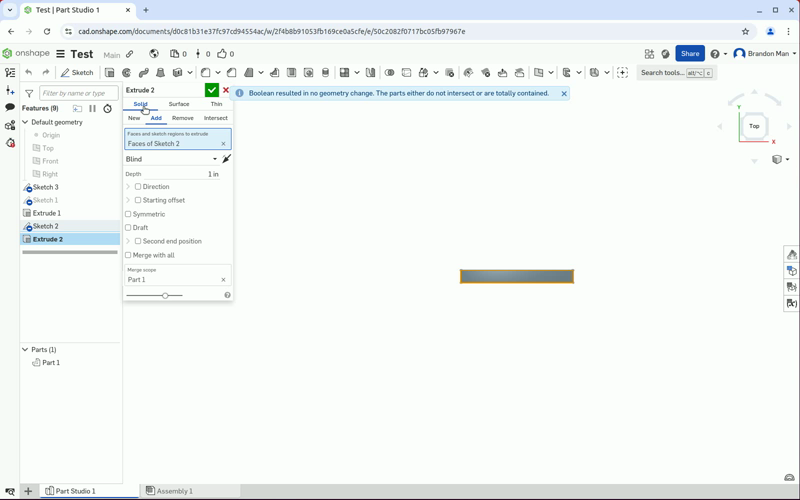
click(143, 106)
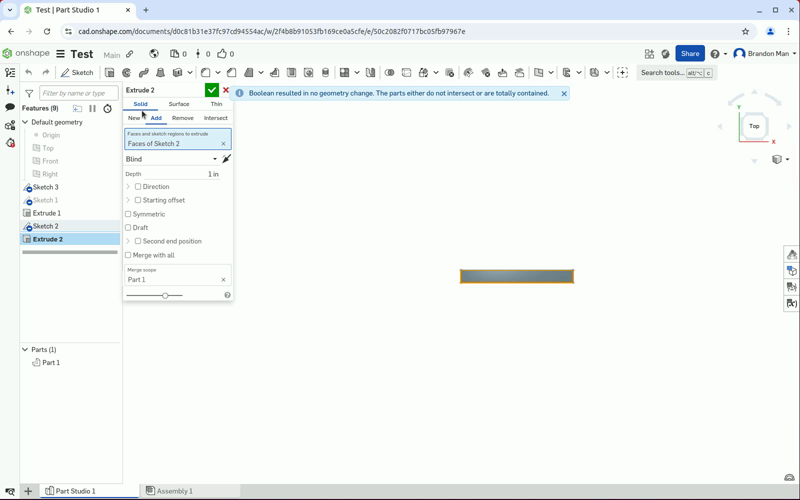
mouse_move(137, 120)
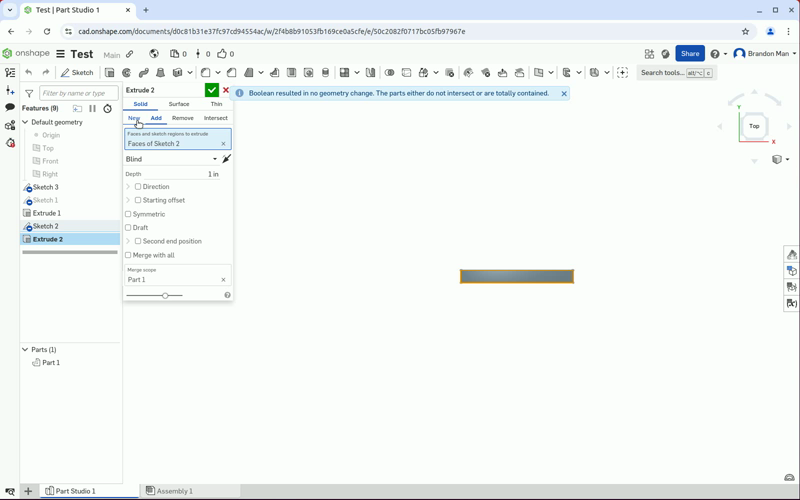
click(137, 120)
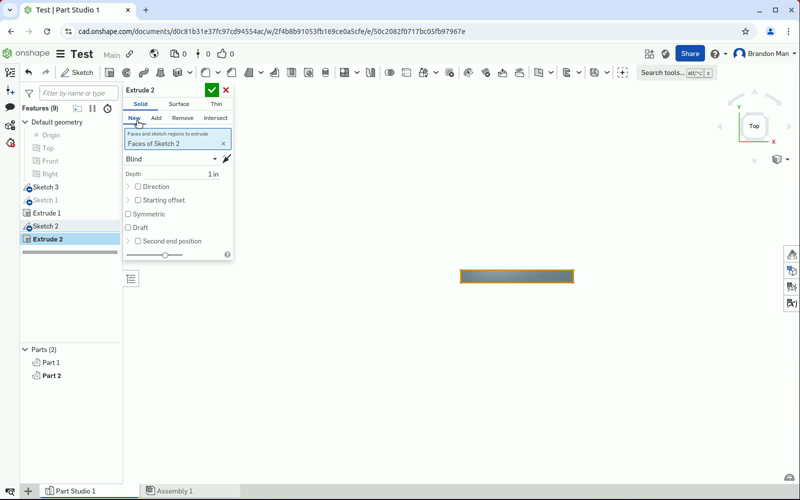
key(tab, 4)
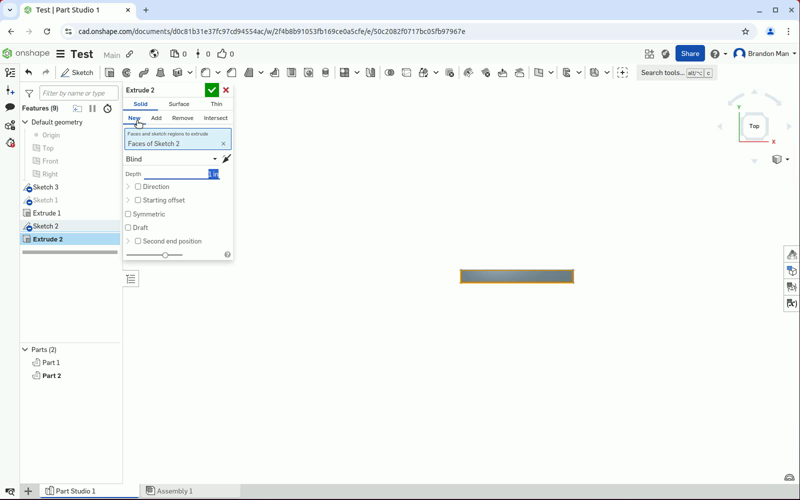
text(0.241)
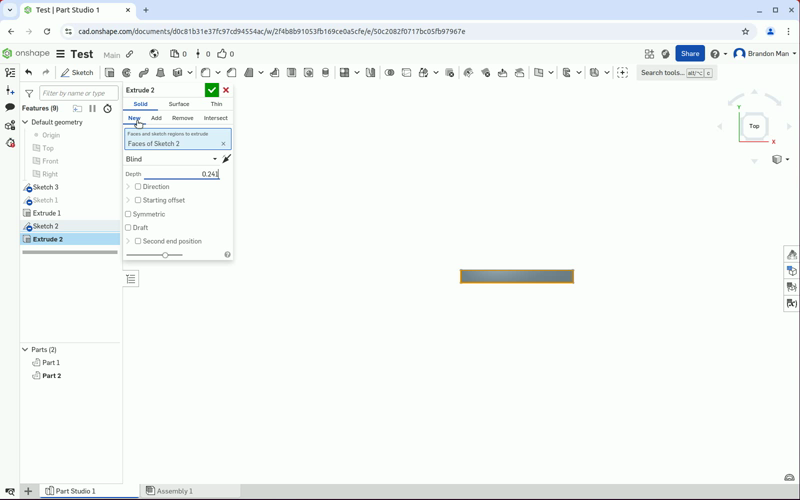
key(enter)
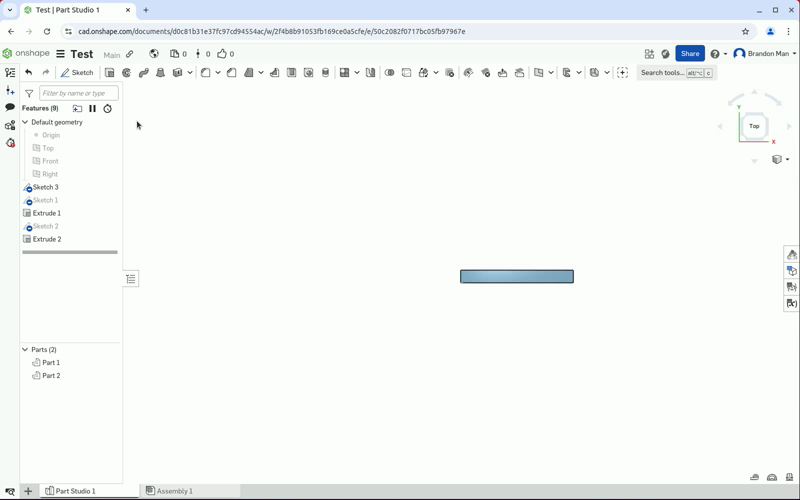
key(shift+h)
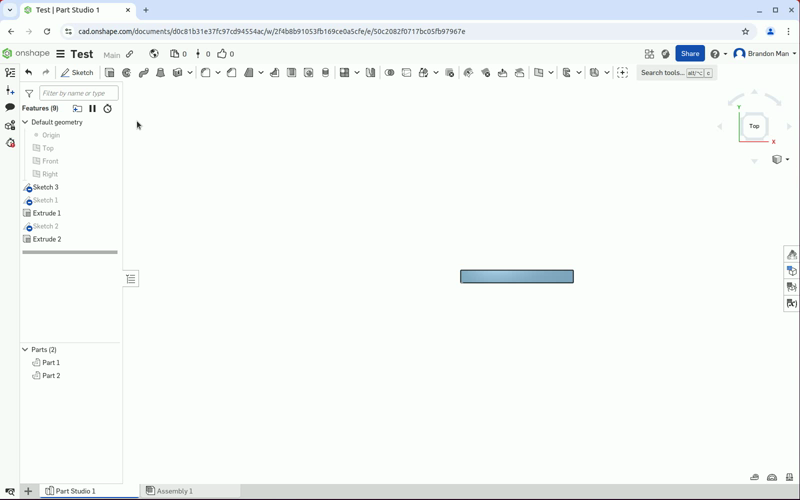
key(shift+h)
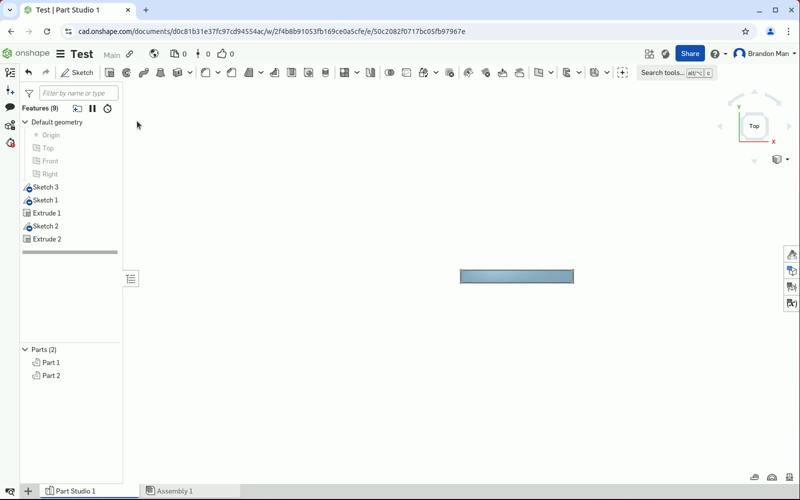
mouse_move(73, 189)
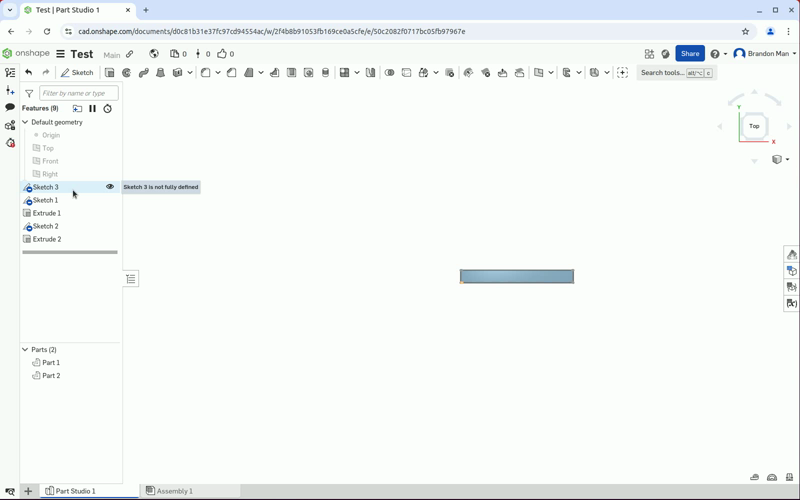
click(73, 189)
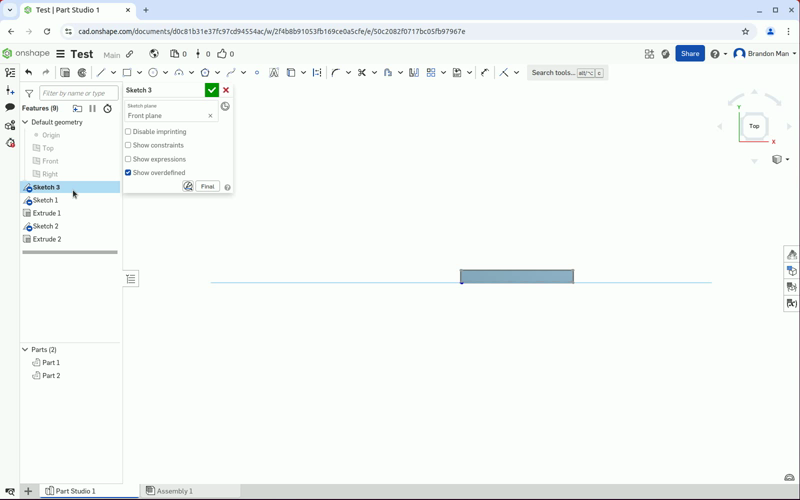
mouse_move(229, 92)
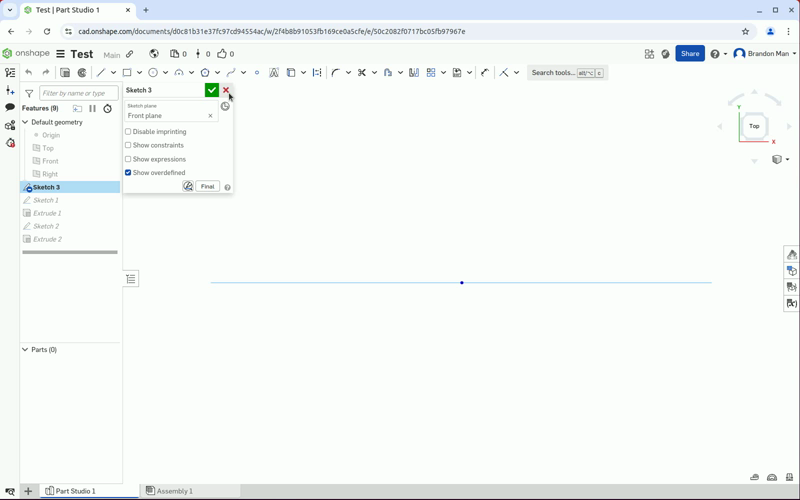
click(229, 92)
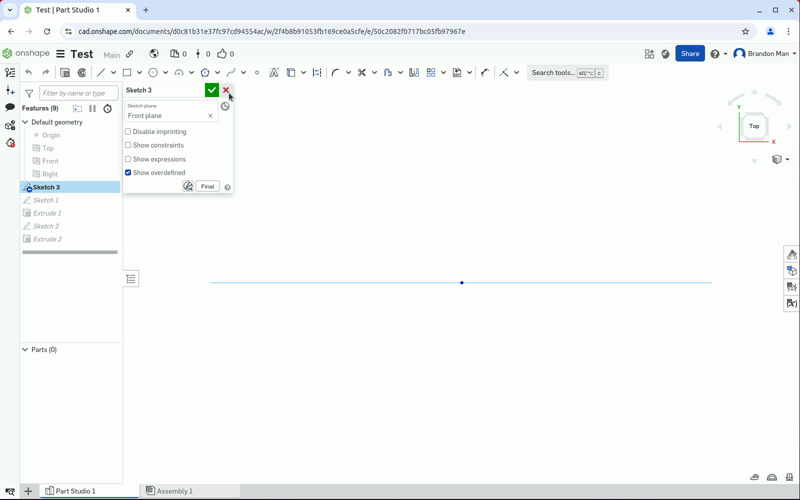
key(shift+s)
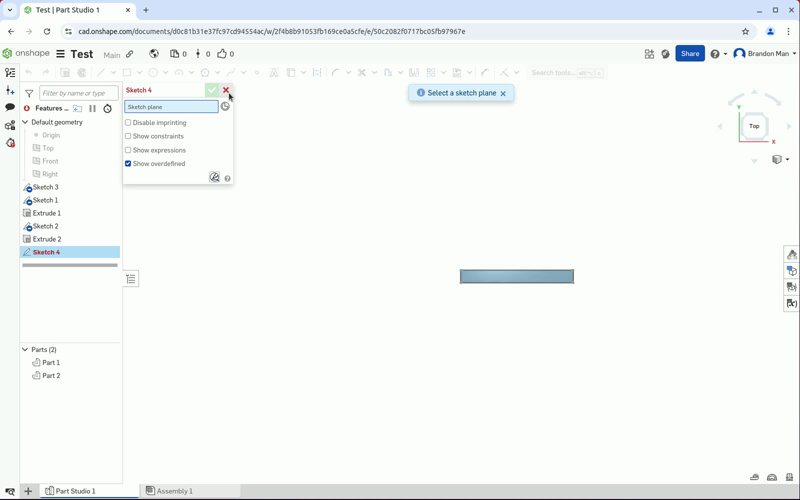
mouse_move(73, 150)
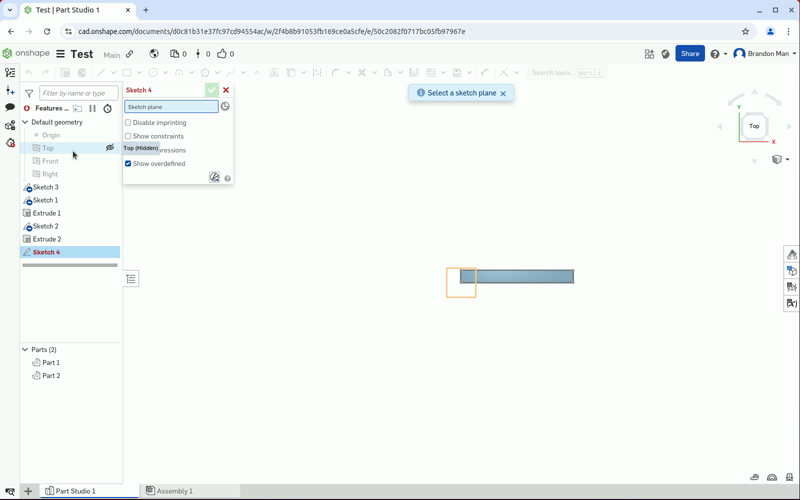
click(73, 150)
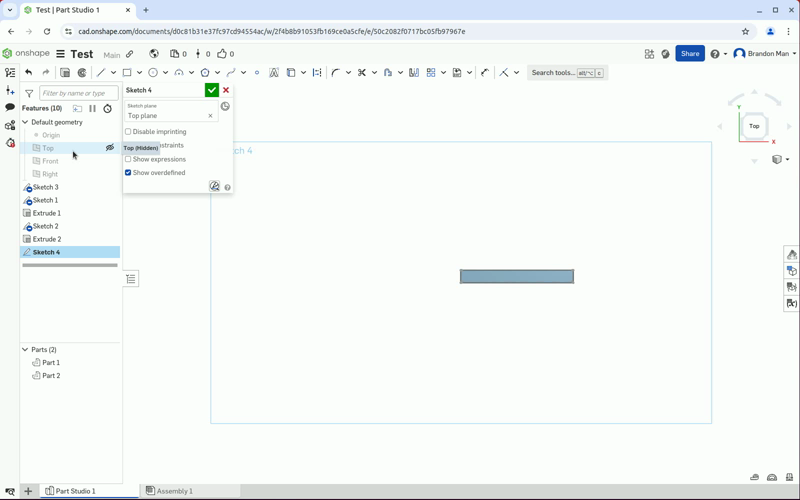
mouse_move(73, 352)
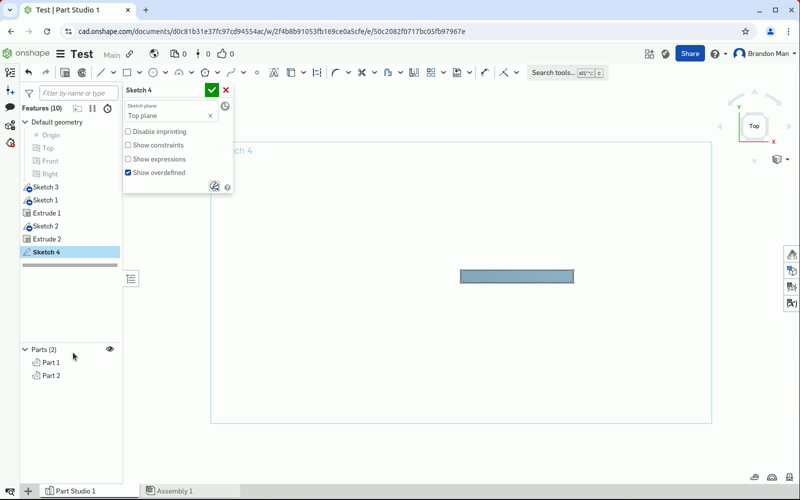
key(y)
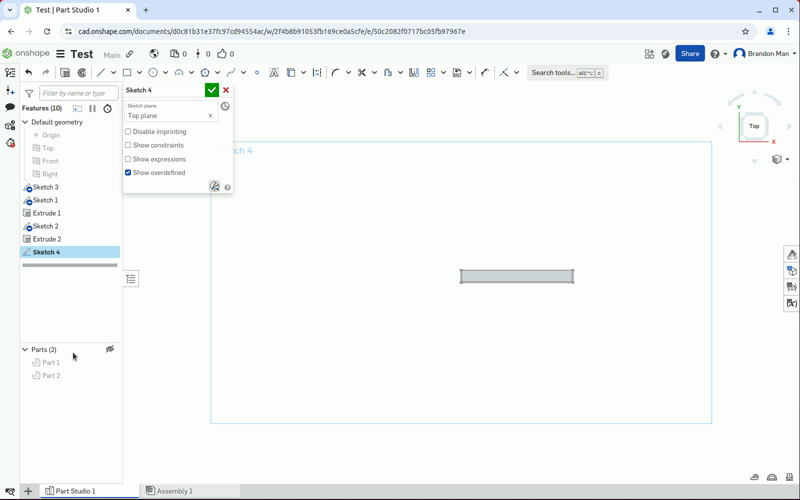
key(l)
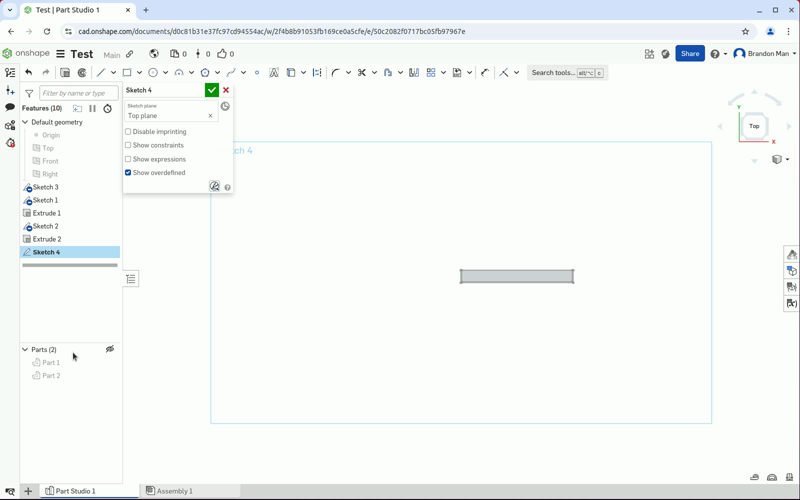
key_down(shift)
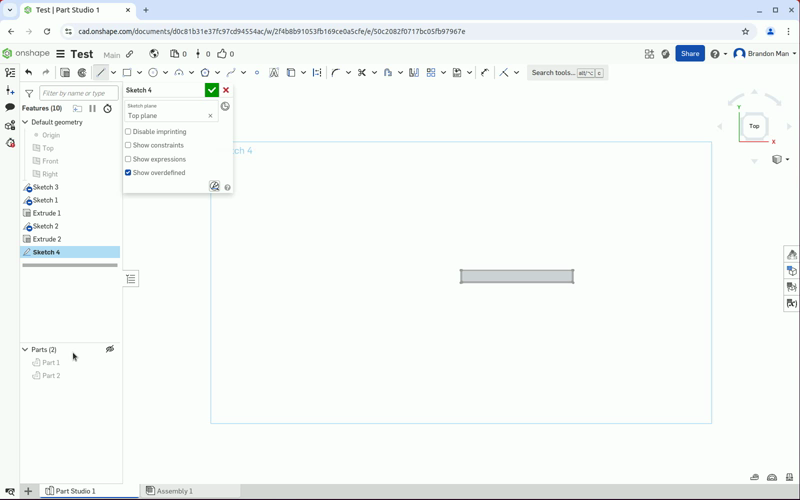
mouse_move(461, 281)
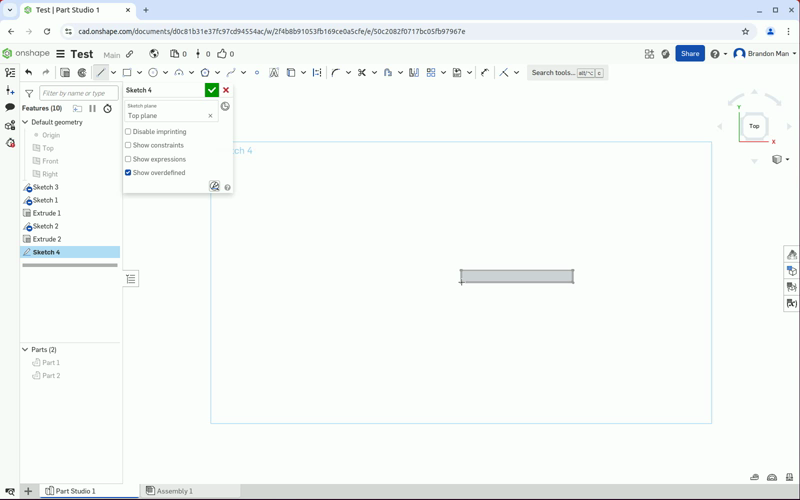
click(461, 281)
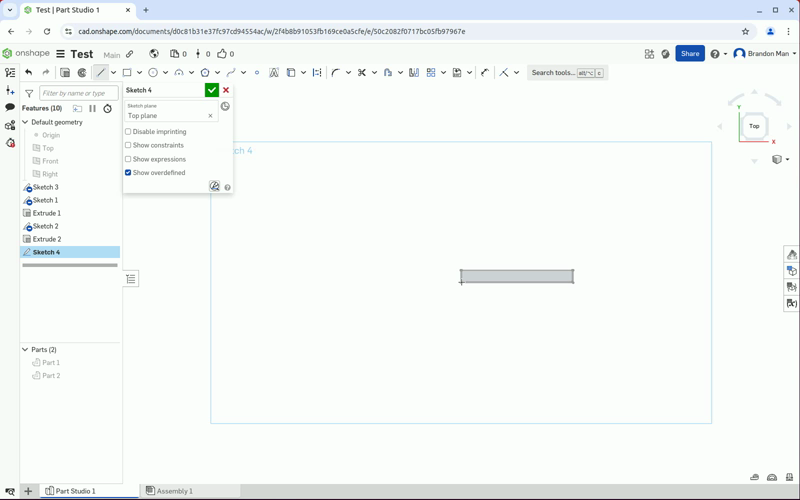
key_up(shift)
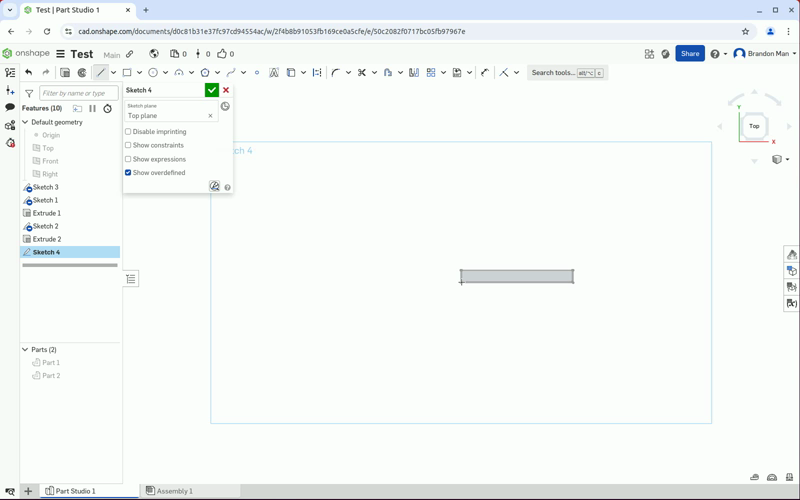
key_down(shift)
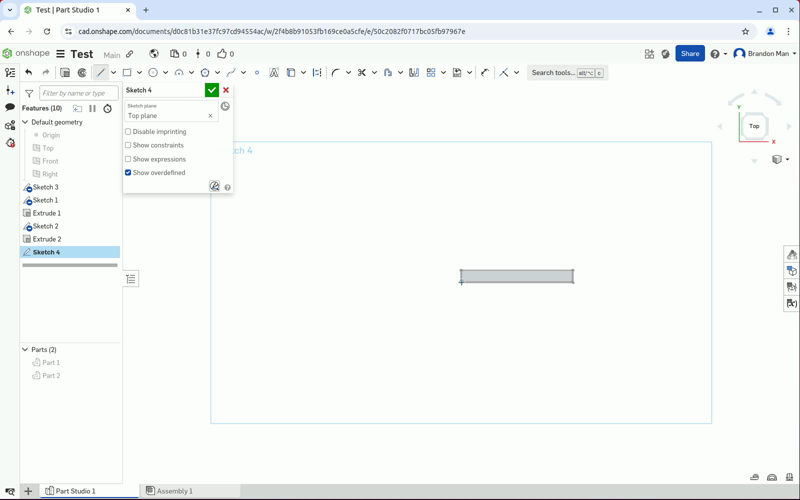
mouse_move(573, 281)
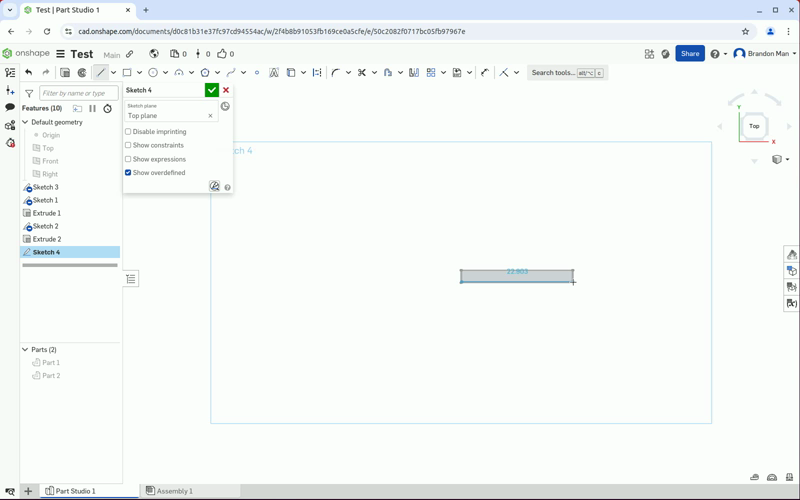
click(573, 281)
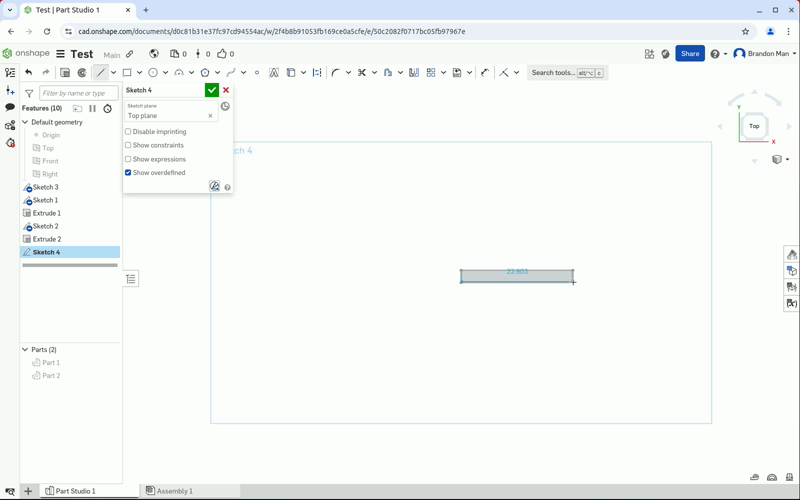
key_up(shift)
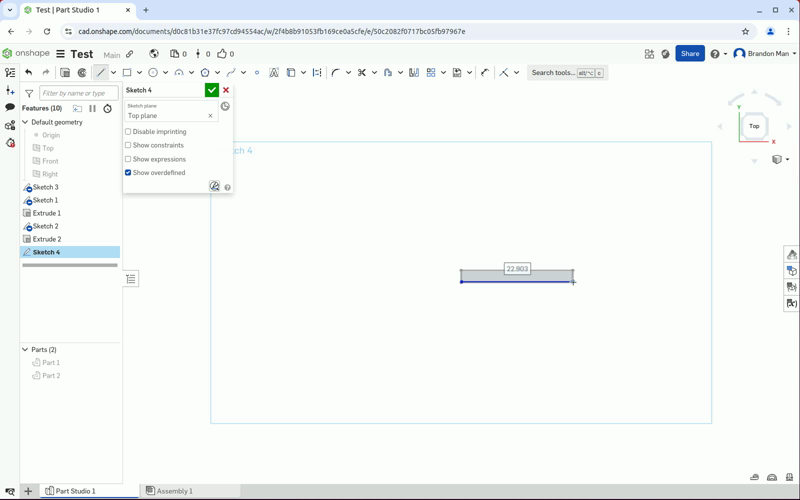
key_down(shift)
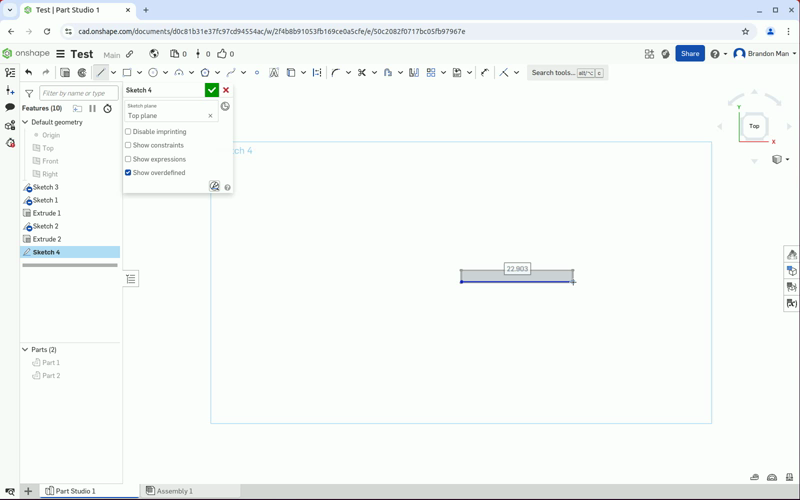
mouse_move(589, 281)
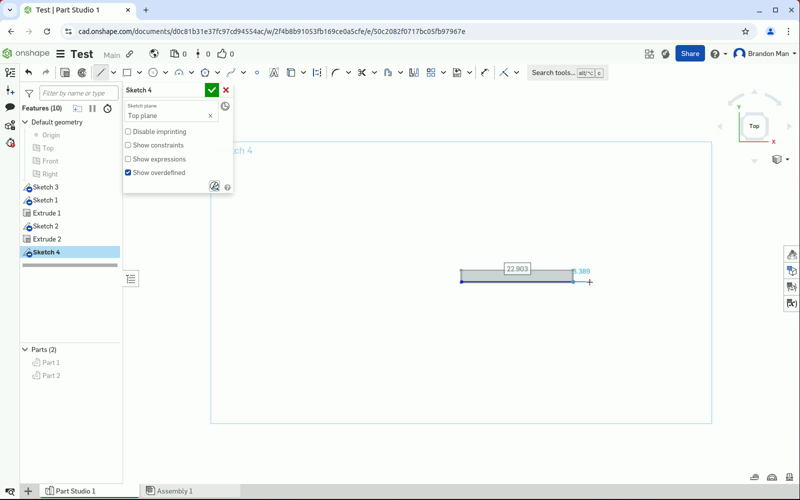
mouse_move(573, 270)
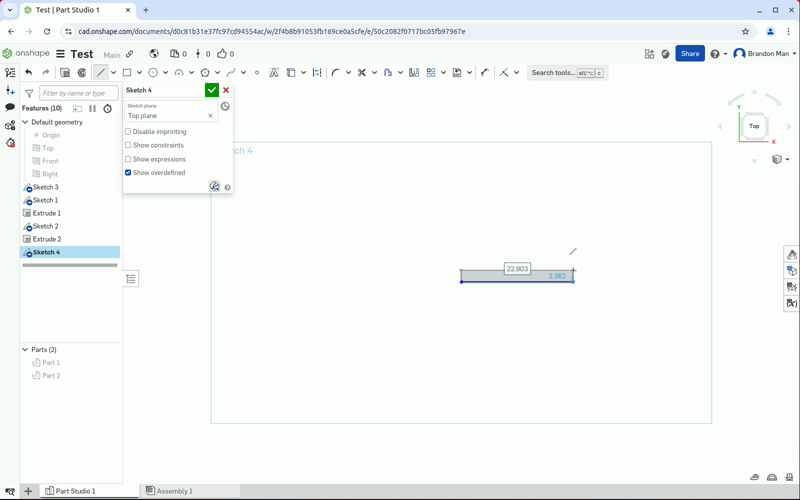
click(573, 270)
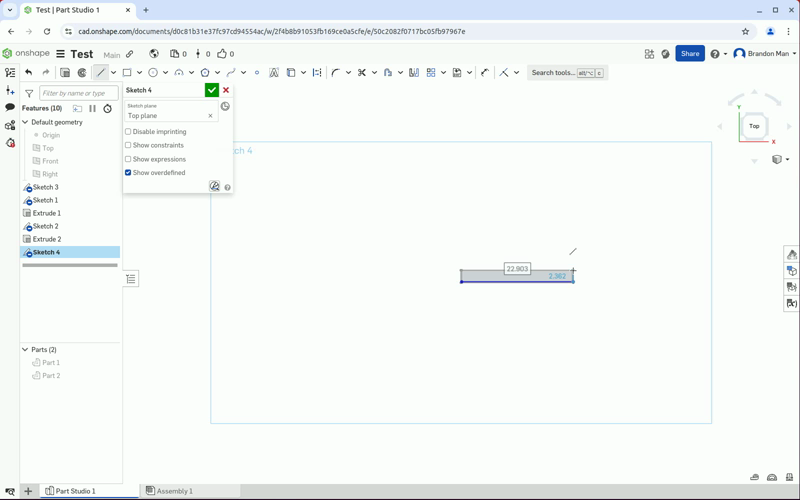
key_up(shift)
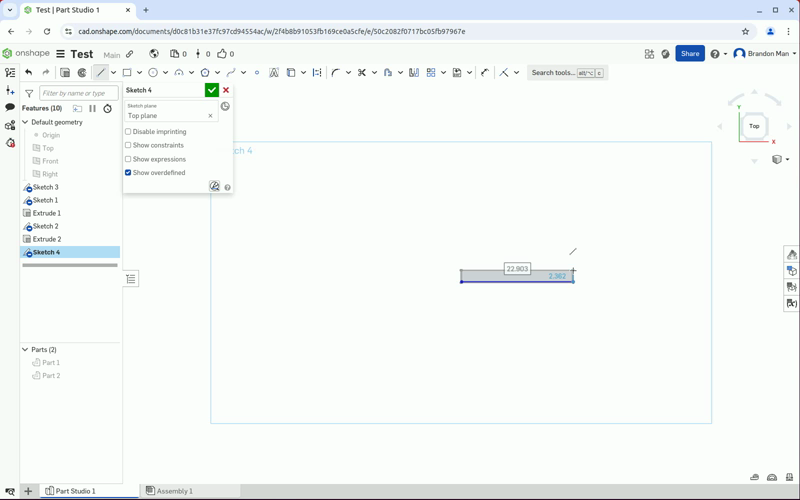
key_down(shift)
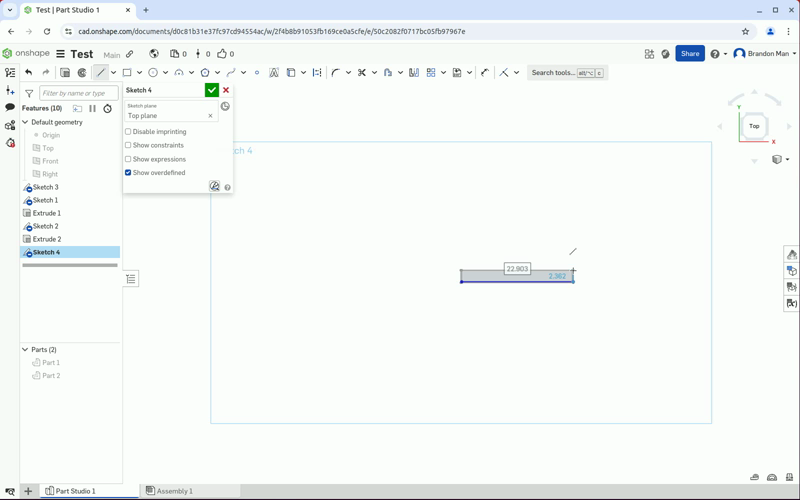
mouse_move(461, 270)
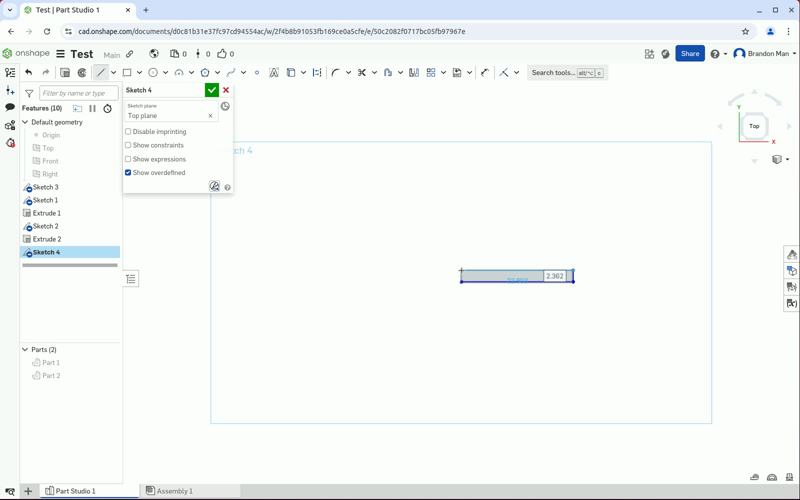
click(461, 270)
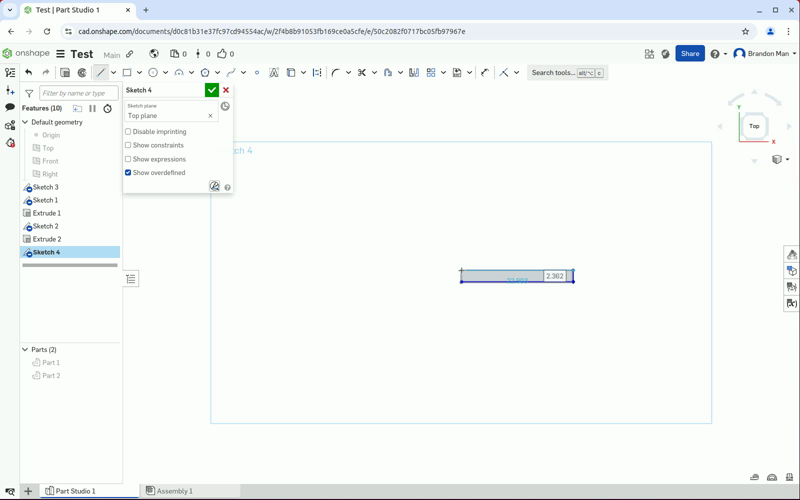
key_up(shift)
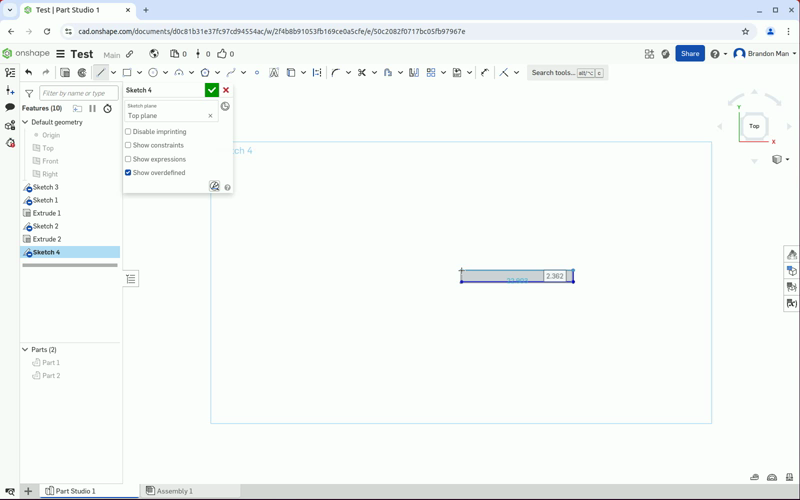
mouse_move(492, 270)
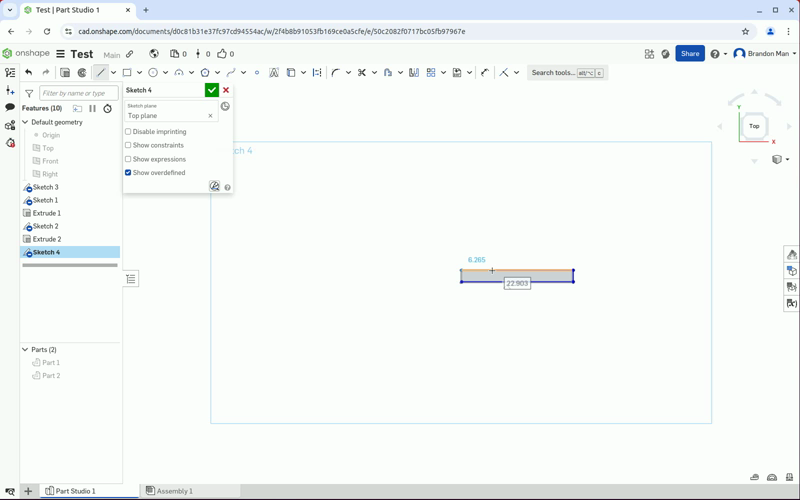
key_down(shift)
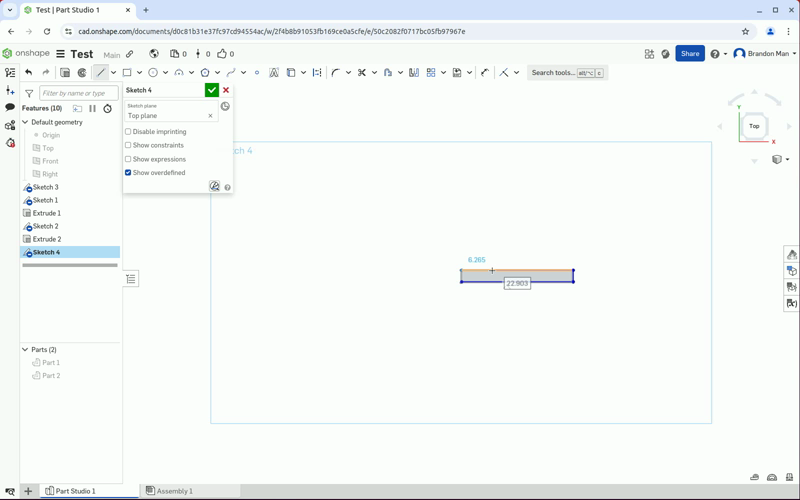
mouse_move(461, 281)
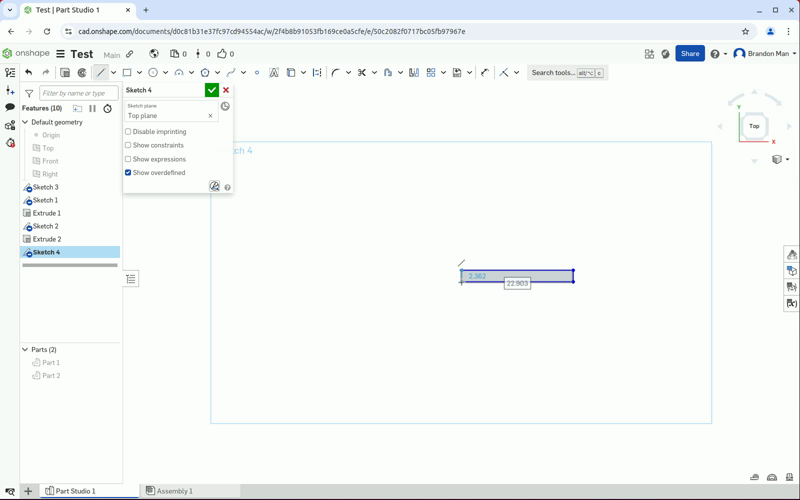
key_up(shift)
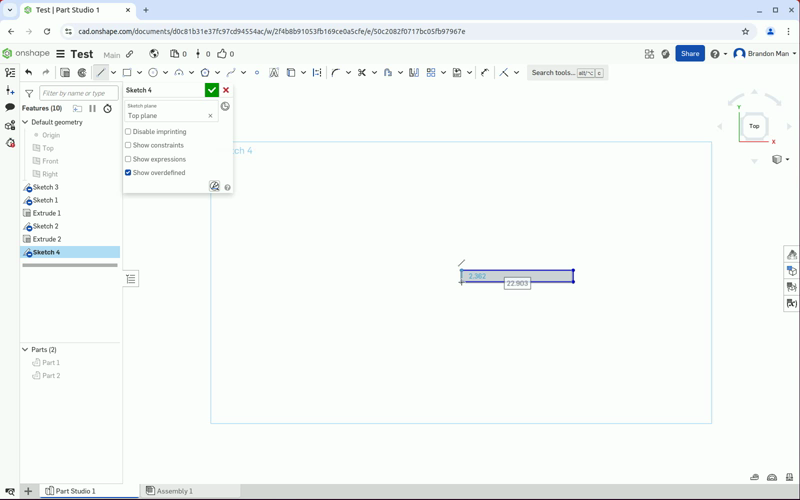
click(461, 281)
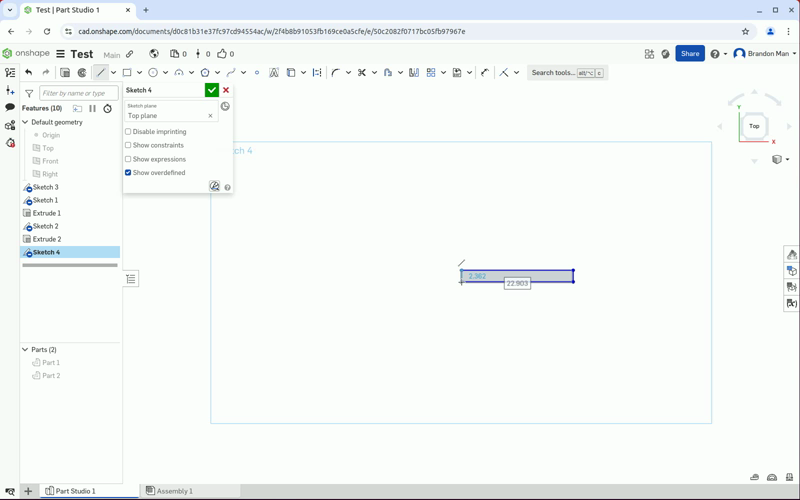
key(esc)
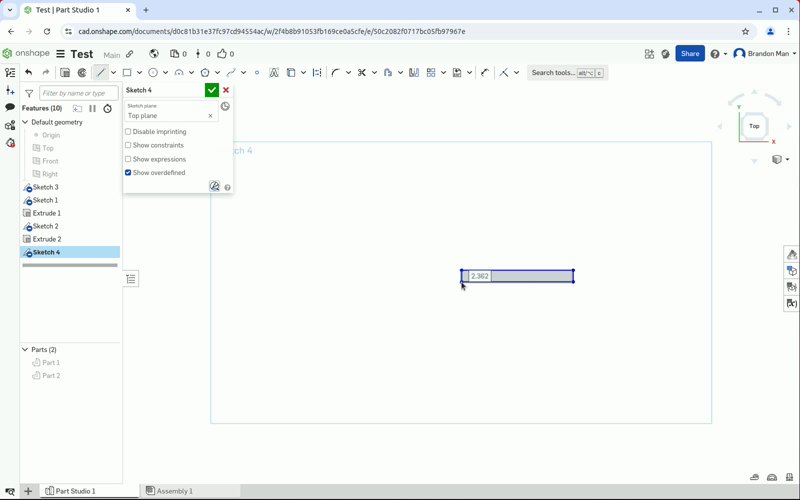
mouse_move(473, 272)
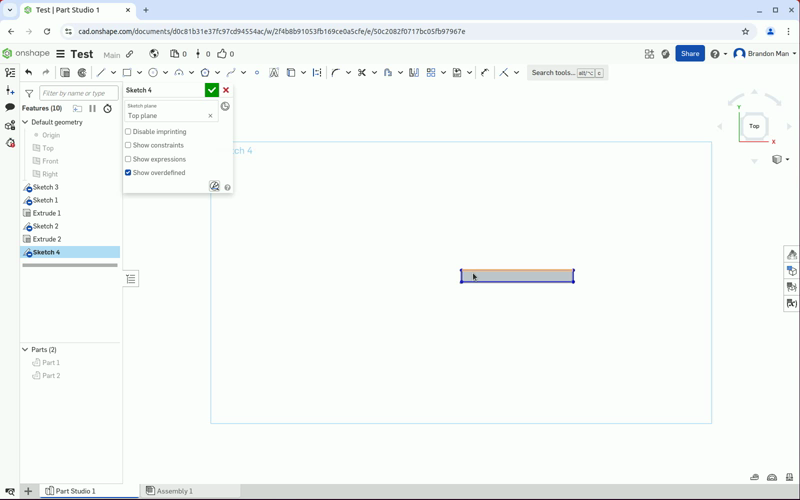
scroll(6)
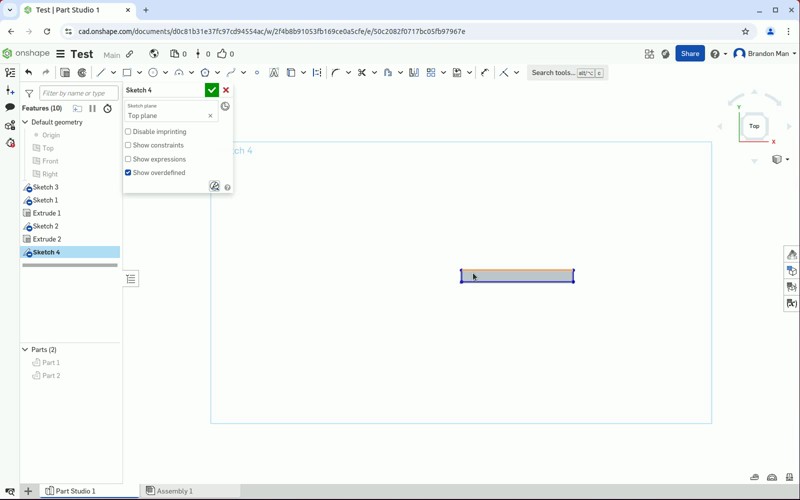
scroll(6)
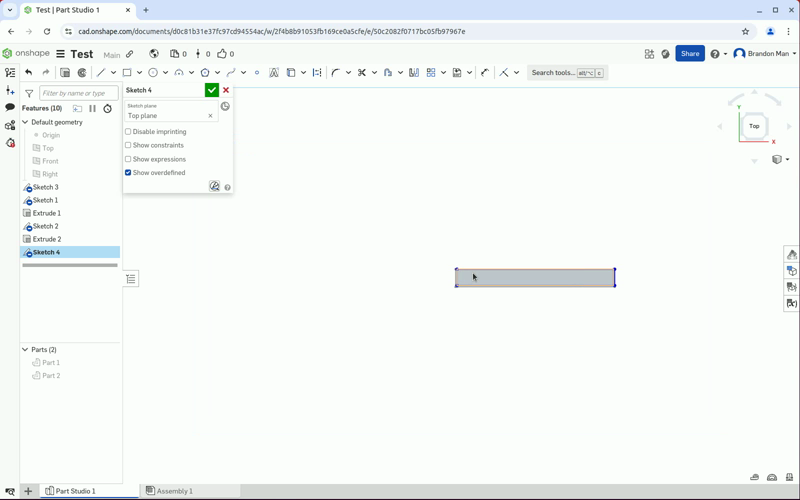
scroll(6)
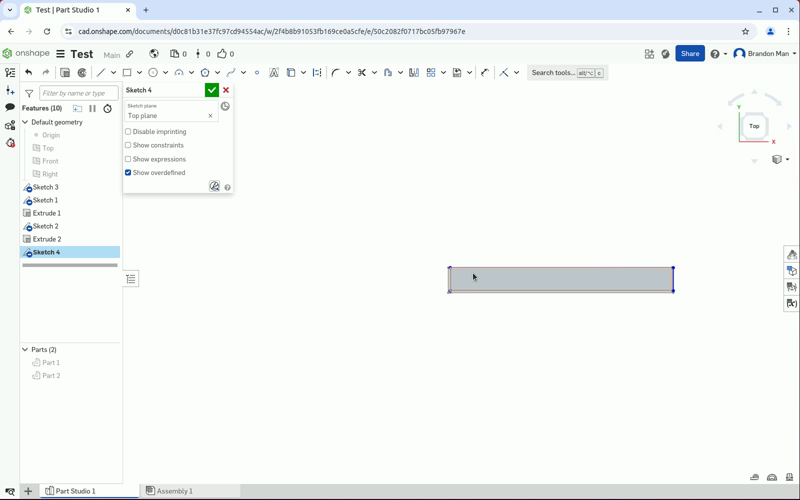
scroll(6)
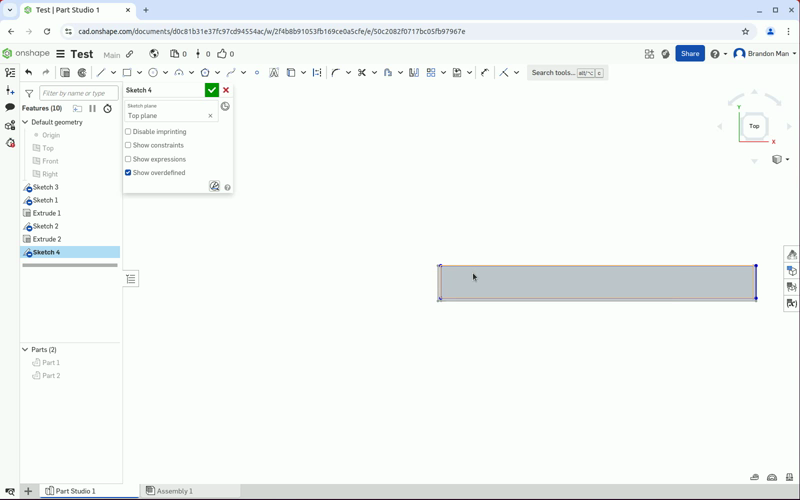
scroll(6)
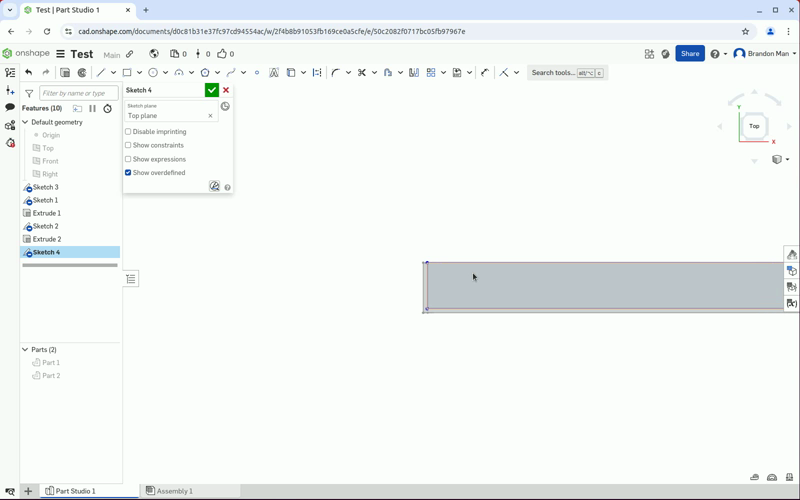
scroll(6)
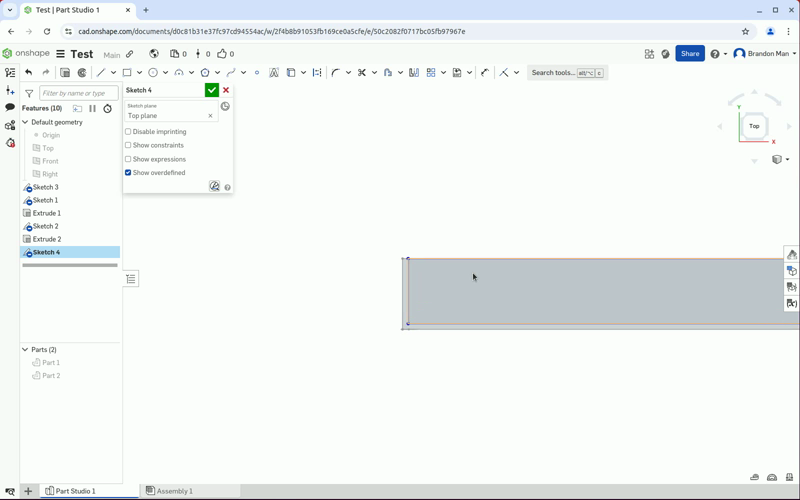
scroll(6)
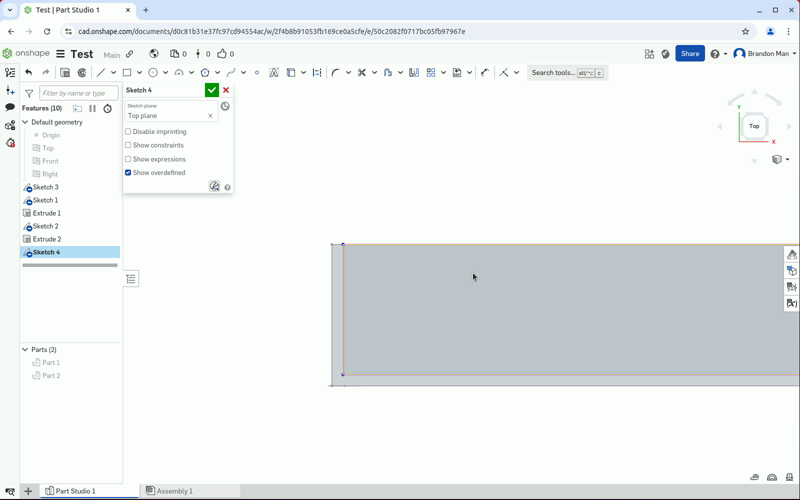
click(473, 272)
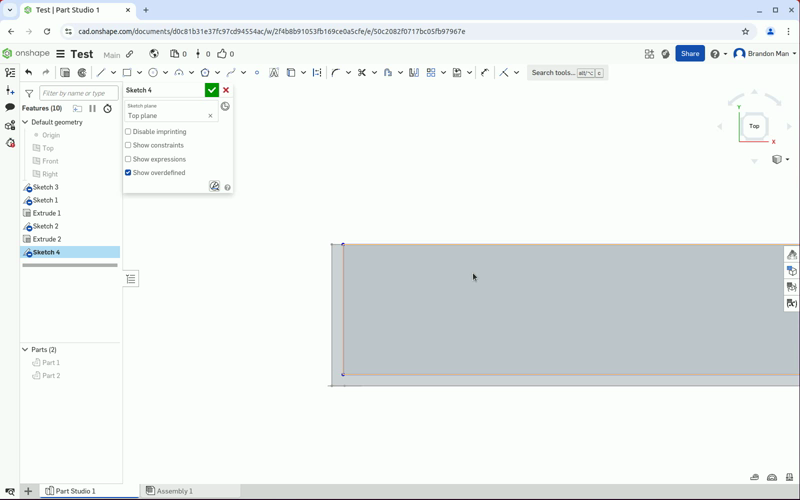
scroll(-6)
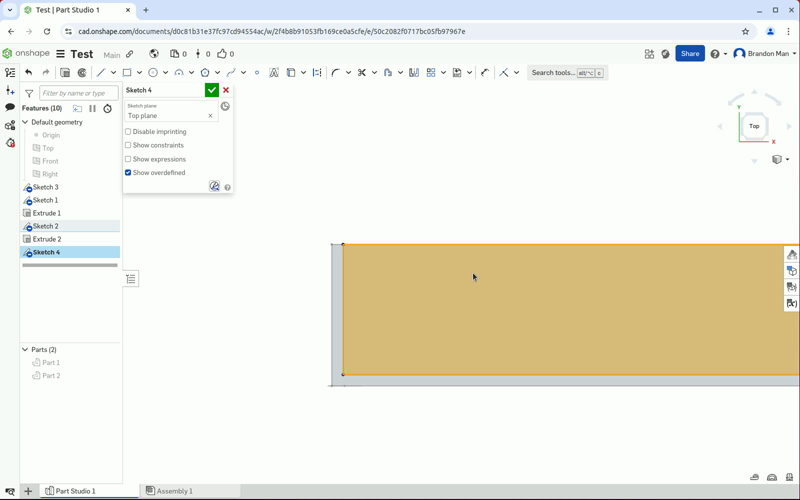
scroll(-6)
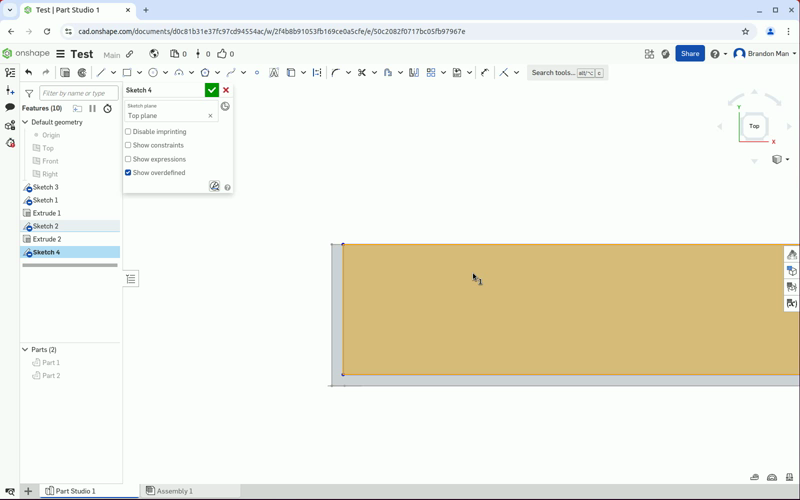
scroll(-6)
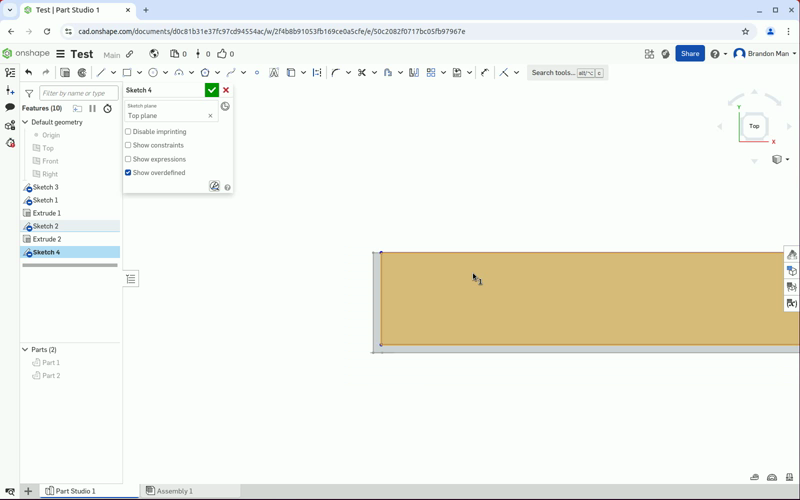
scroll(-6)
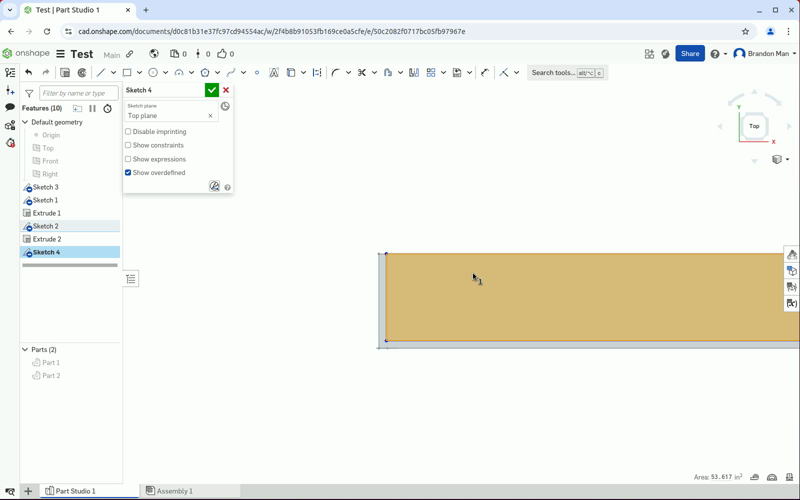
scroll(-6)
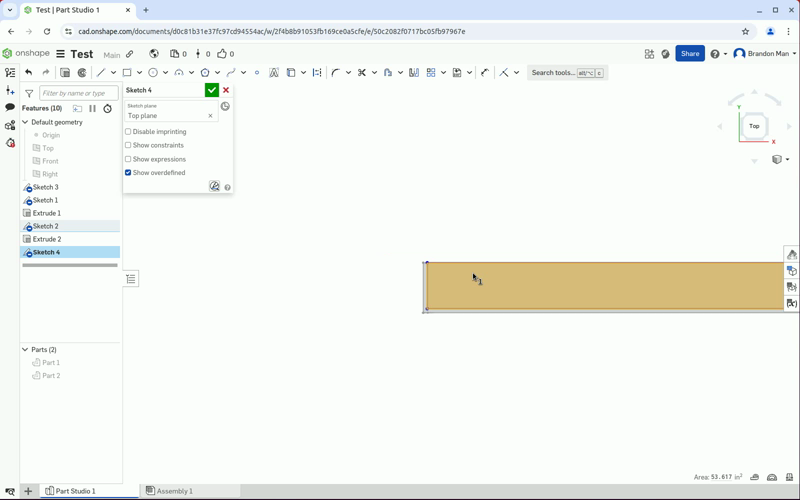
scroll(-6)
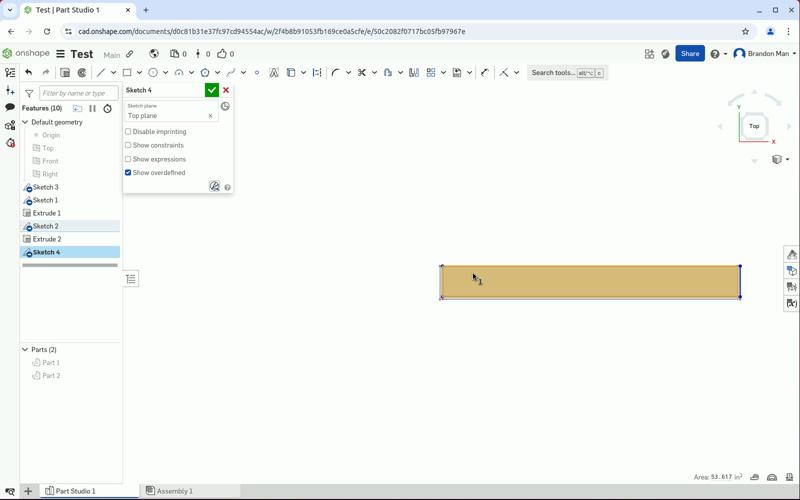
scroll(-6)
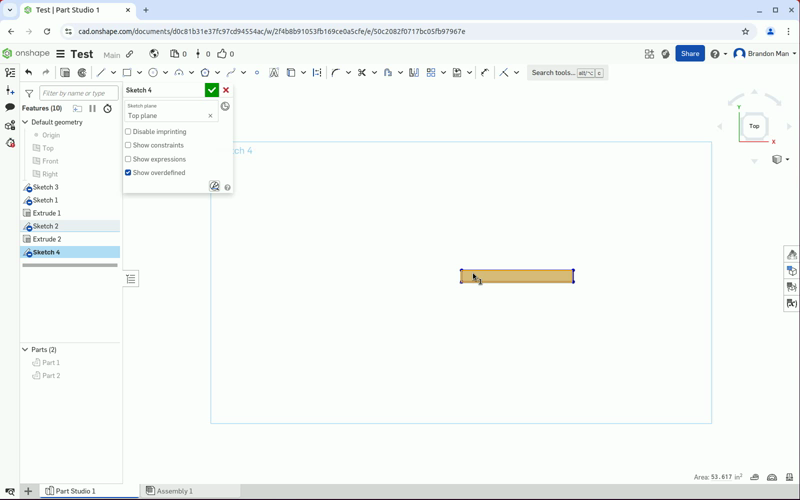
mouse_move(73, 352)
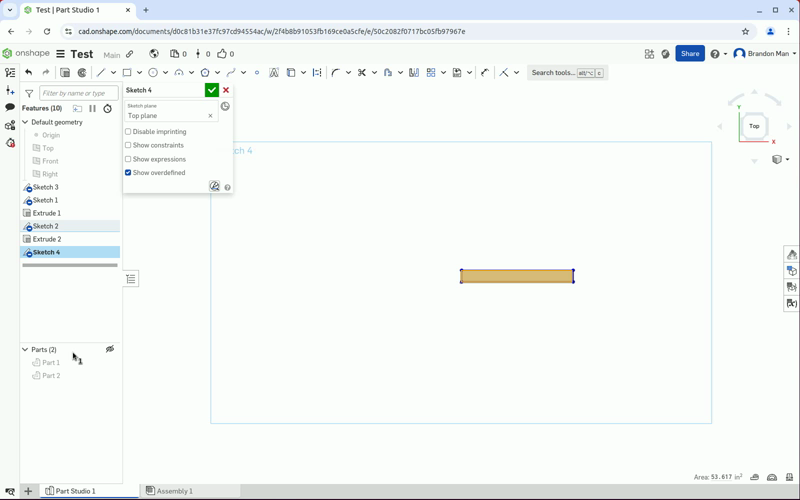
key(shift+y)
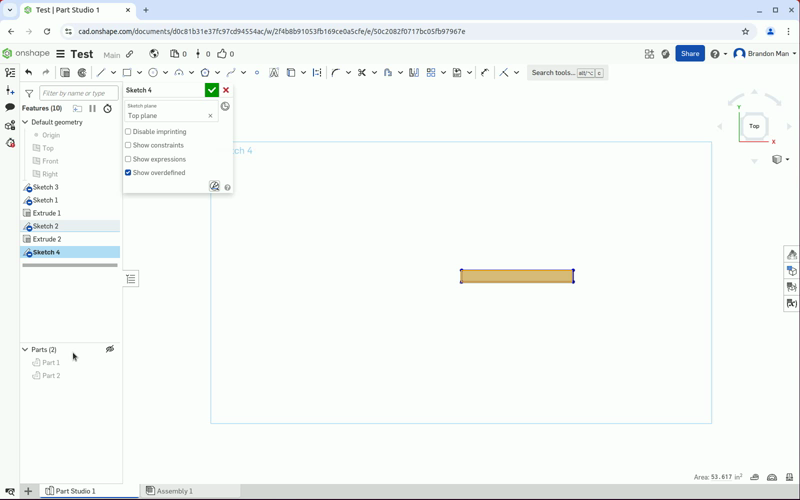
key(shift+e)
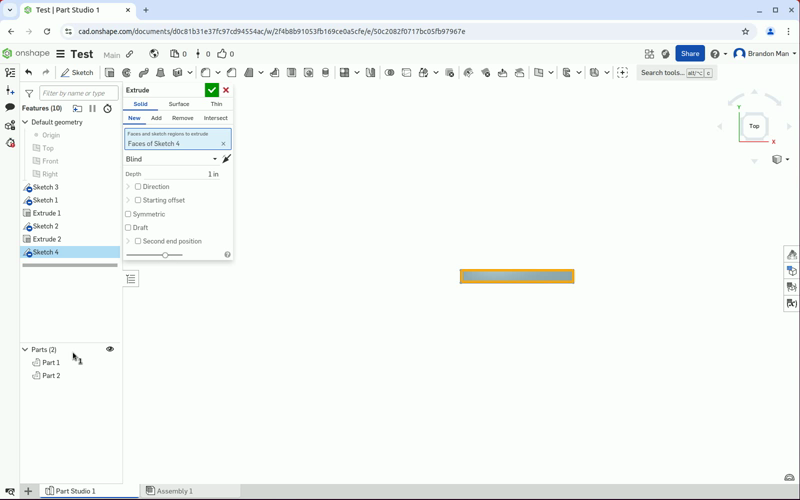
mouse_move(143, 106)
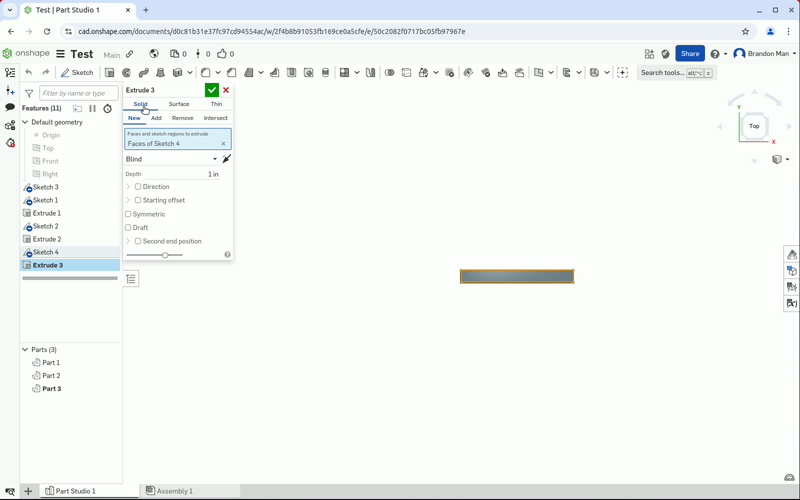
click(143, 106)
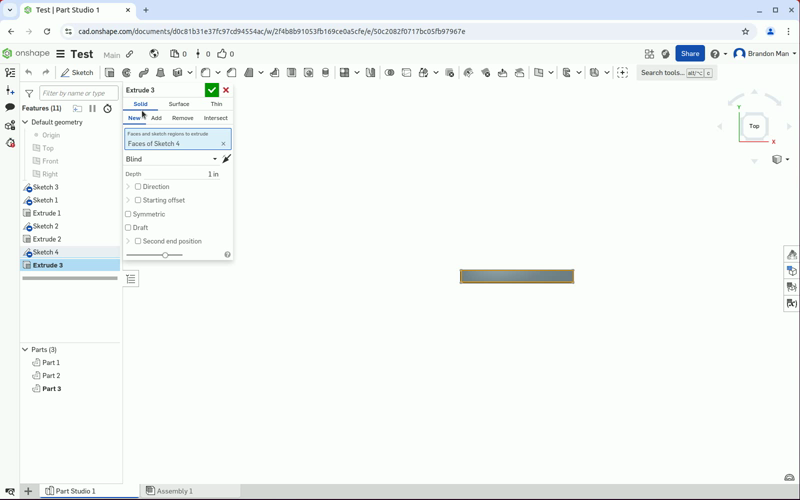
mouse_move(137, 120)
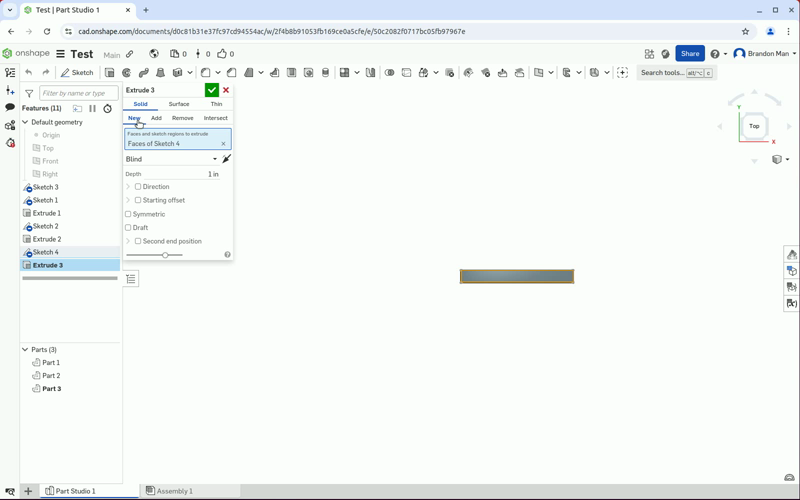
click(137, 120)
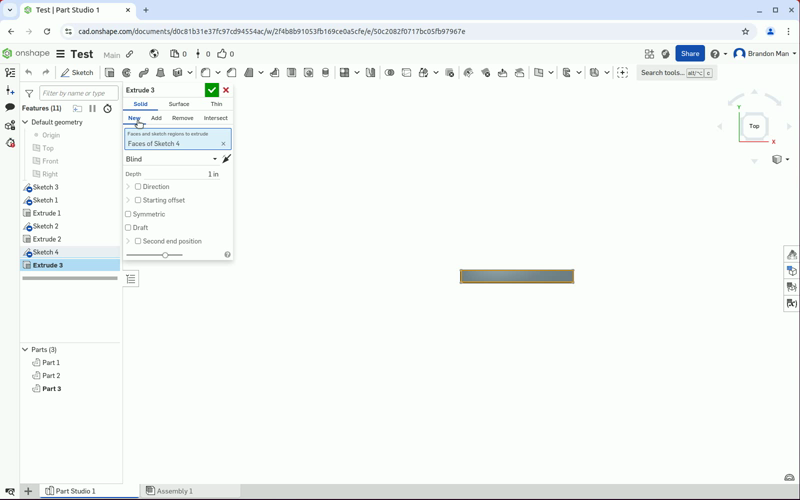
key(tab, 4)
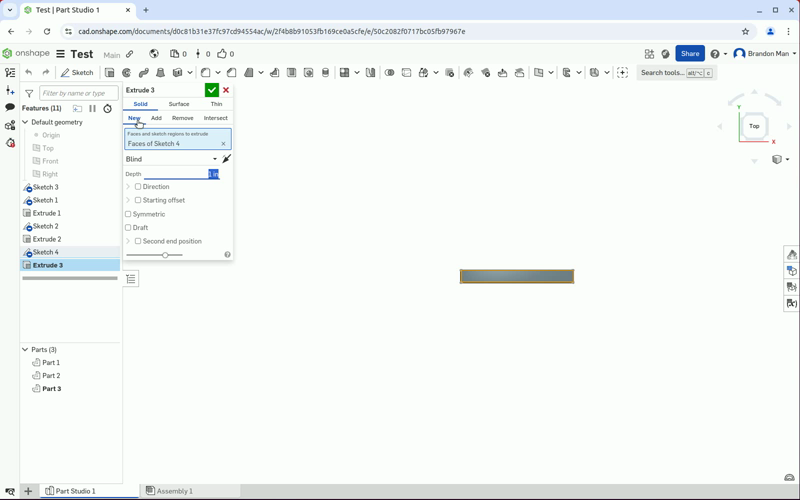
text(0.241)
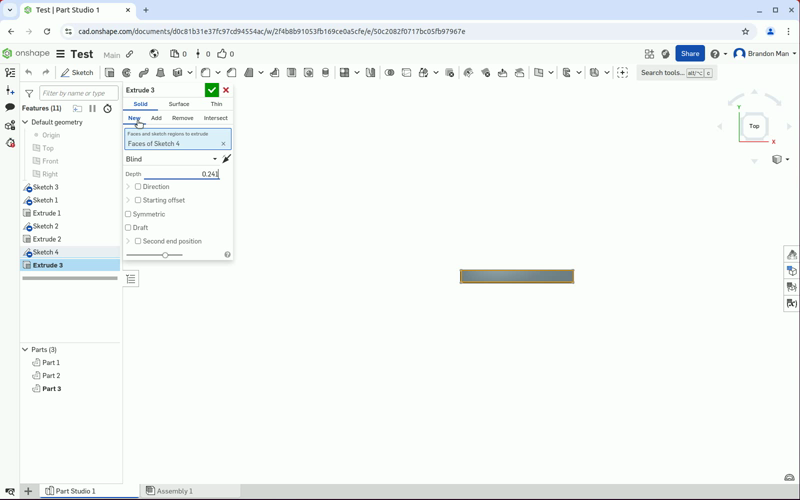
key(enter)
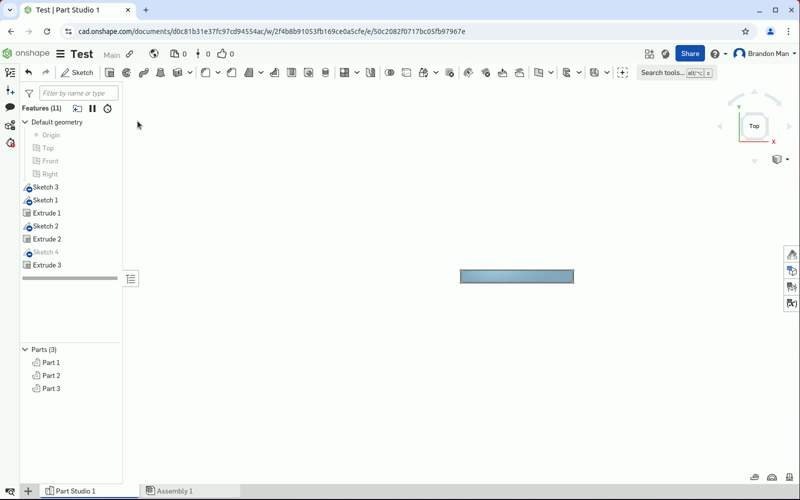
key(shift+h)
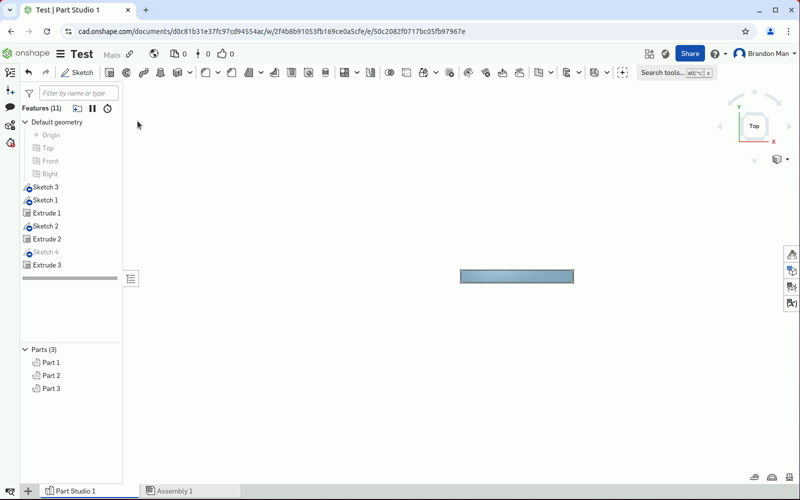
key(shift+h)
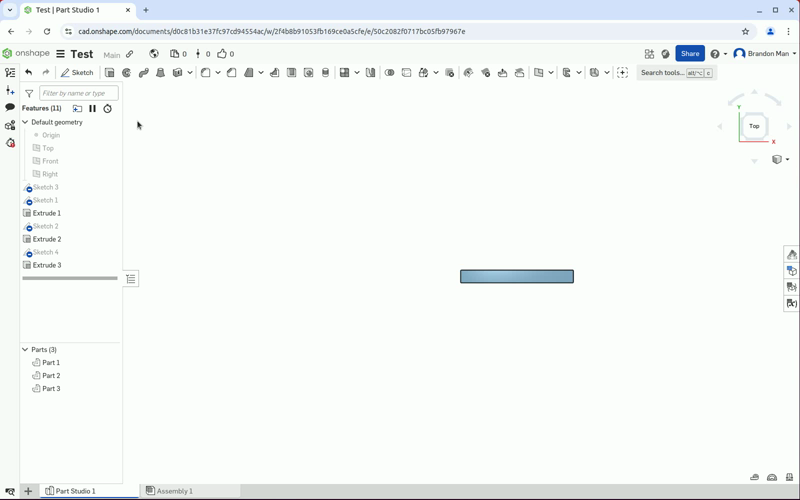
key(shift+7)
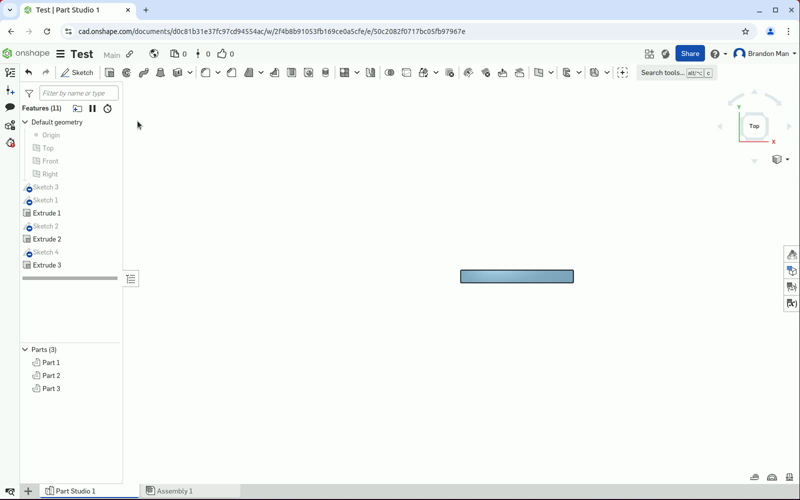
key(up, 3)
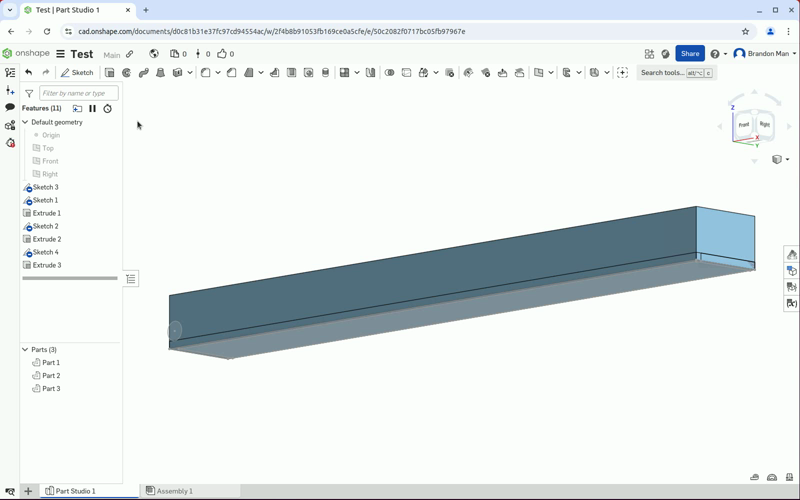
key(left, 3)
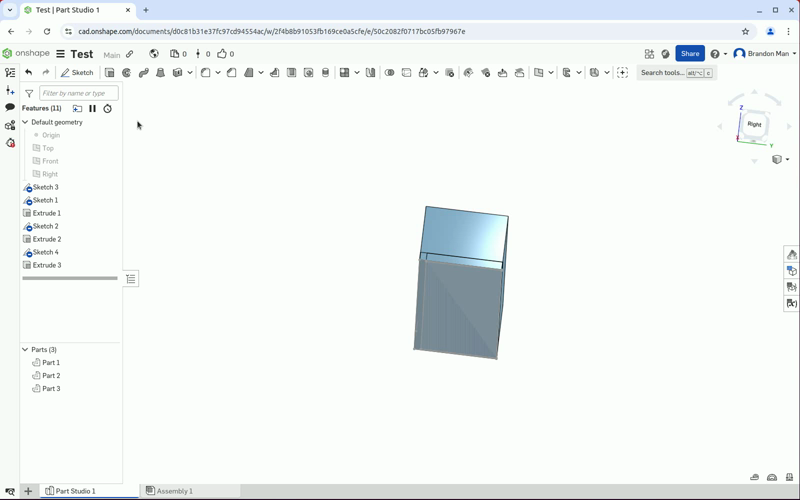
key(right, 3)
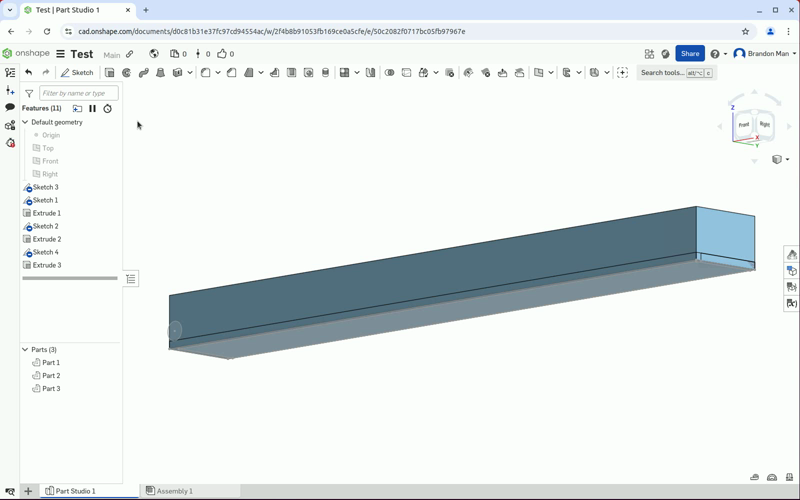
key(down, 3)
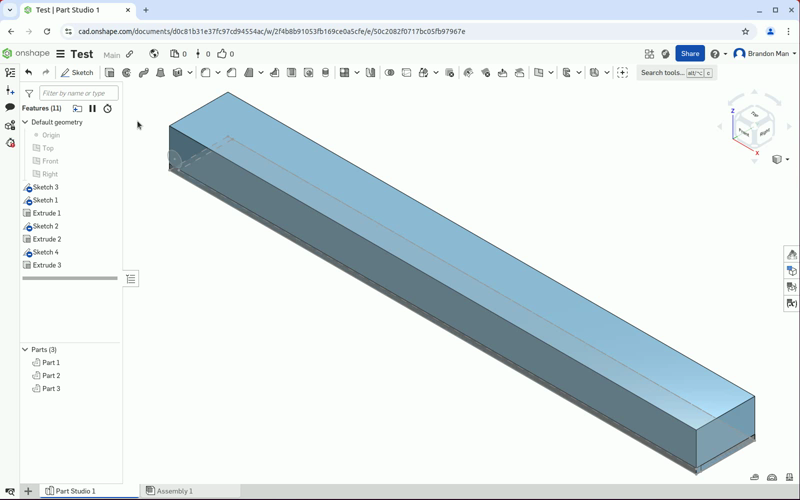
mouse_move(73, 189)
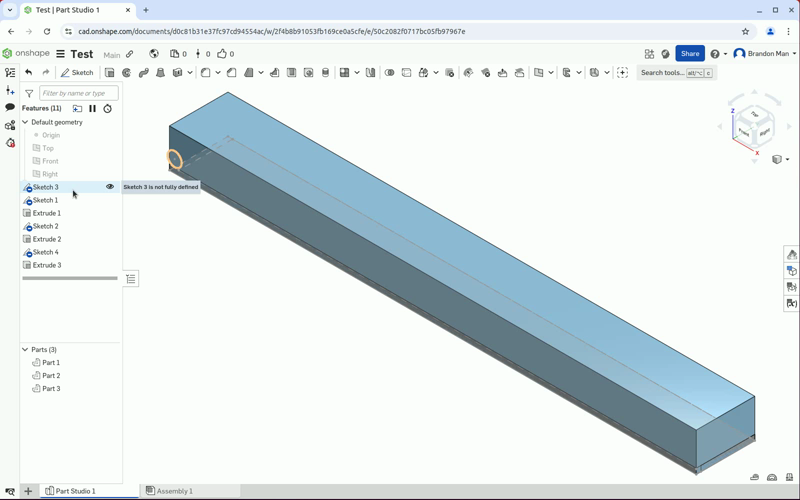
click(73, 189)